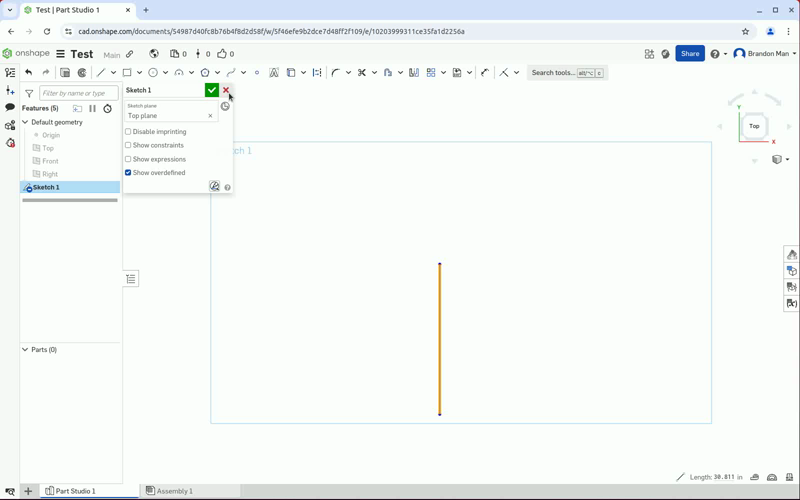
key(shift+h)
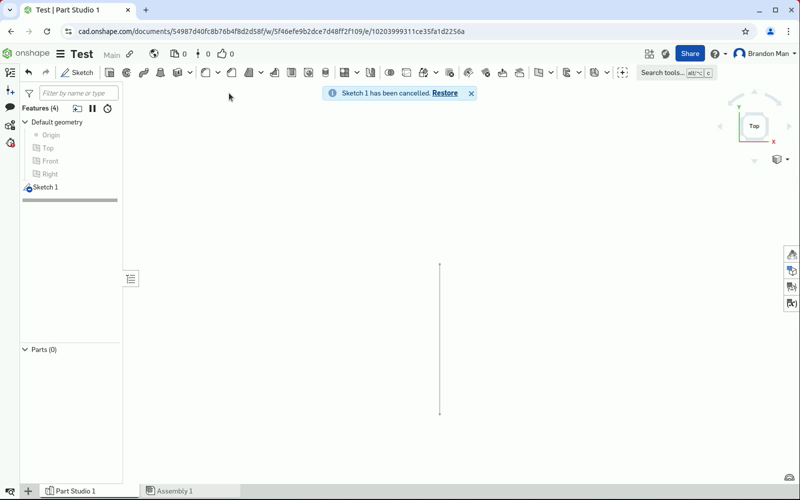
mouse_move(73, 352)
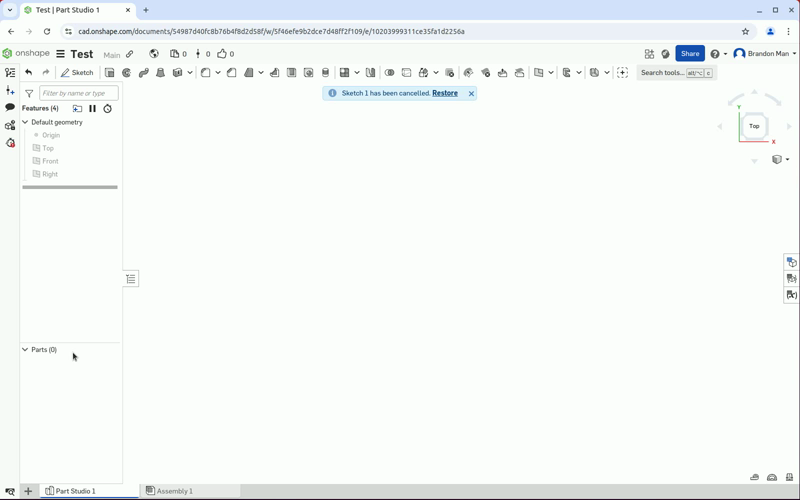
key(y)
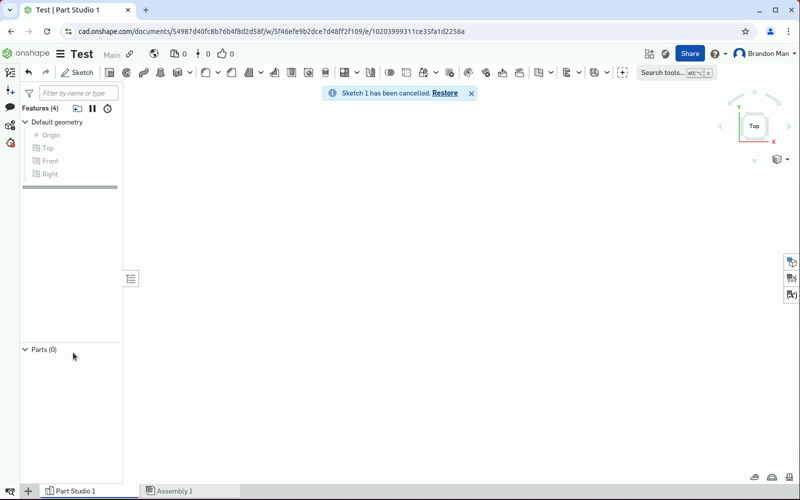
key(shift+p)
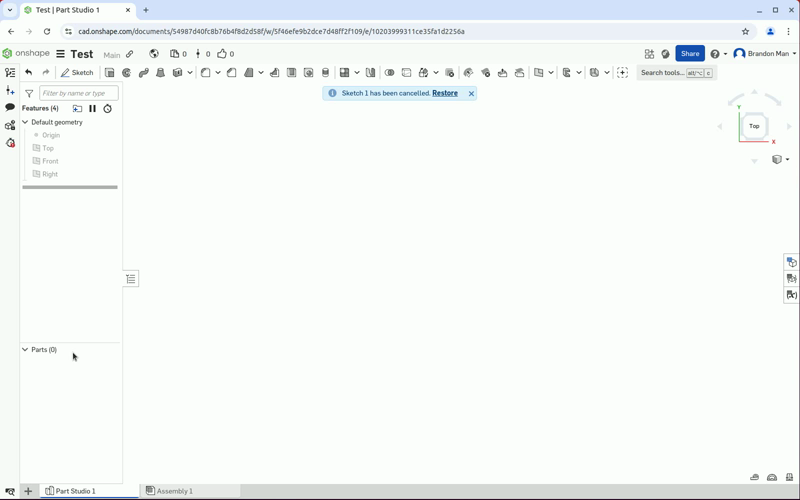
key(space)
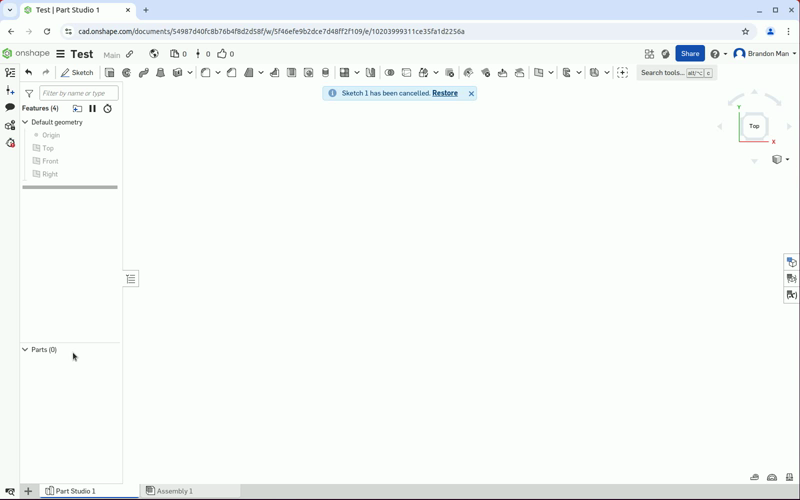
key_down(shift)
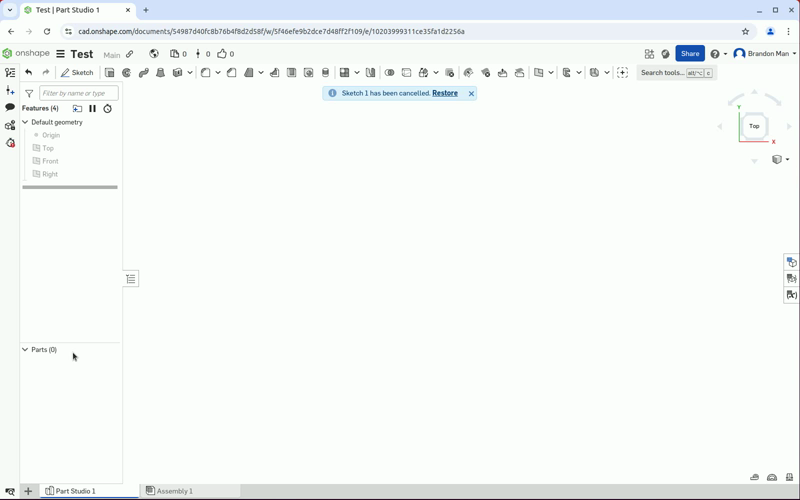
key(up)
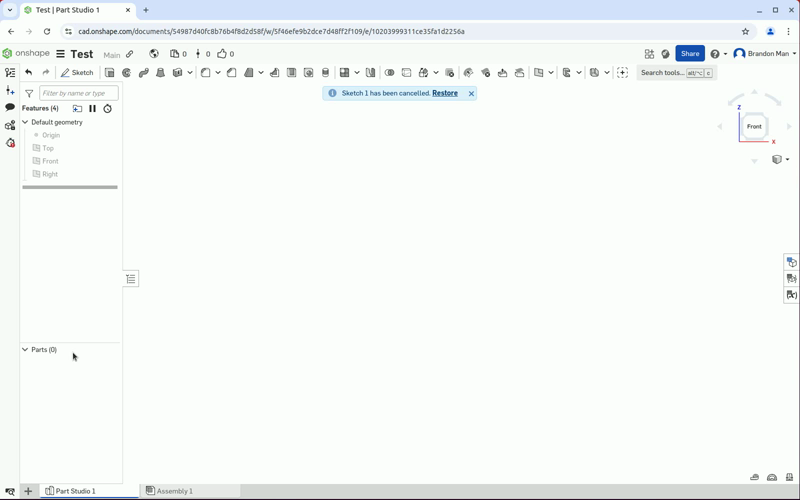
key_up(shift)
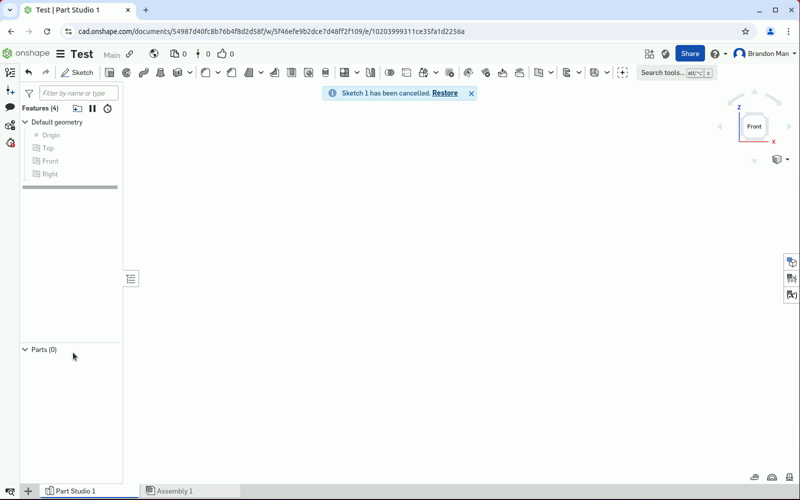
key(space)
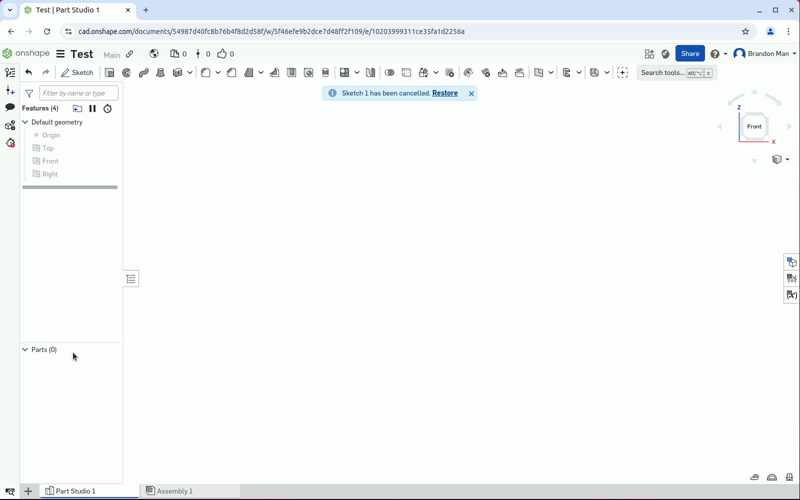
key_down(shift)
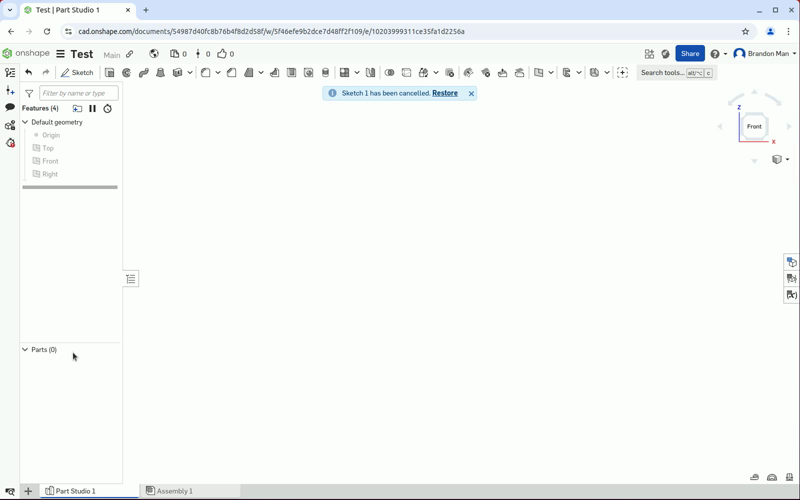
key(left)
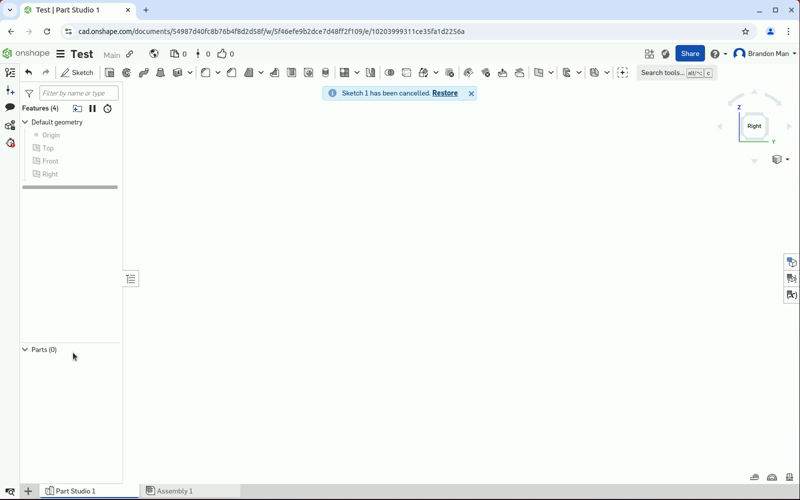
key_up(shift)
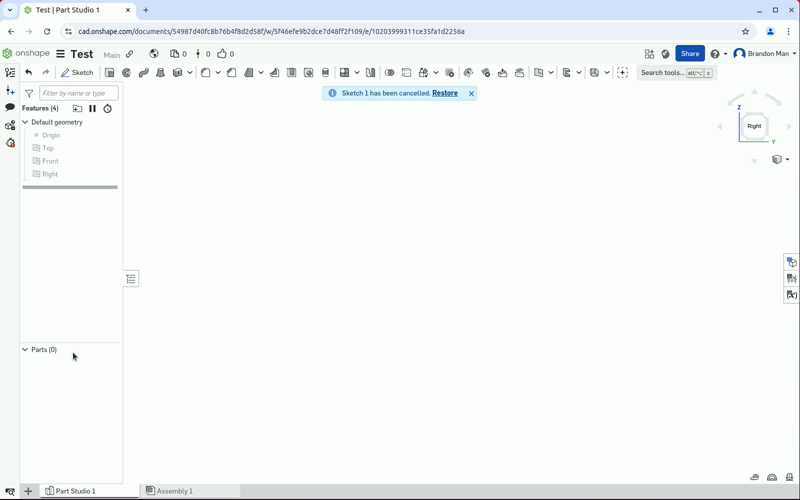
mouse_move(73, 352)
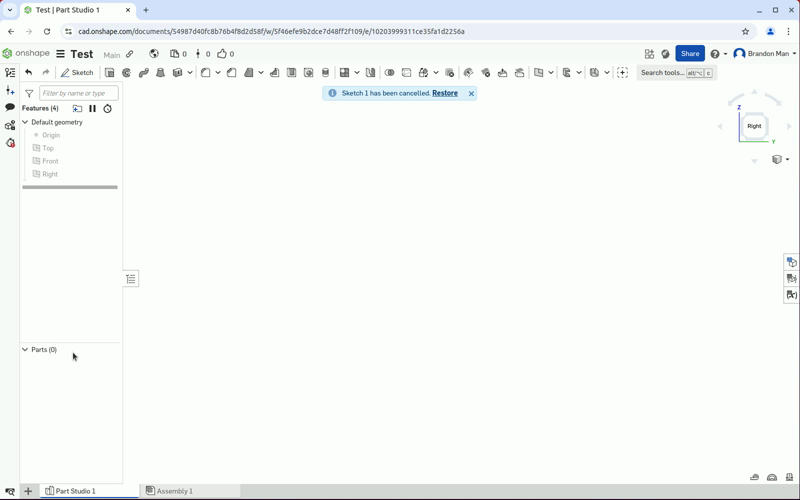
key(shift+y)
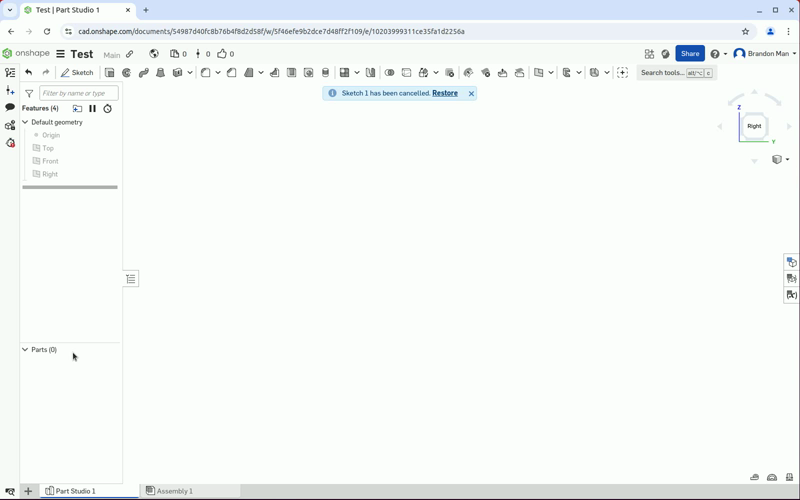
key(shift+s)
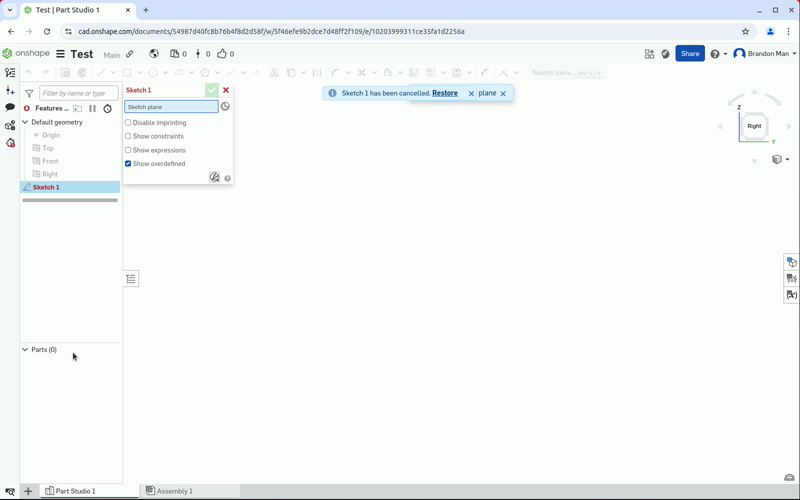
mouse_move(73, 176)
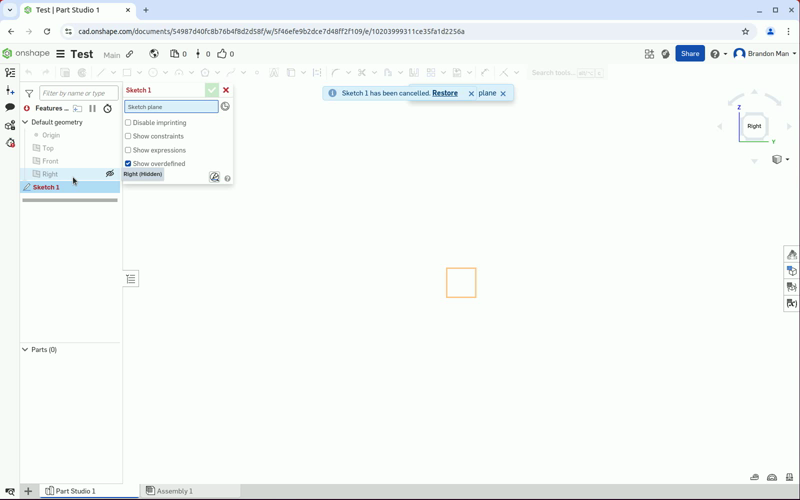
click(73, 176)
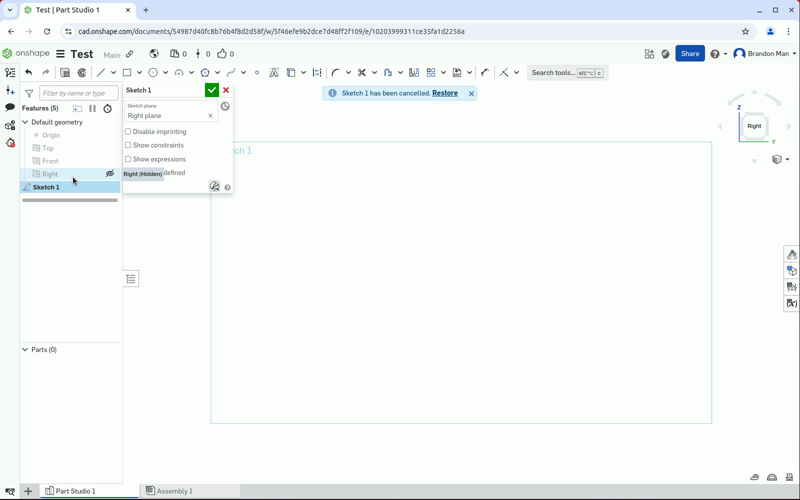
mouse_move(73, 352)
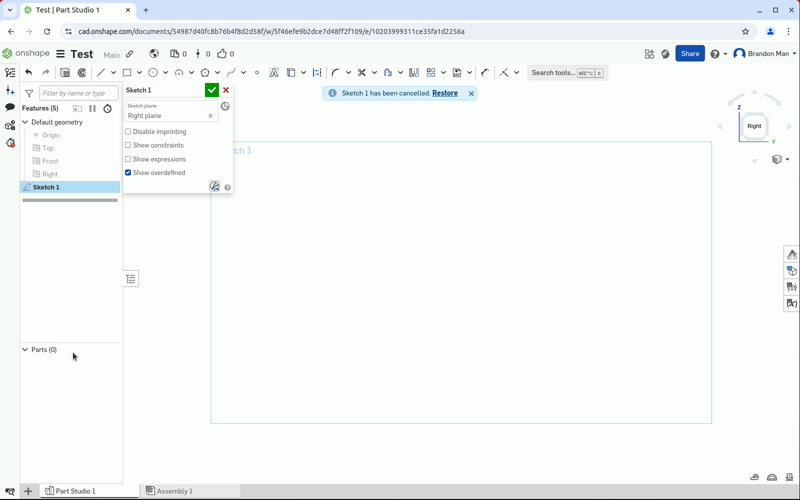
key(y)
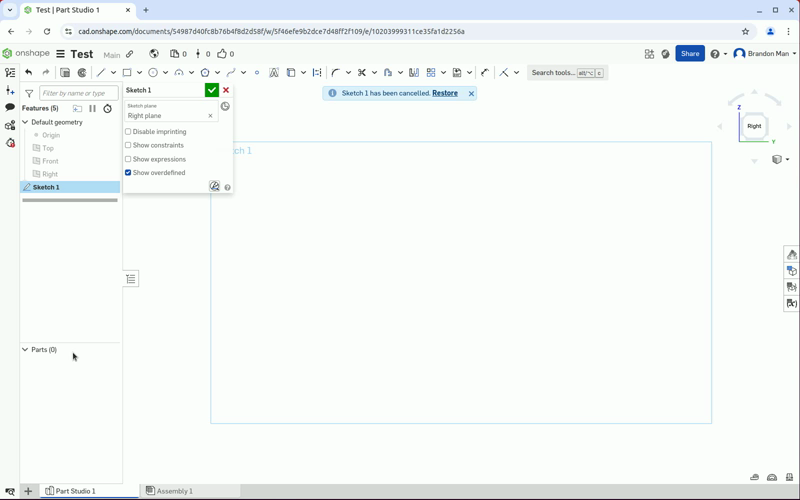
key(l)
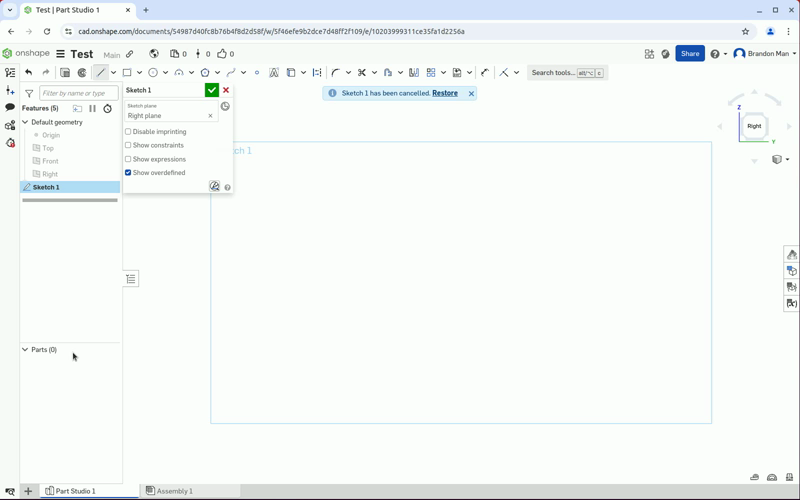
key_down(shift)
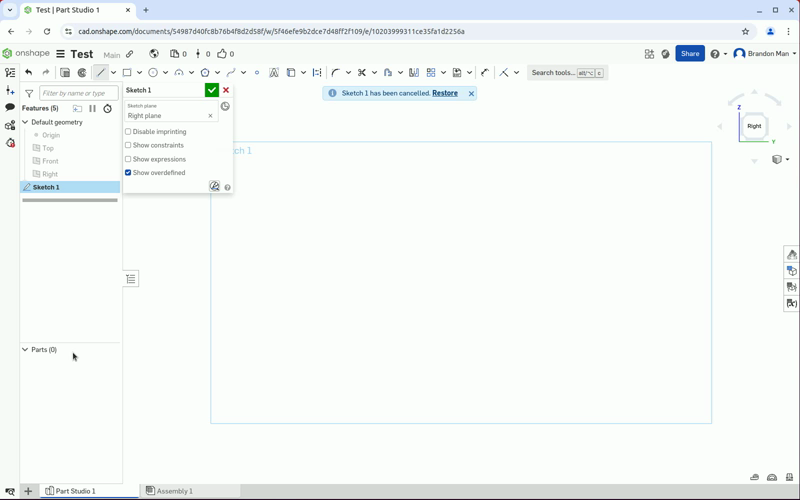
mouse_move(440, 305)
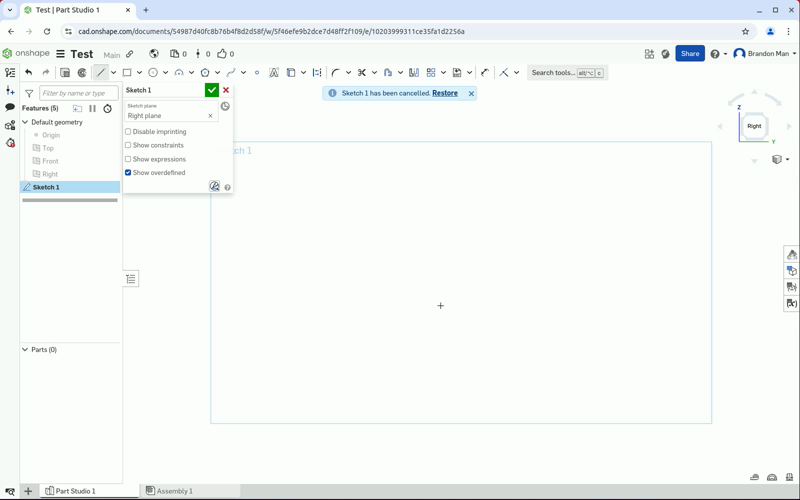
click(440, 305)
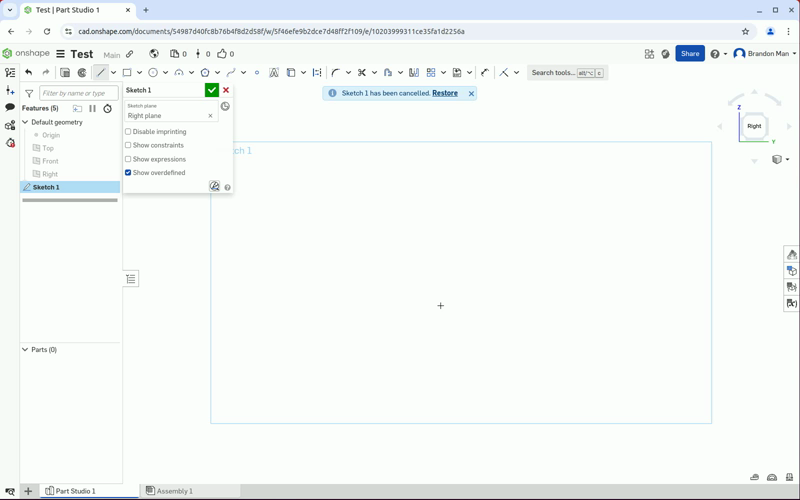
key_up(shift)
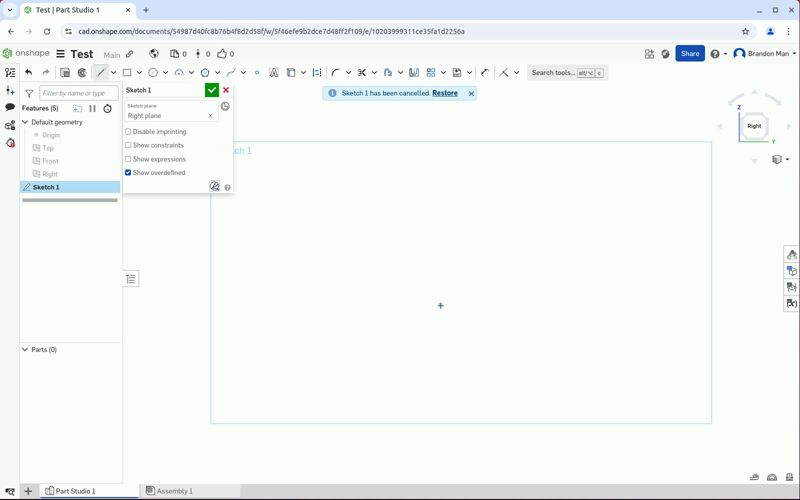
key_down(shift)
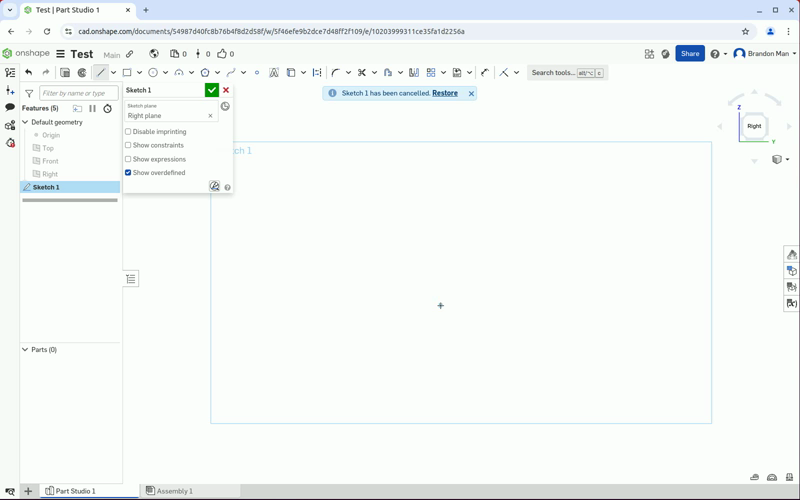
mouse_move(472, 395)
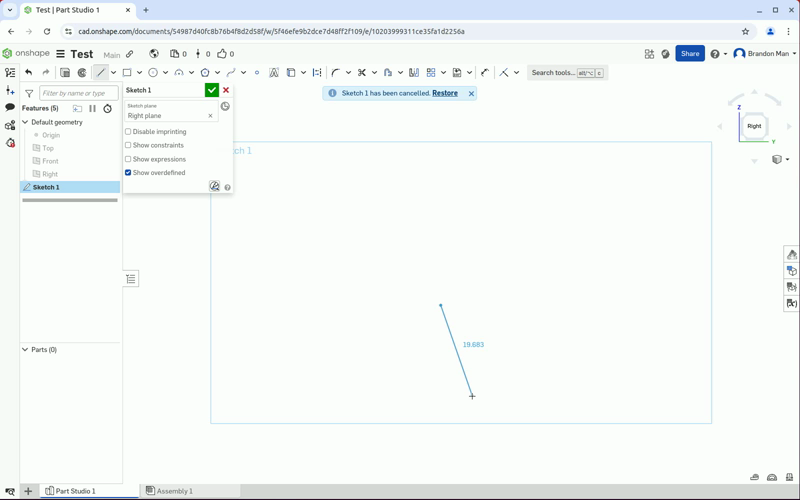
click(472, 395)
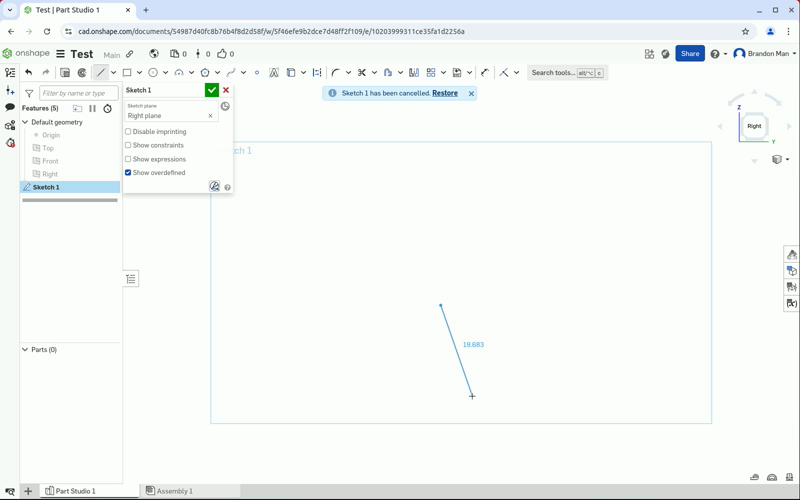
key_up(shift)
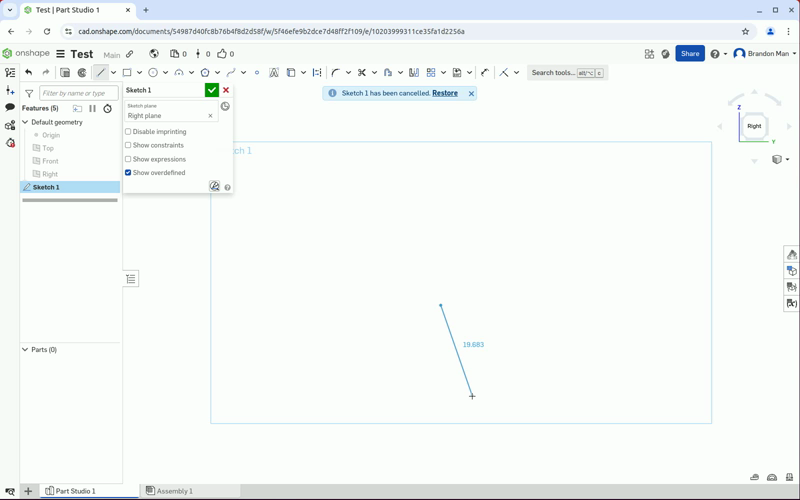
key_down(shift)
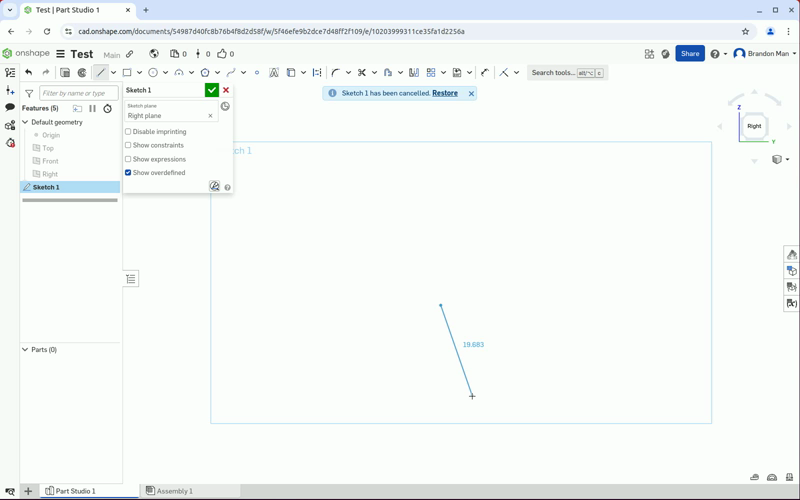
mouse_move(473, 327)
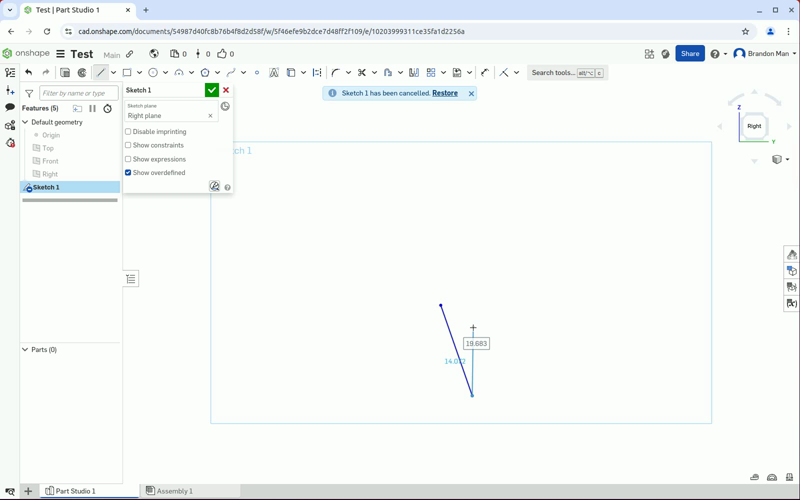
click(473, 327)
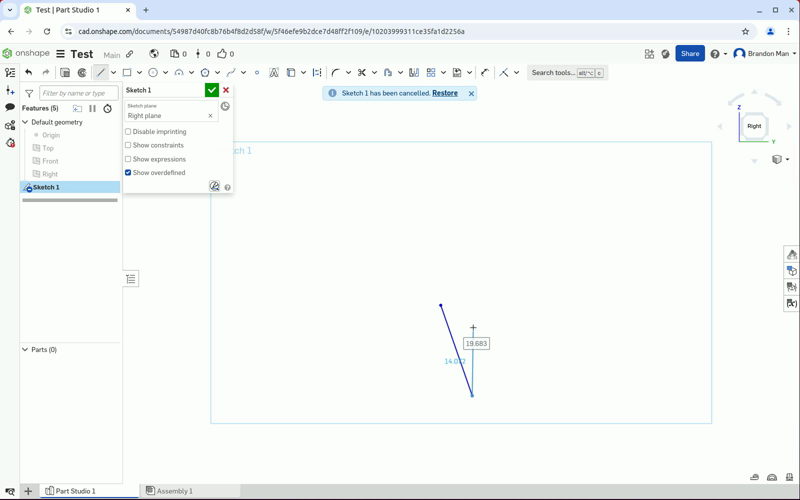
key_up(shift)
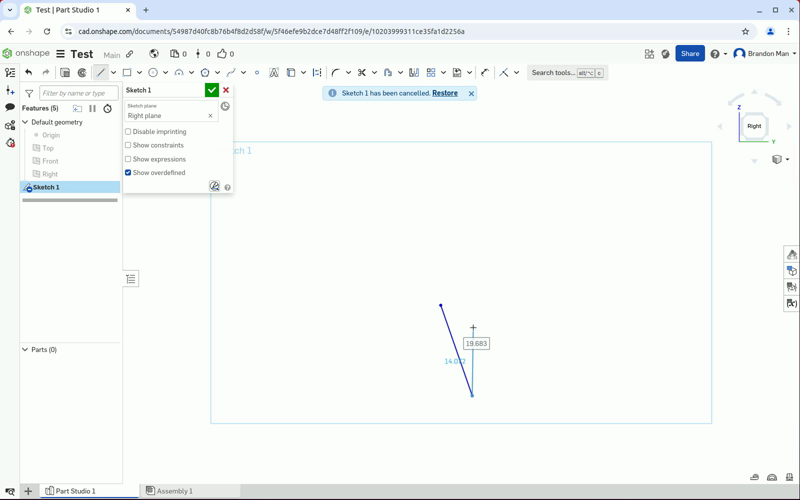
mouse_move(503, 327)
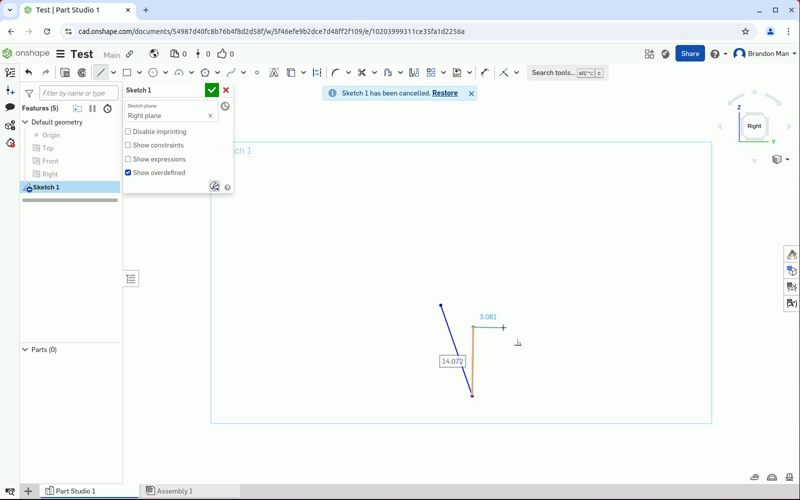
key_down(shift)
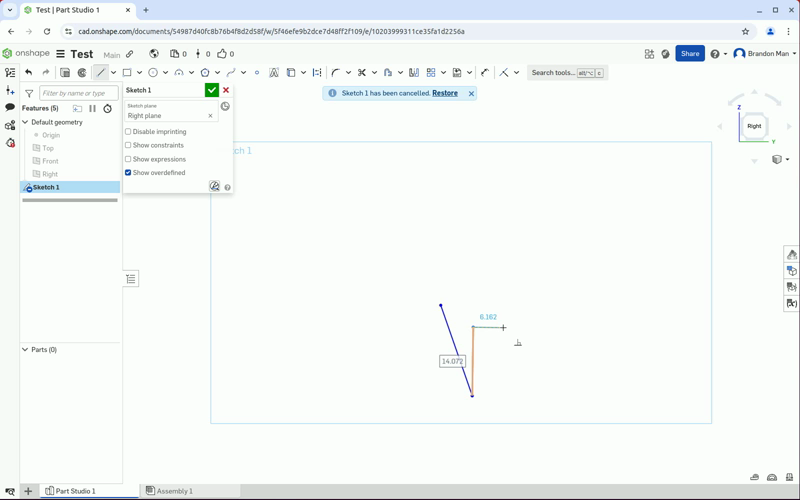
mouse_move(440, 305)
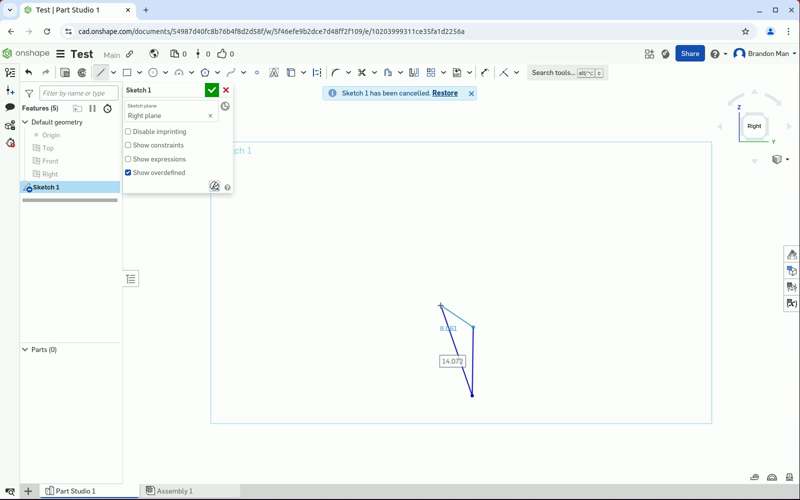
key_up(shift)
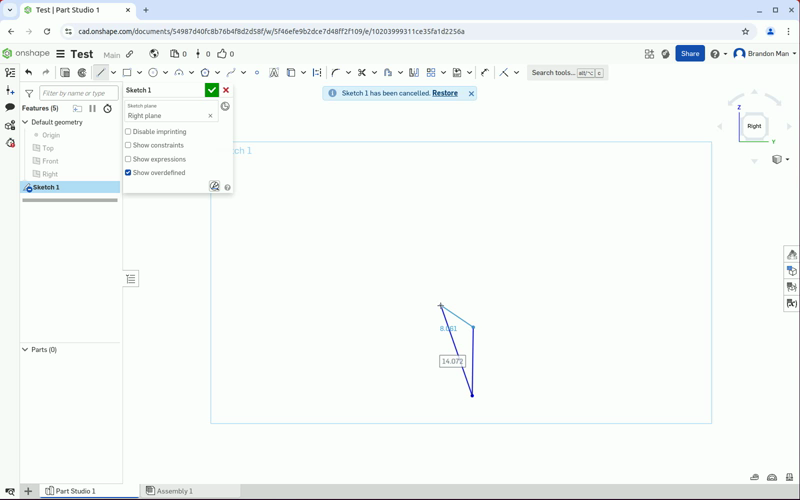
click(440, 305)
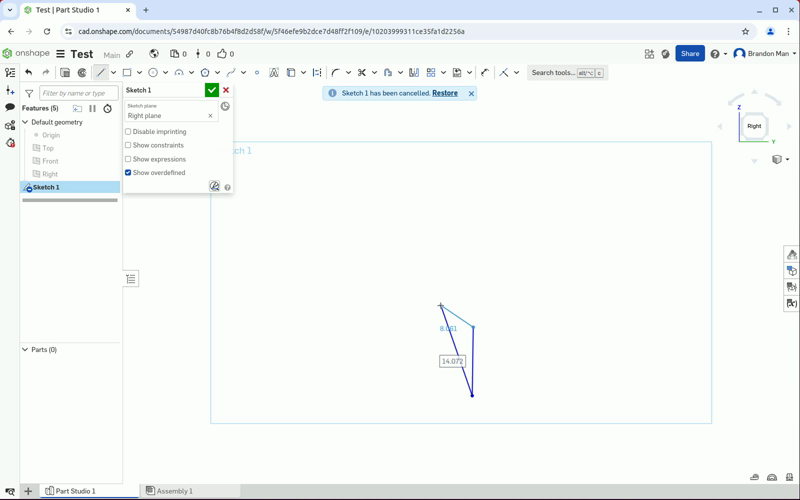
key(esc)
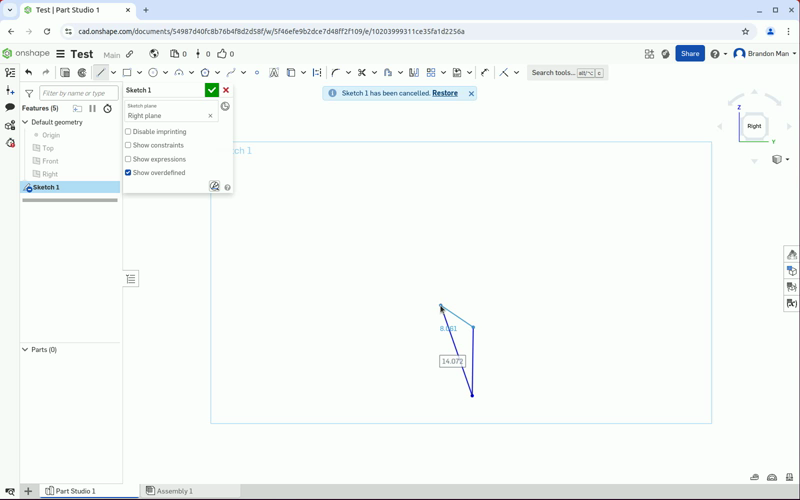
mouse_move(459, 319)
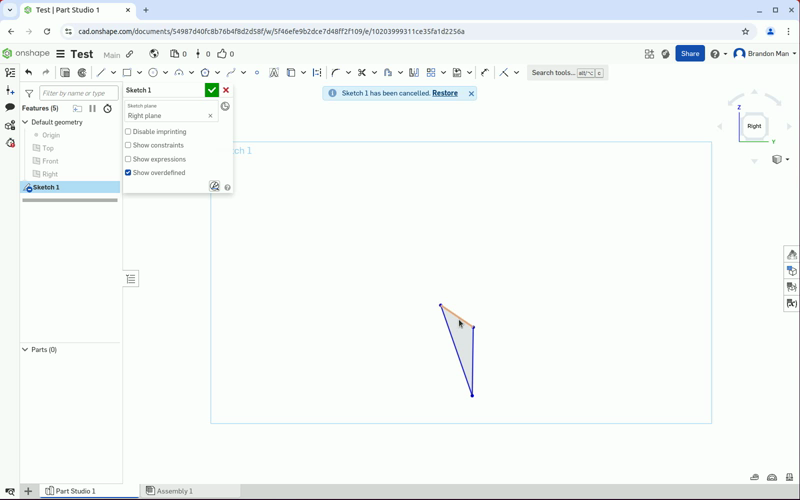
scroll(6)
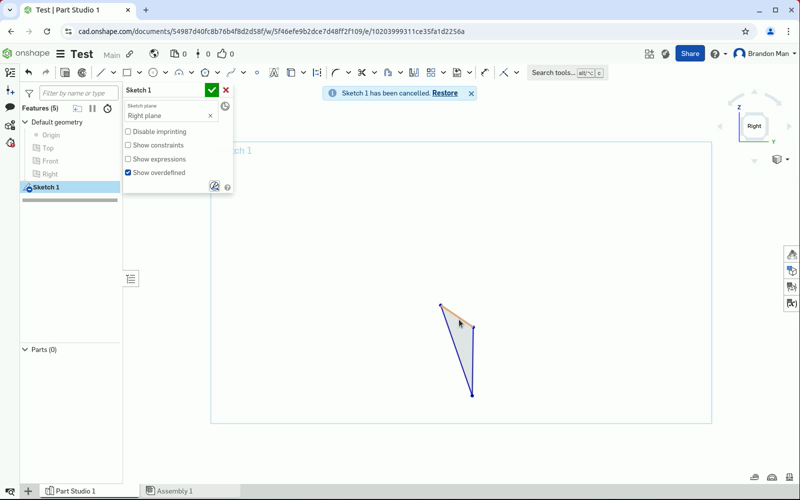
scroll(6)
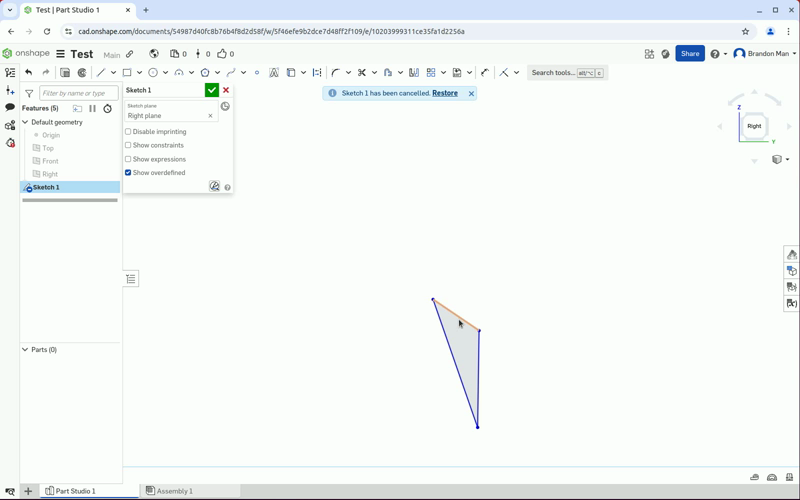
scroll(6)
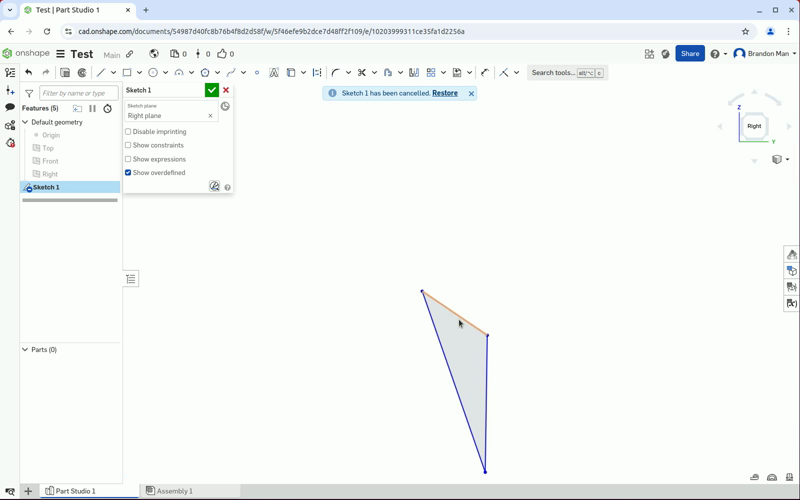
scroll(6)
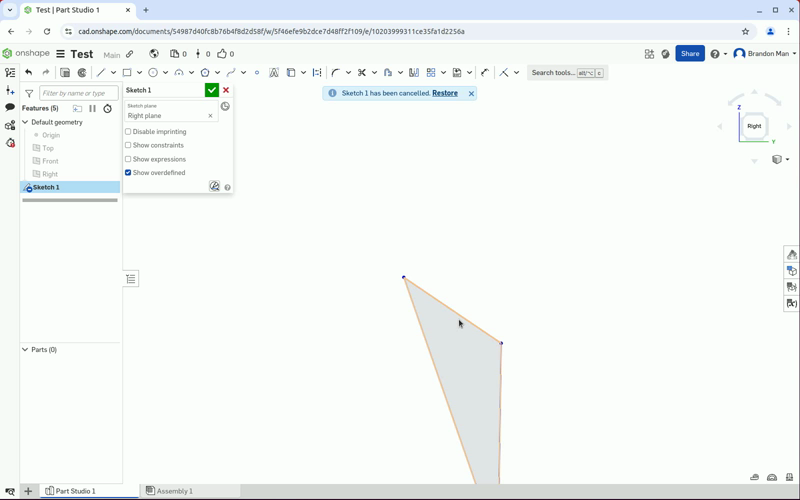
scroll(6)
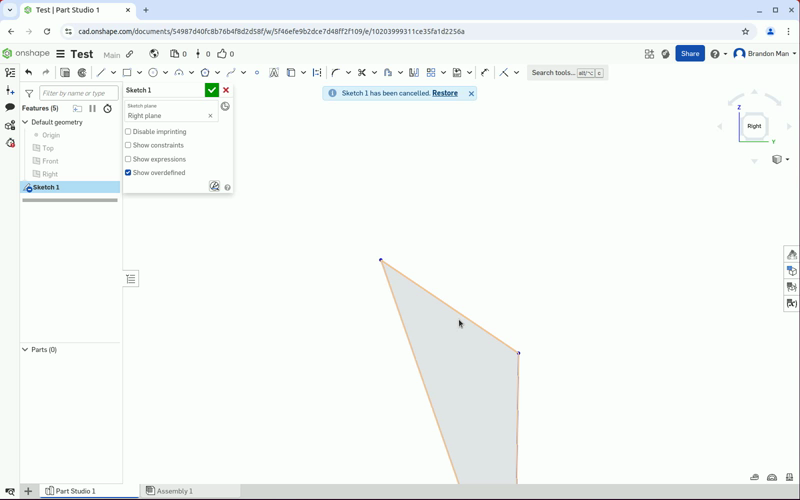
scroll(6)
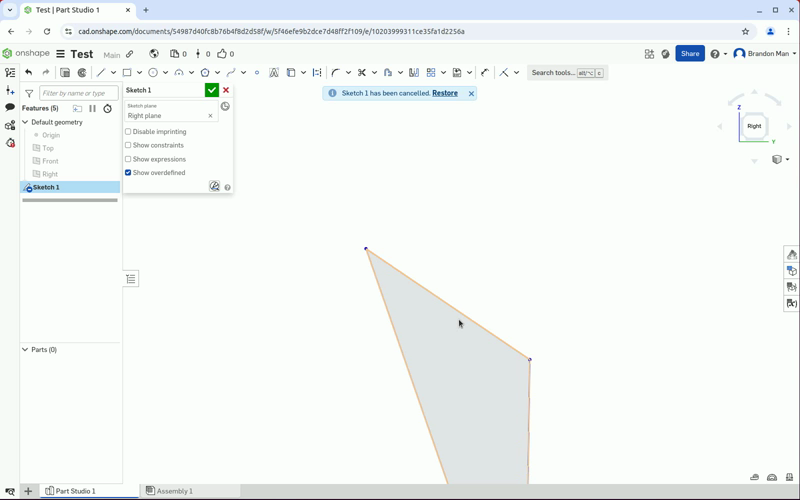
scroll(6)
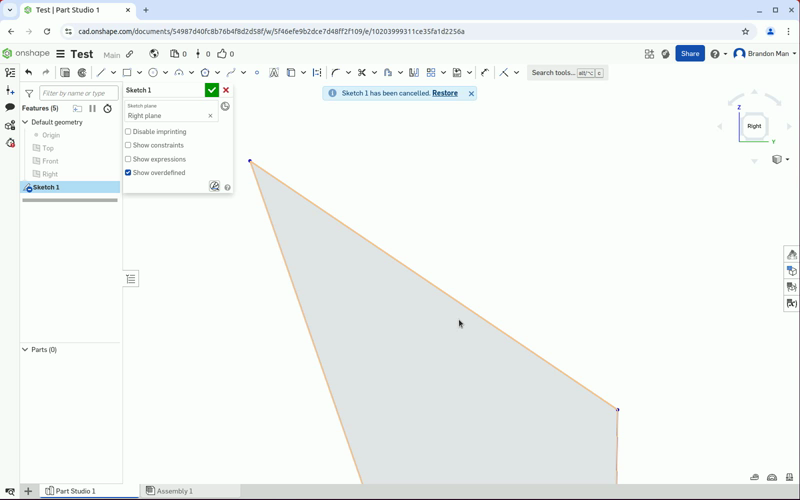
click(459, 319)
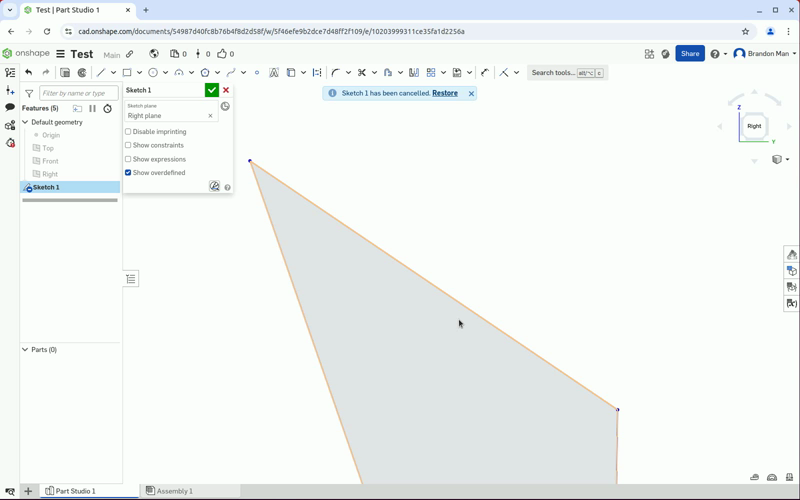
scroll(-6)
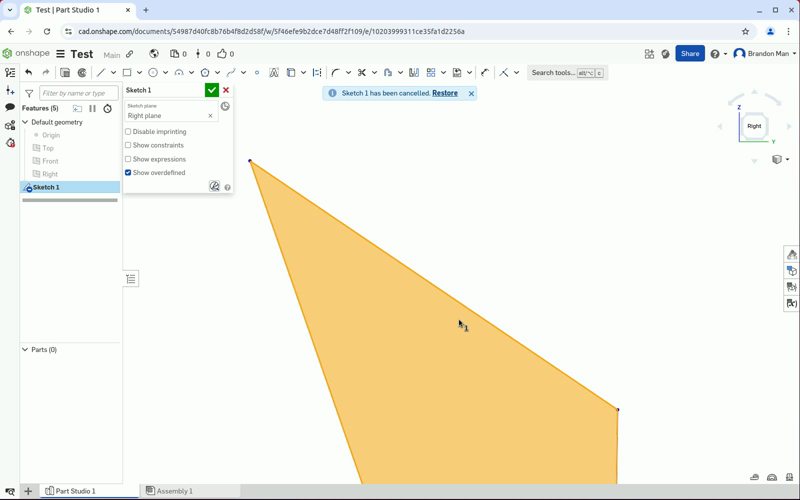
scroll(-6)
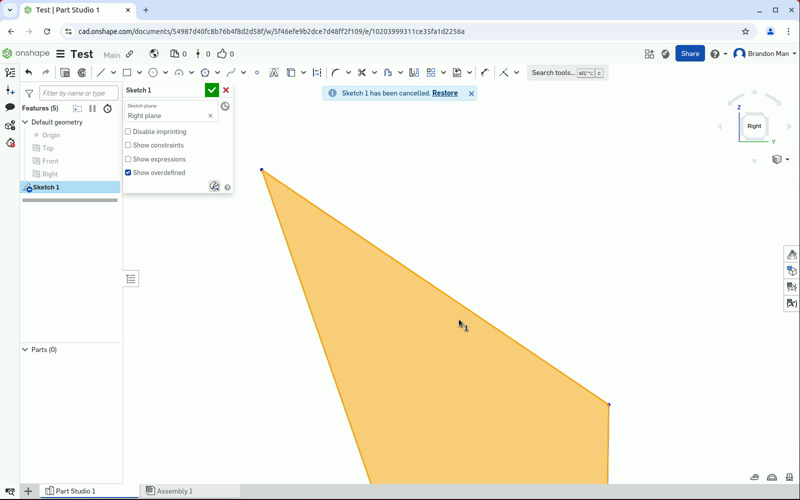
scroll(-6)
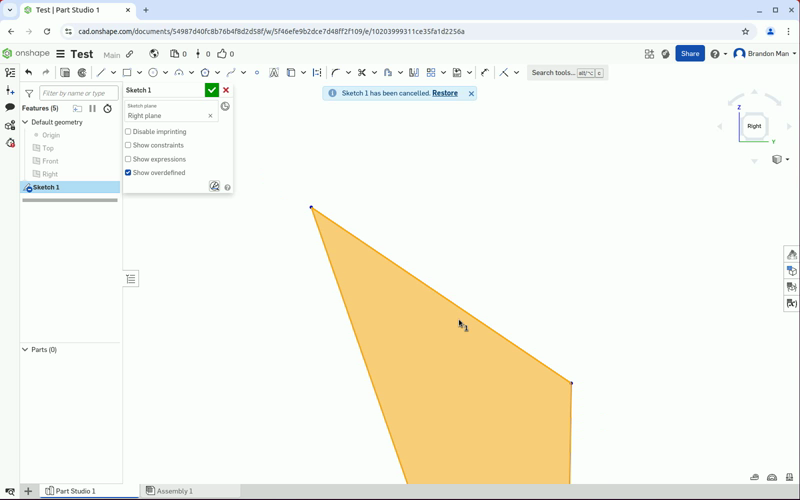
scroll(-6)
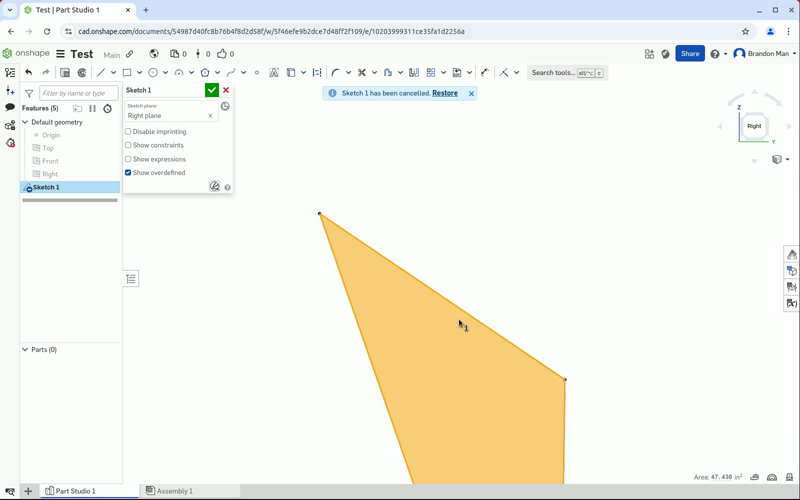
scroll(-6)
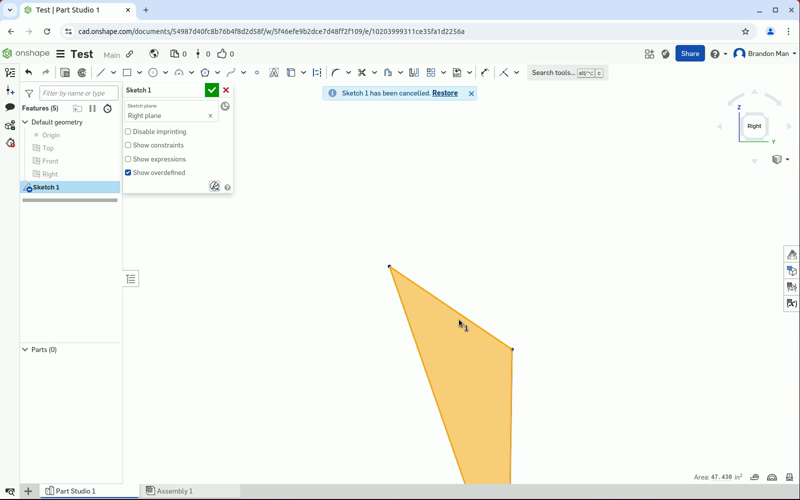
scroll(-6)
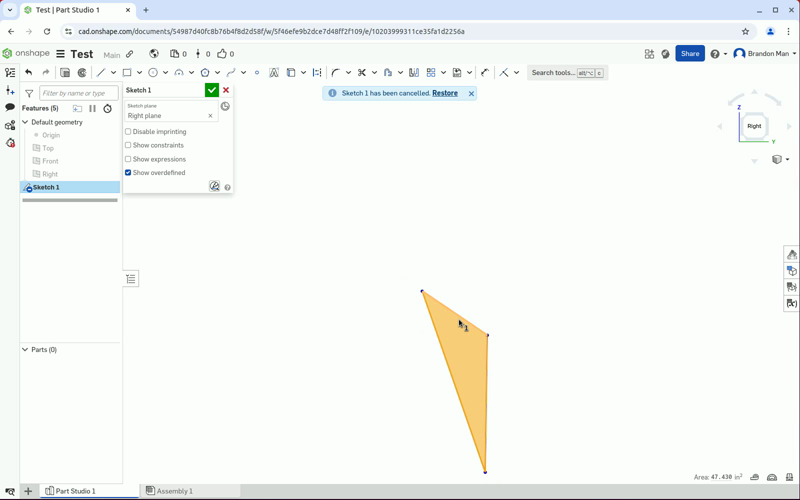
scroll(-6)
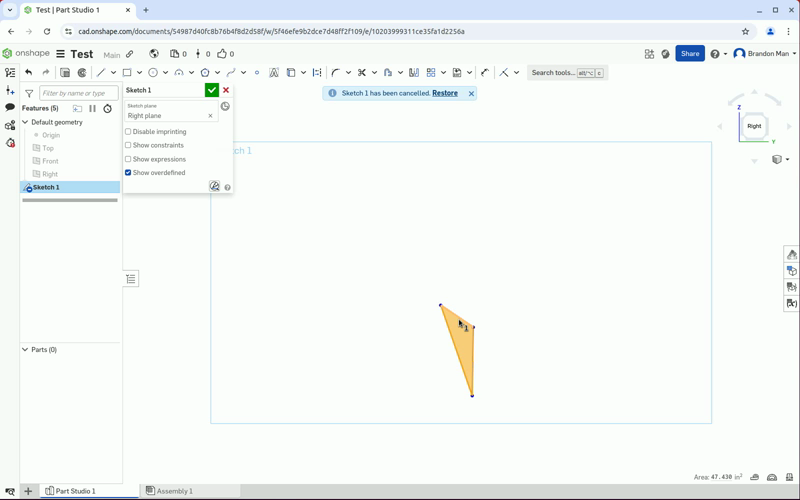
mouse_move(73, 352)
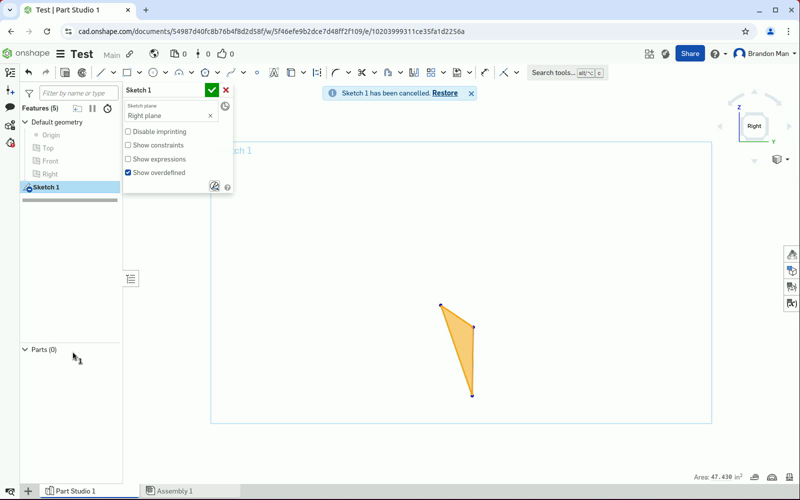
key(shift+y)
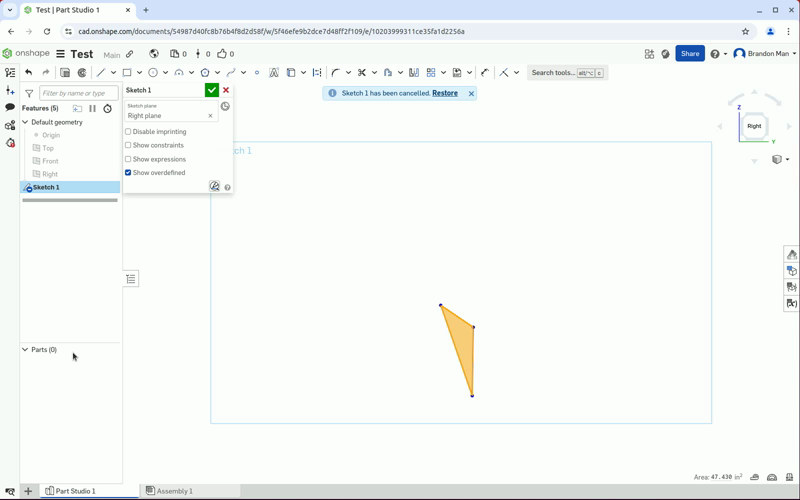
key(shift+e)
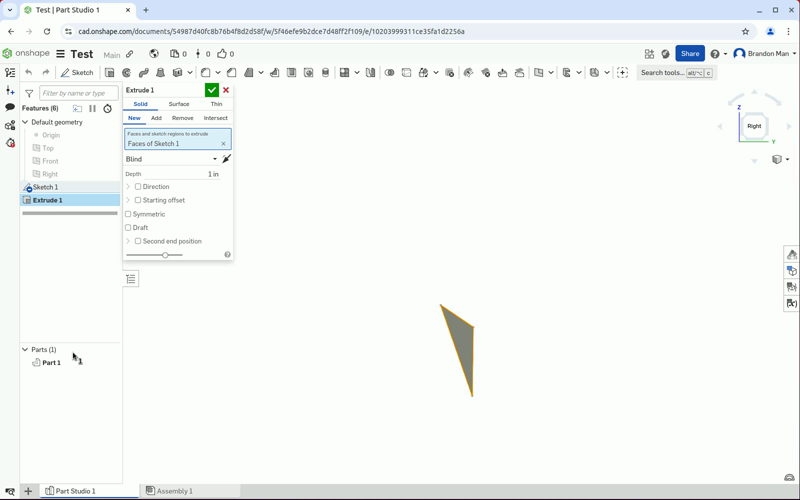
mouse_move(143, 106)
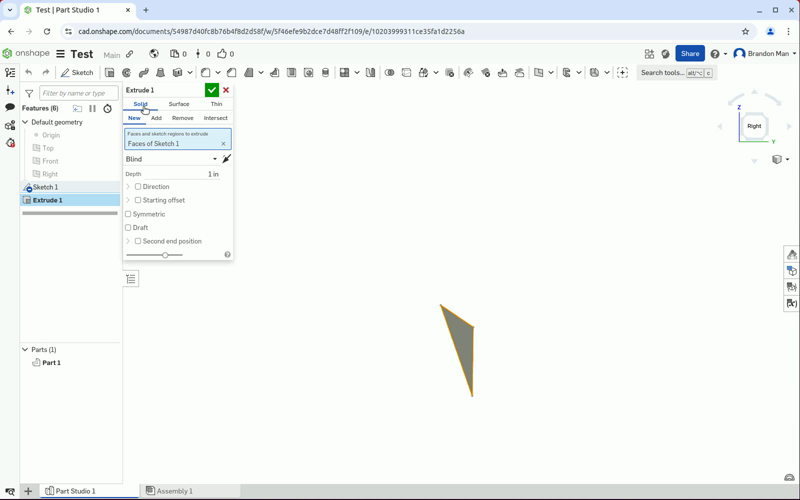
click(143, 106)
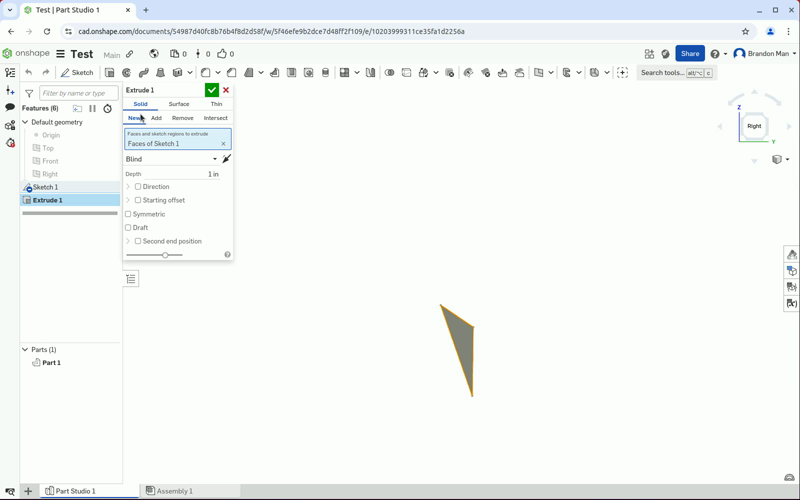
mouse_move(137, 120)
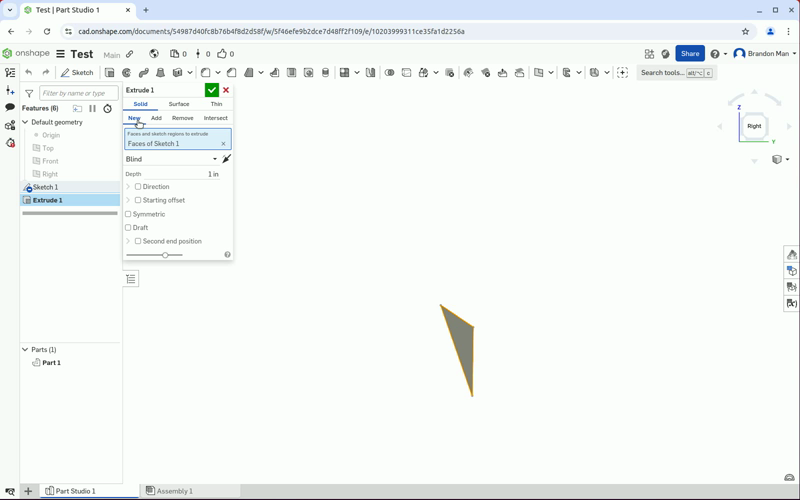
click(137, 120)
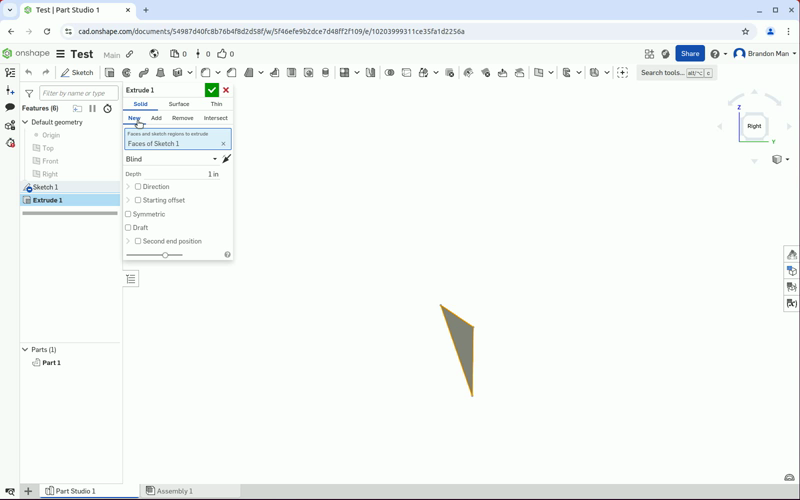
key(tab, 4)
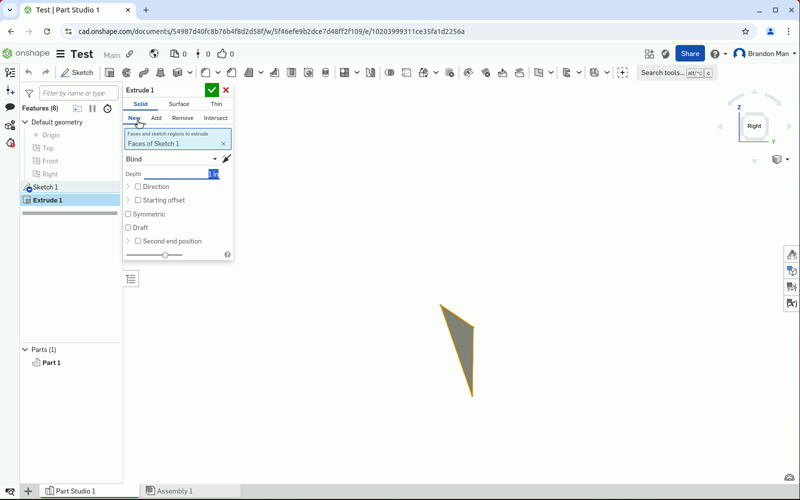
text(3.37)
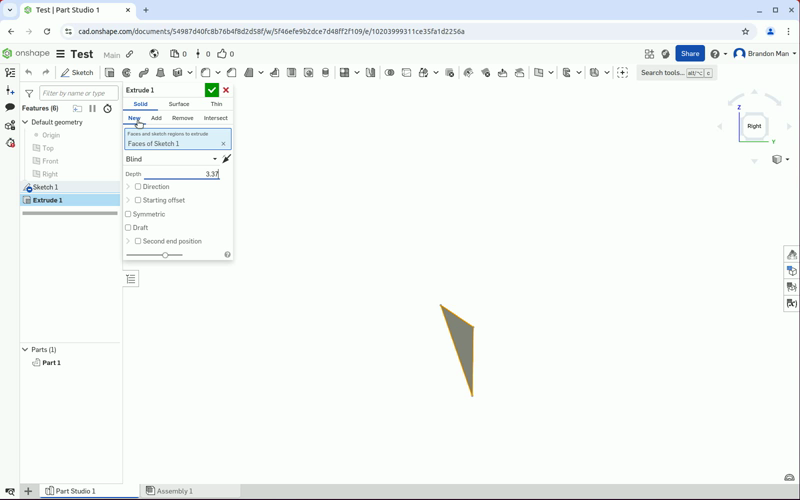
key(enter)
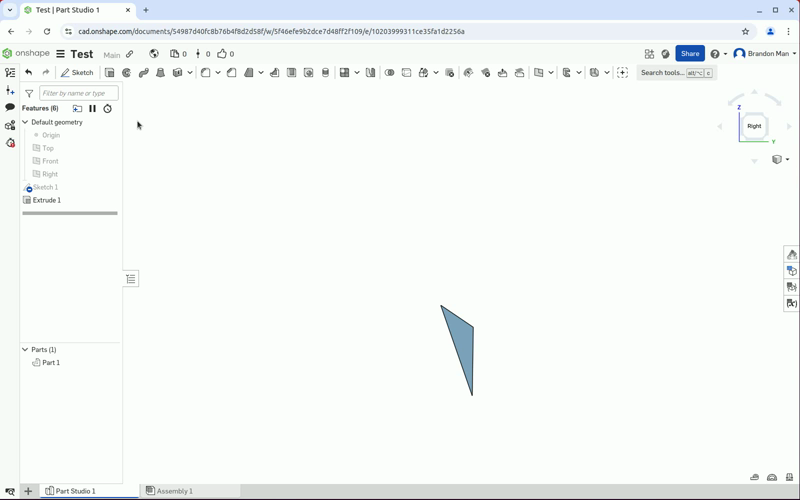
key(shift+h)
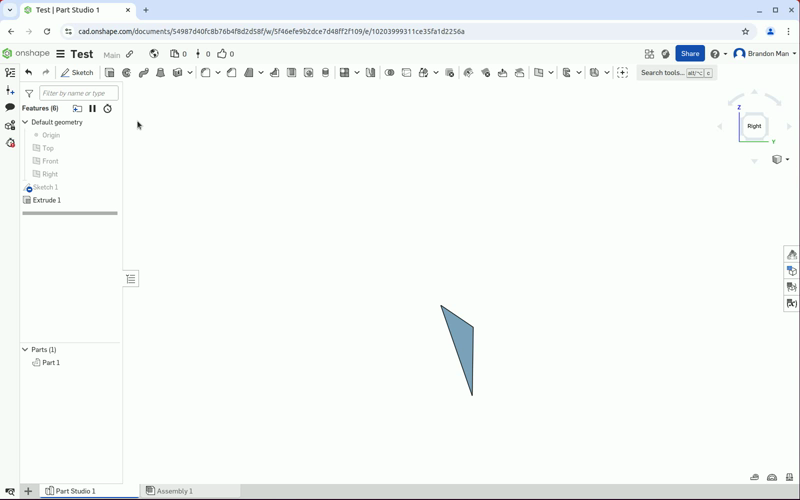
key(shift+h)
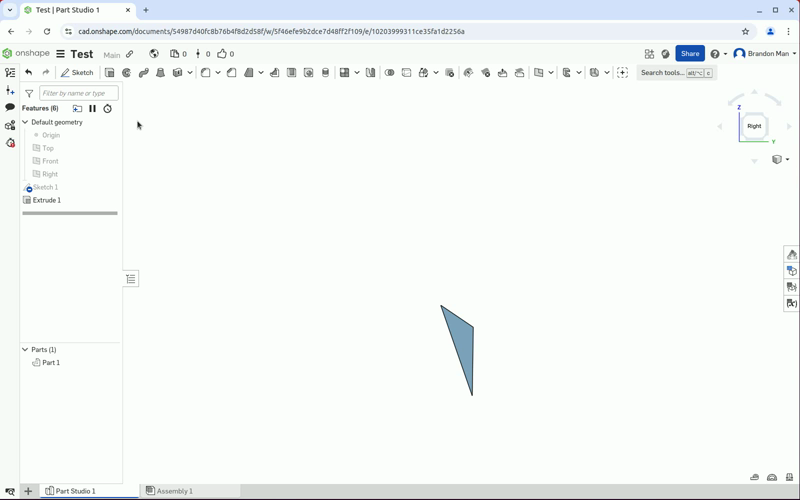
mouse_move(73, 189)
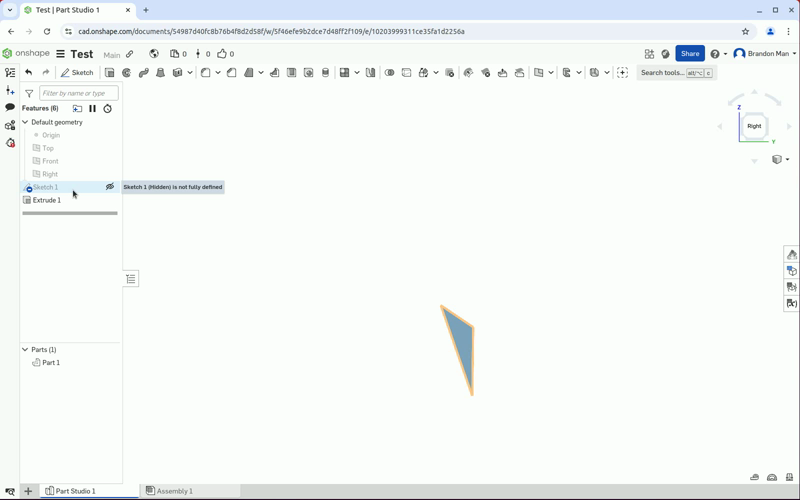
click(73, 189)
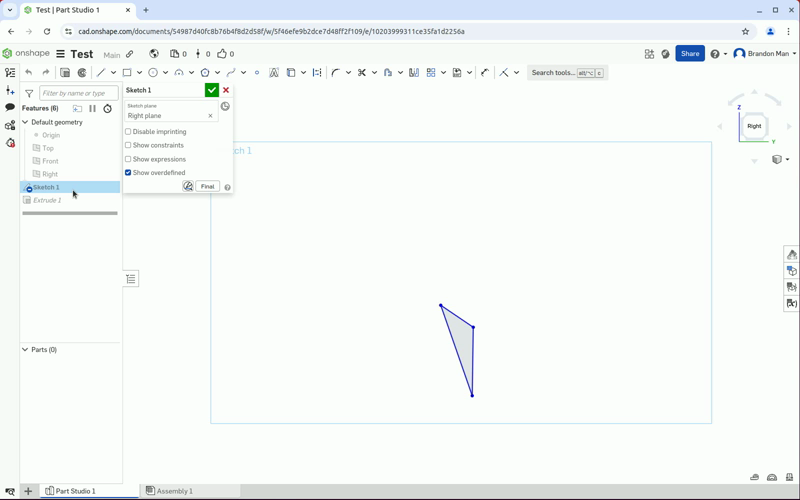
mouse_move(229, 92)
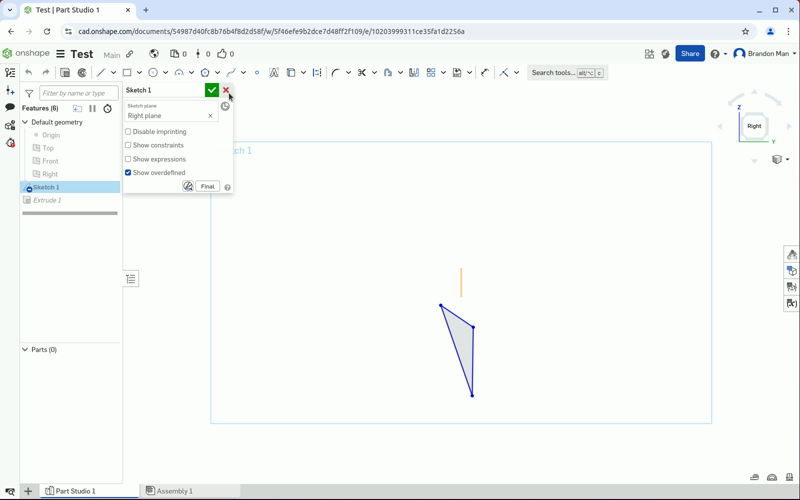
click(229, 92)
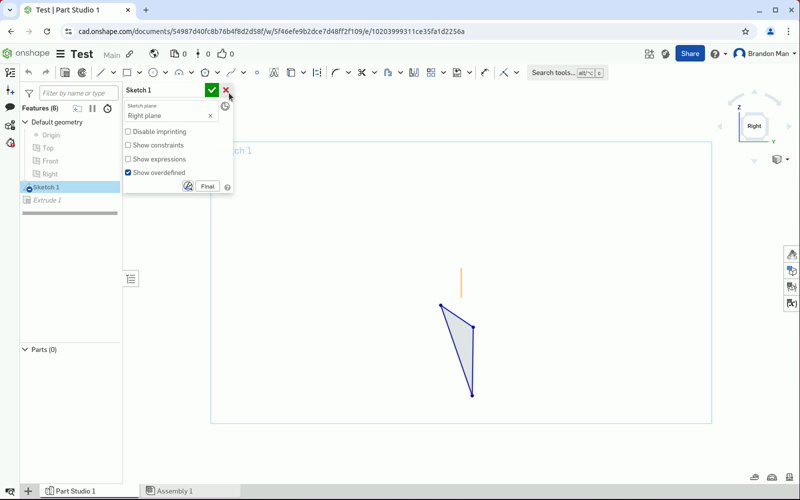
key(shift+s)
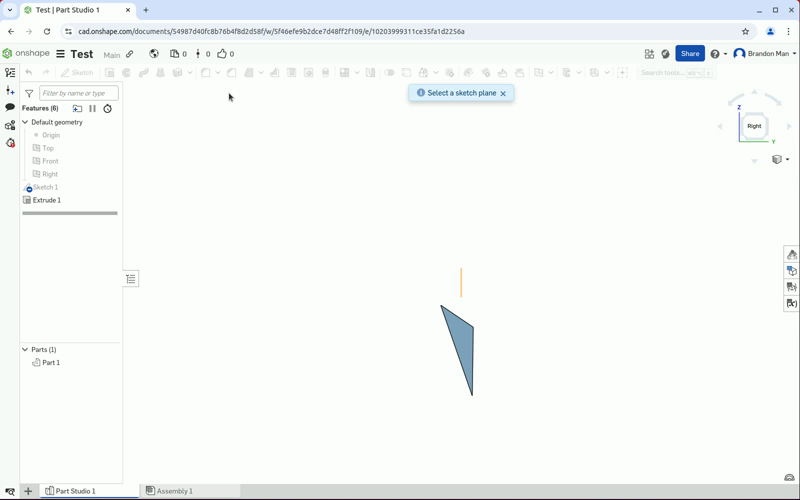
mouse_move(73, 176)
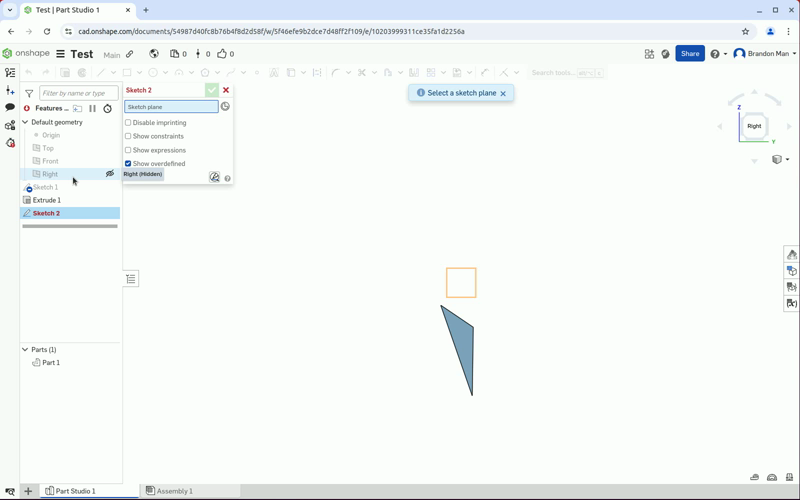
click(73, 176)
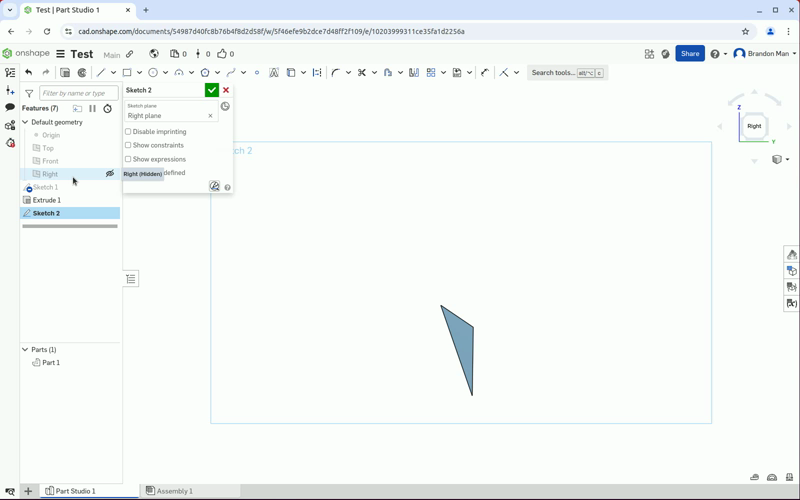
mouse_move(73, 352)
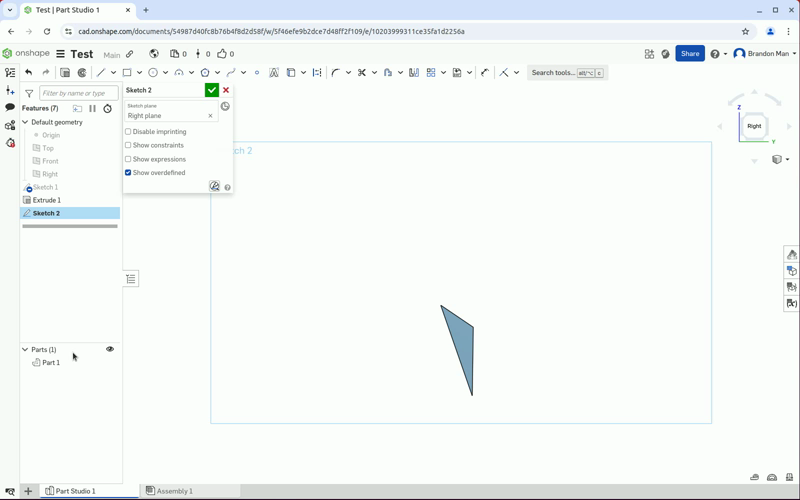
key(y)
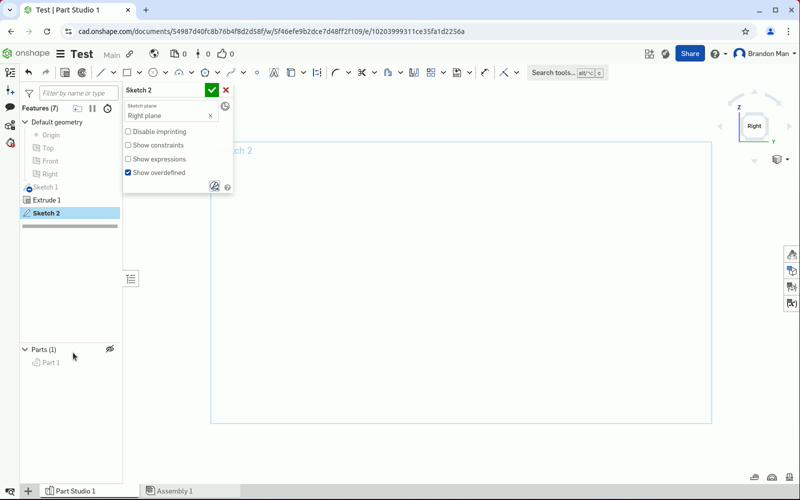
key(l)
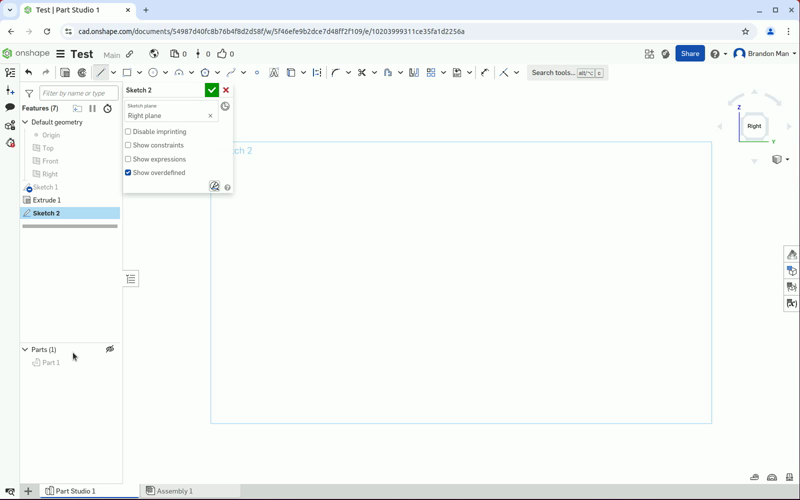
key_down(shift)
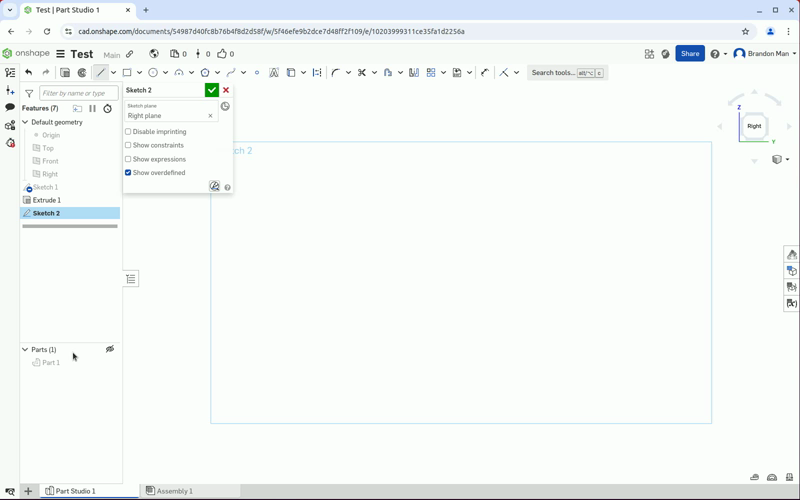
mouse_move(437, 303)
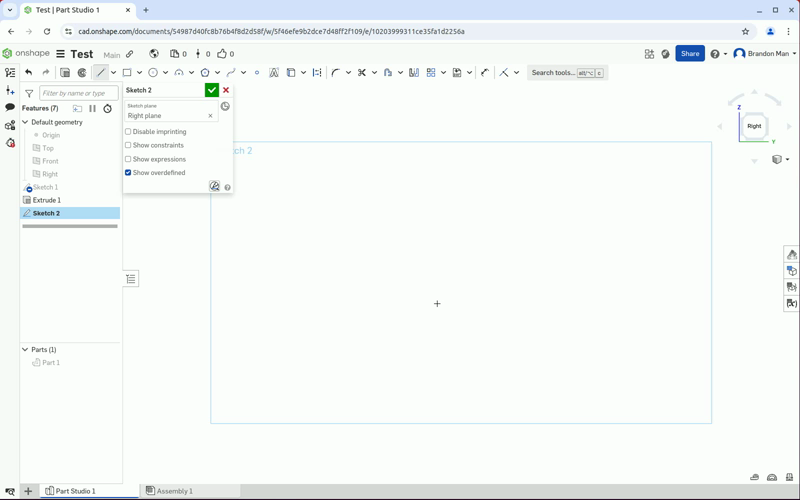
click(437, 303)
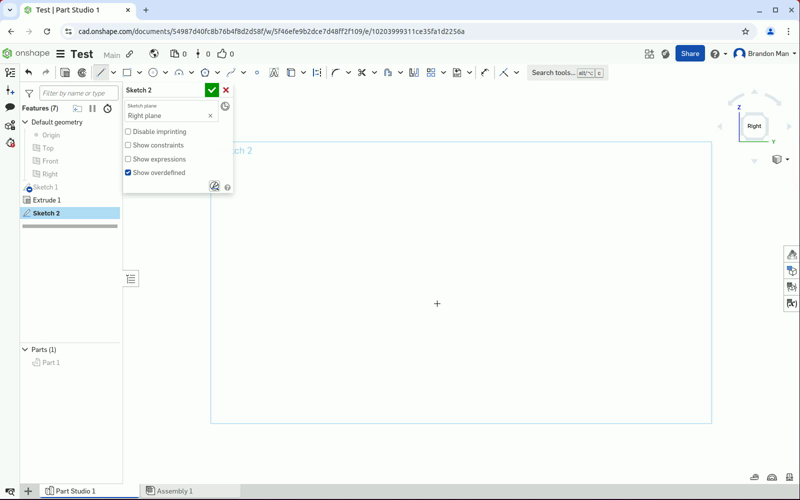
key_up(shift)
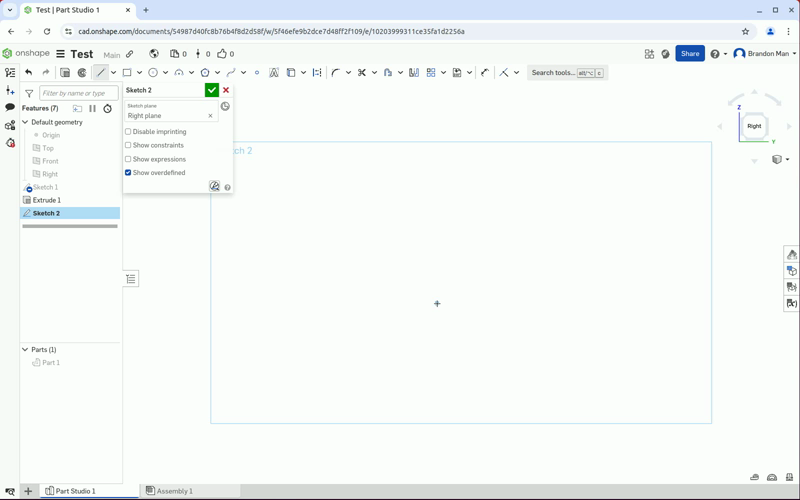
key_down(shift)
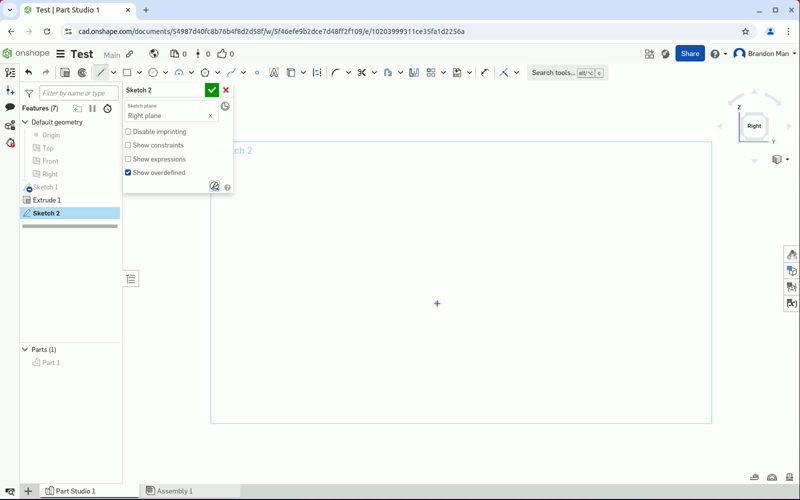
mouse_move(467, 303)
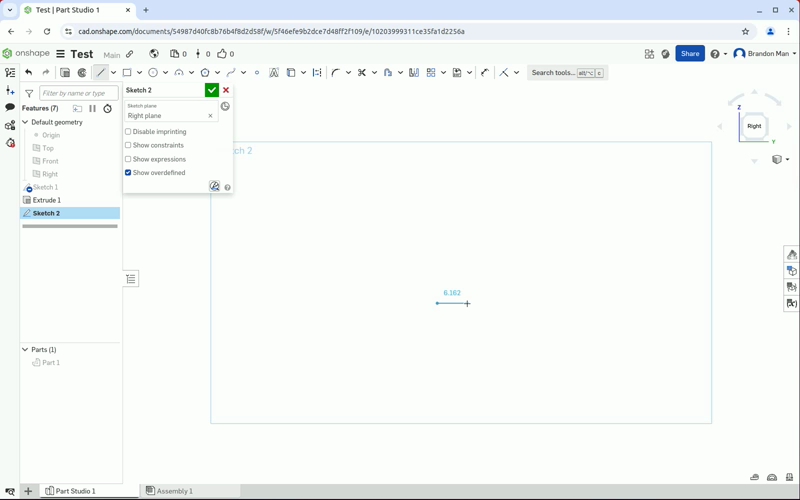
mouse_move(440, 305)
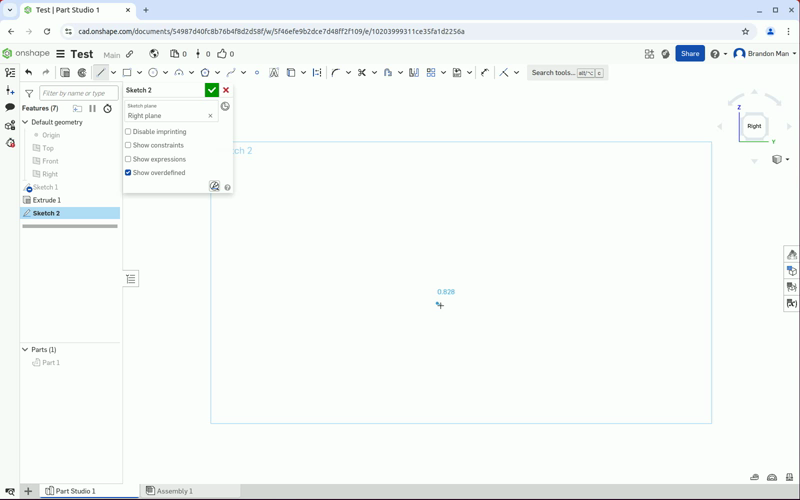
scroll(6)
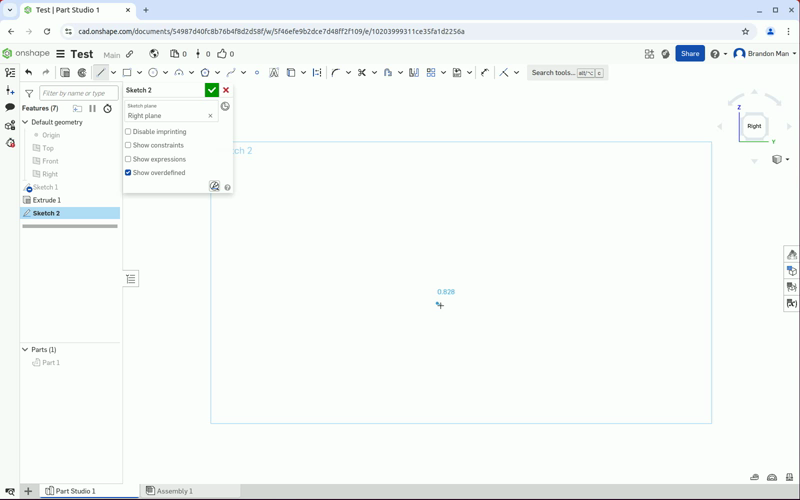
scroll(6)
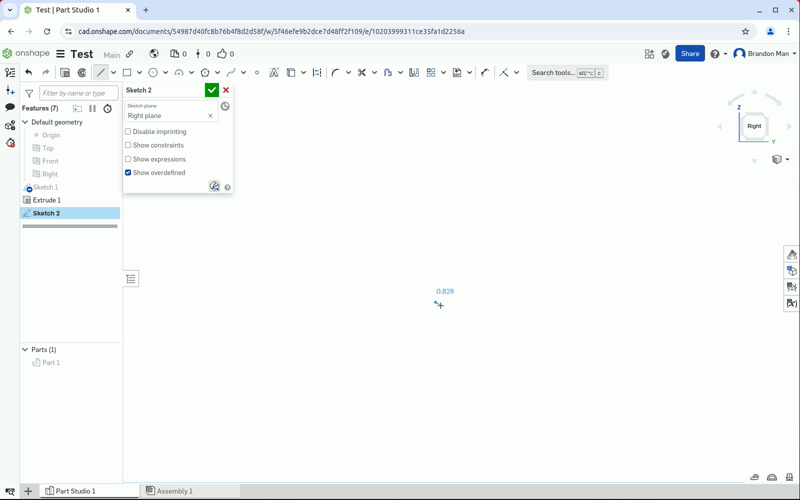
scroll(6)
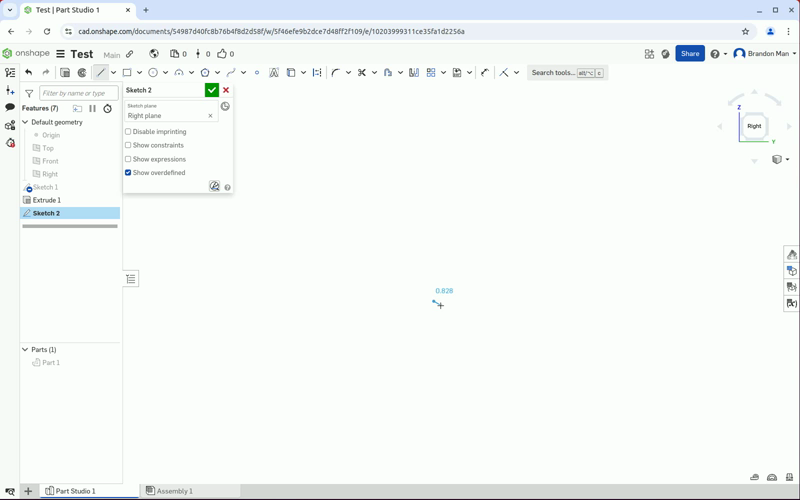
scroll(6)
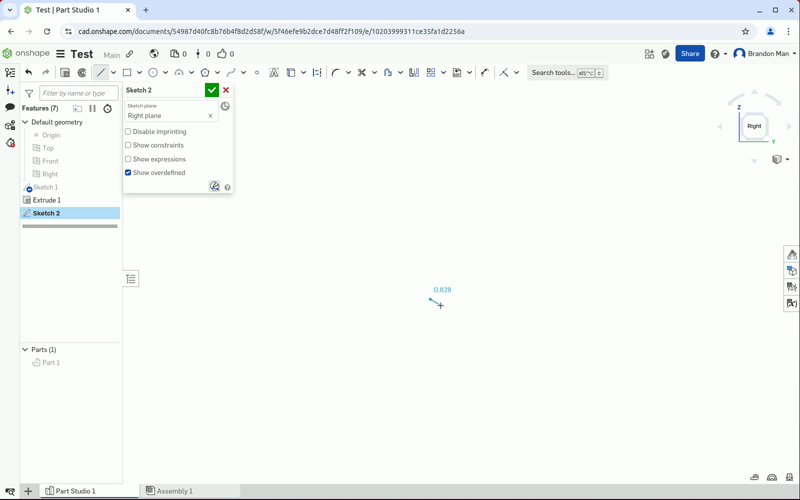
scroll(6)
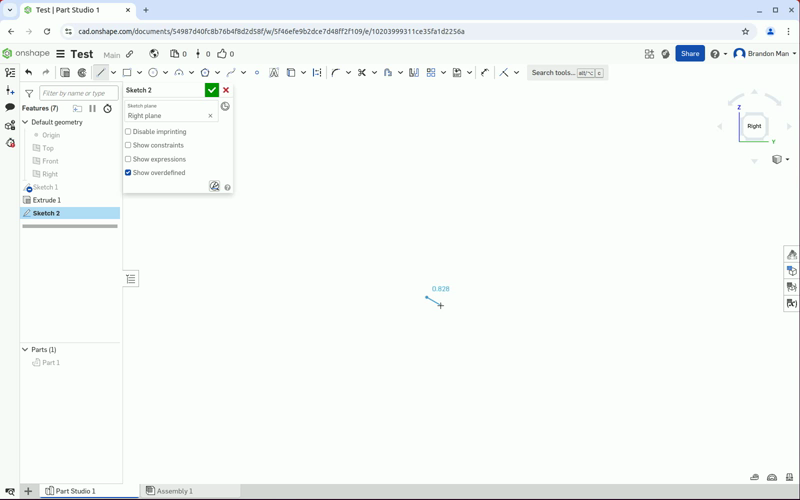
scroll(6)
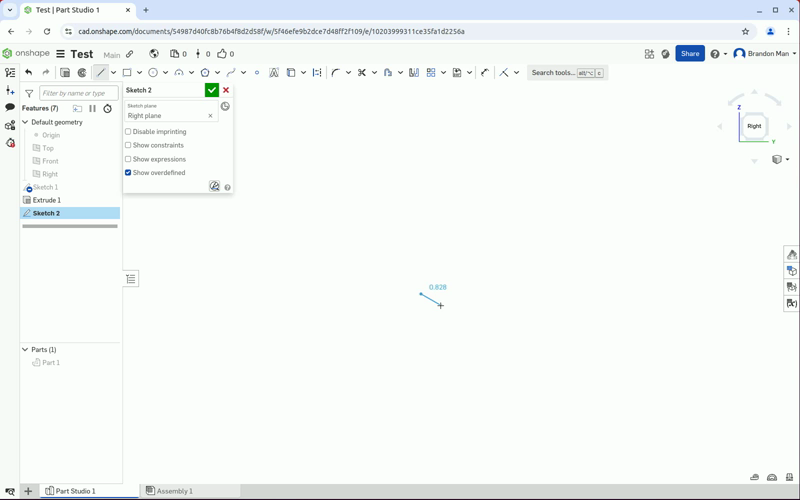
scroll(6)
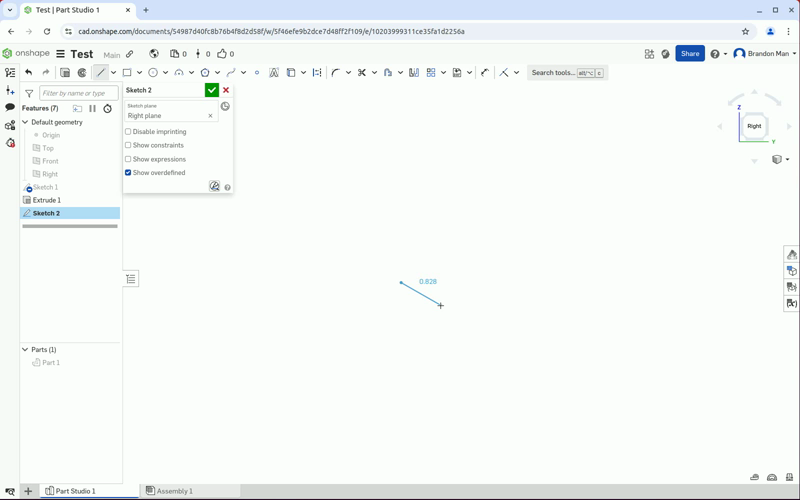
click(440, 305)
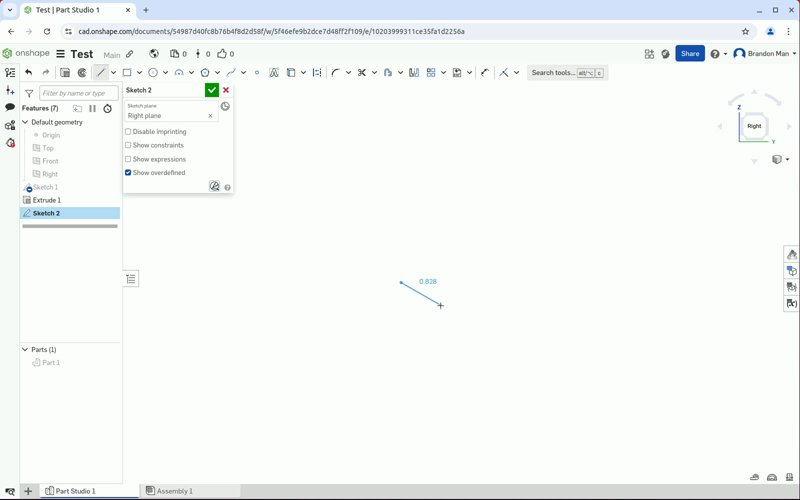
scroll(-6)
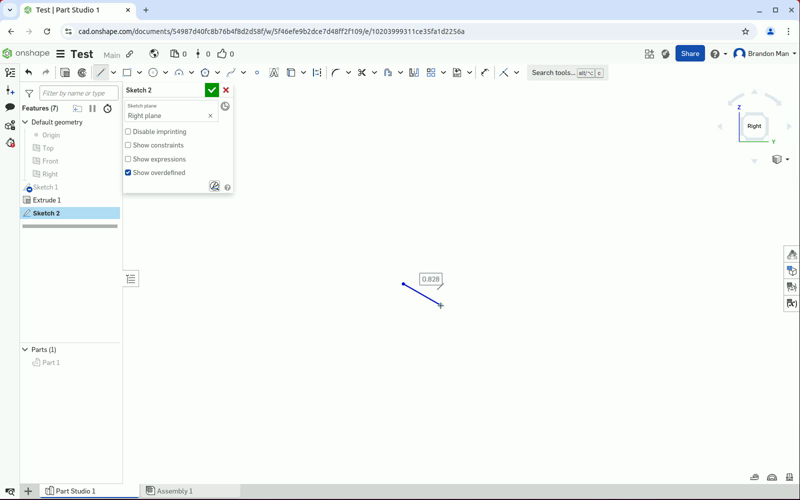
scroll(-6)
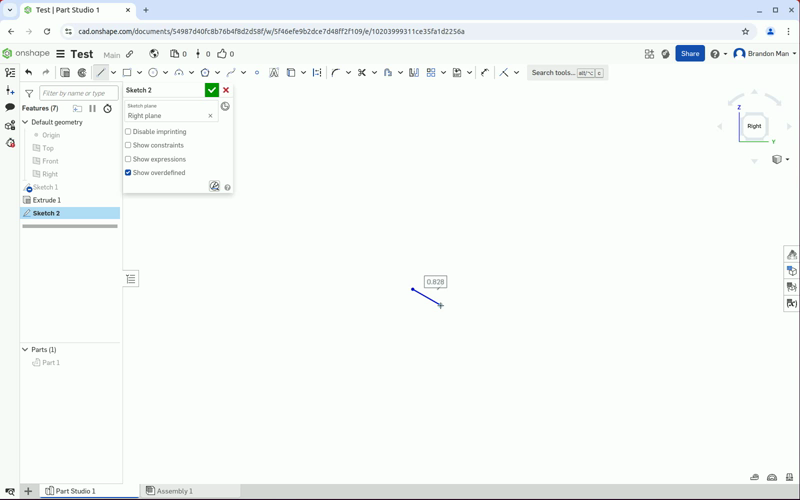
scroll(-6)
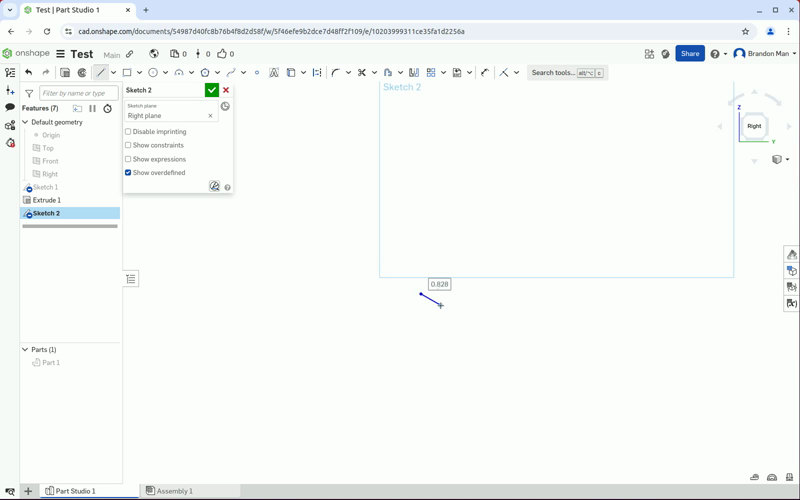
scroll(-6)
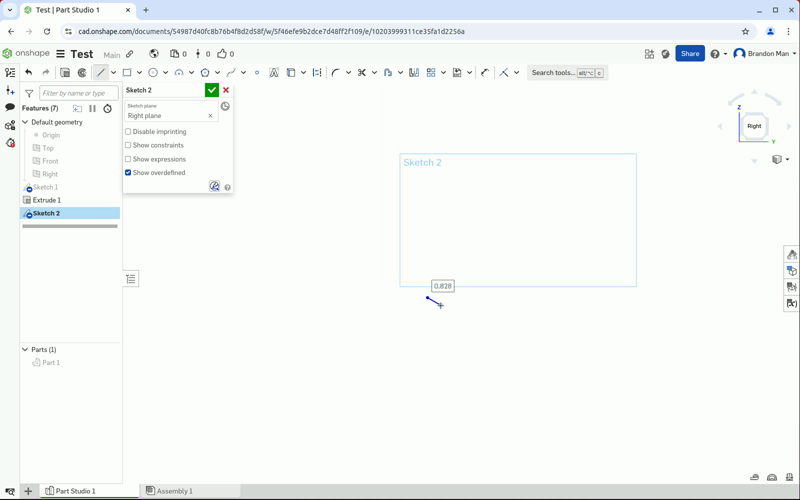
scroll(-6)
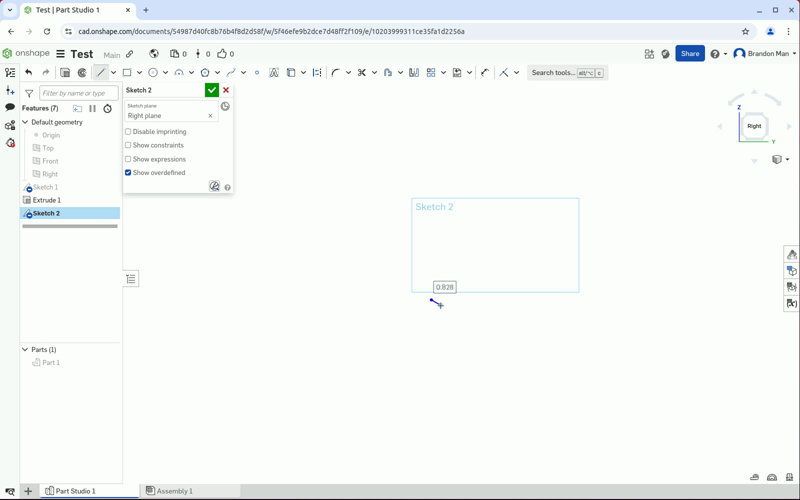
scroll(-6)
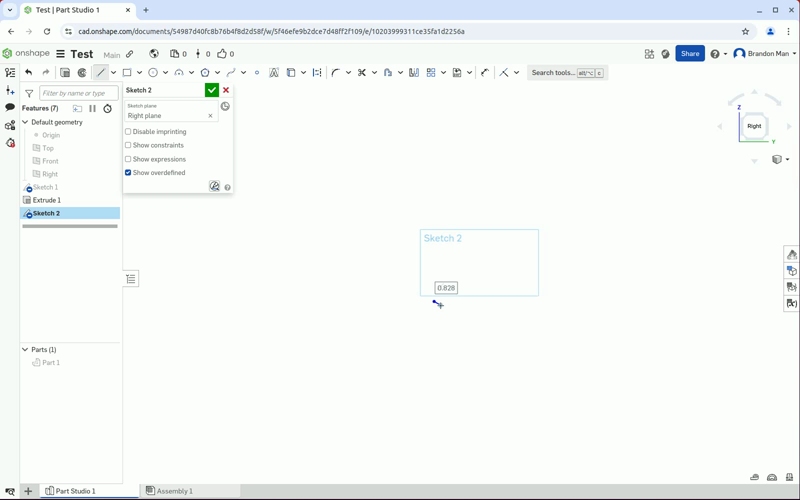
scroll(-6)
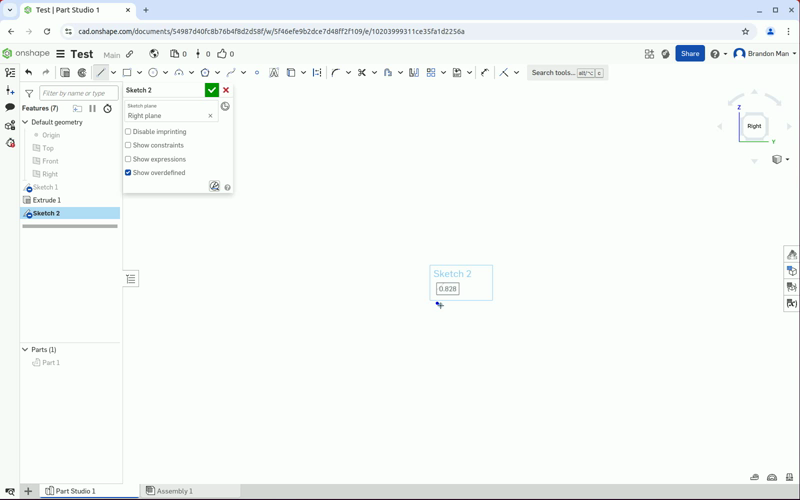
key_up(shift)
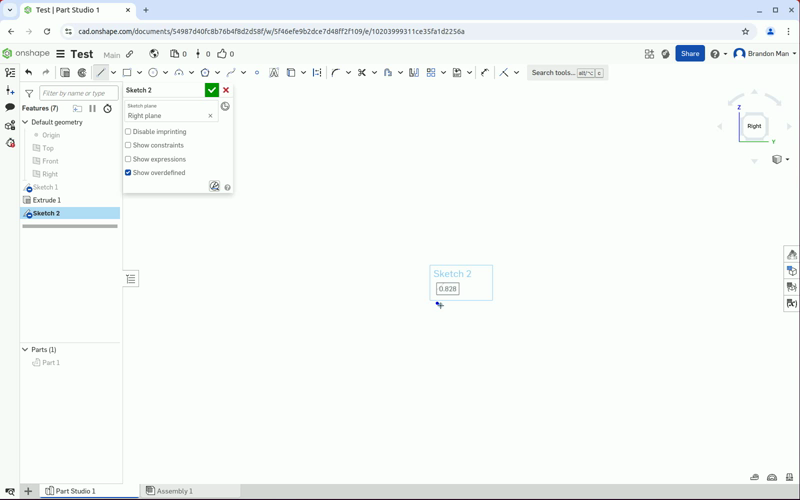
key_down(shift)
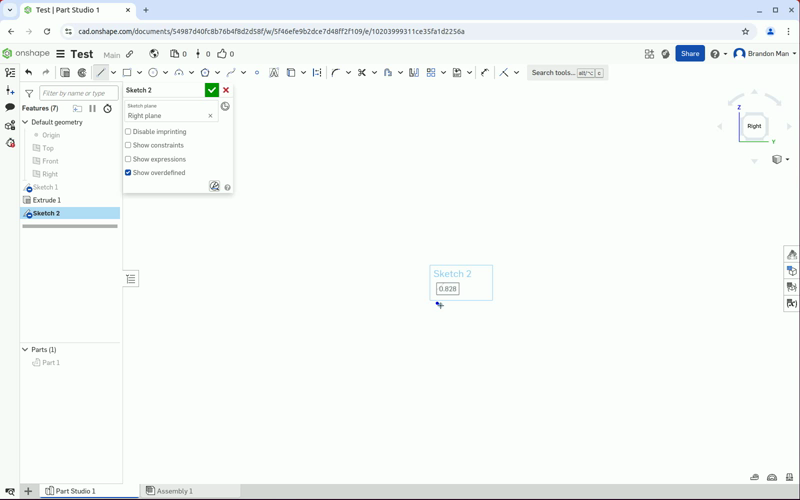
mouse_move(470, 305)
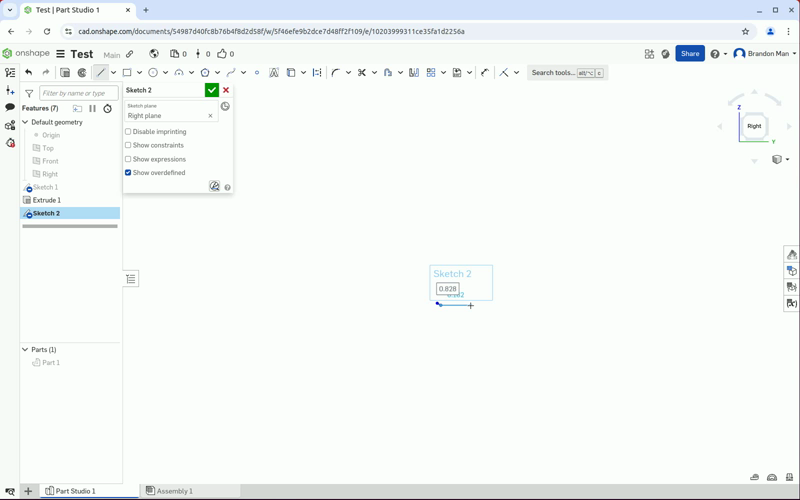
mouse_move(439, 300)
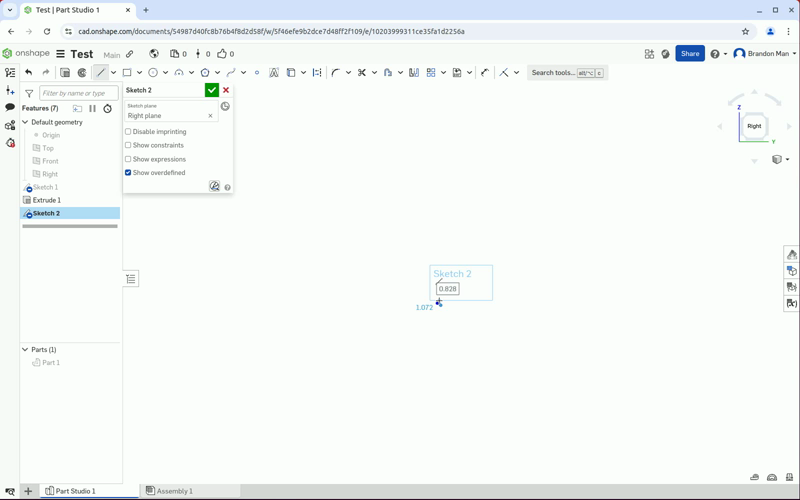
scroll(6)
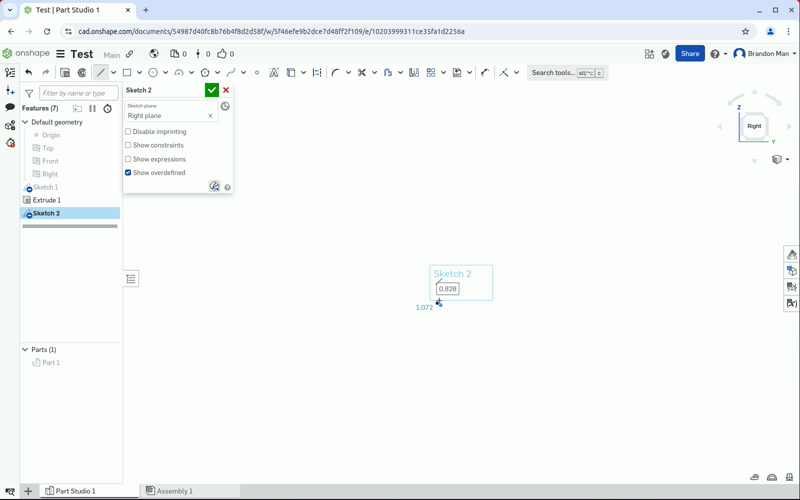
scroll(6)
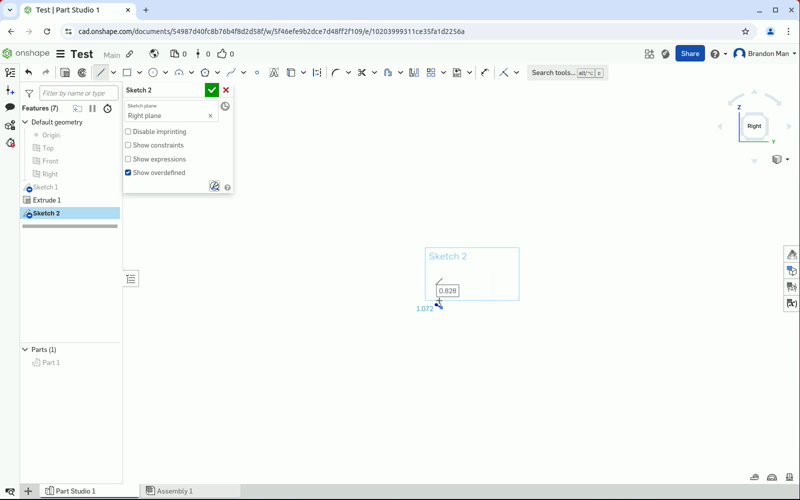
scroll(6)
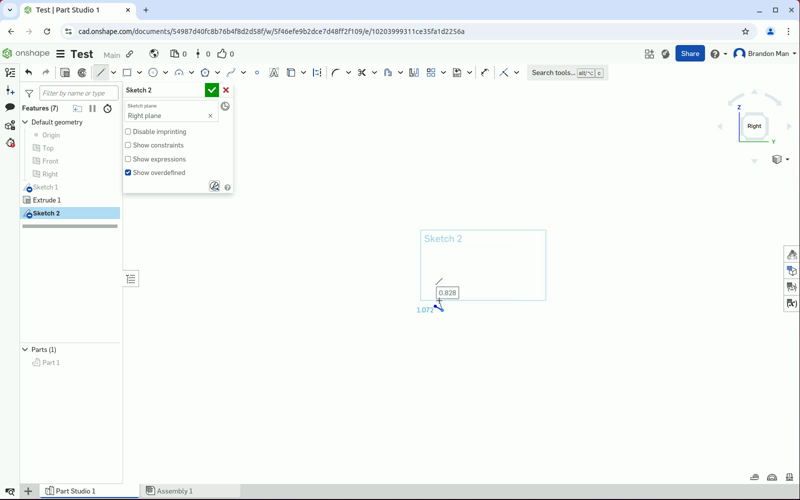
scroll(6)
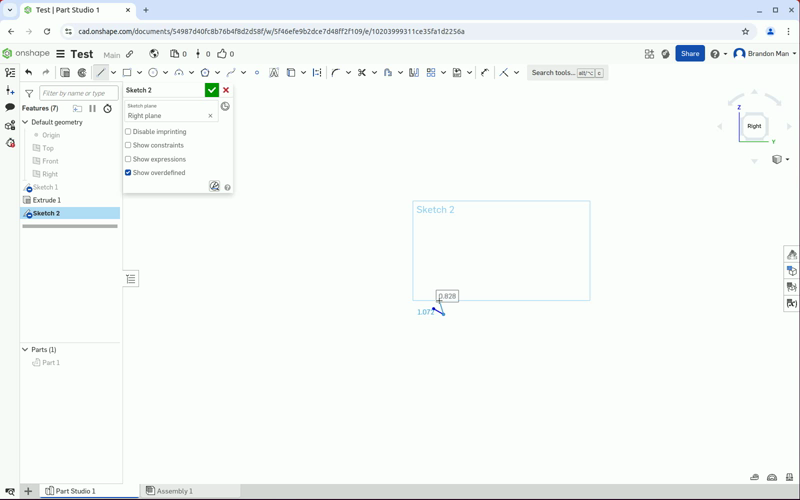
scroll(6)
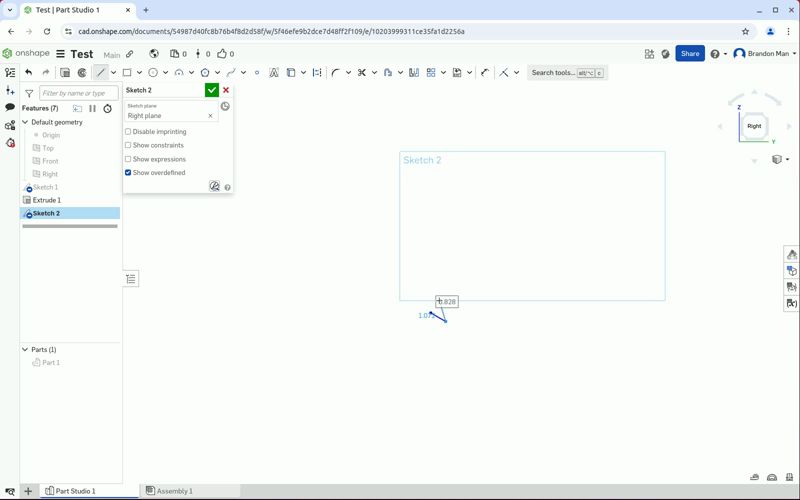
scroll(6)
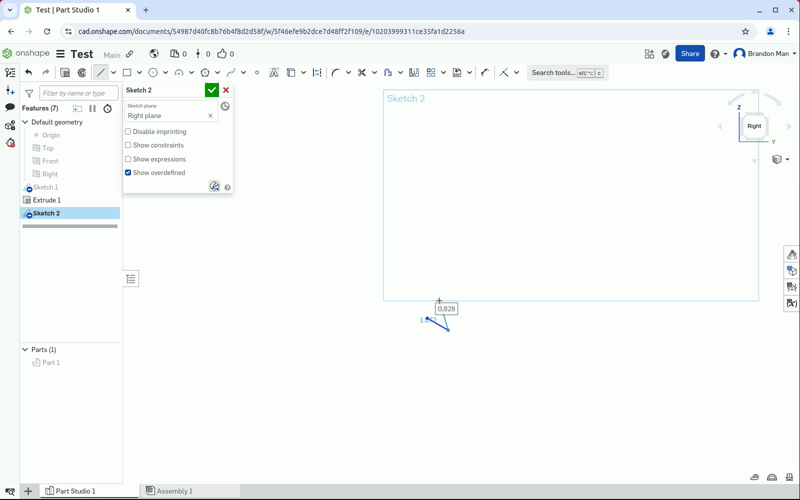
scroll(6)
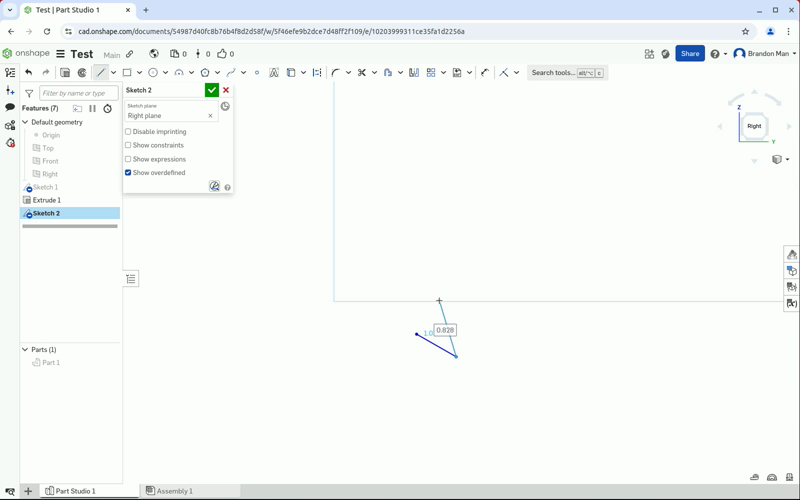
click(439, 300)
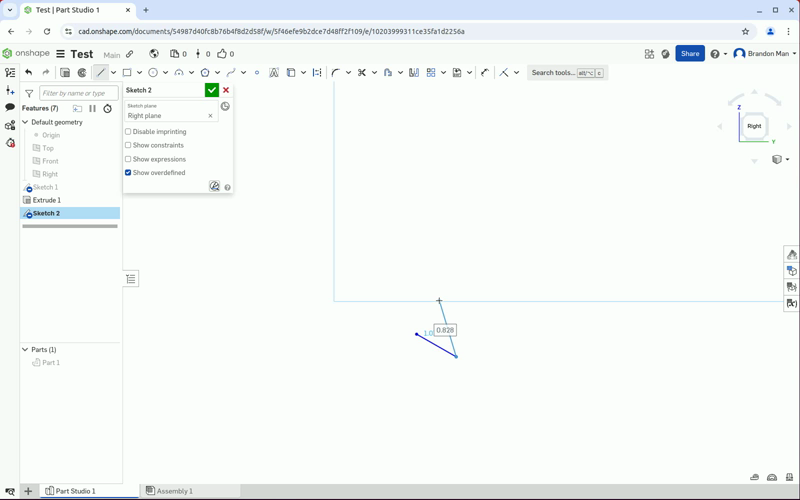
scroll(-6)
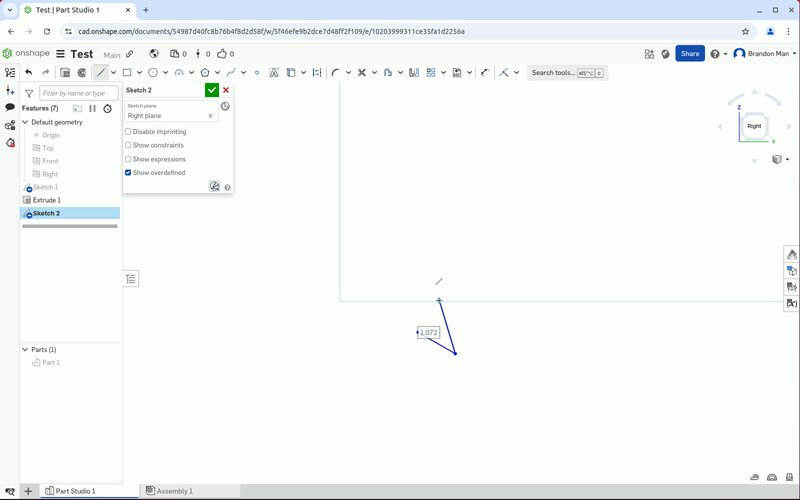
scroll(-6)
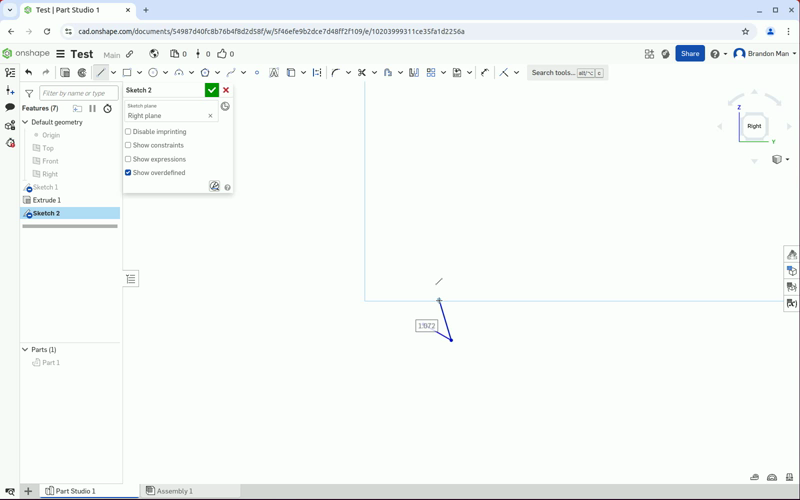
scroll(-6)
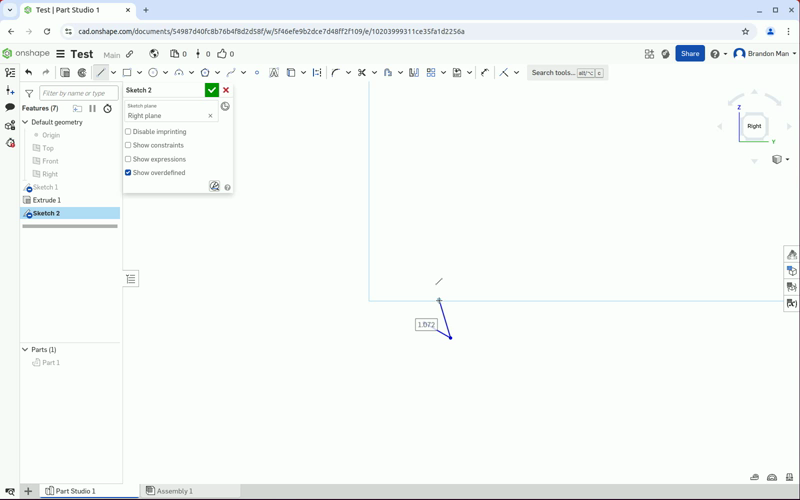
scroll(-6)
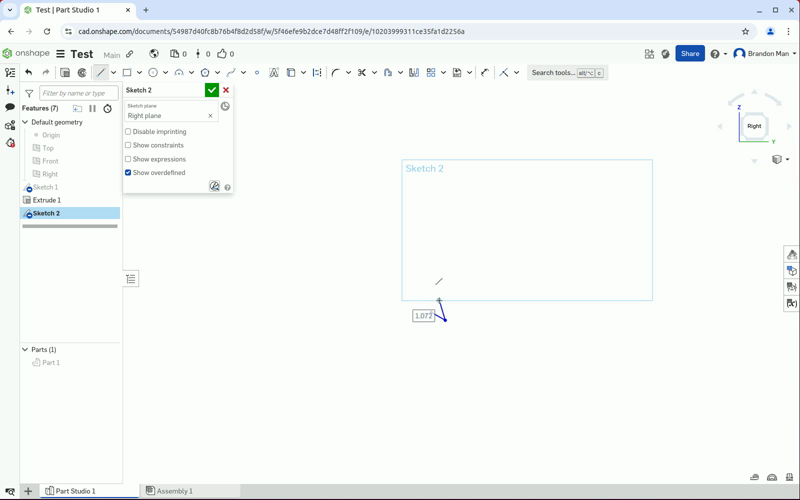
scroll(-6)
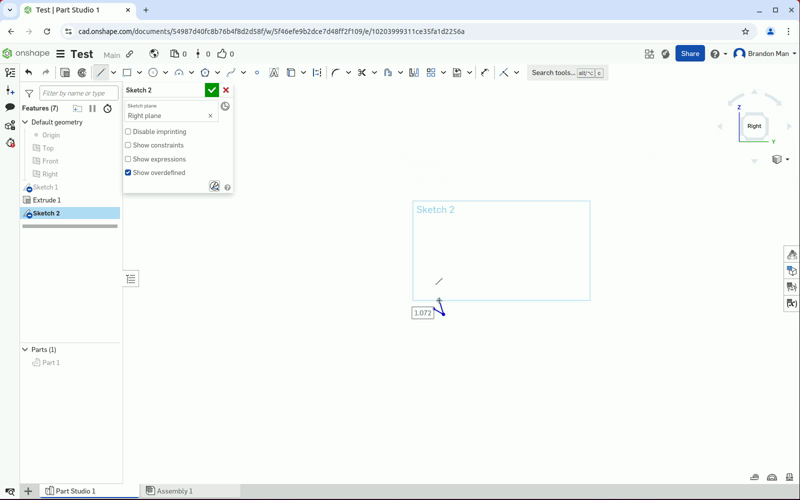
scroll(-6)
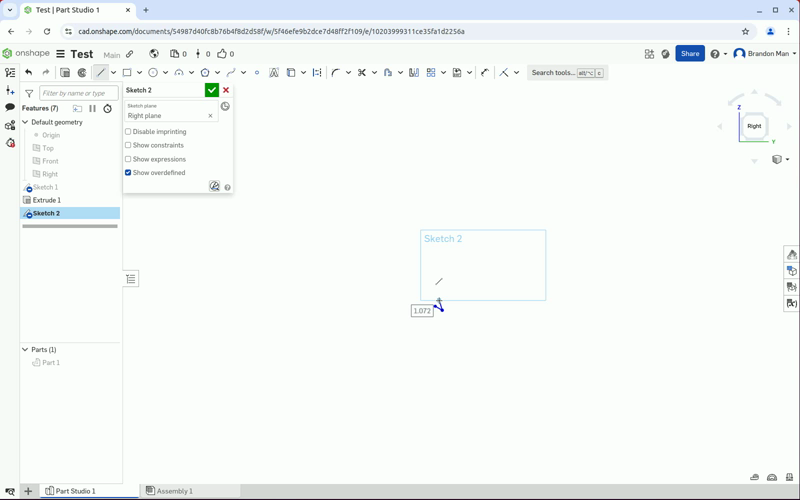
scroll(-6)
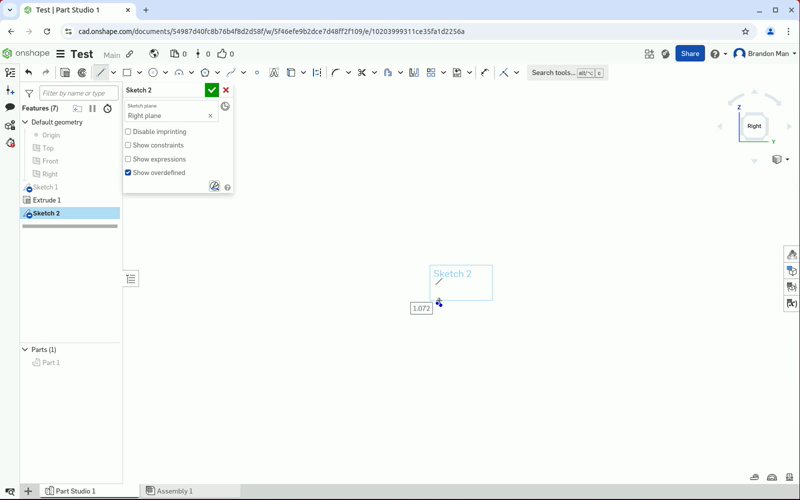
key_up(shift)
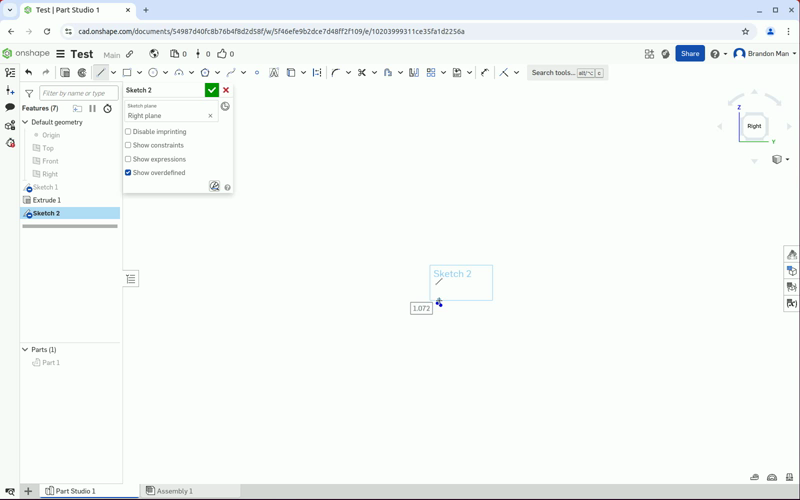
mouse_move(469, 300)
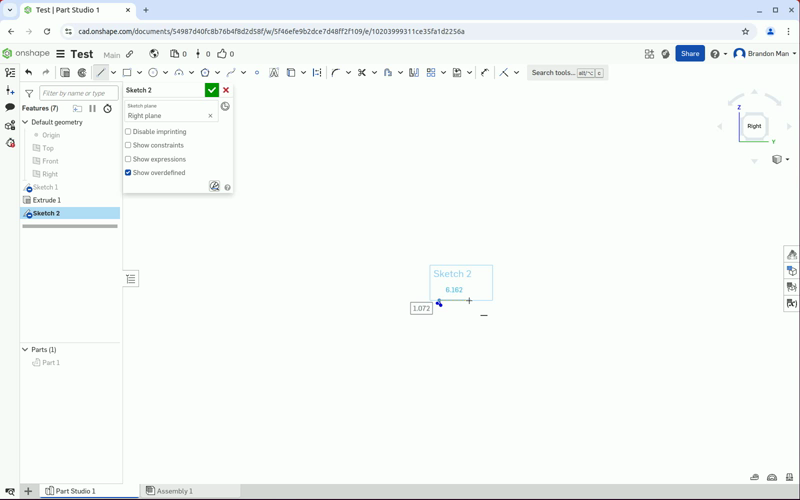
key_down(shift)
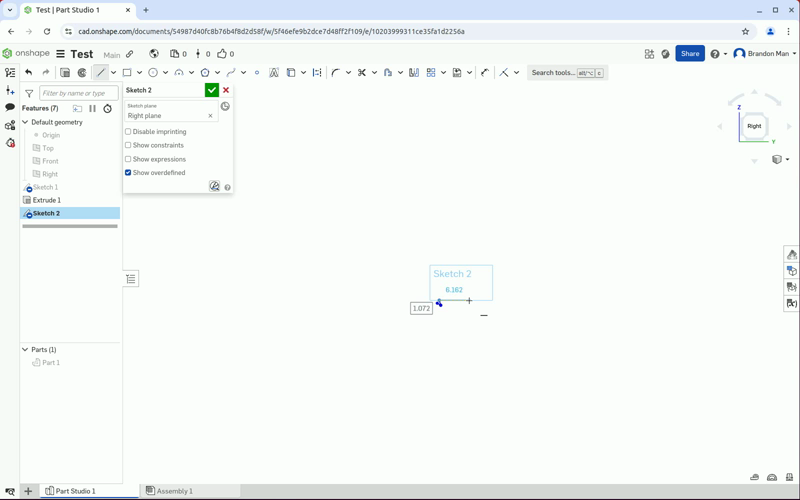
mouse_move(437, 303)
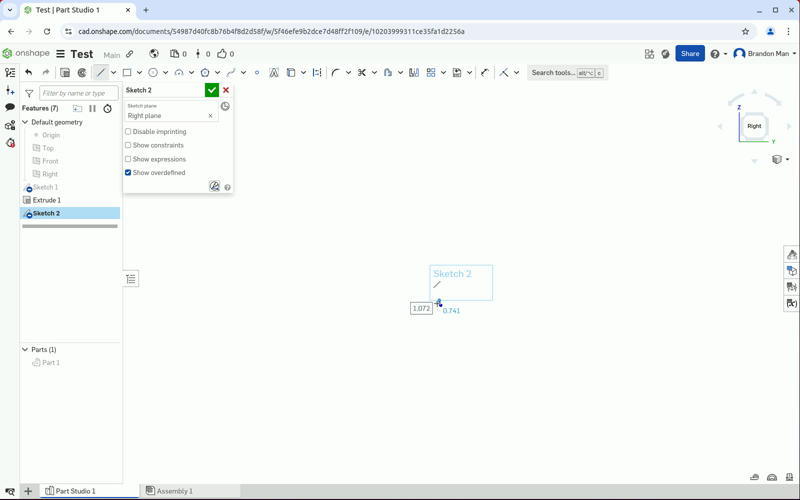
scroll(6)
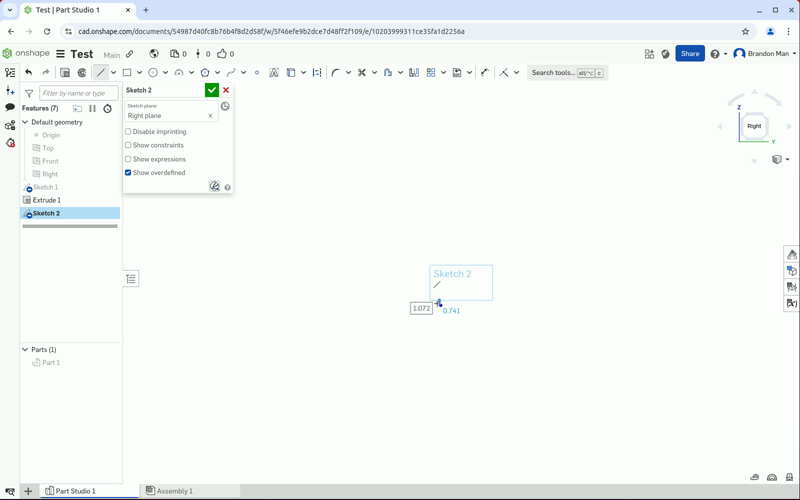
scroll(6)
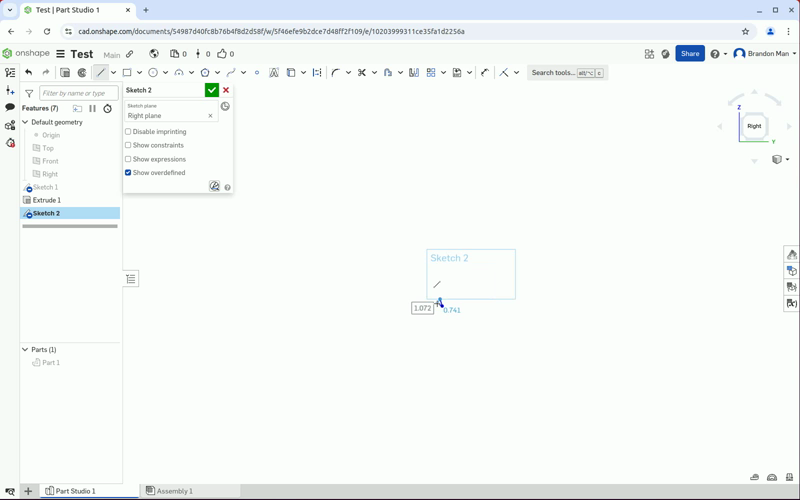
scroll(6)
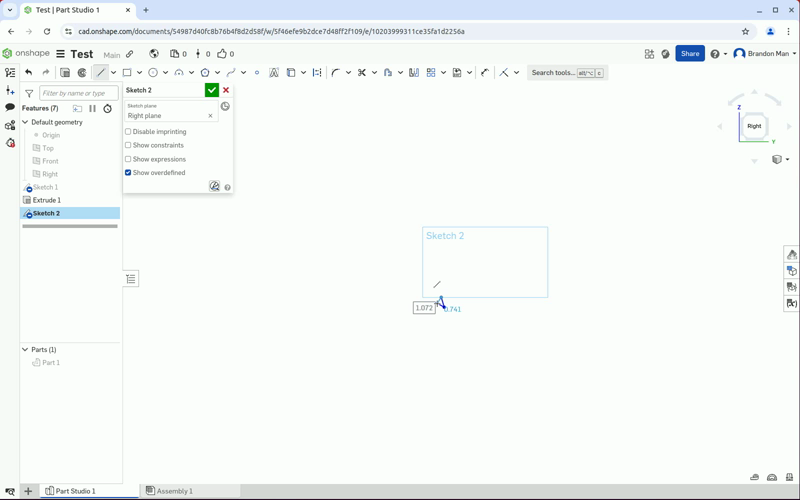
scroll(6)
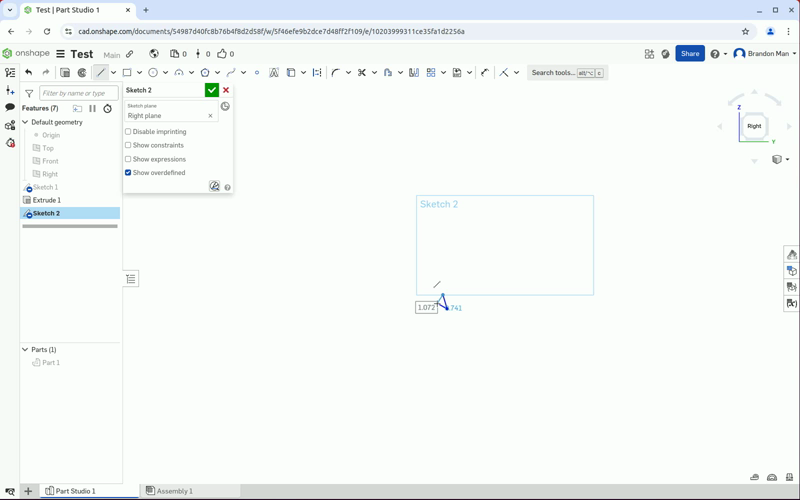
scroll(6)
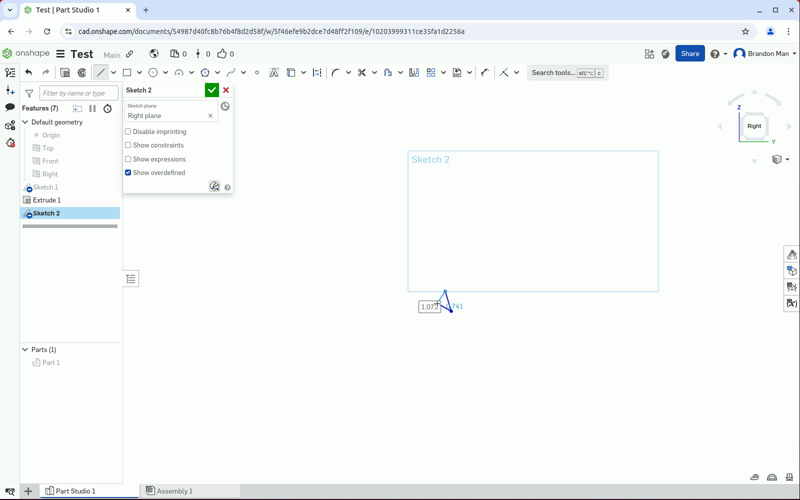
scroll(6)
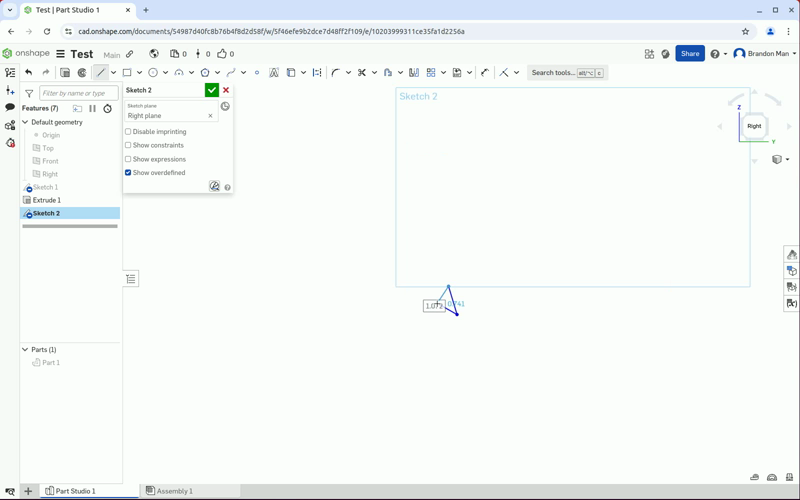
scroll(6)
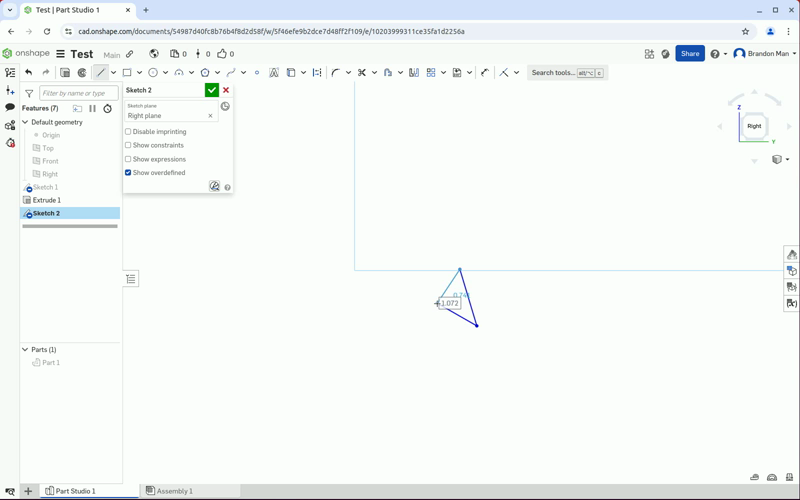
key_up(shift)
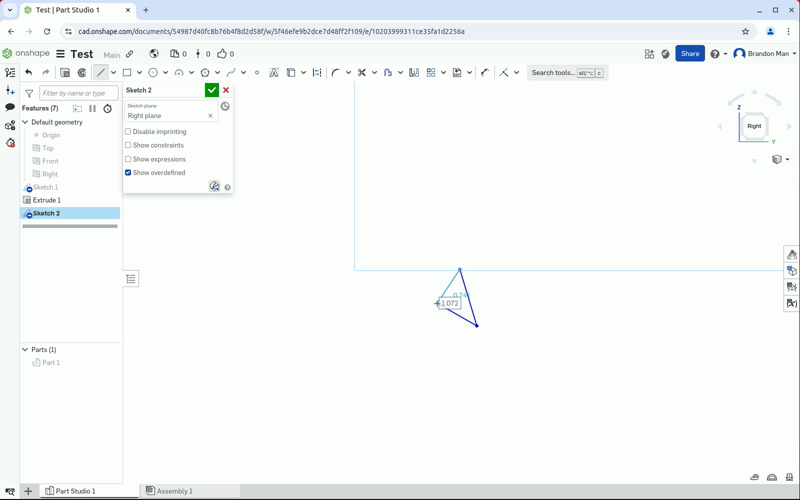
click(437, 303)
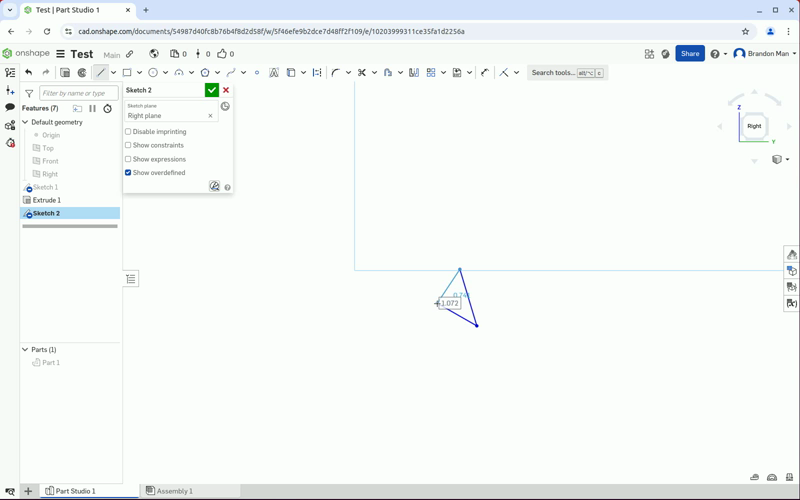
scroll(-6)
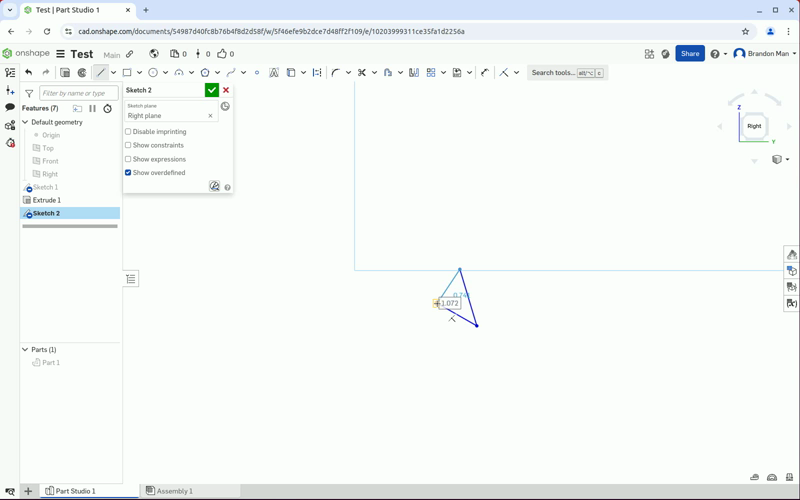
scroll(-6)
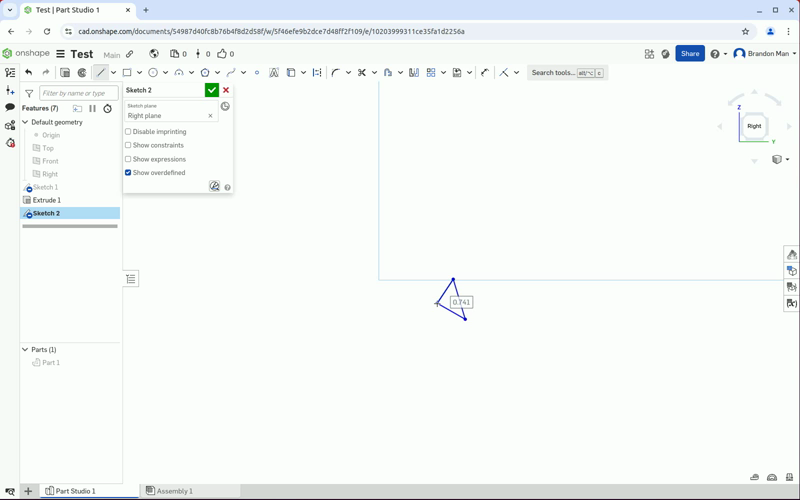
scroll(-6)
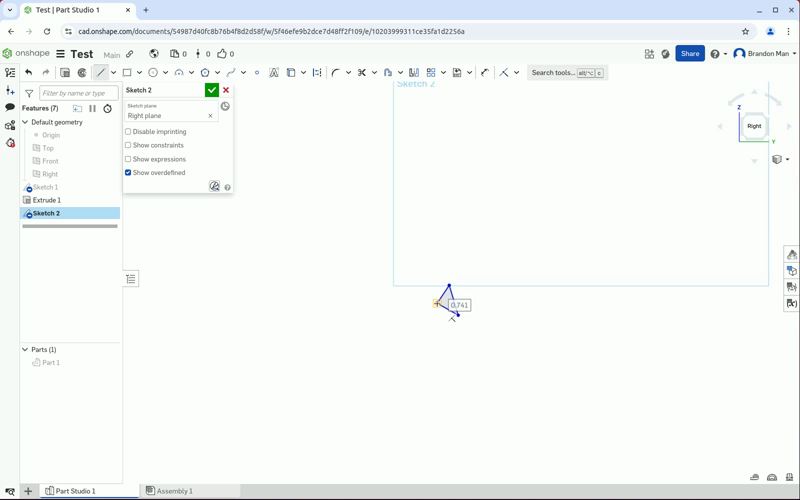
scroll(-6)
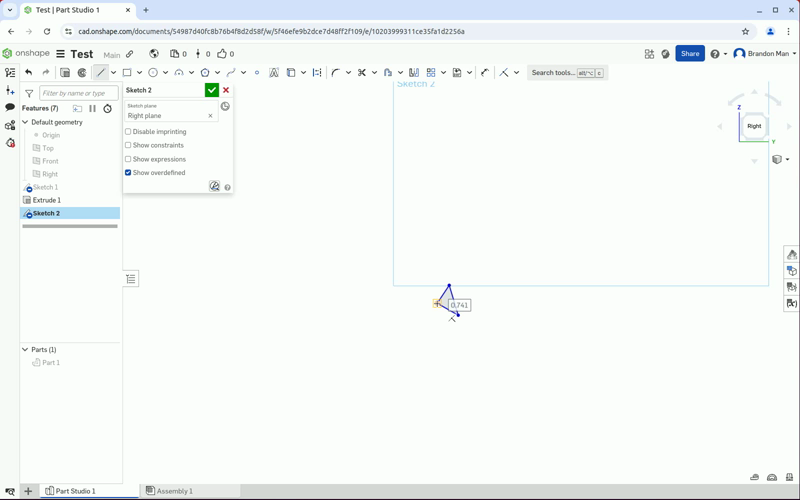
scroll(-6)
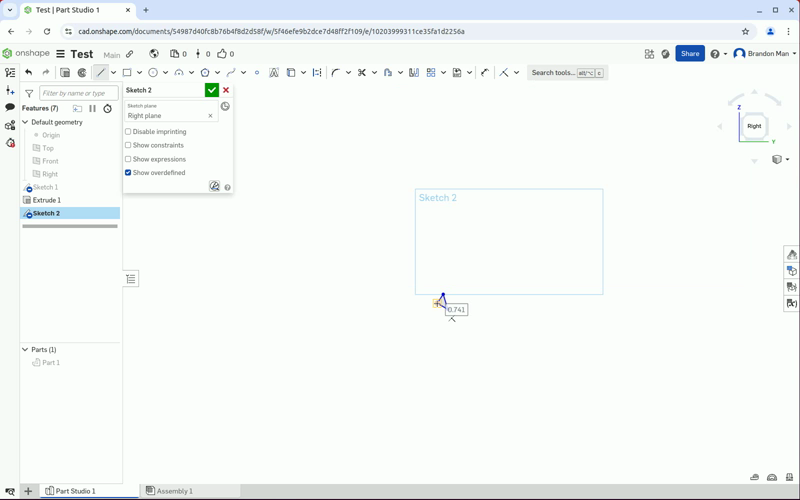
scroll(-6)
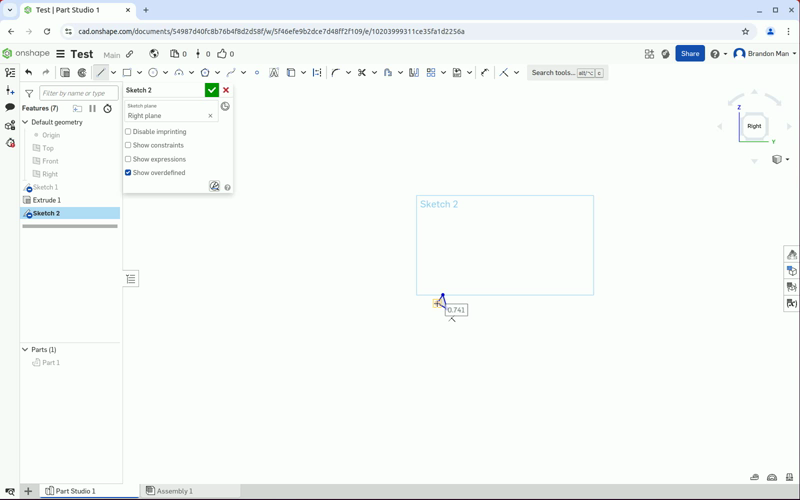
scroll(-6)
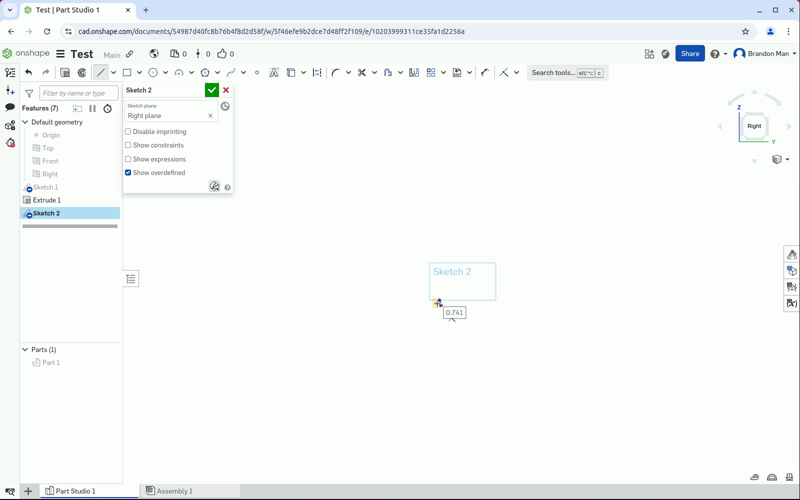
key(esc)
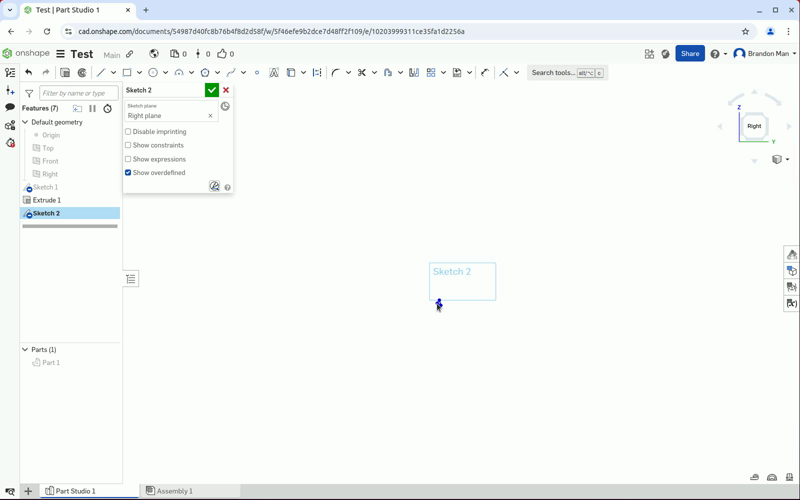
mouse_move(439, 303)
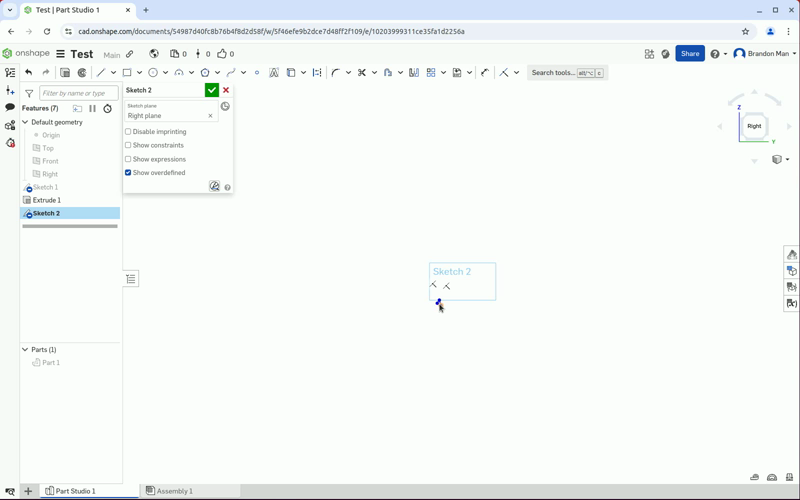
scroll(6)
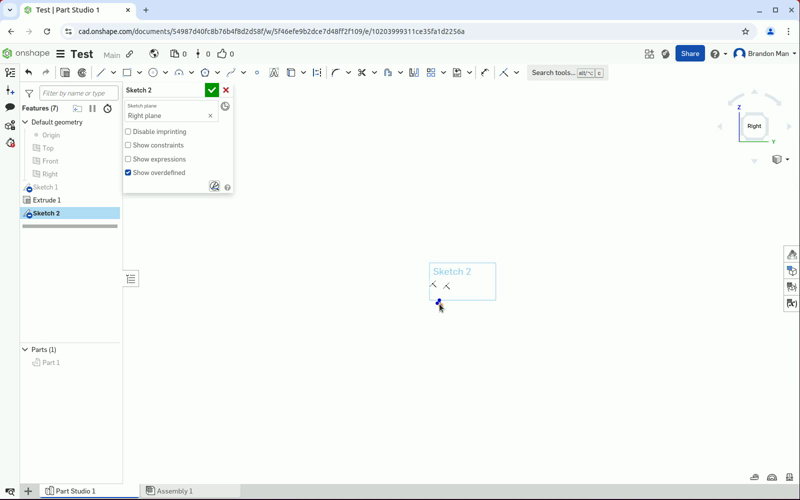
scroll(6)
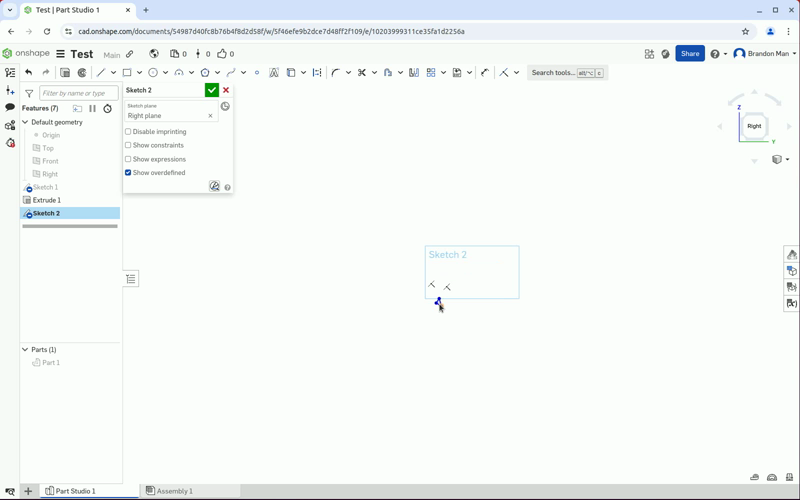
scroll(6)
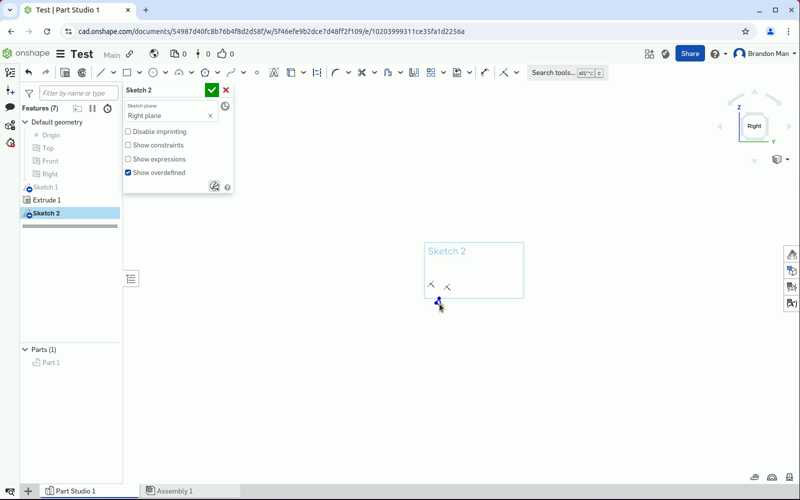
scroll(6)
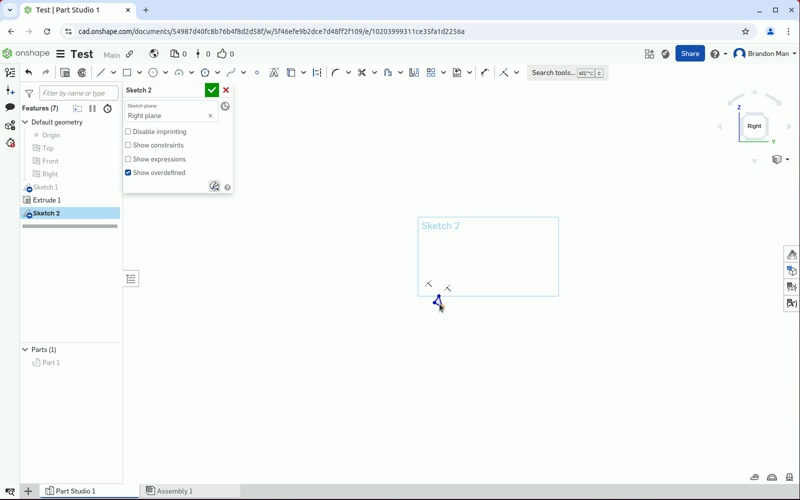
scroll(6)
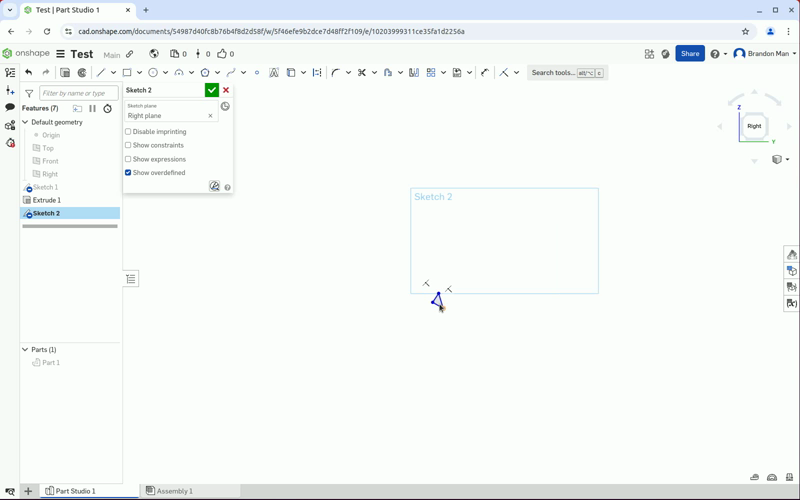
scroll(6)
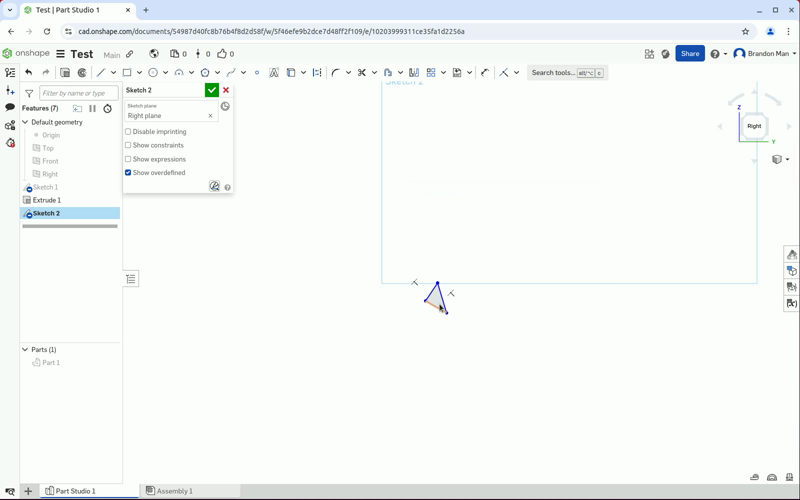
scroll(6)
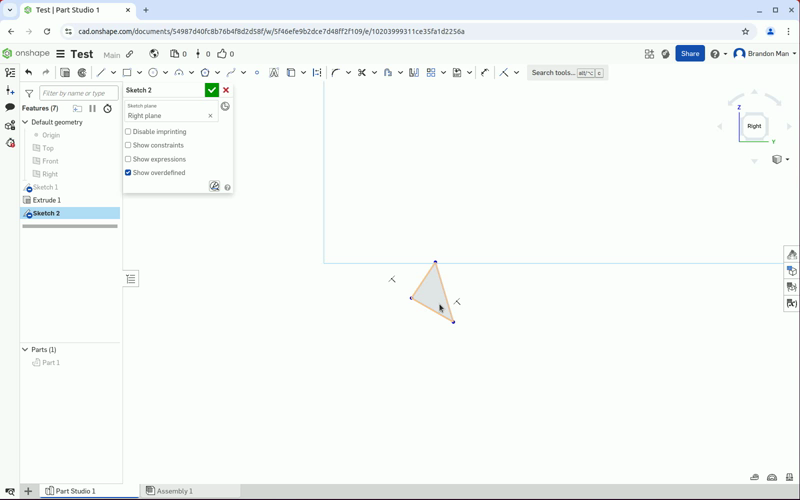
click(439, 303)
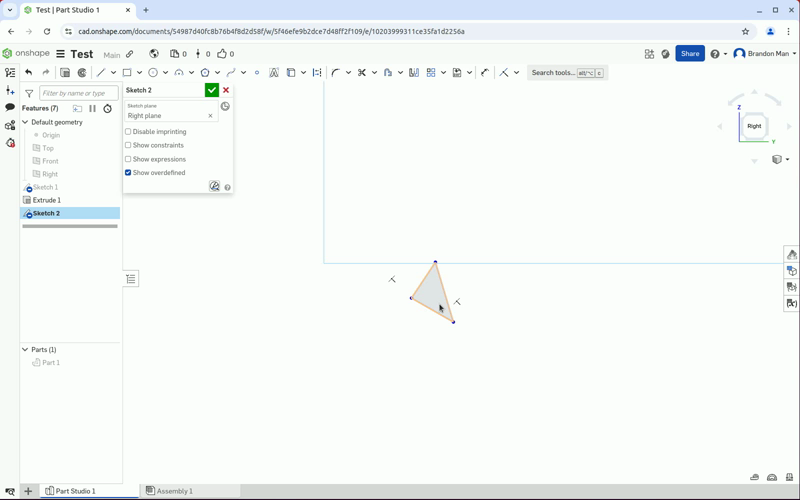
scroll(-6)
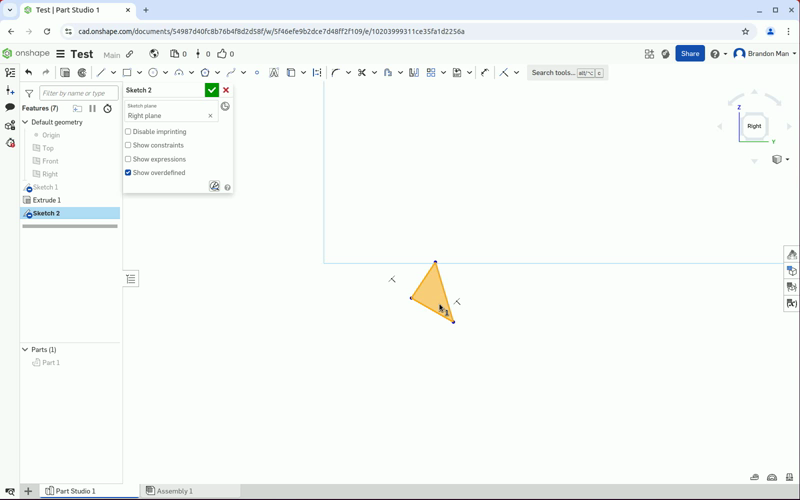
scroll(-6)
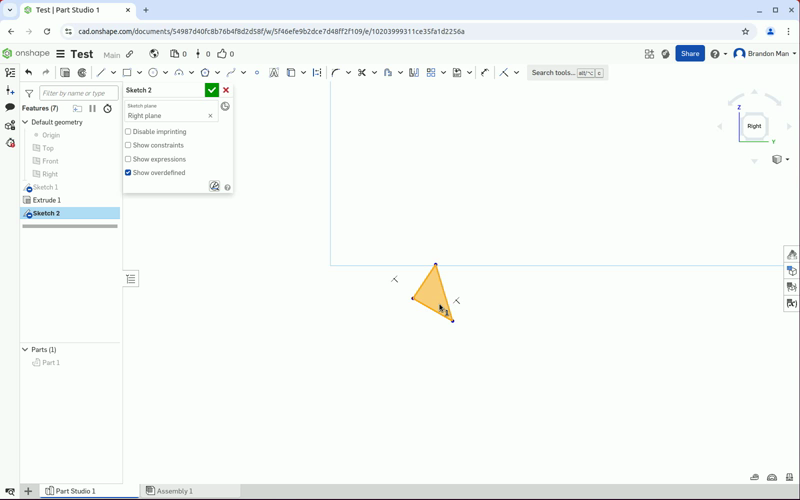
scroll(-6)
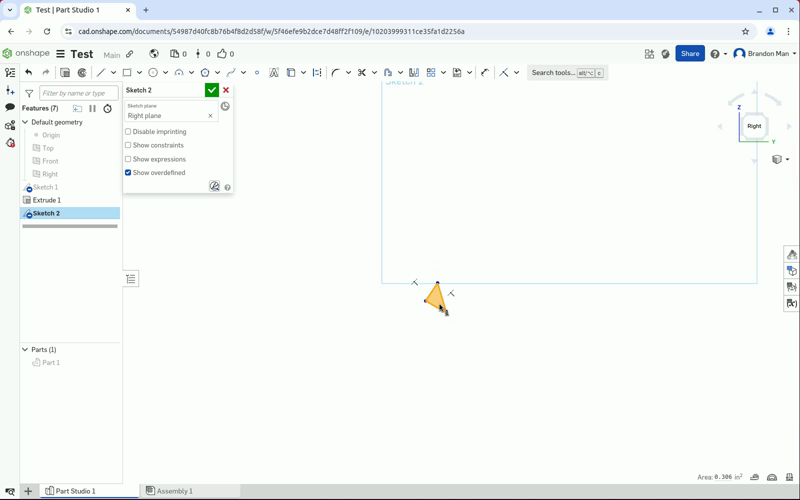
scroll(-6)
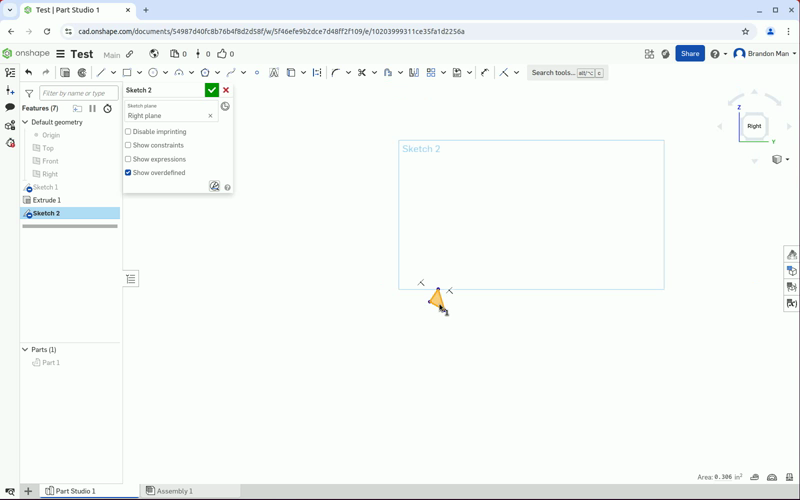
scroll(-6)
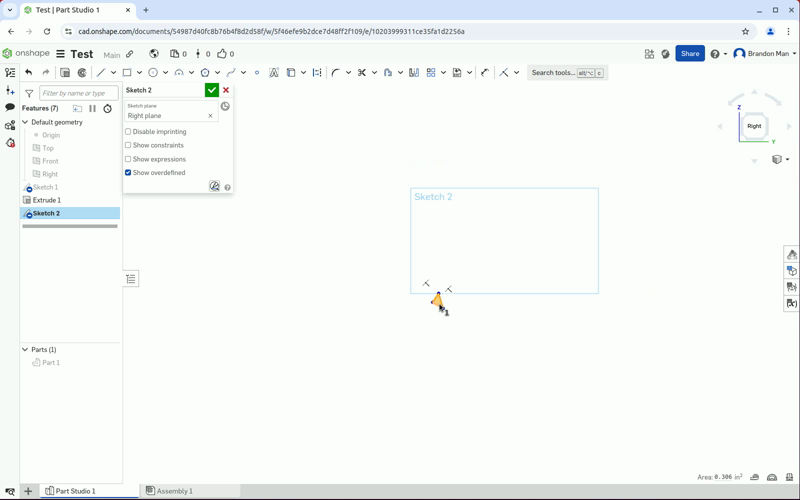
scroll(-6)
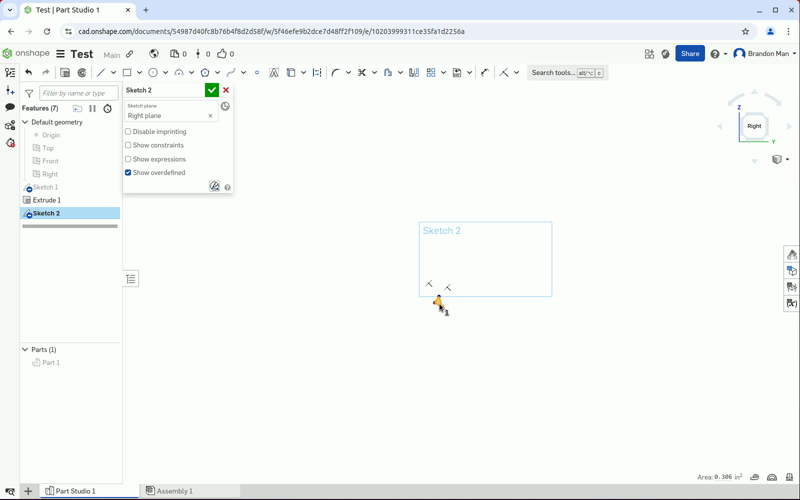
scroll(-6)
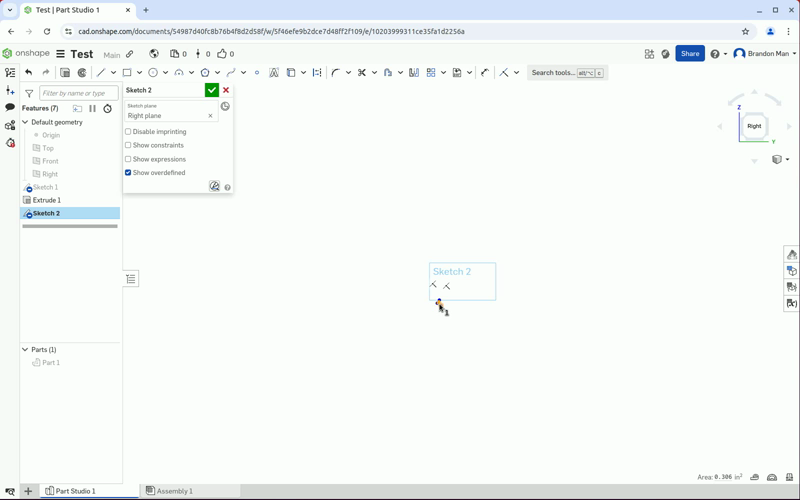
mouse_move(73, 352)
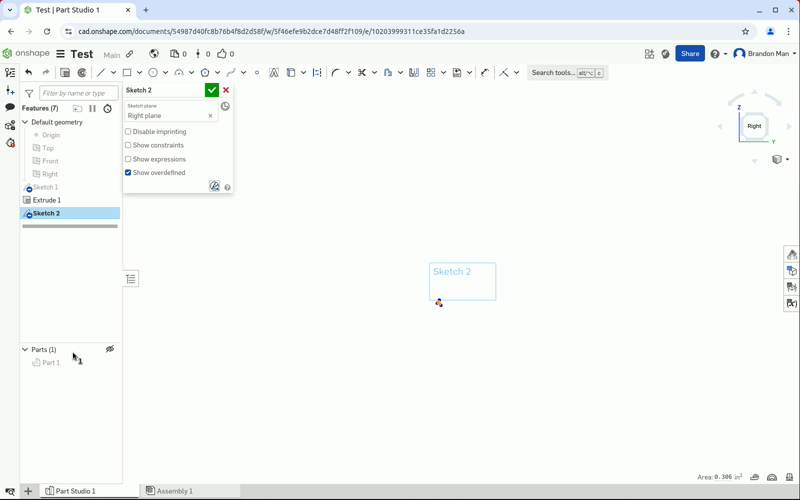
key(shift+y)
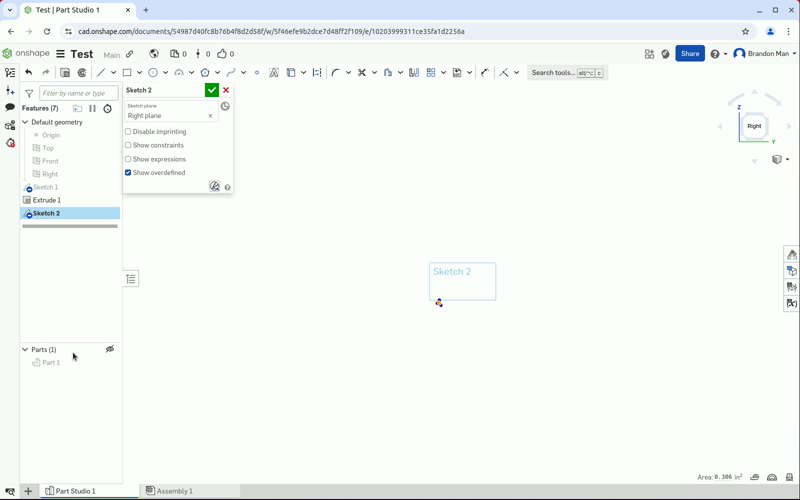
key(shift+e)
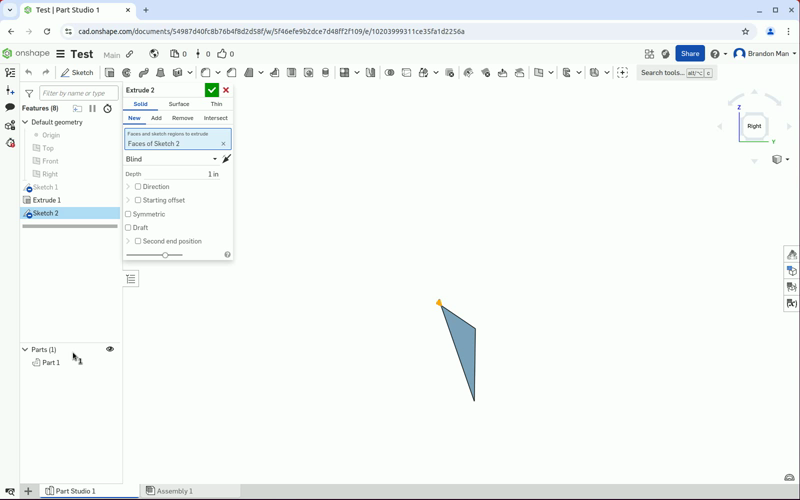
mouse_move(143, 106)
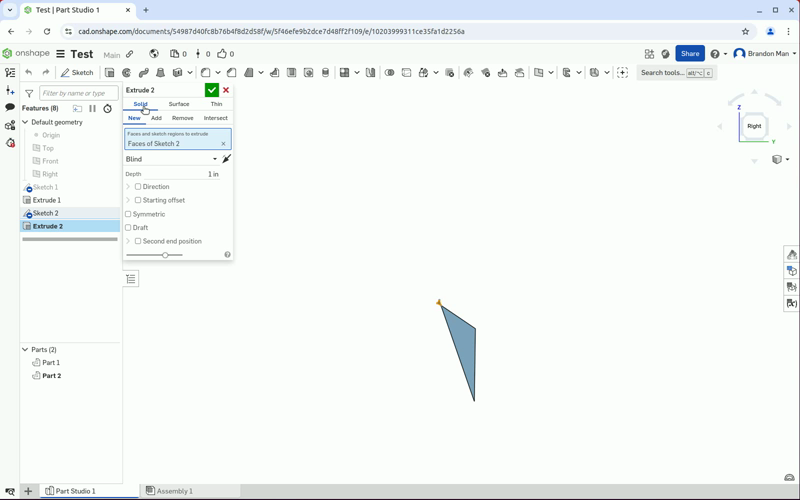
click(143, 106)
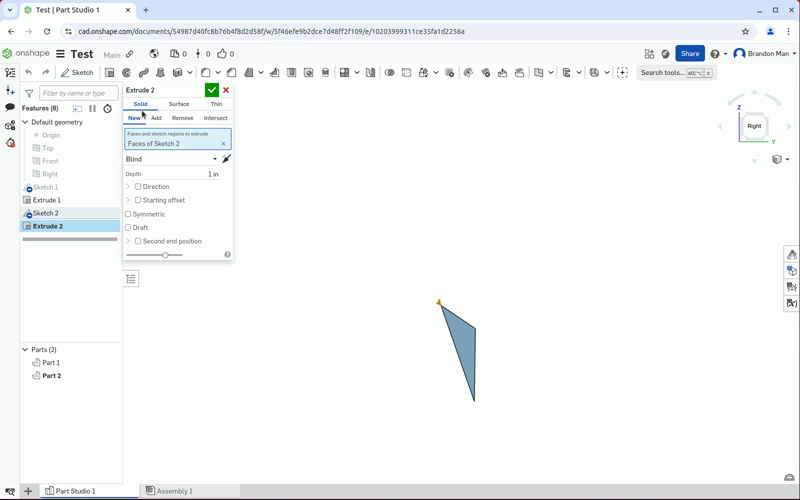
mouse_move(137, 120)
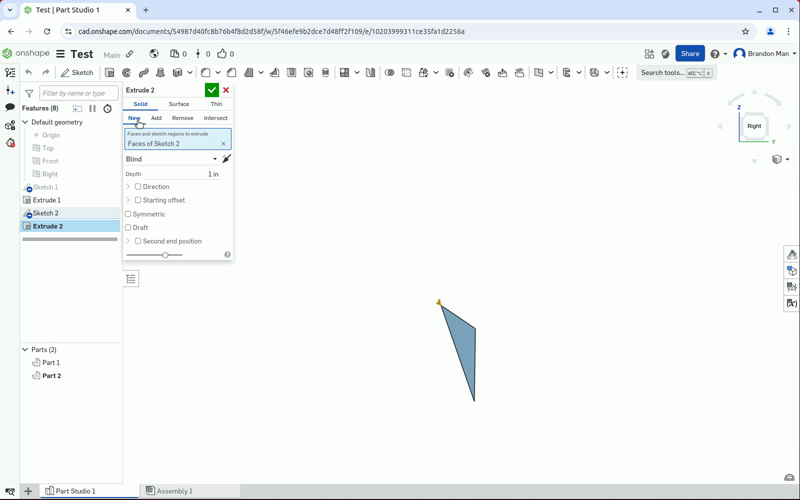
click(137, 120)
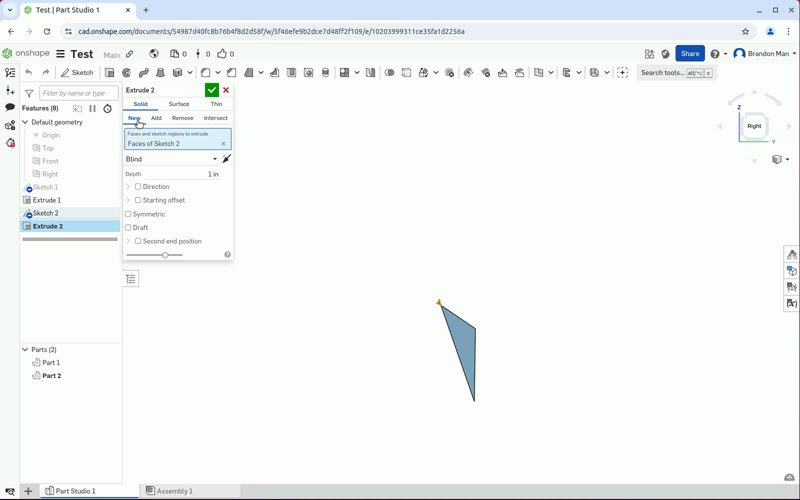
key(tab, 4)
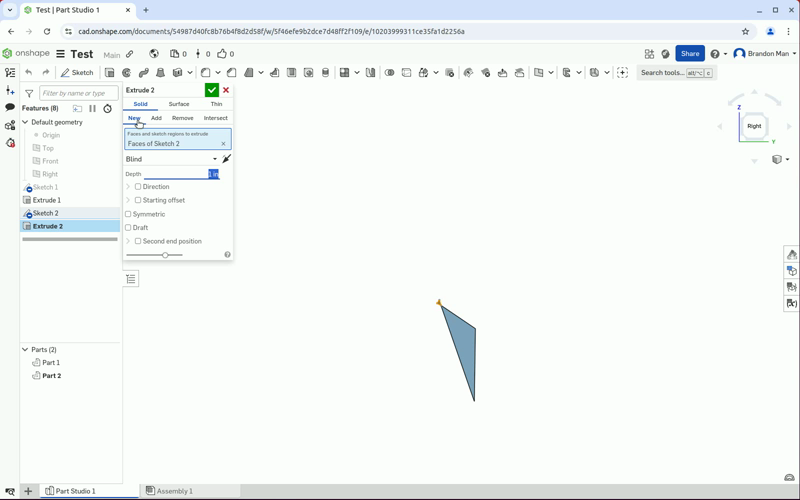
text(3.37)
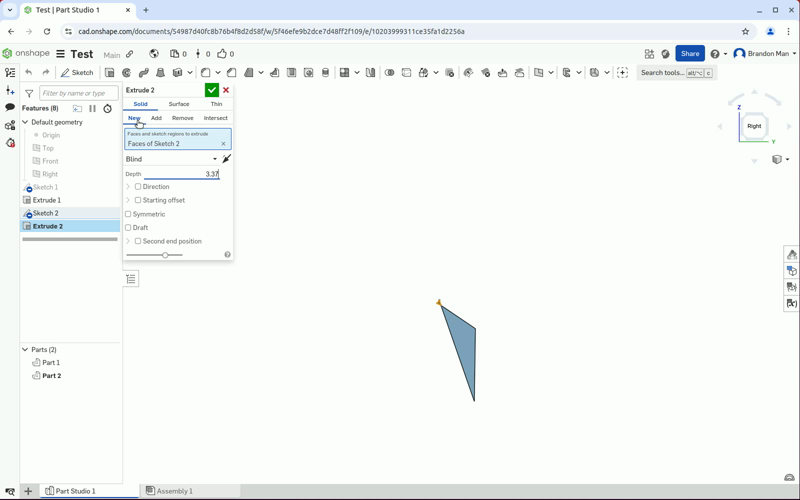
key(enter)
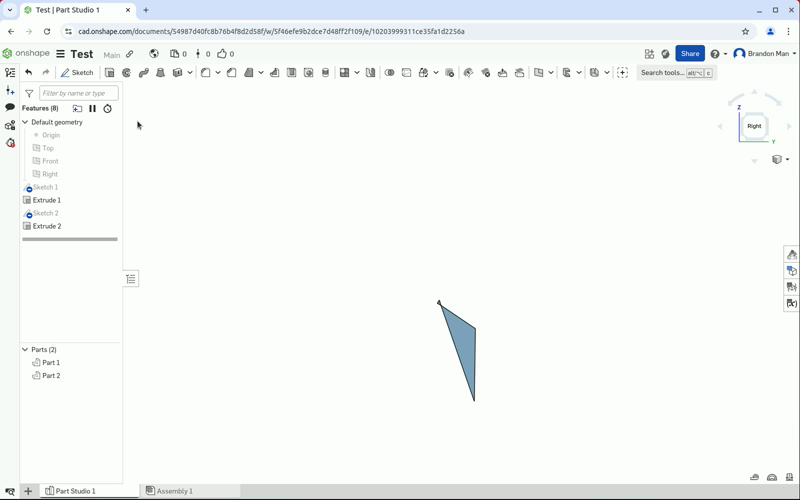
key(shift+h)
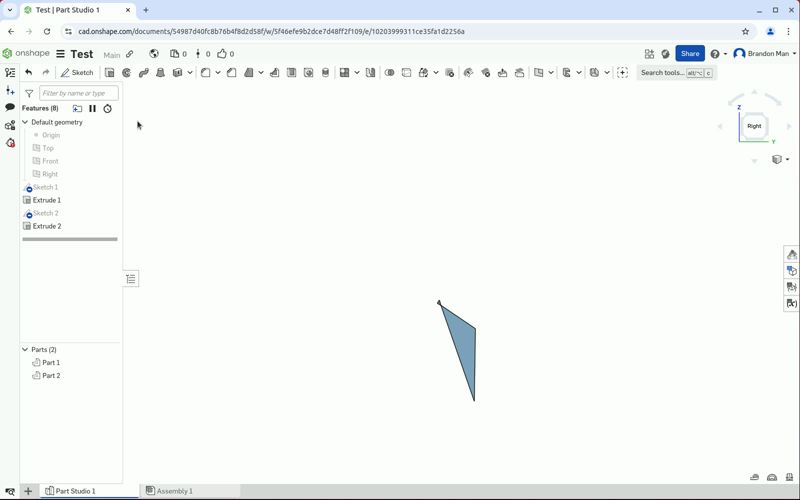
key(shift+h)
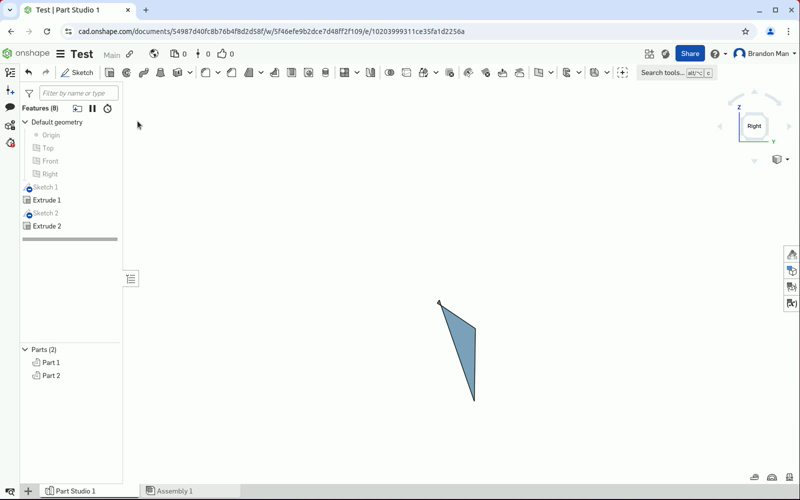
mouse_move(73, 189)
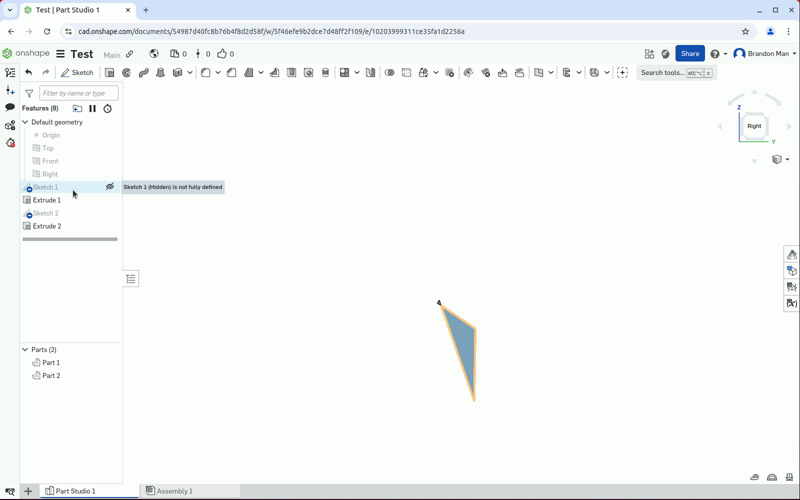
click(73, 189)
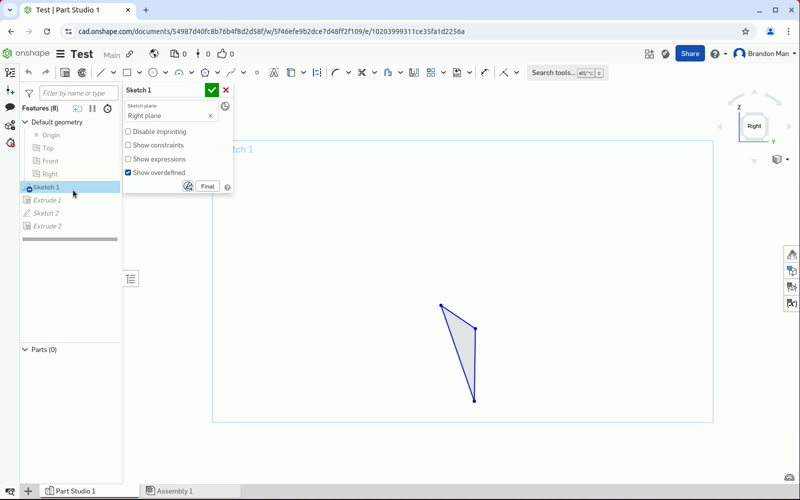
mouse_move(229, 92)
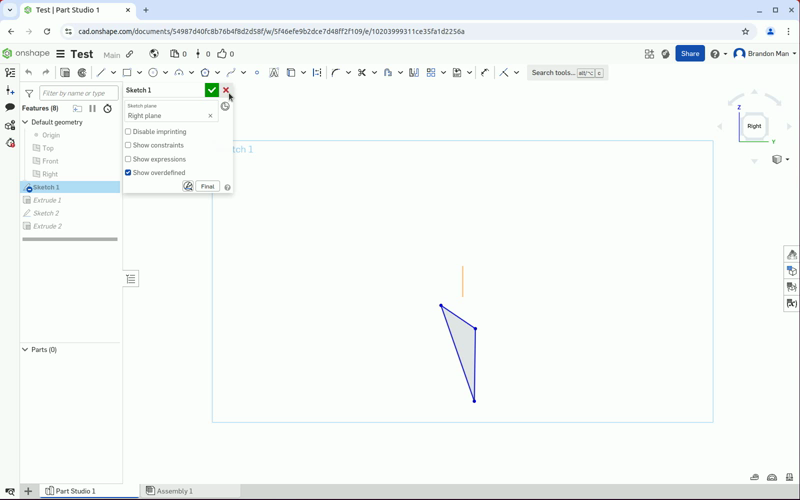
click(229, 92)
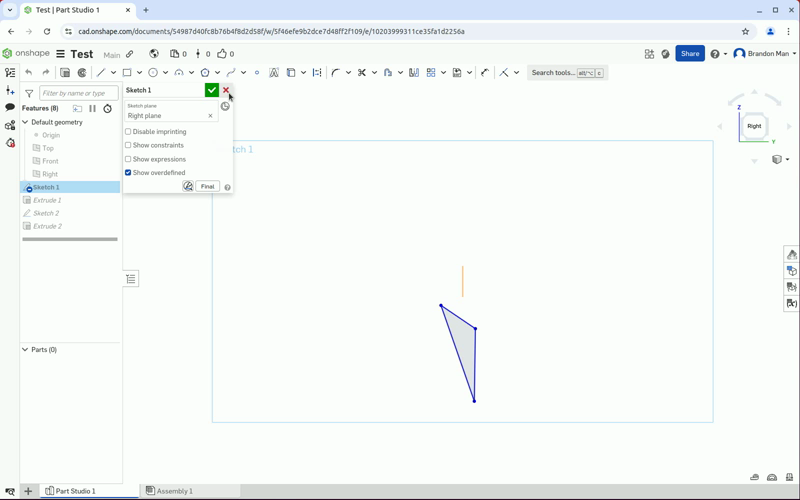
key(shift+s)
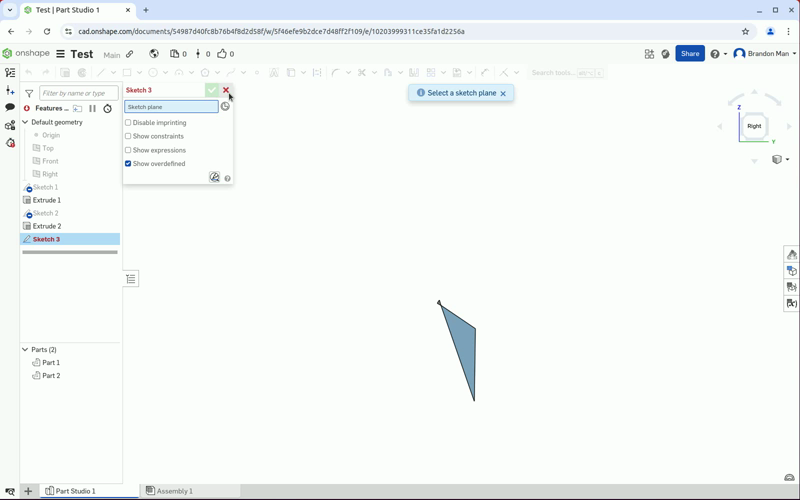
mouse_move(73, 176)
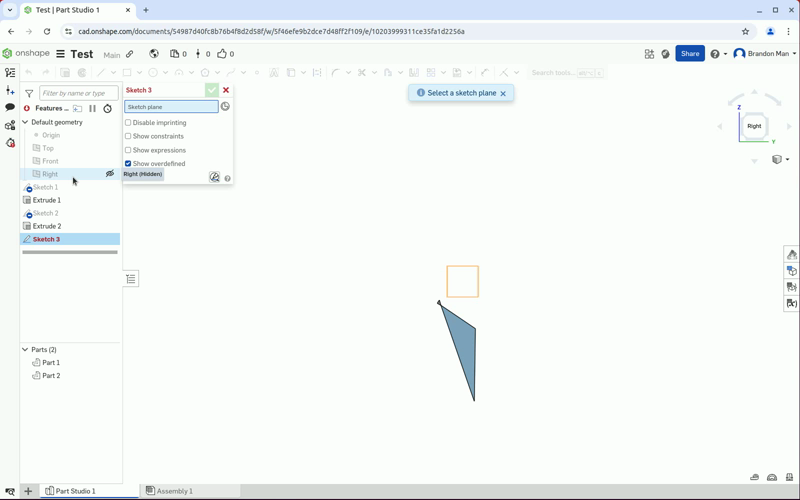
click(73, 176)
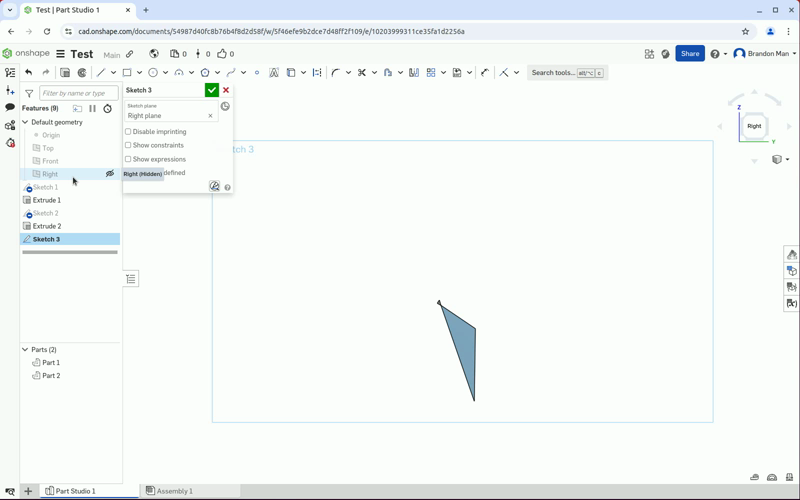
mouse_move(73, 352)
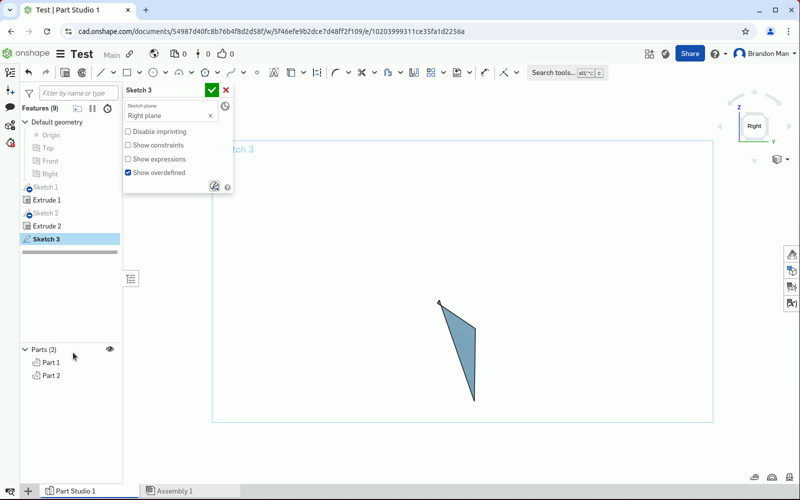
key(y)
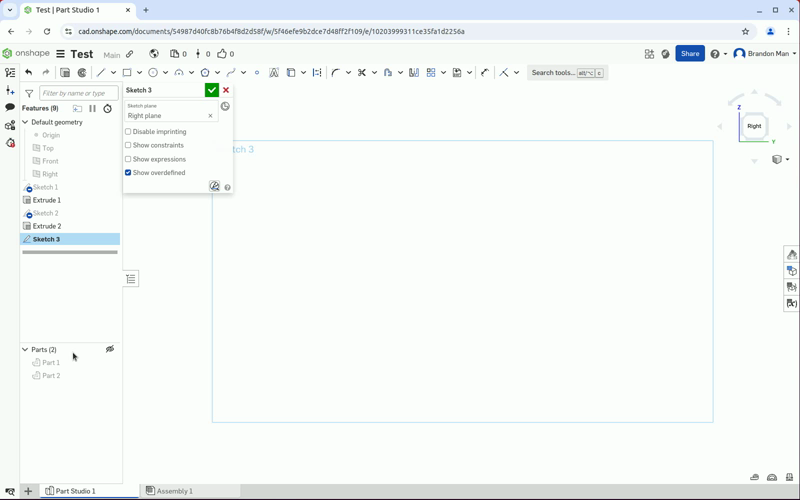
key(l)
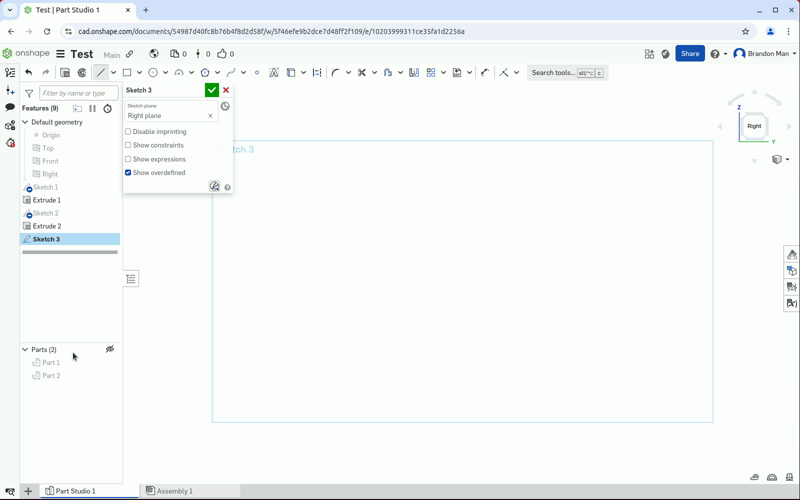
key_down(shift)
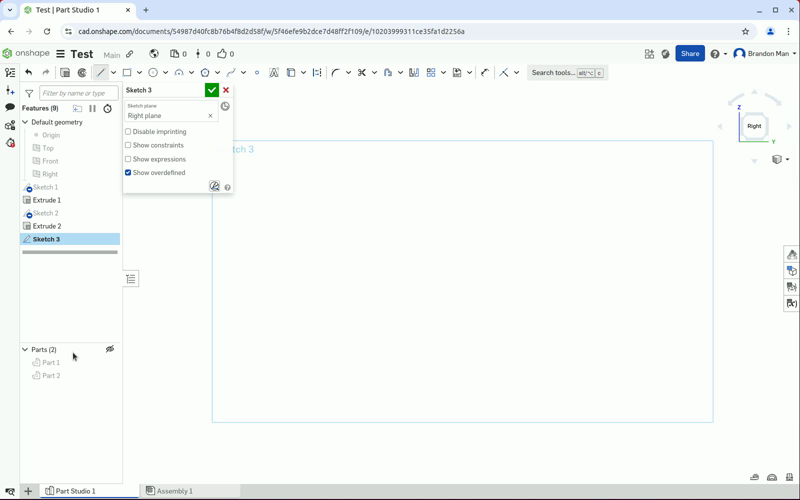
mouse_move(452, 279)
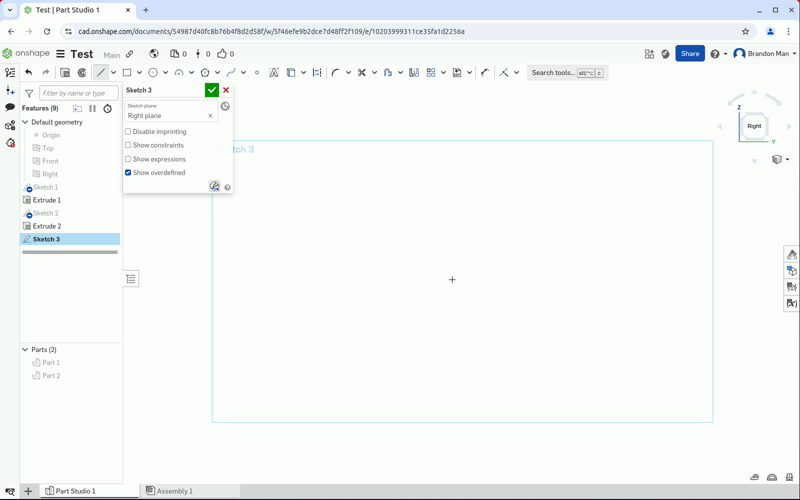
click(452, 279)
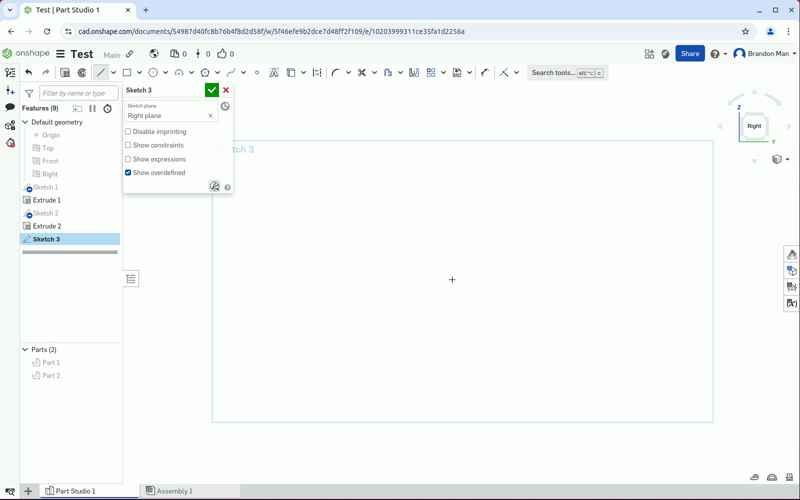
key_up(shift)
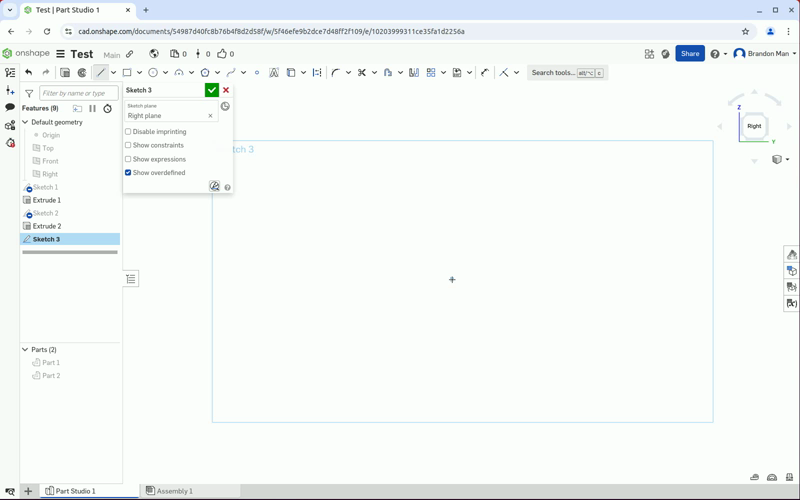
key_down(shift)
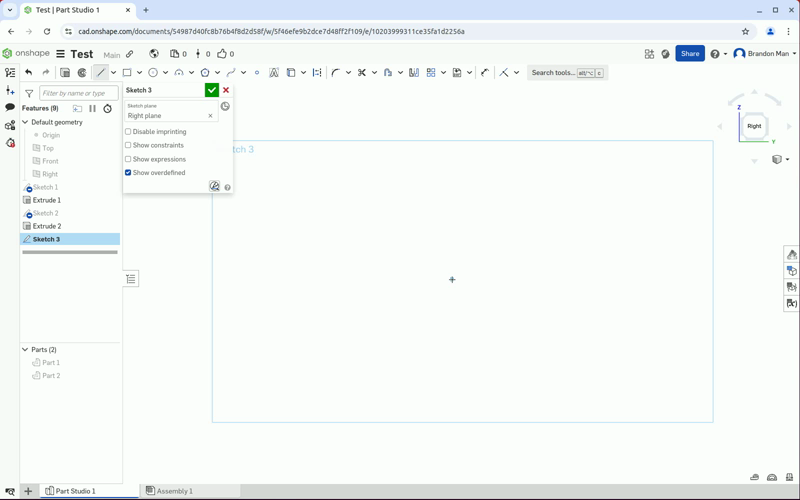
mouse_move(482, 279)
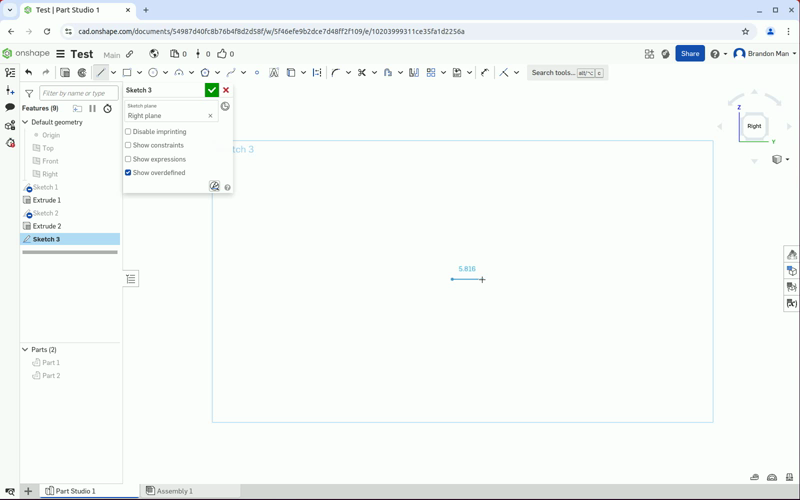
mouse_move(470, 302)
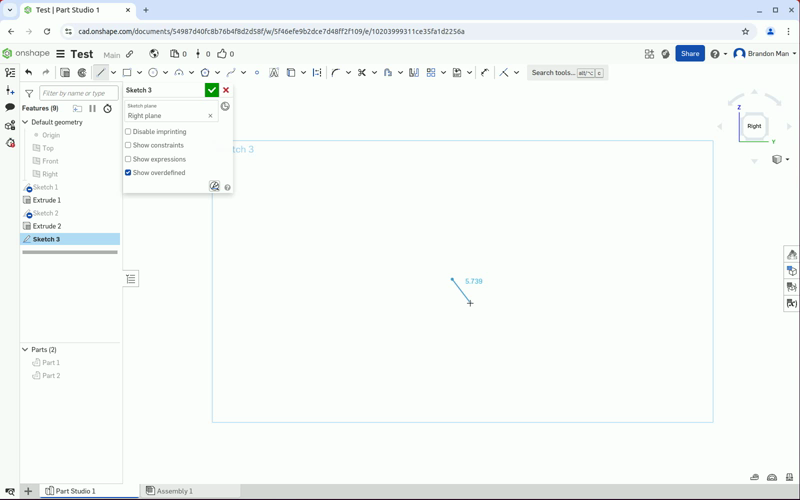
click(470, 302)
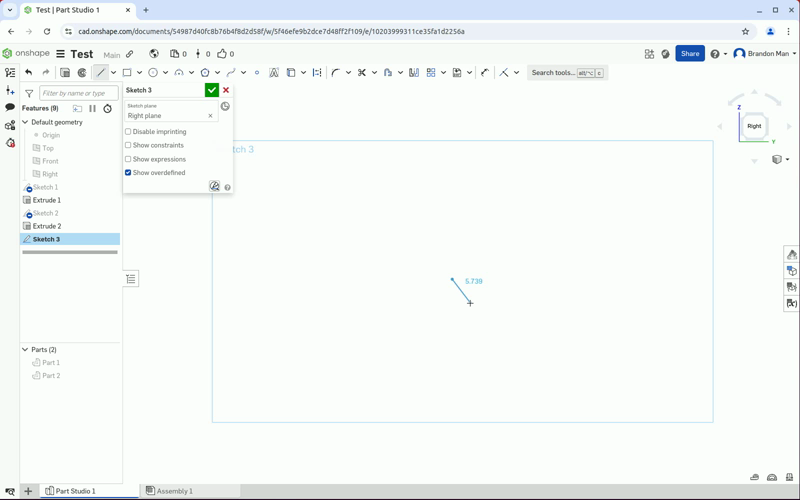
key_up(shift)
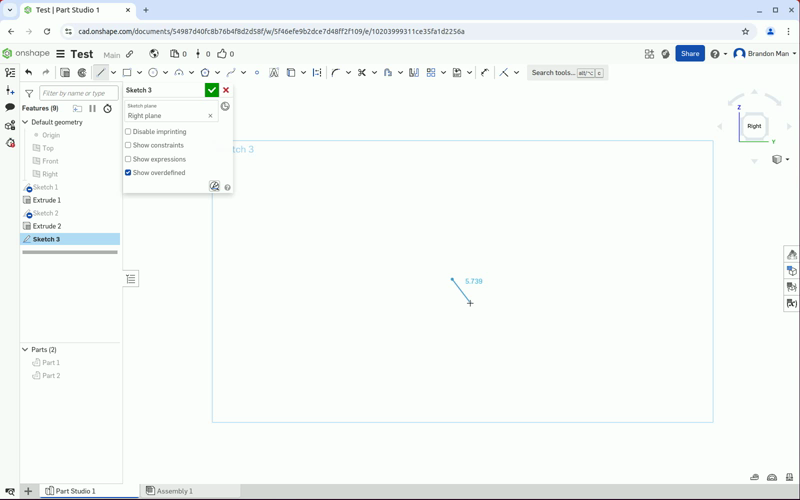
key_down(shift)
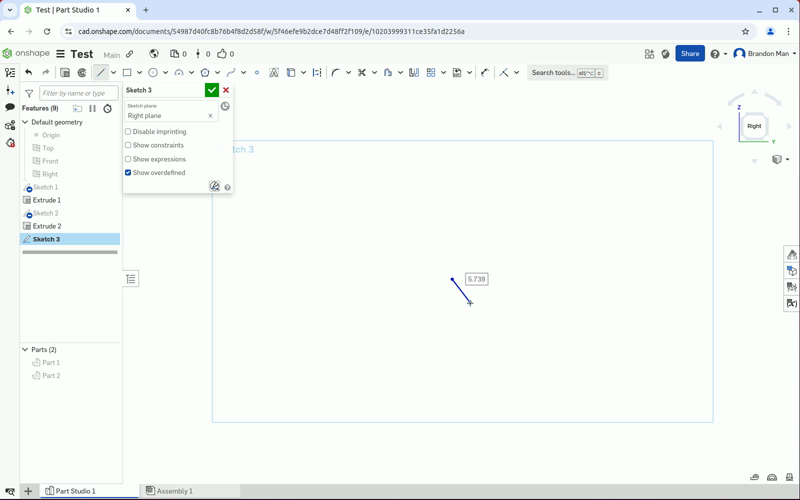
mouse_move(500, 302)
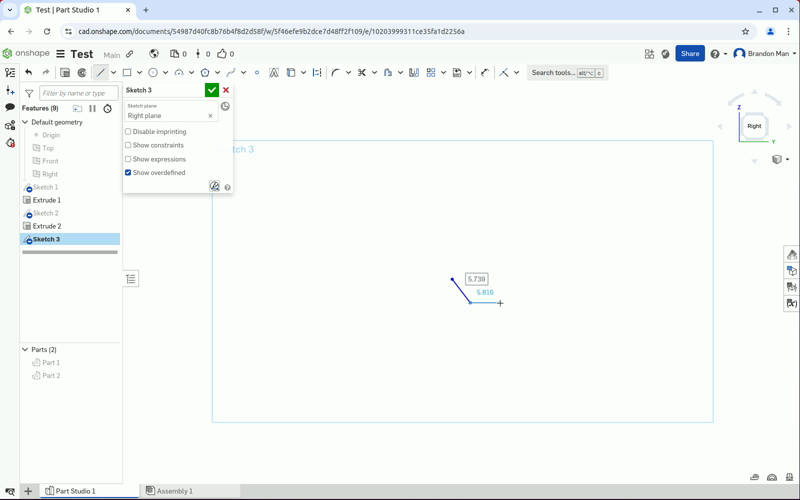
mouse_move(465, 259)
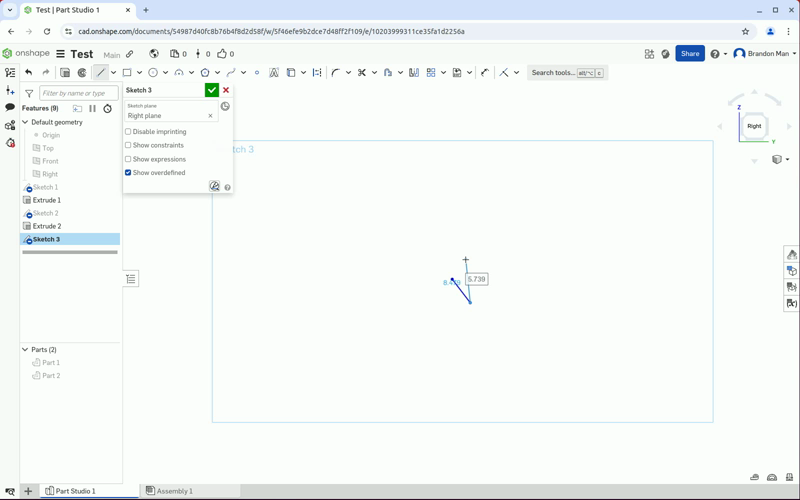
click(465, 259)
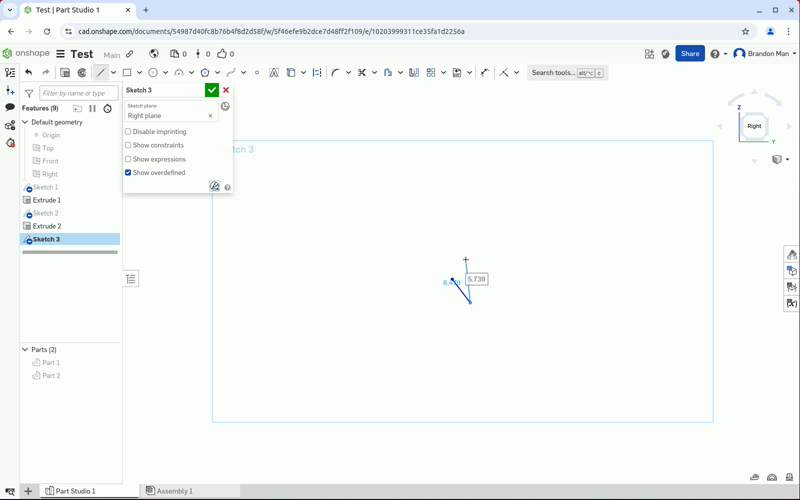
key_up(shift)
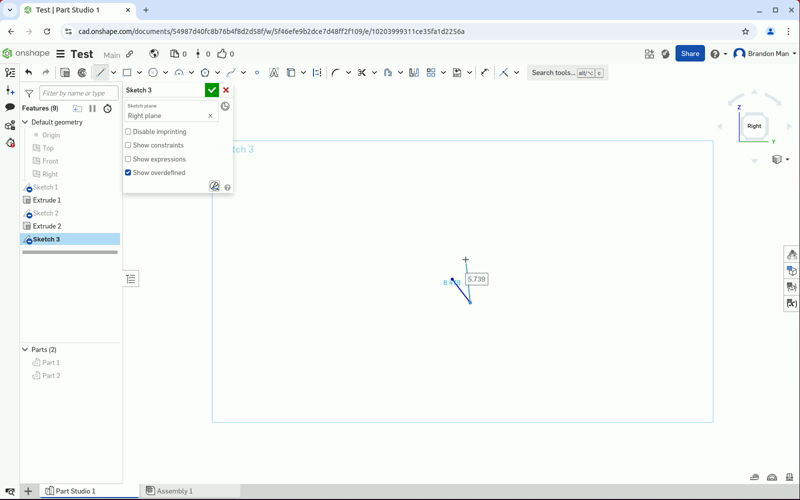
mouse_move(495, 259)
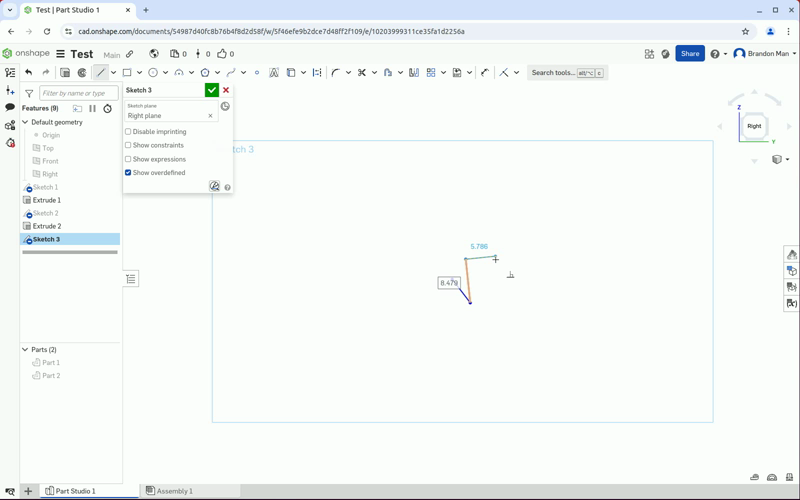
key_down(shift)
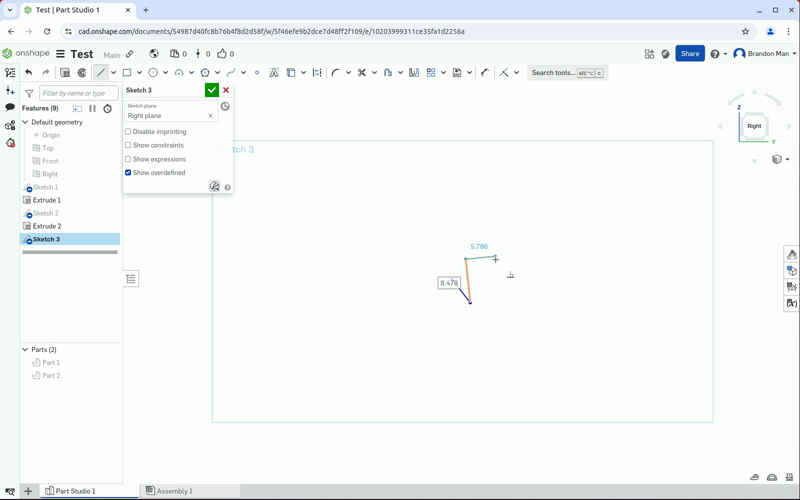
mouse_move(452, 279)
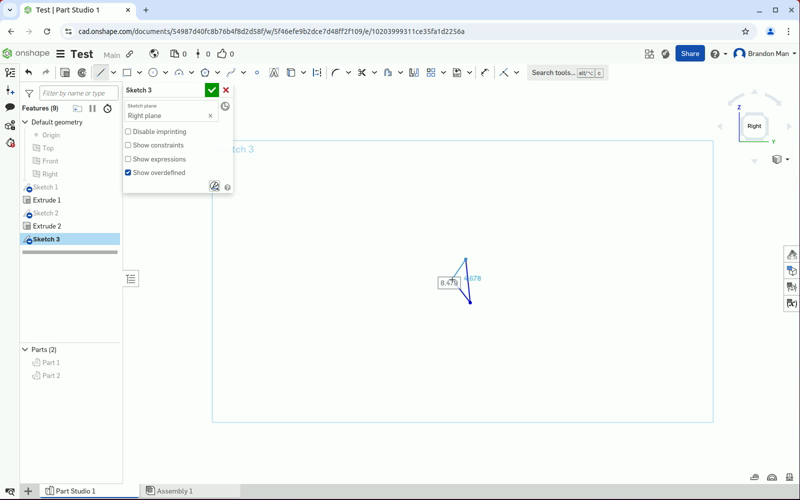
key_up(shift)
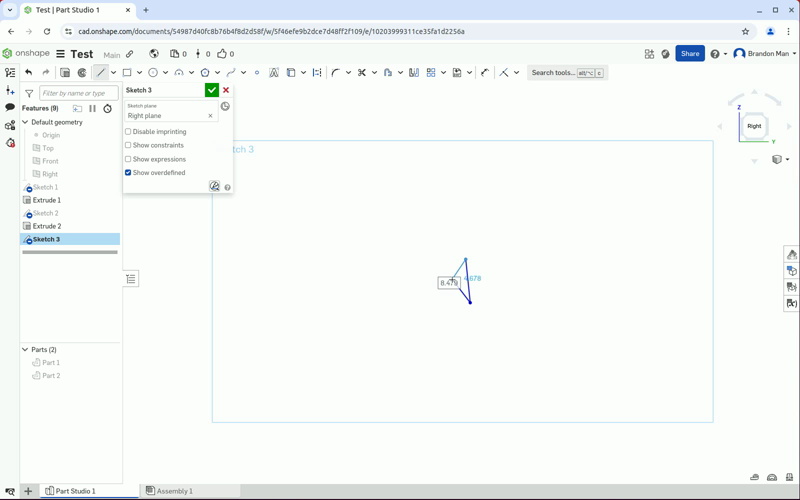
click(452, 279)
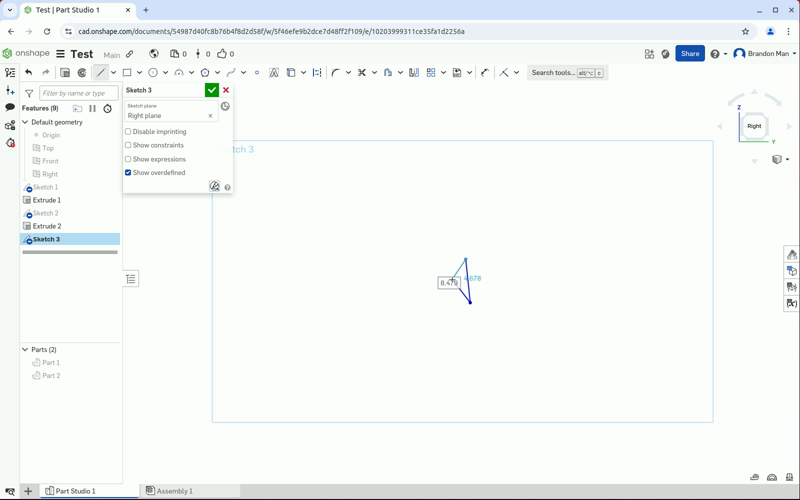
key(esc)
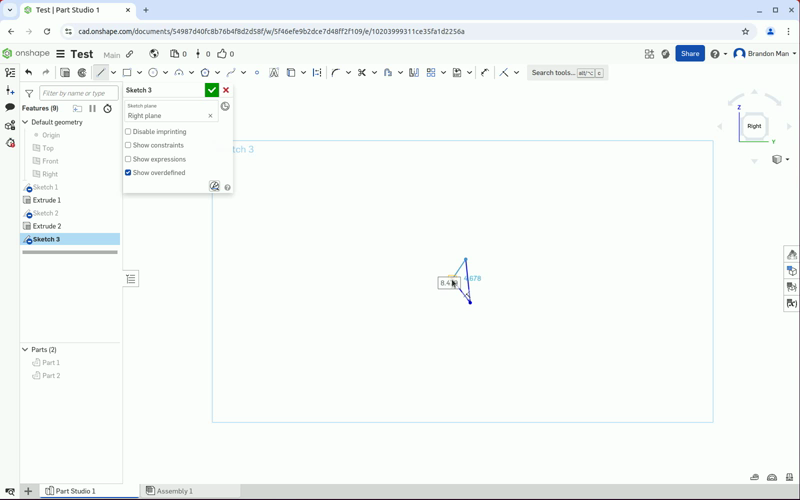
mouse_move(464, 269)
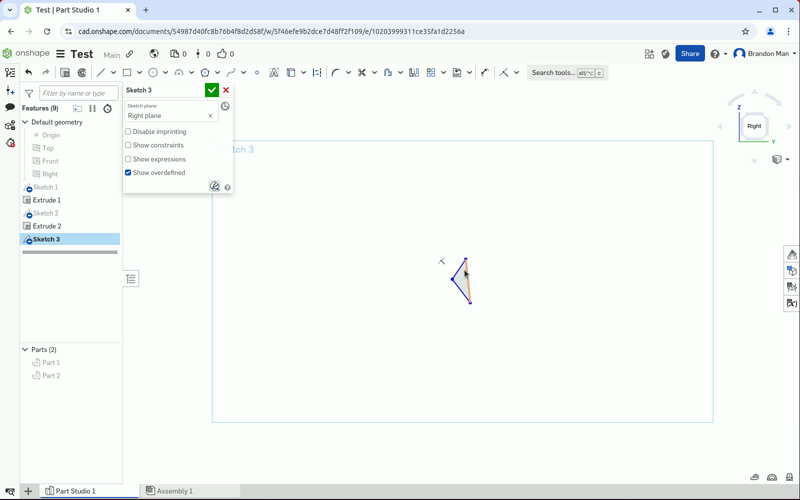
scroll(6)
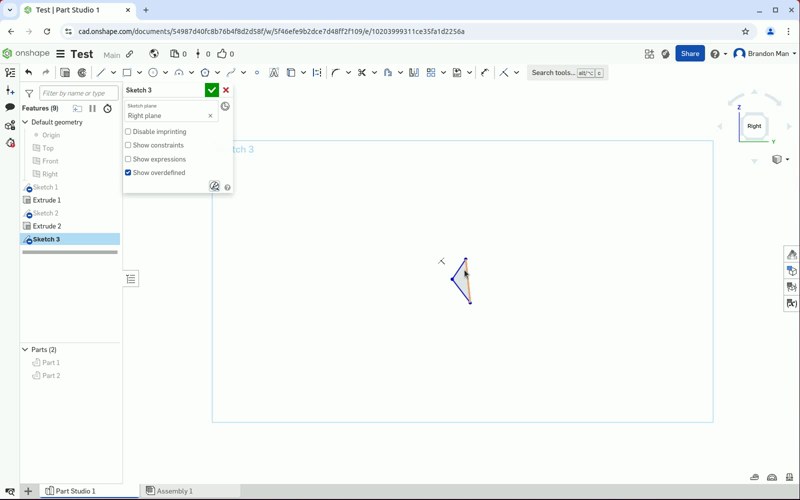
scroll(6)
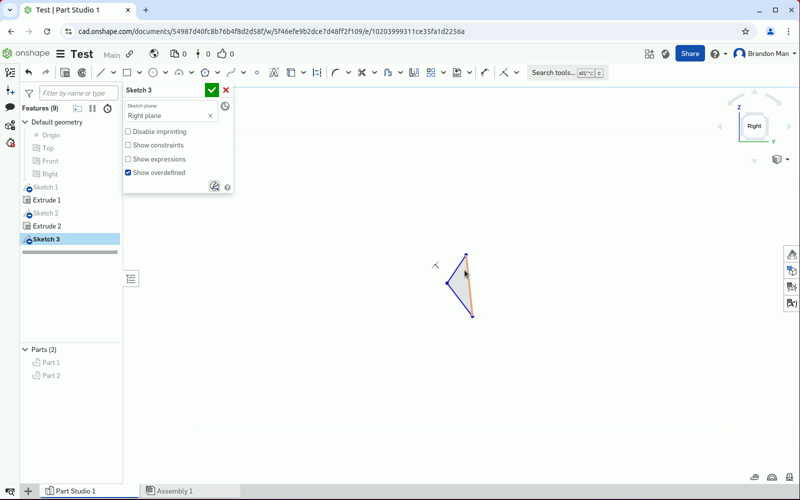
scroll(6)
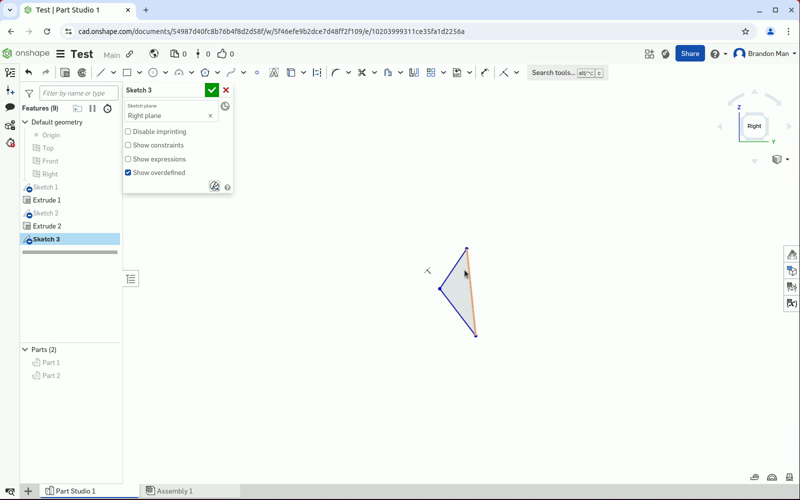
scroll(6)
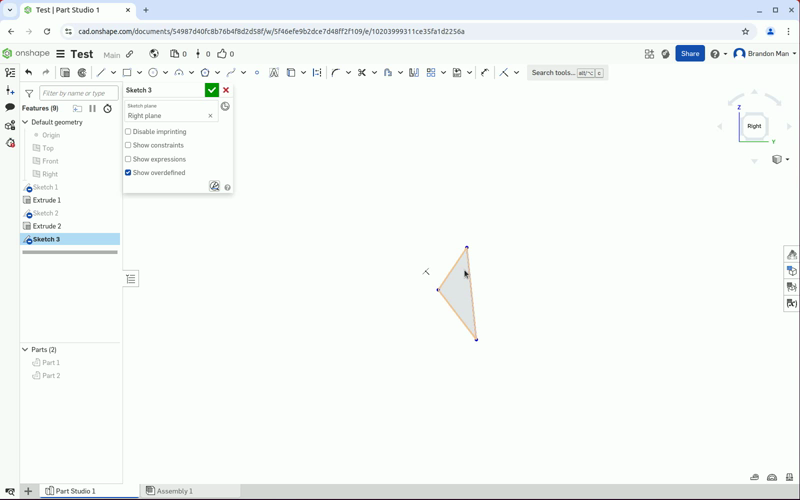
scroll(6)
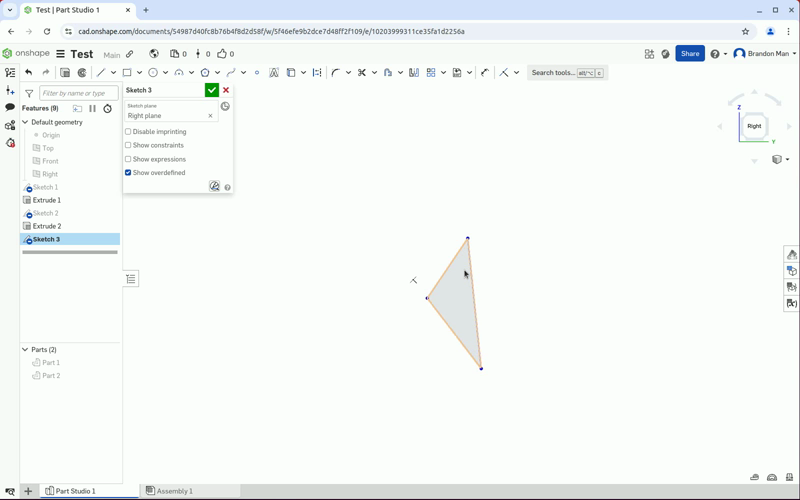
scroll(6)
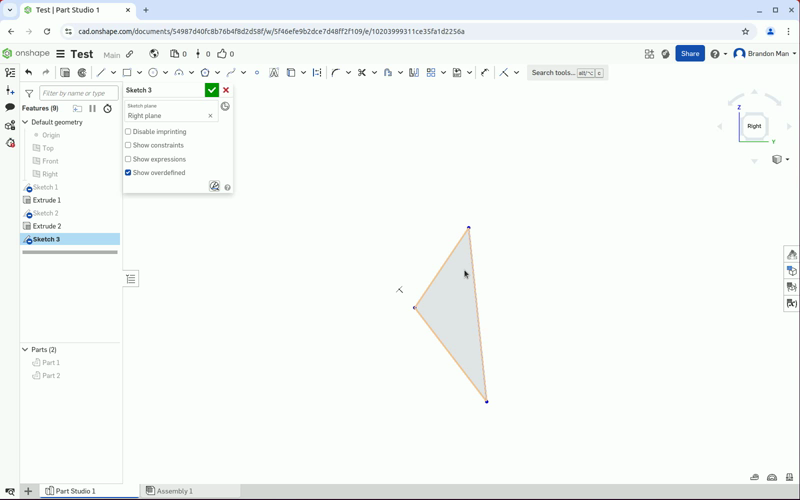
scroll(6)
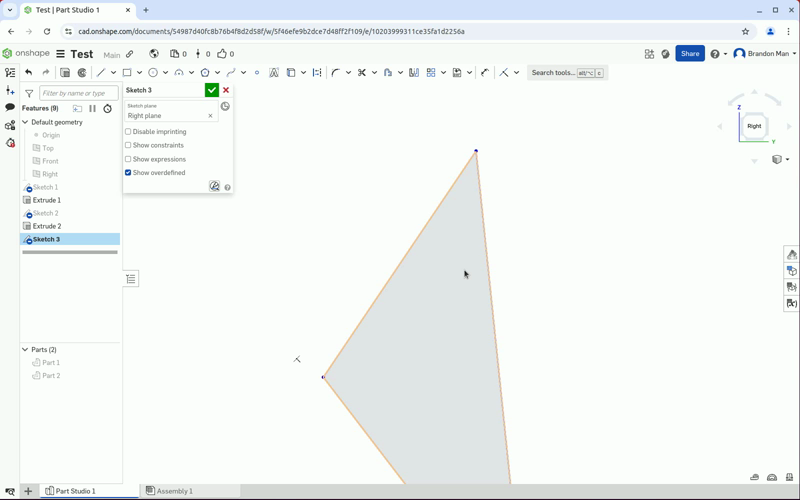
click(464, 269)
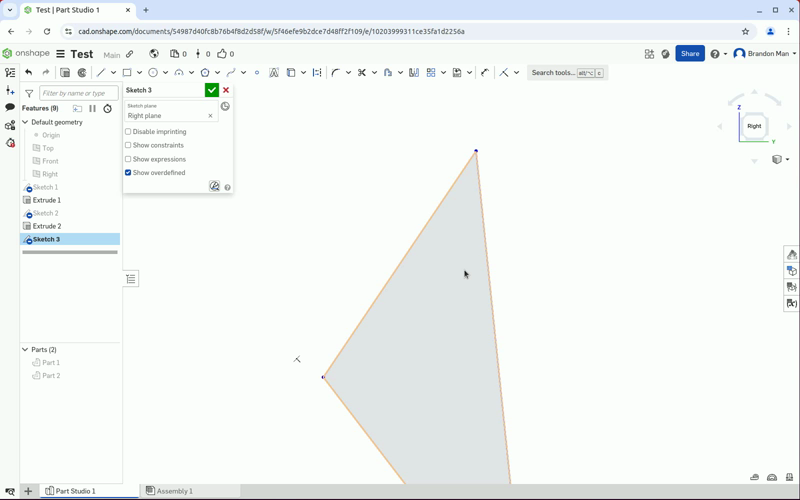
scroll(-6)
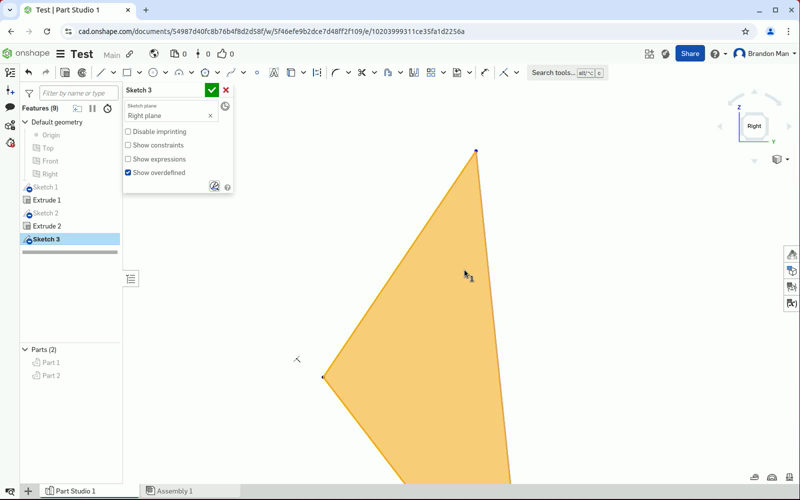
scroll(-6)
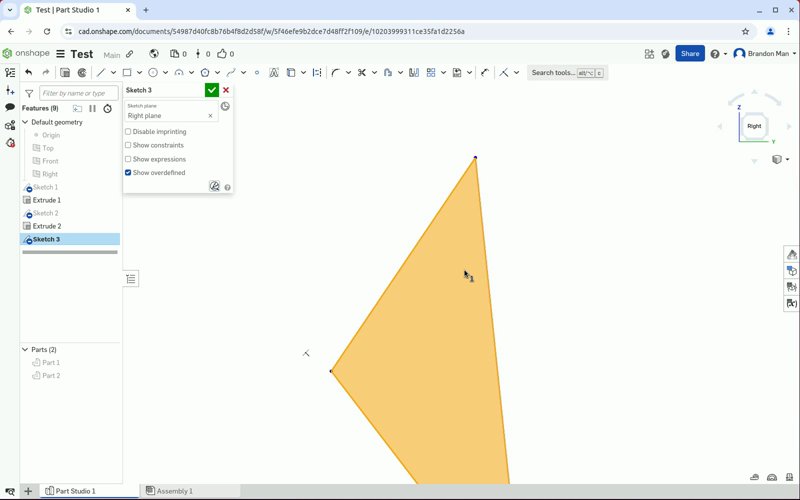
scroll(-6)
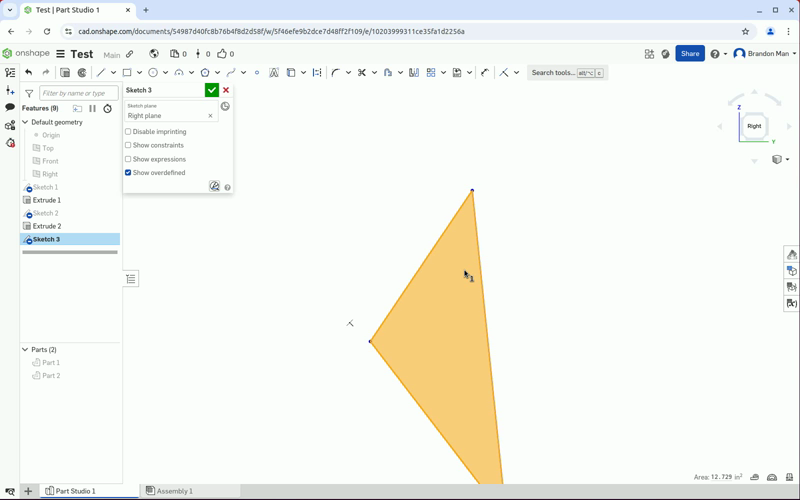
scroll(-6)
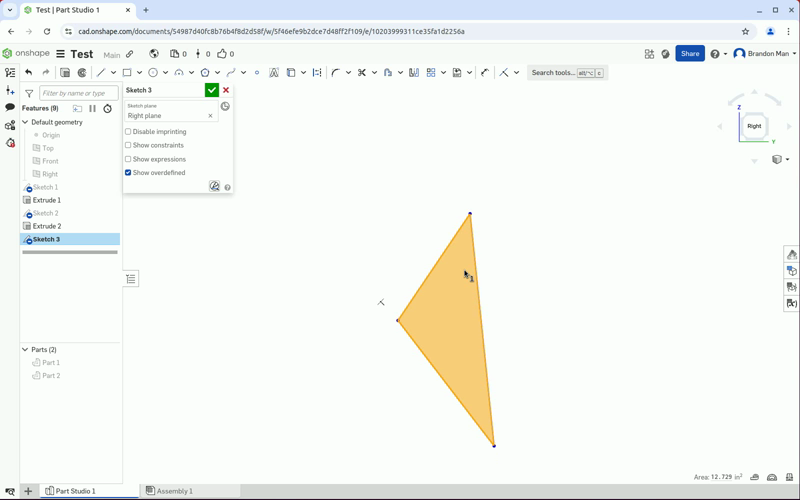
scroll(-6)
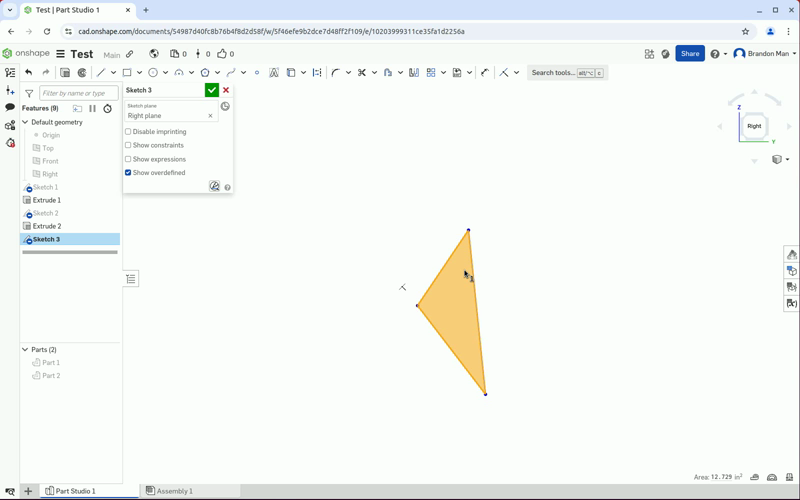
scroll(-6)
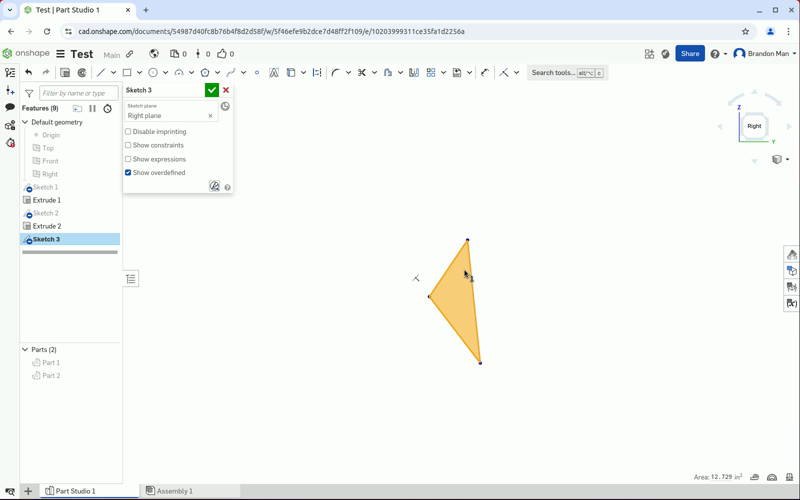
scroll(-6)
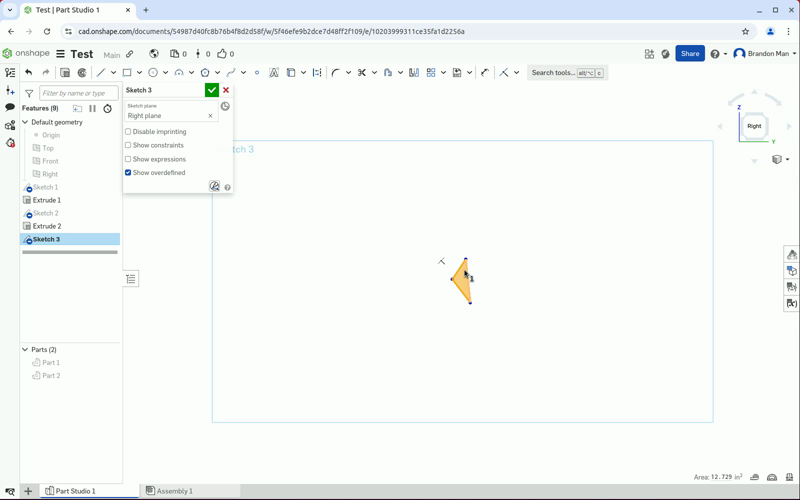
mouse_move(73, 352)
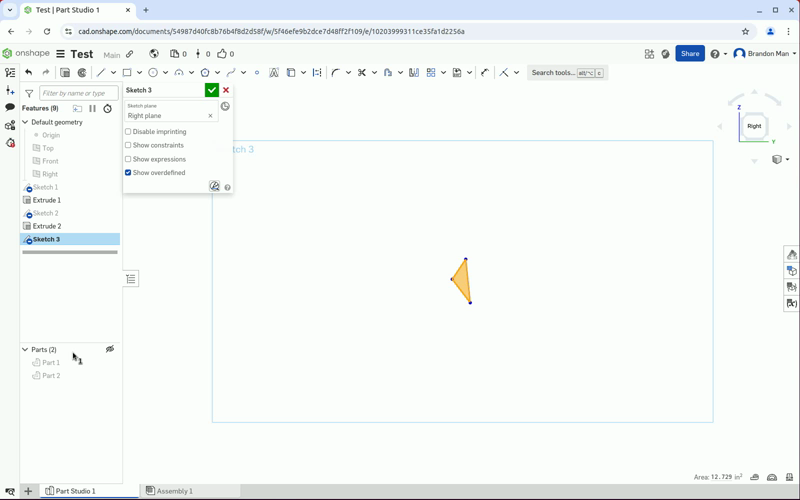
key(shift+y)
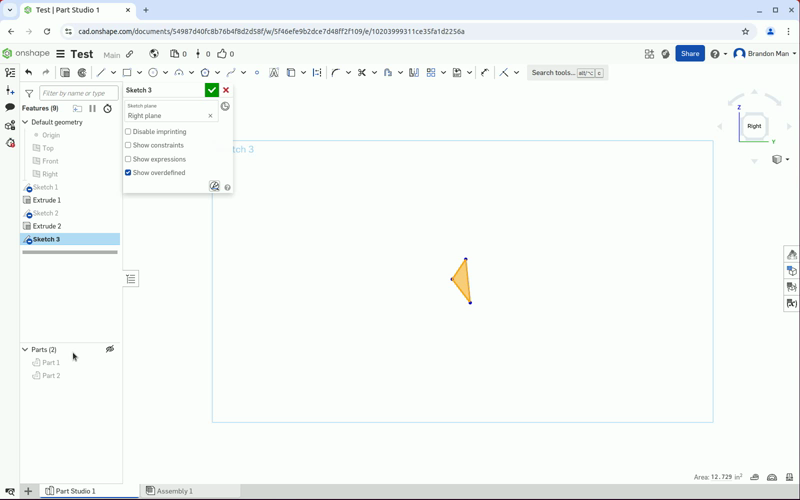
key(shift+e)
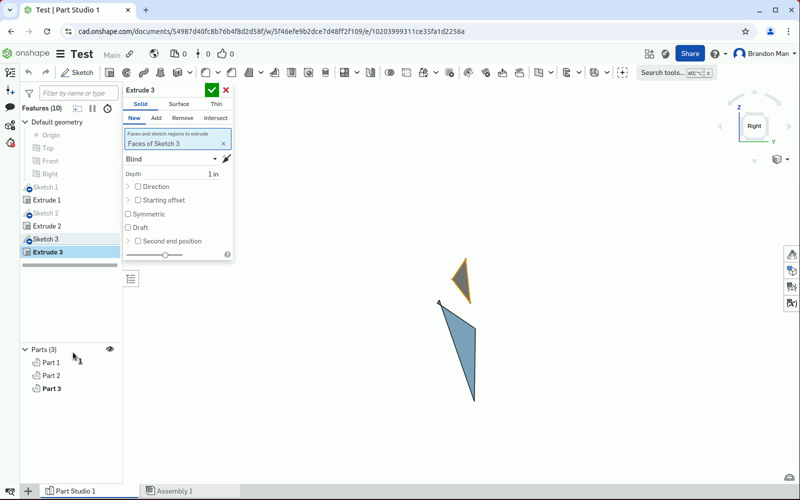
mouse_move(143, 106)
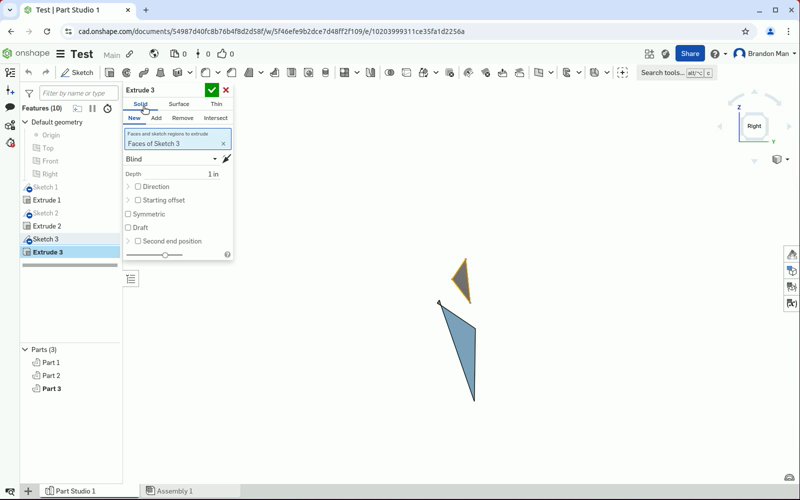
click(143, 106)
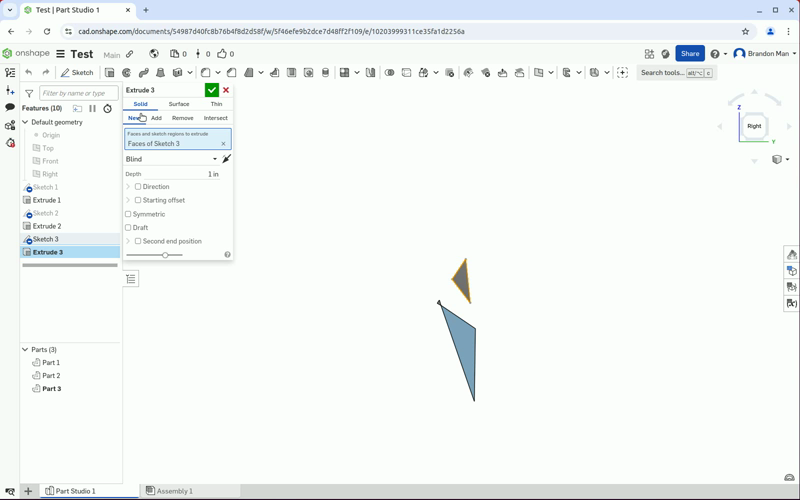
mouse_move(137, 120)
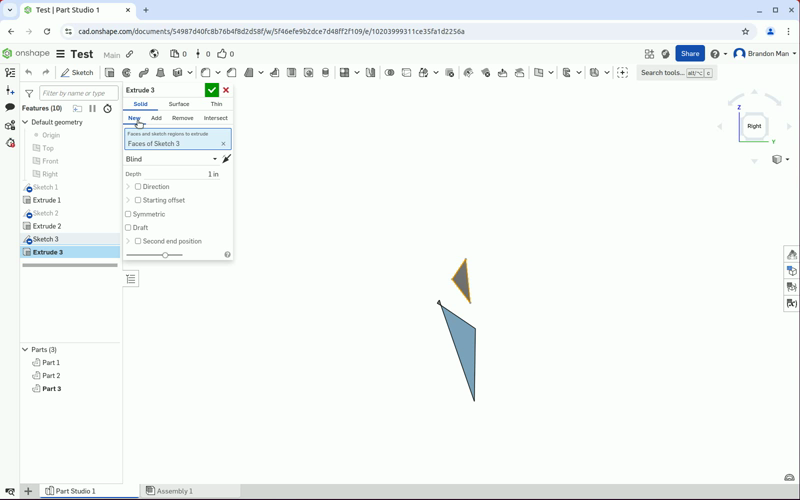
click(137, 120)
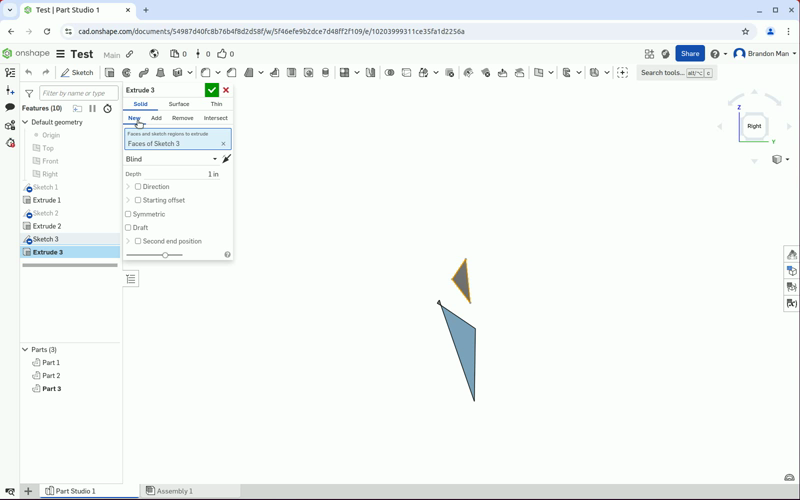
key(tab, 4)
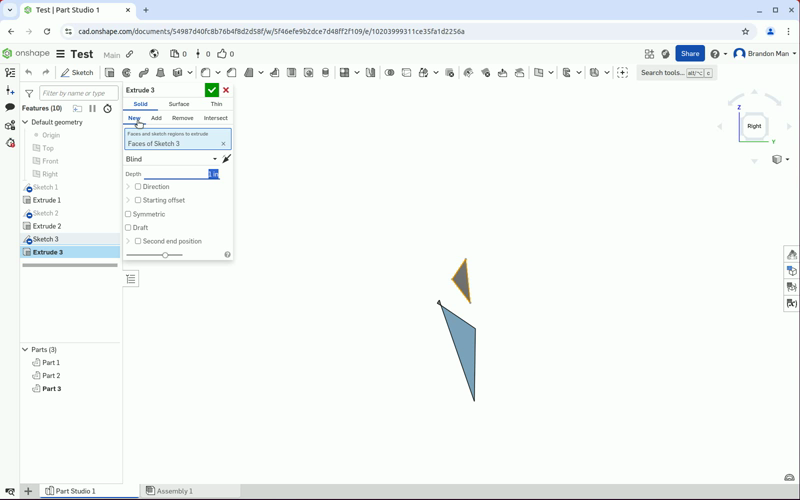
text(3.37)
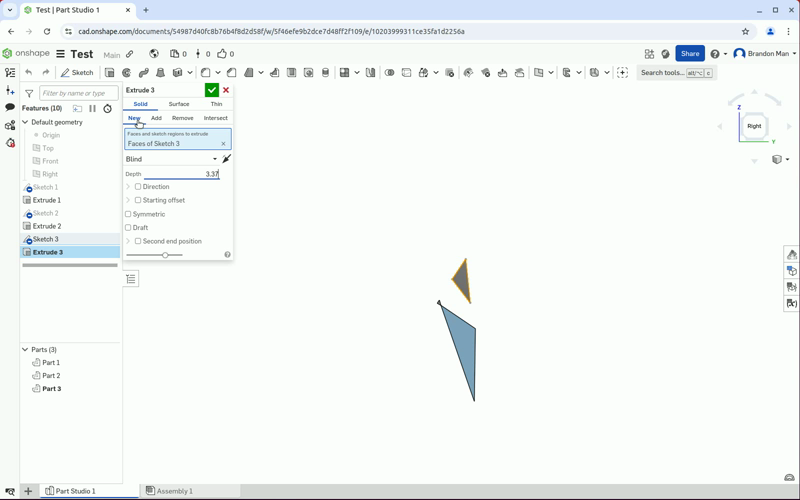
key(enter)
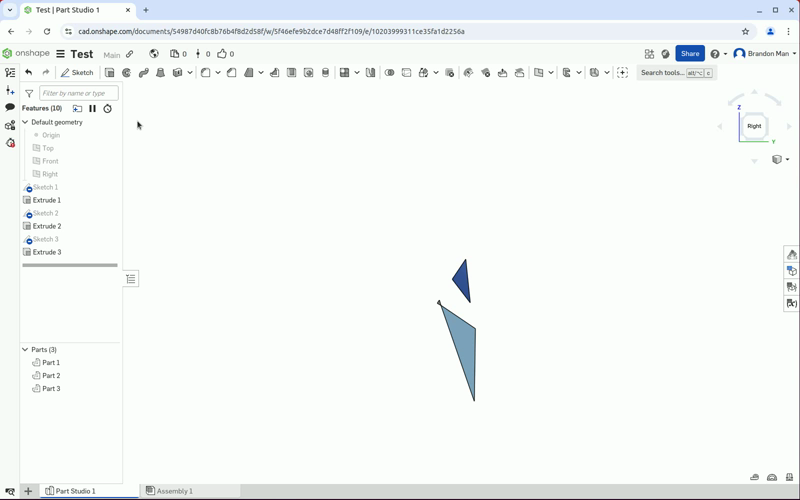
key(shift+h)
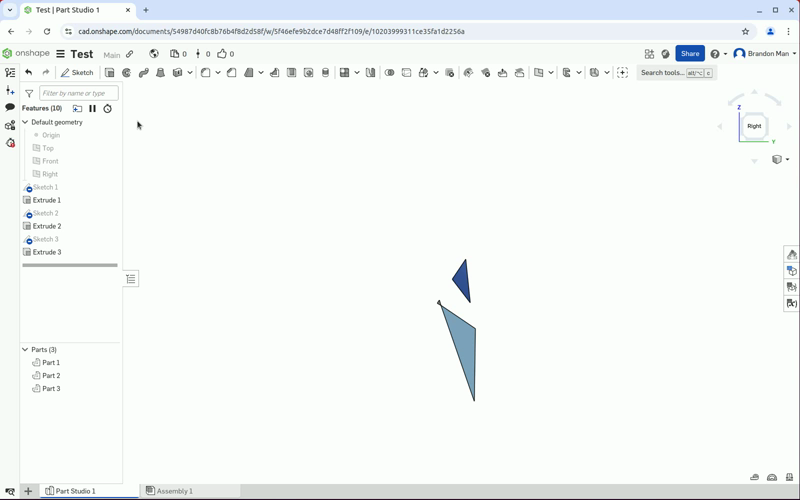
key(shift+h)
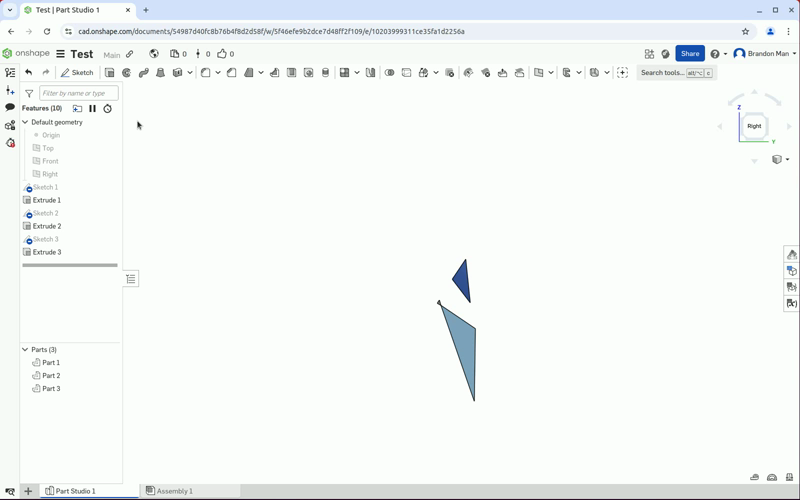
mouse_move(73, 189)
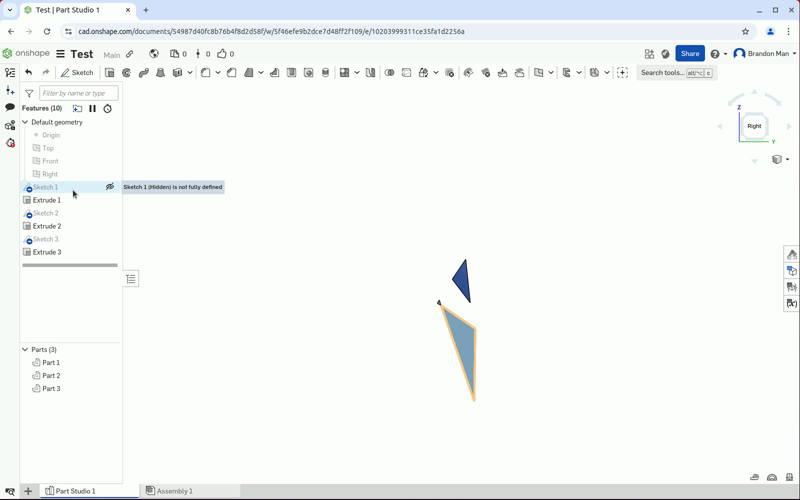
click(73, 189)
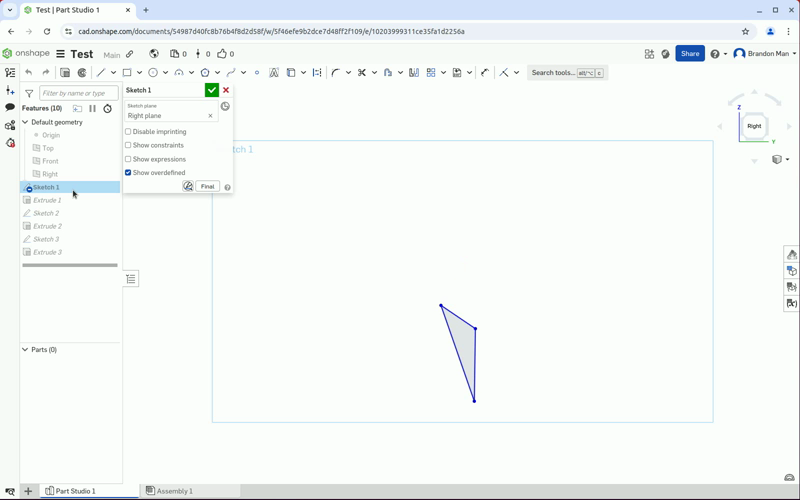
mouse_move(229, 92)
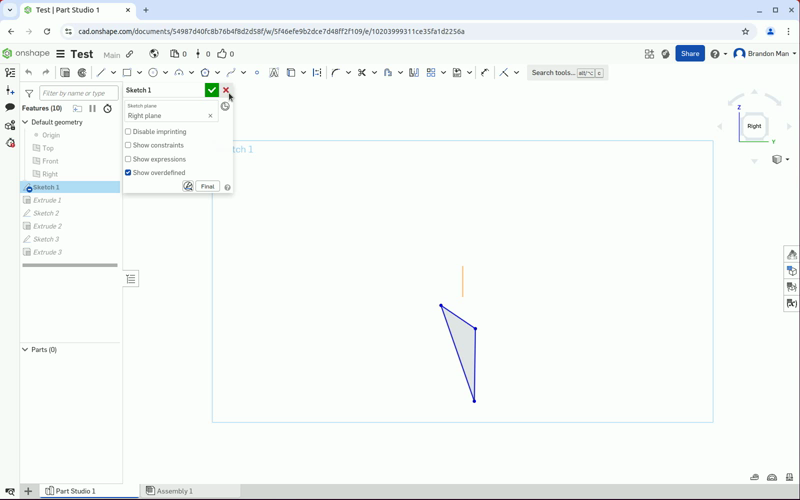
click(229, 92)
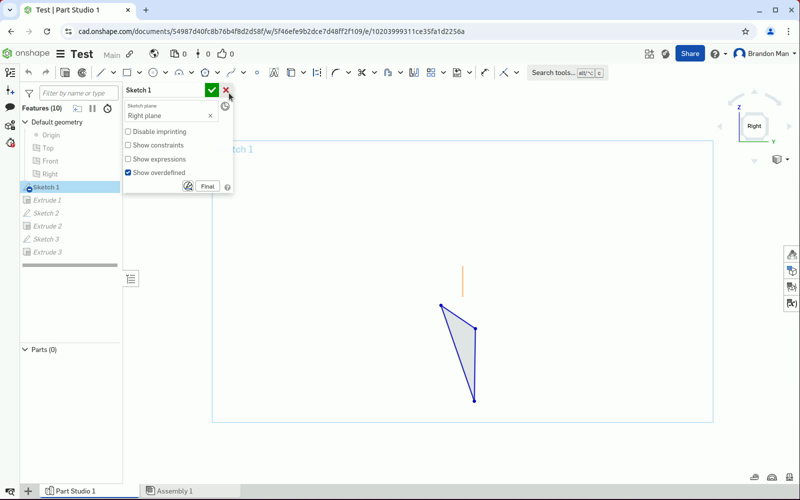
key(shift+s)
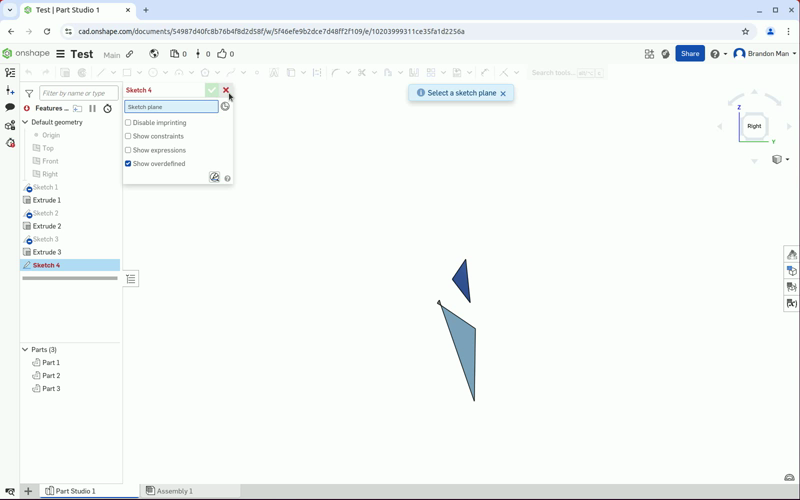
mouse_move(73, 176)
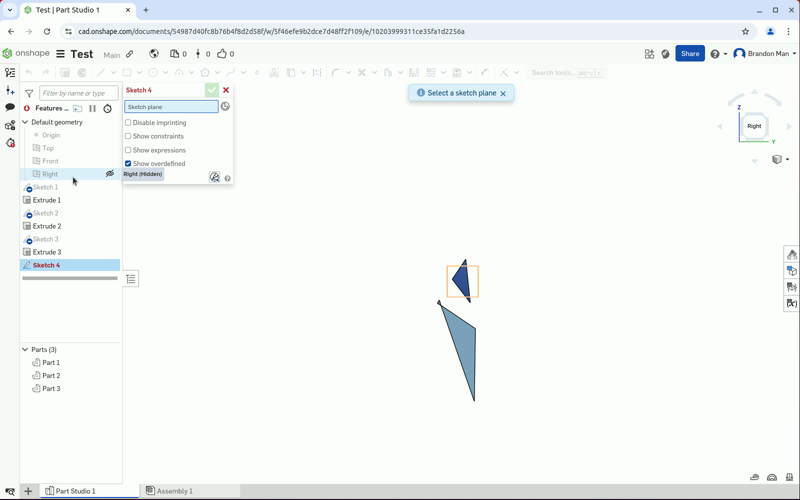
click(73, 176)
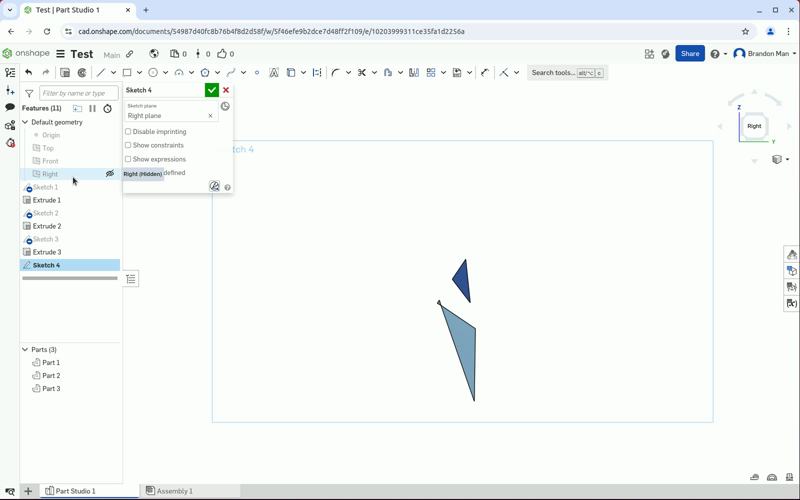
mouse_move(73, 352)
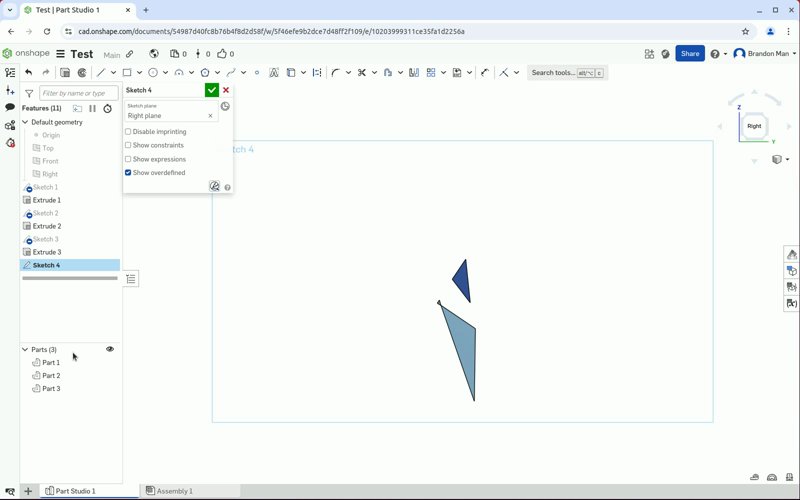
key(y)
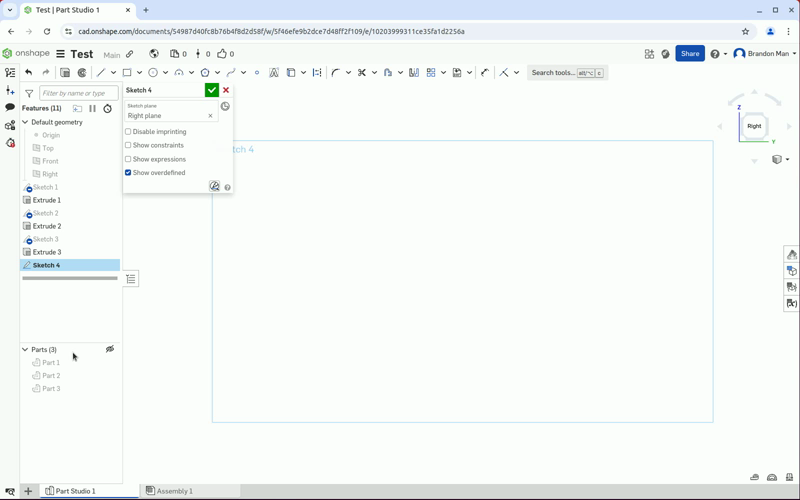
key(l)
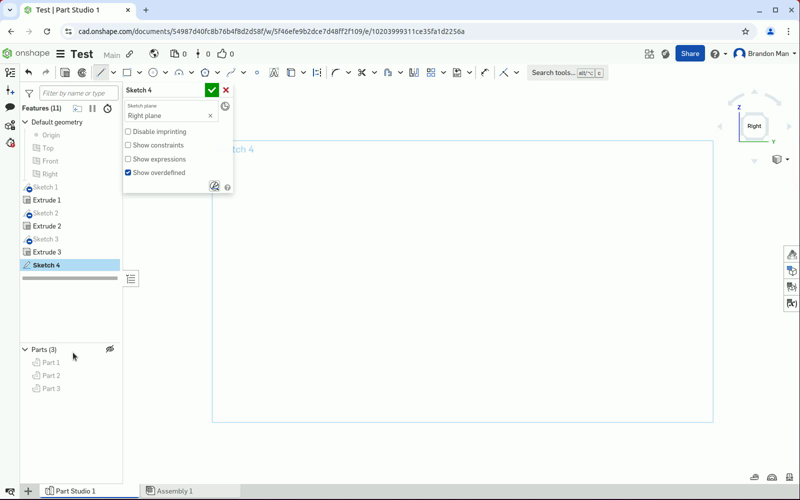
key_down(shift)
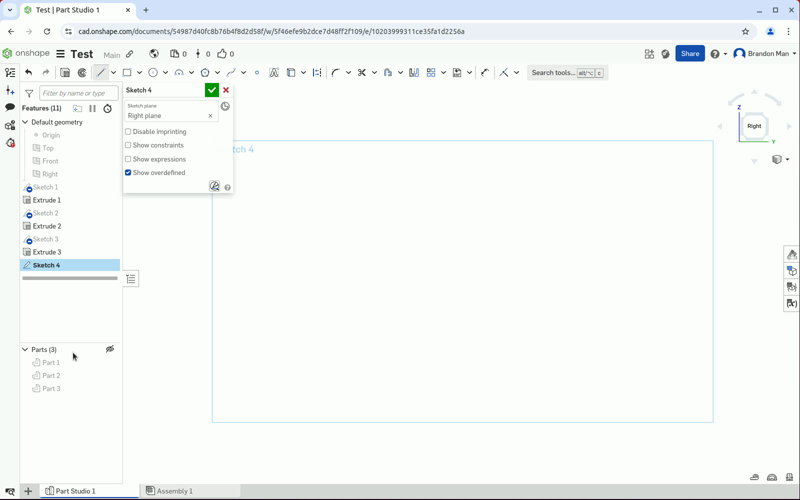
mouse_move(470, 301)
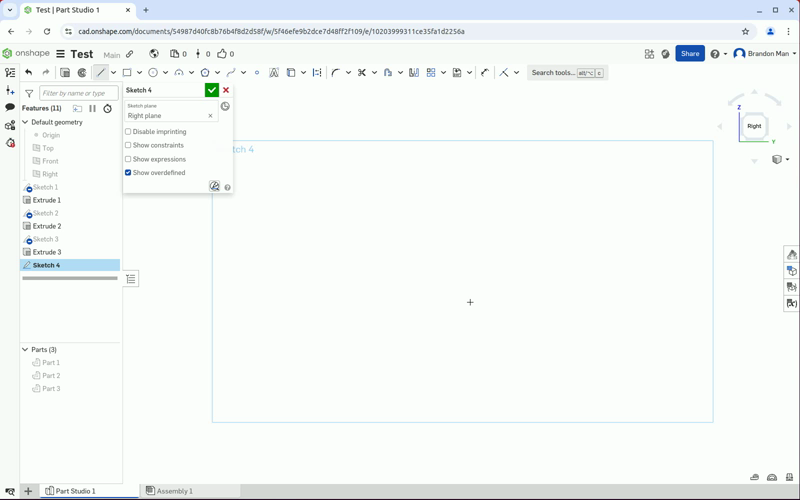
click(470, 301)
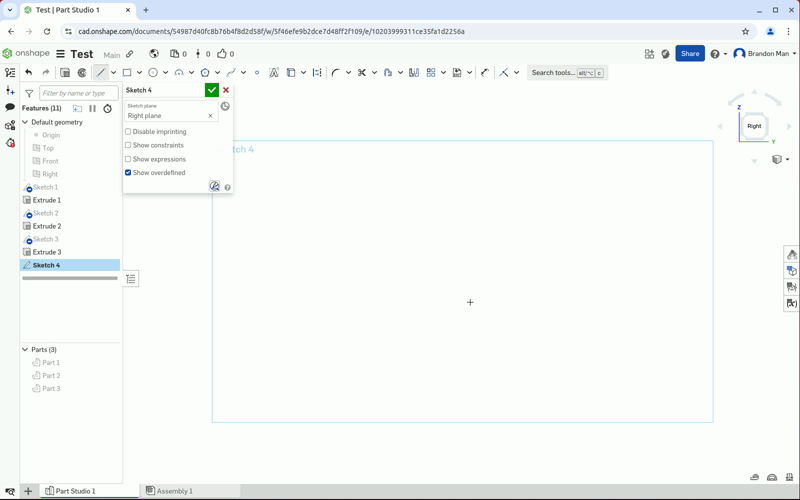
key_up(shift)
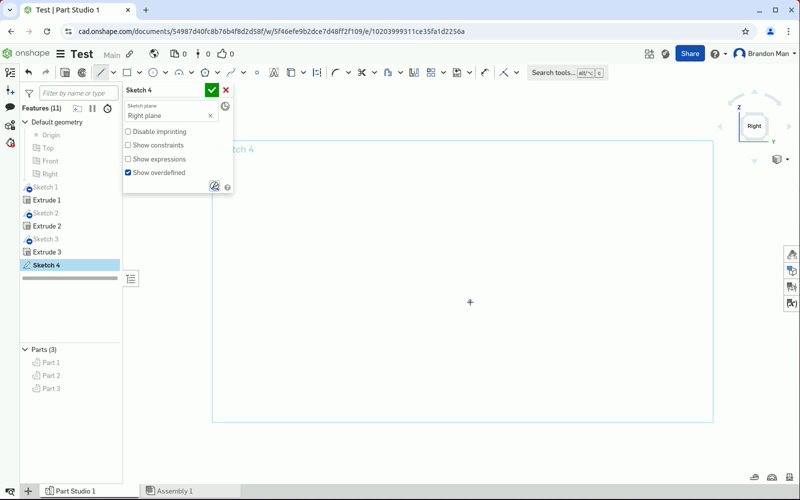
key_down(shift)
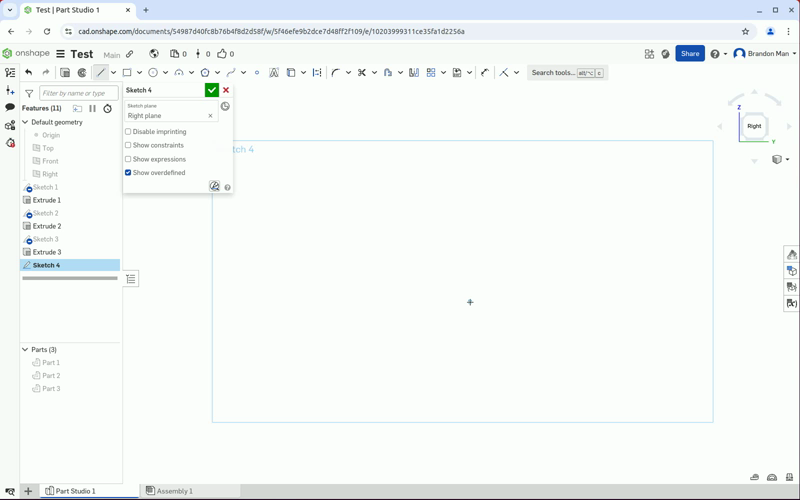
mouse_move(500, 301)
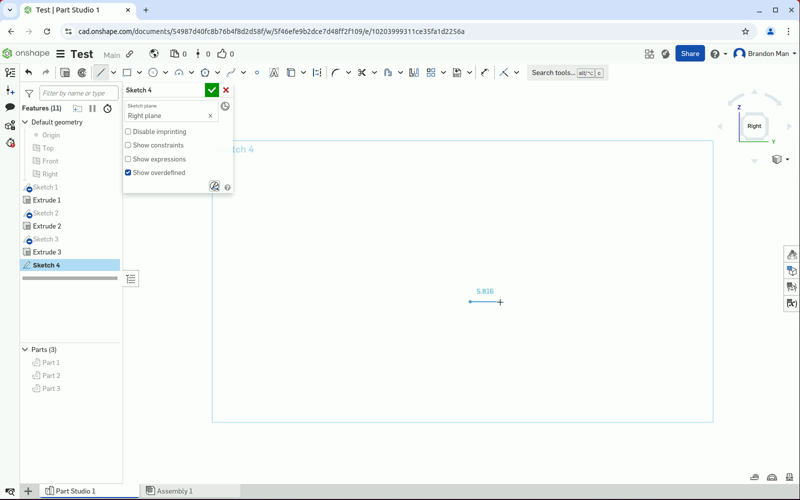
mouse_move(471, 316)
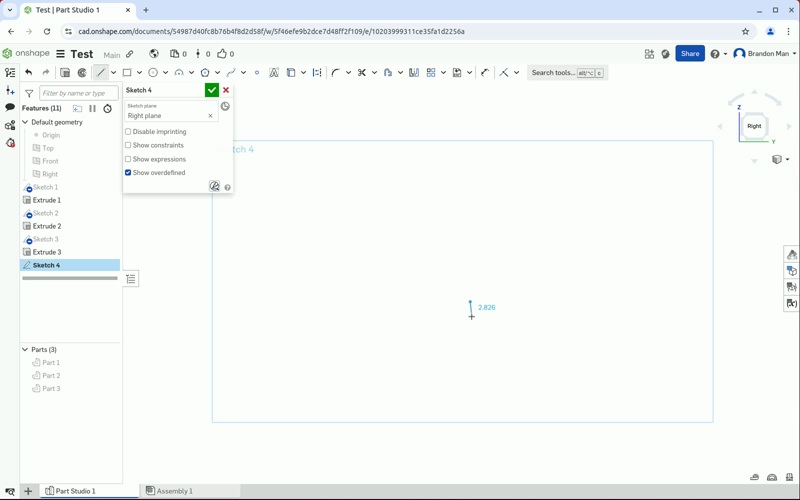
click(471, 316)
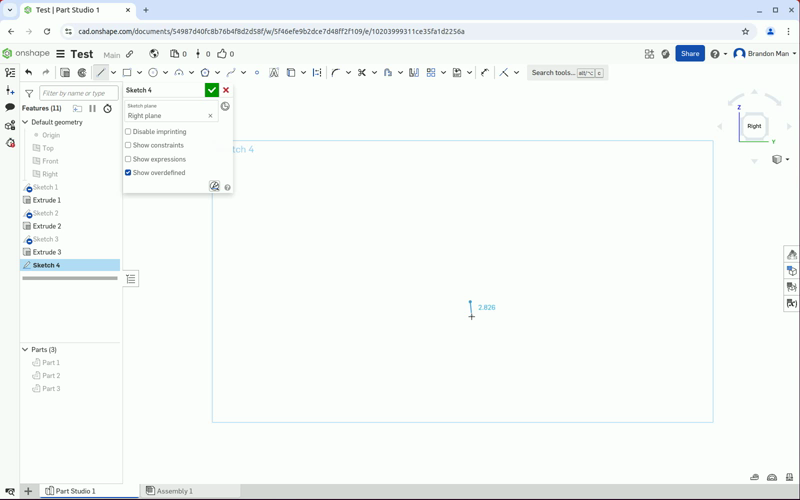
key_up(shift)
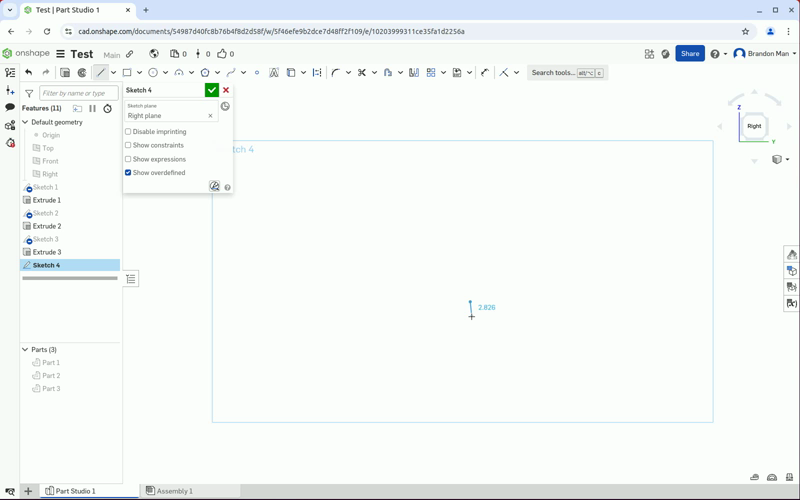
key_down(shift)
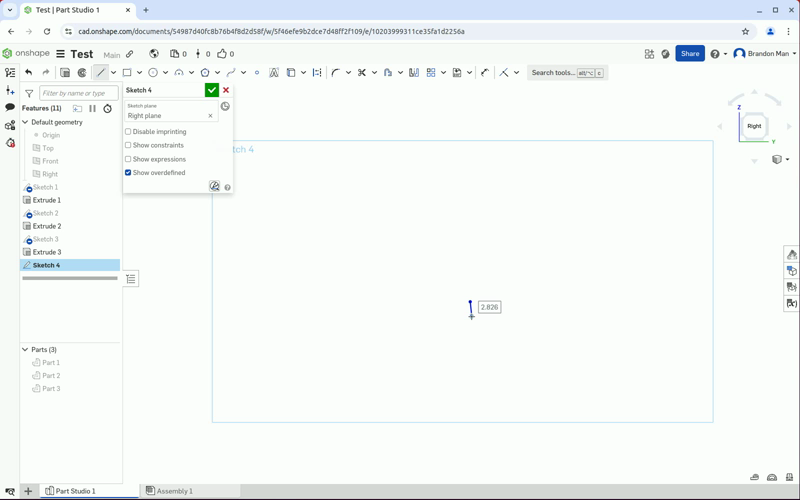
mouse_move(501, 316)
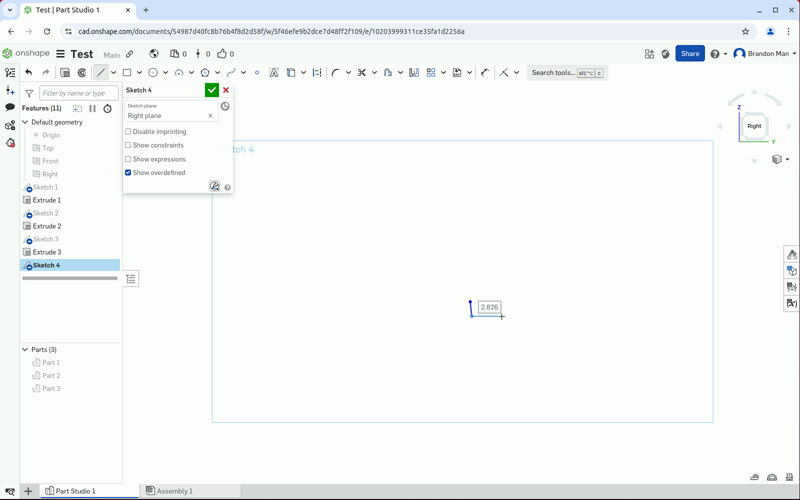
mouse_move(492, 330)
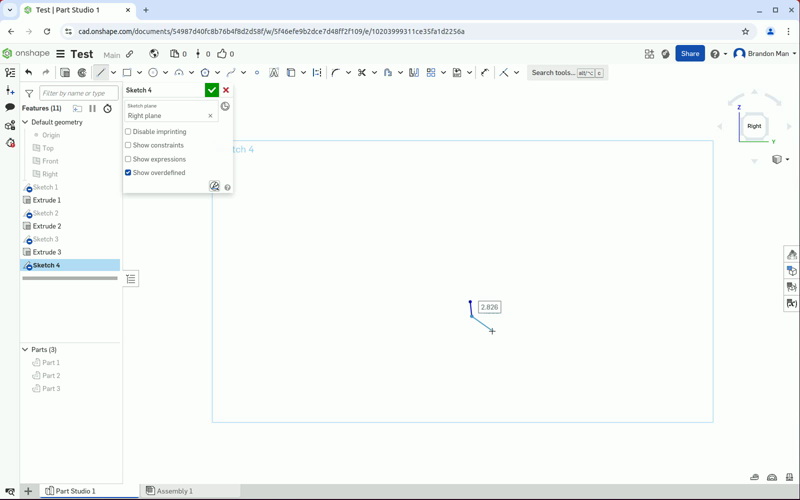
click(492, 330)
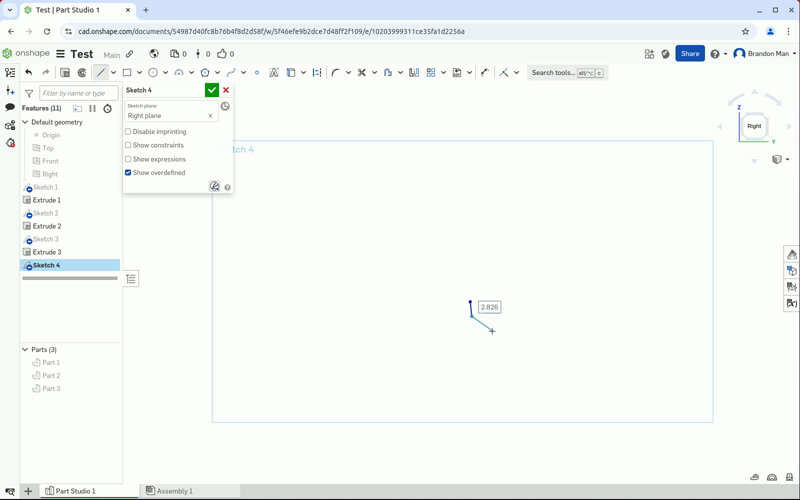
key_up(shift)
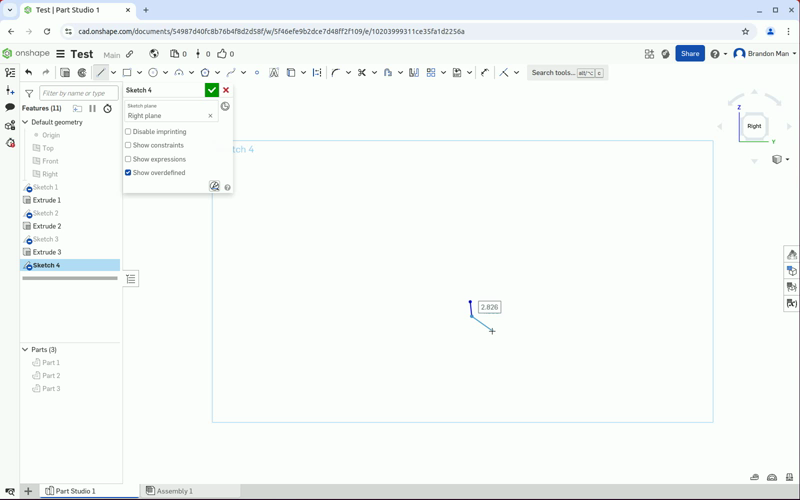
mouse_move(522, 330)
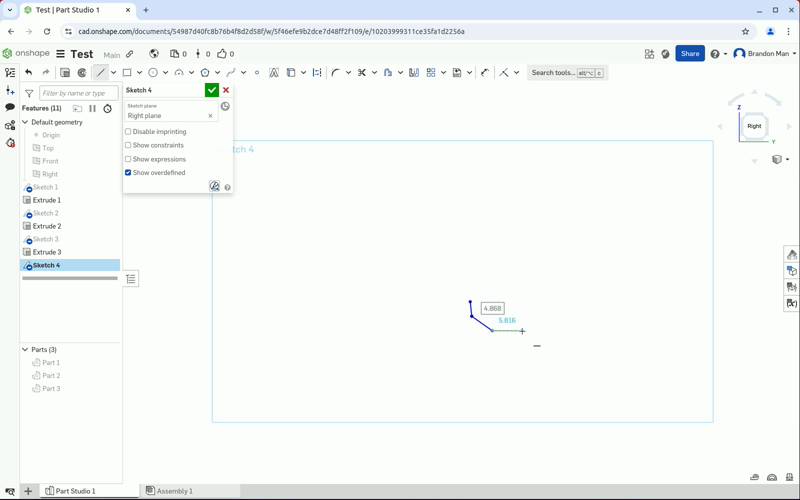
key_down(shift)
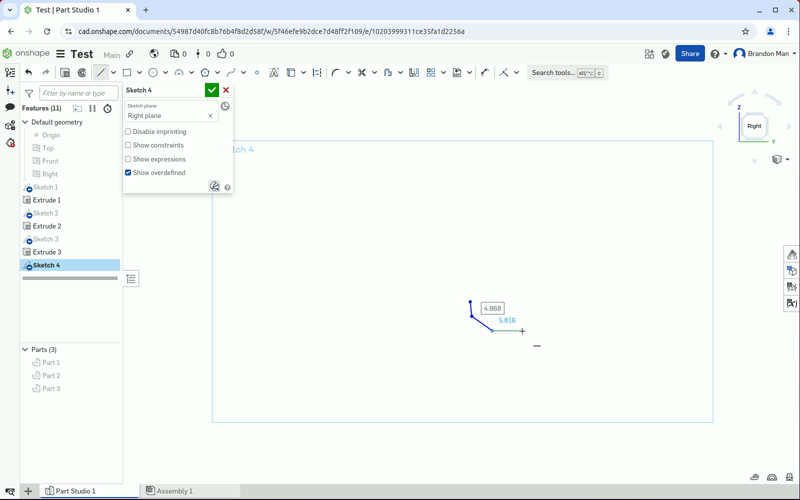
mouse_move(470, 301)
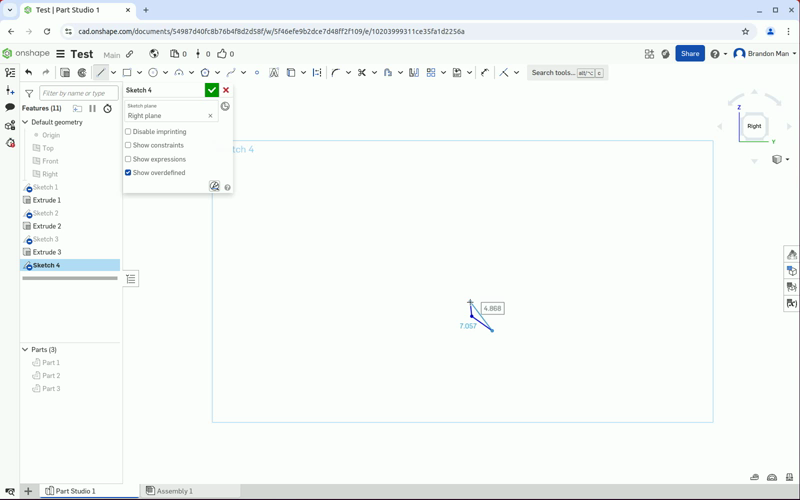
key_up(shift)
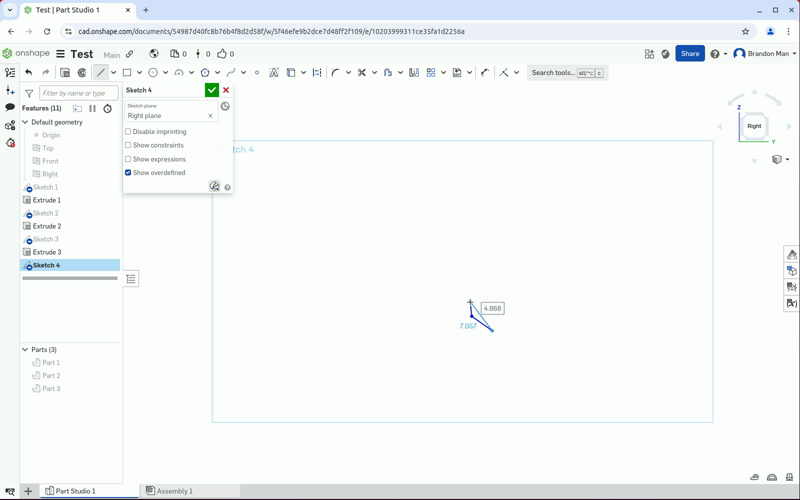
click(470, 301)
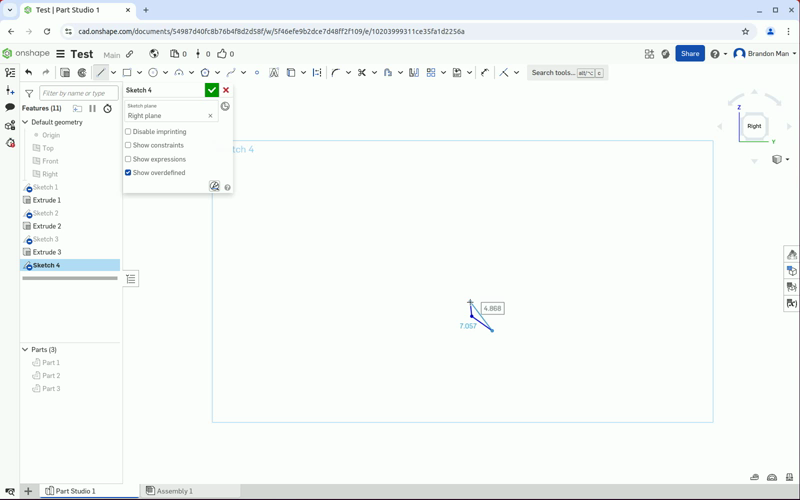
key(esc)
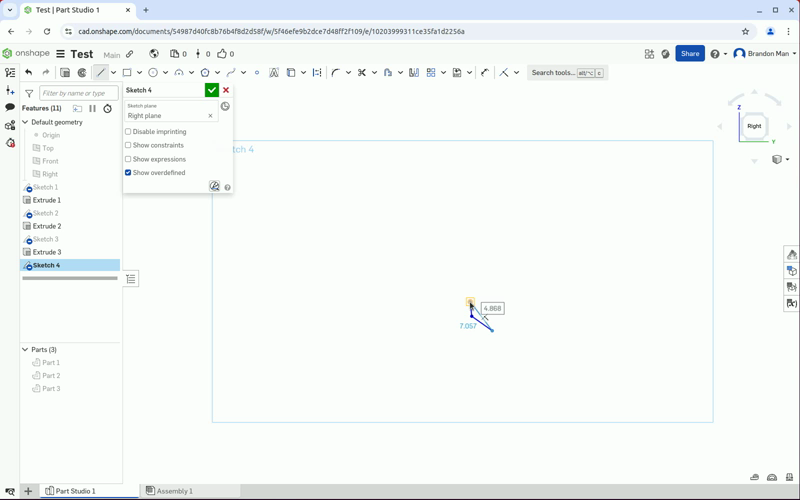
mouse_move(473, 308)
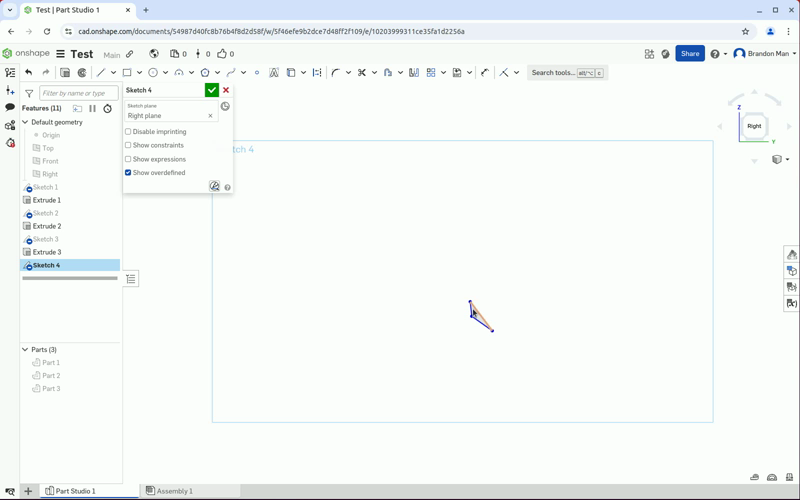
scroll(6)
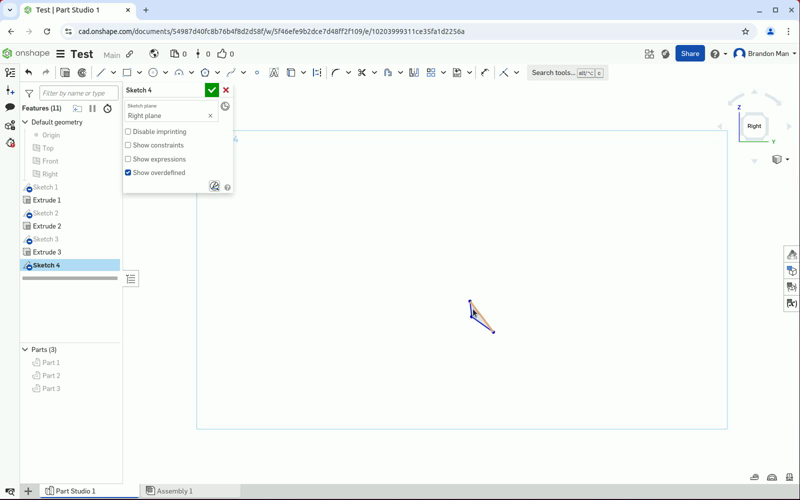
scroll(6)
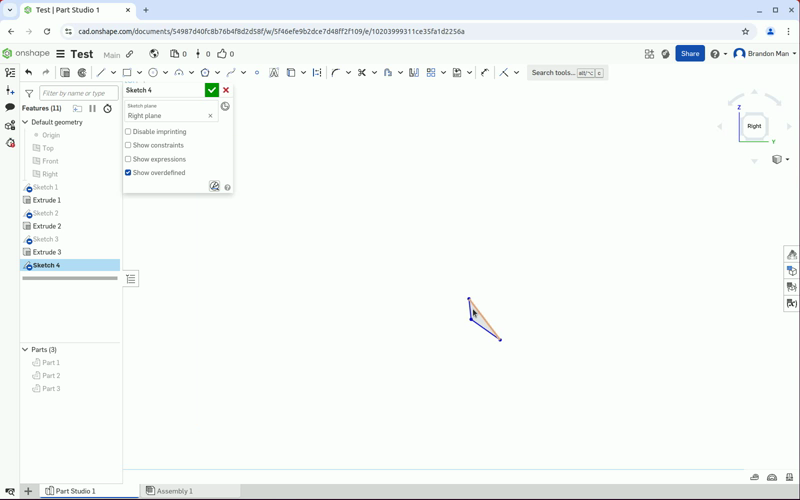
scroll(6)
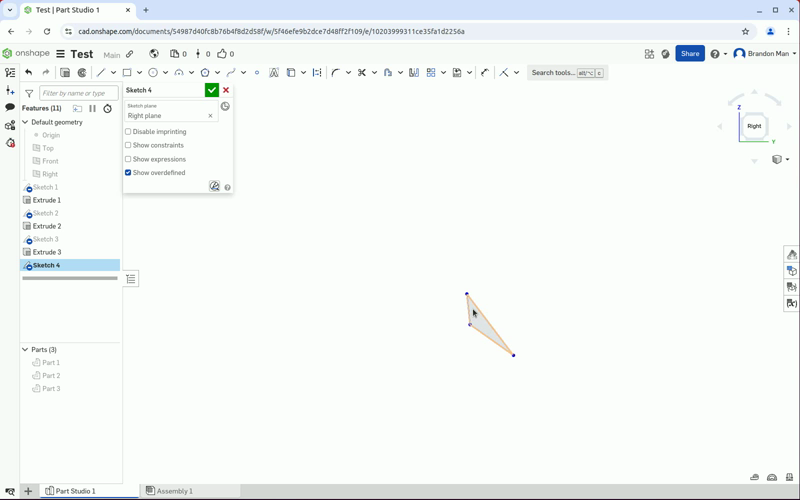
scroll(6)
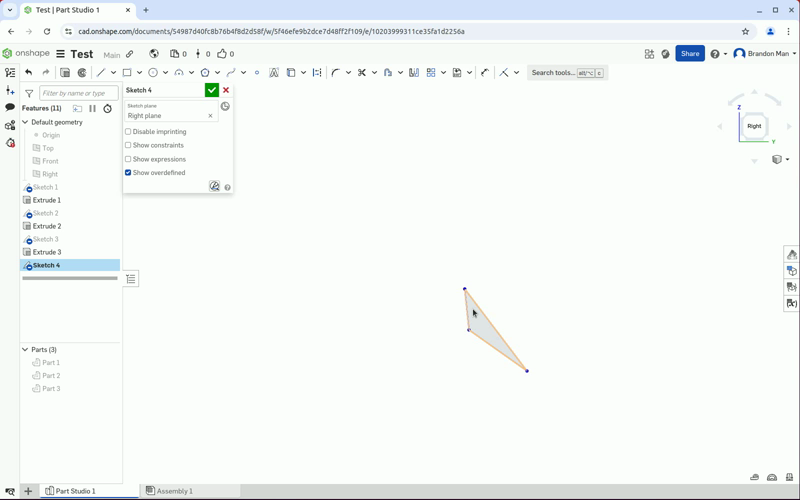
scroll(6)
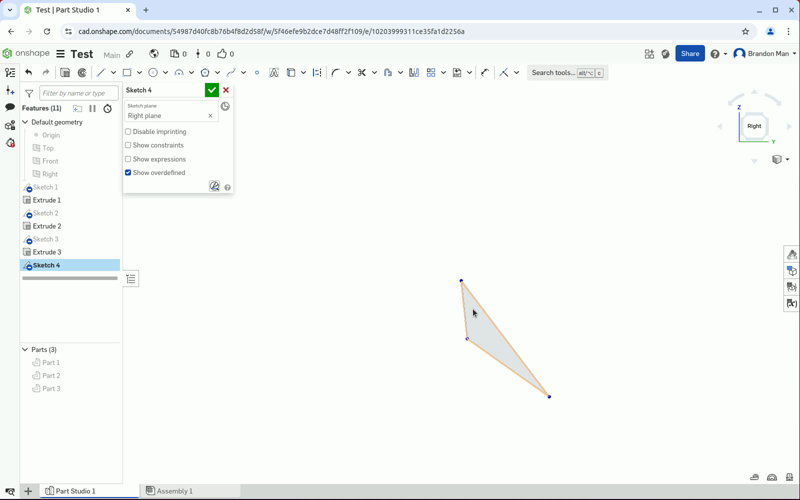
scroll(6)
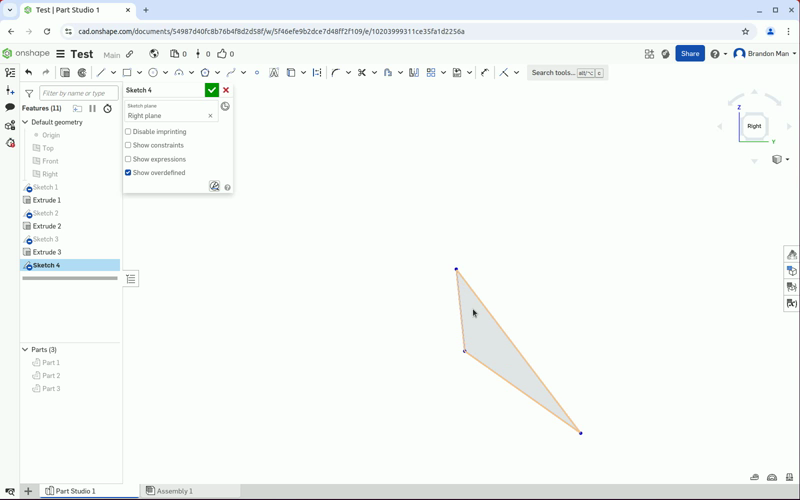
scroll(6)
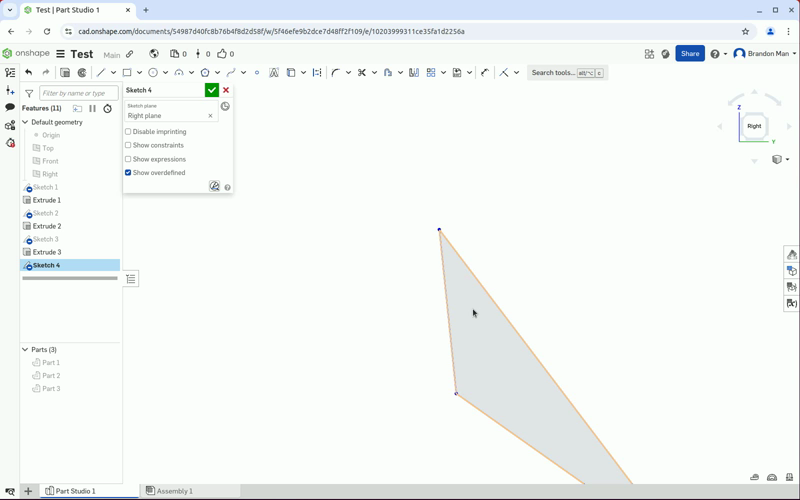
click(473, 308)
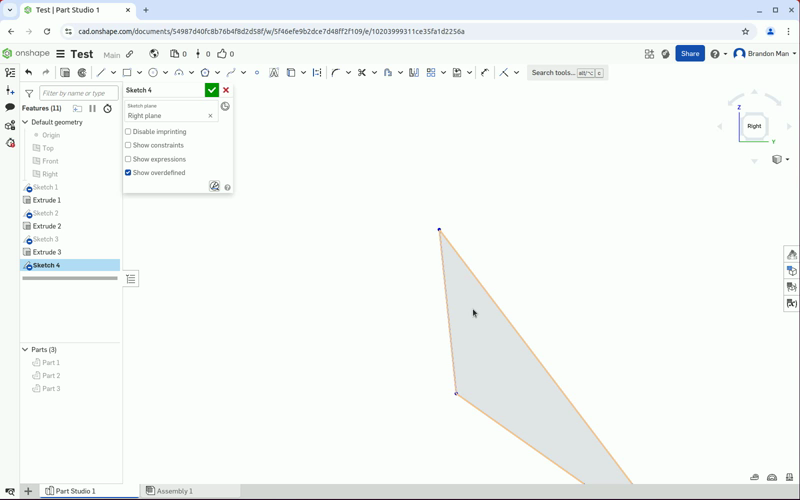
scroll(-6)
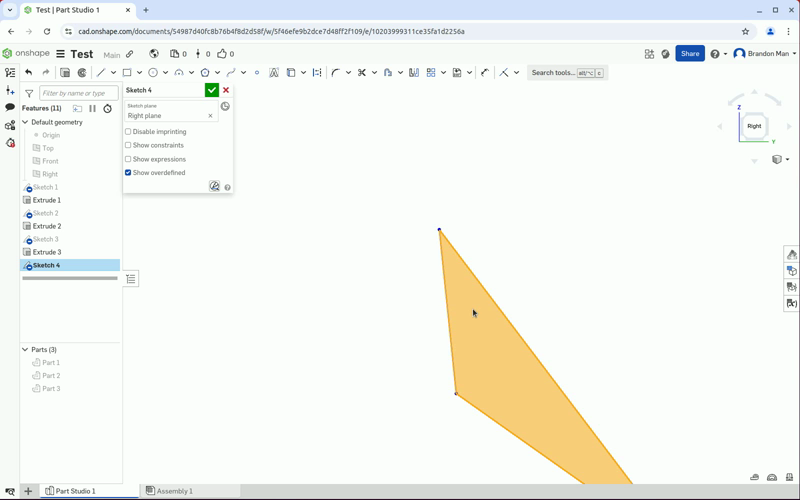
scroll(-6)
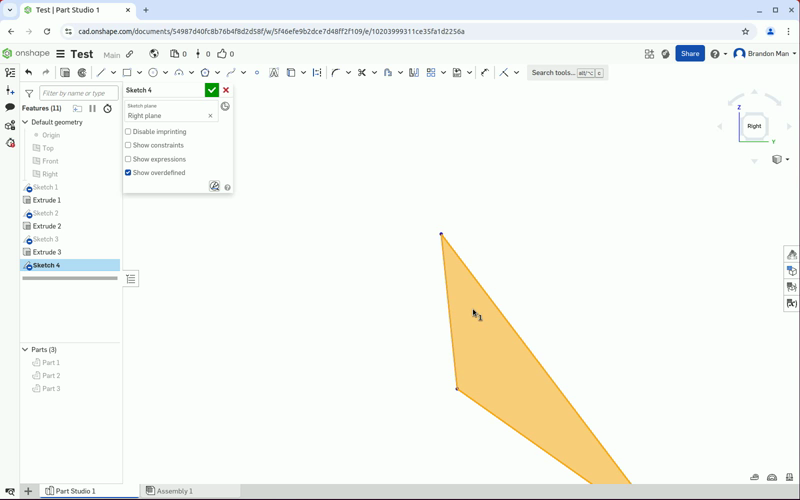
scroll(-6)
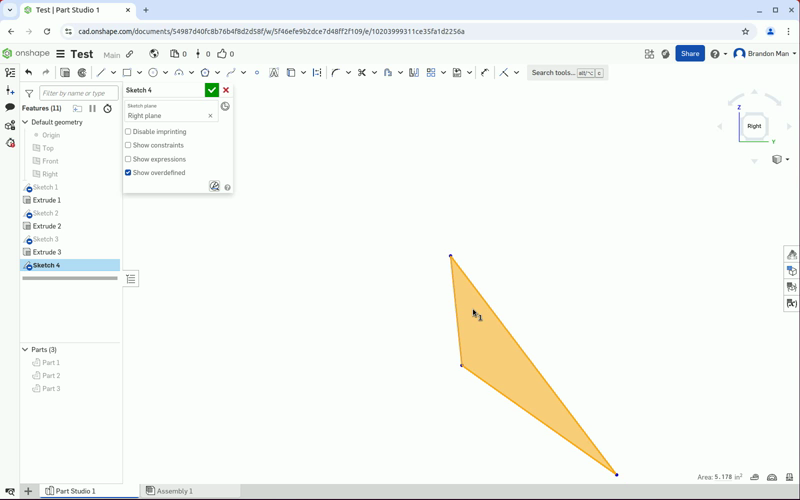
scroll(-6)
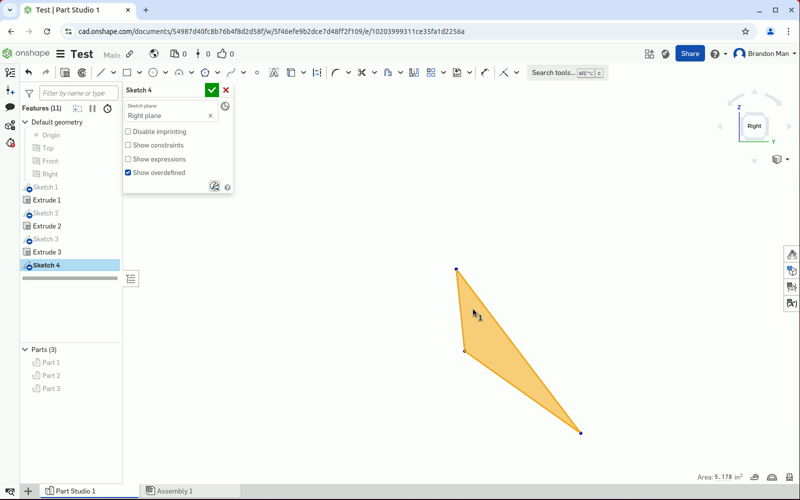
scroll(-6)
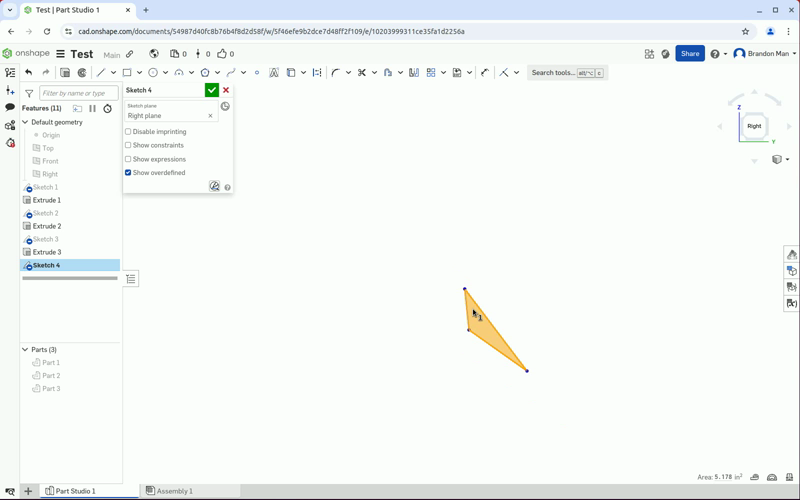
scroll(-6)
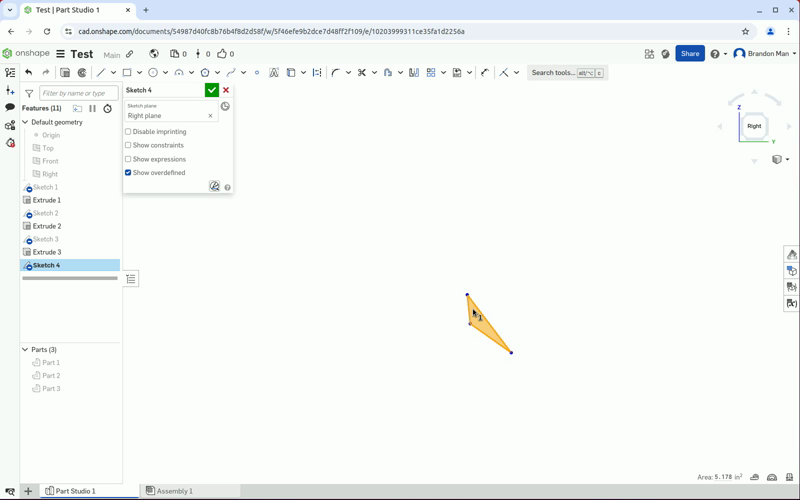
scroll(-6)
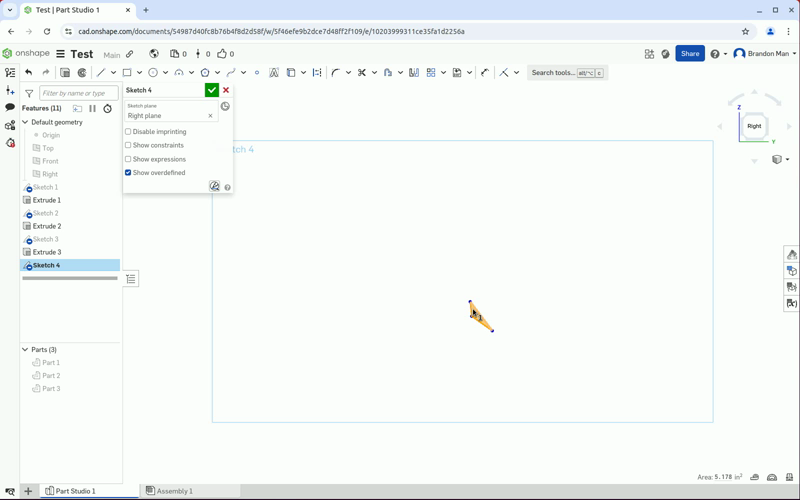
mouse_move(73, 352)
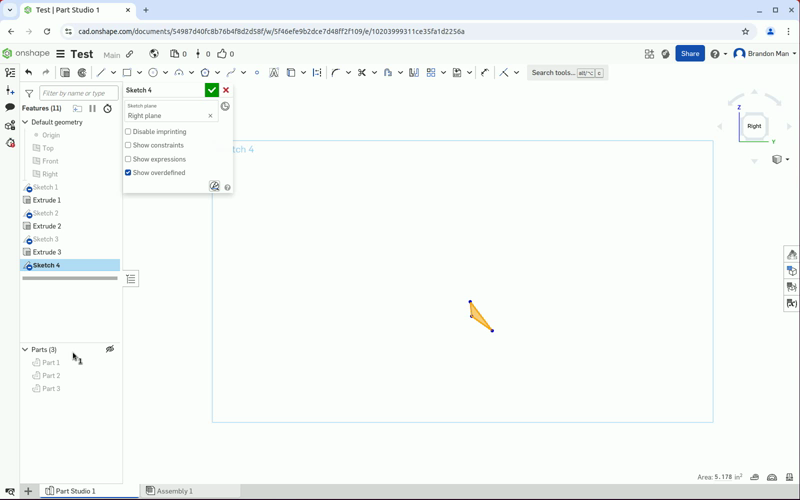
key(shift+y)
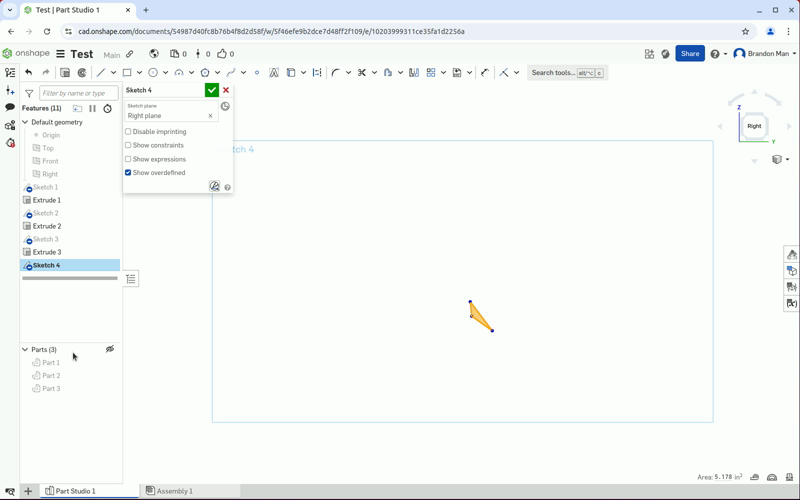
key(shift+e)
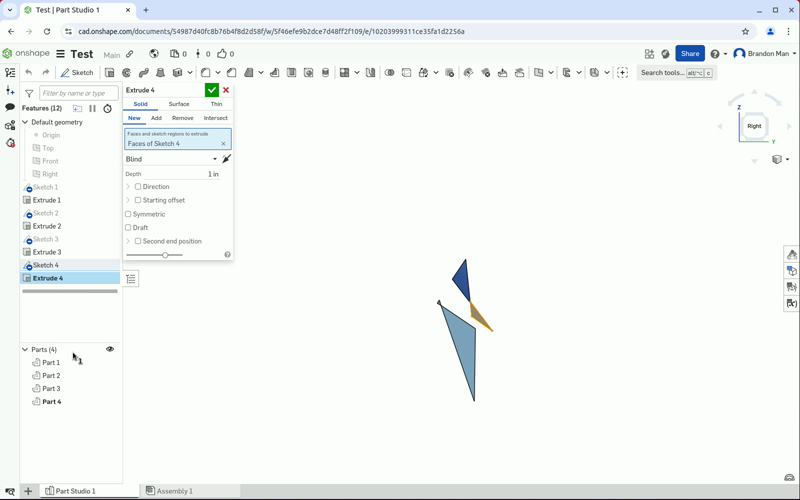
mouse_move(143, 106)
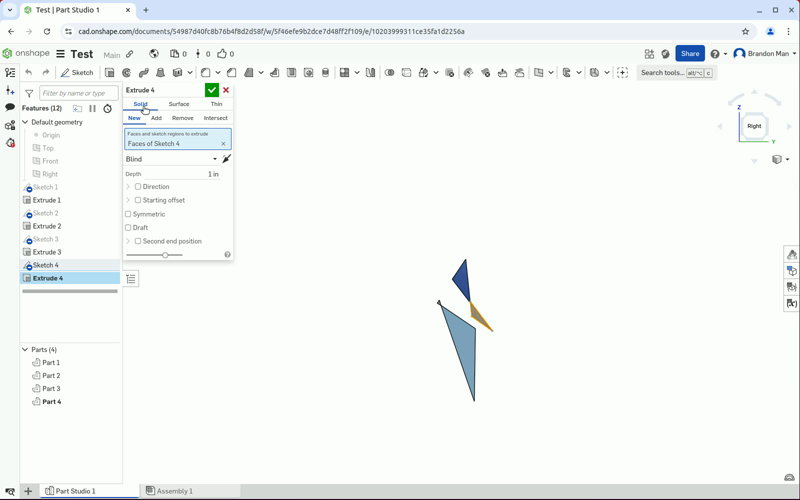
click(143, 106)
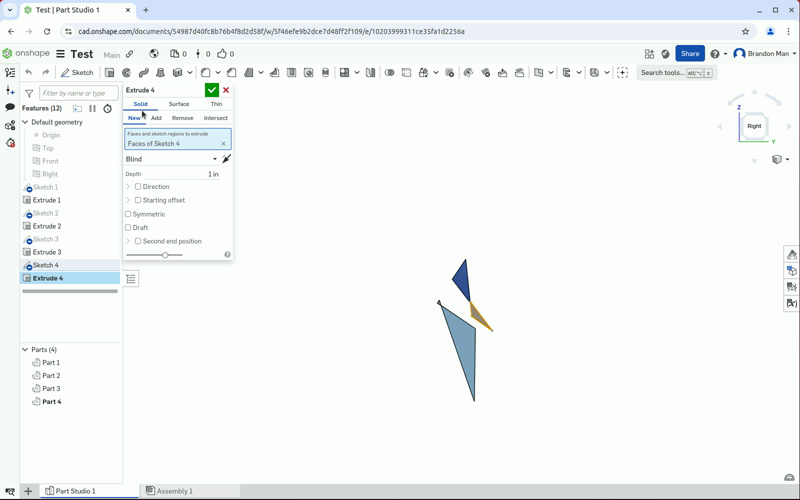
mouse_move(137, 120)
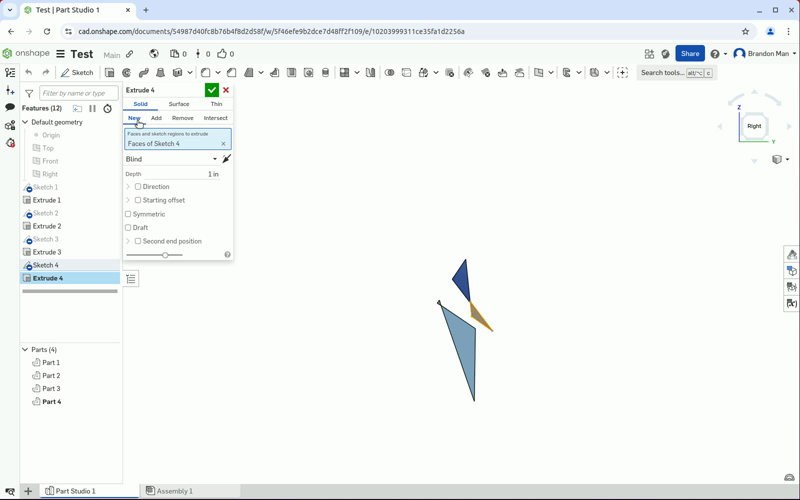
click(137, 120)
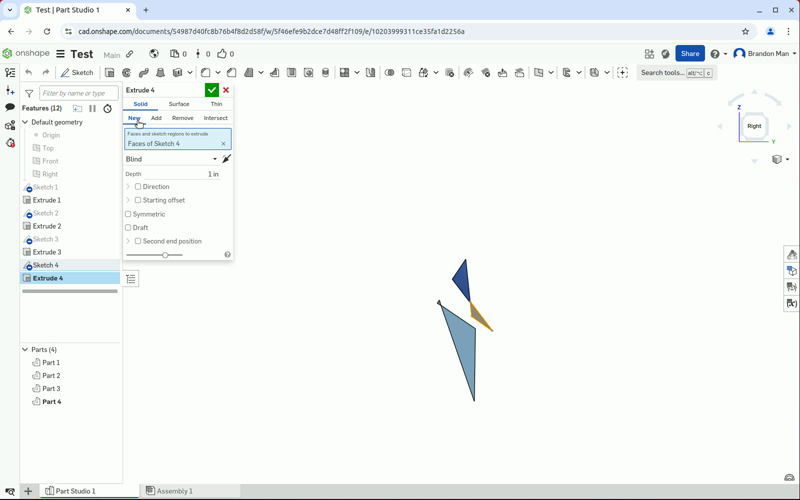
key(tab, 4)
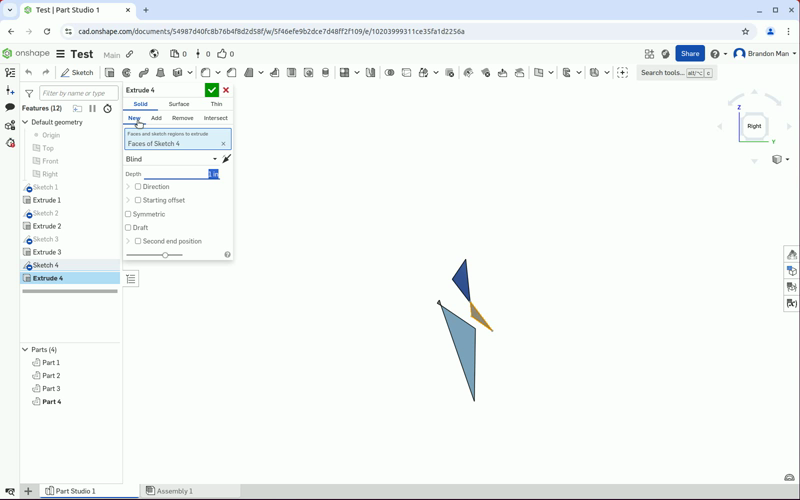
text(3.37)
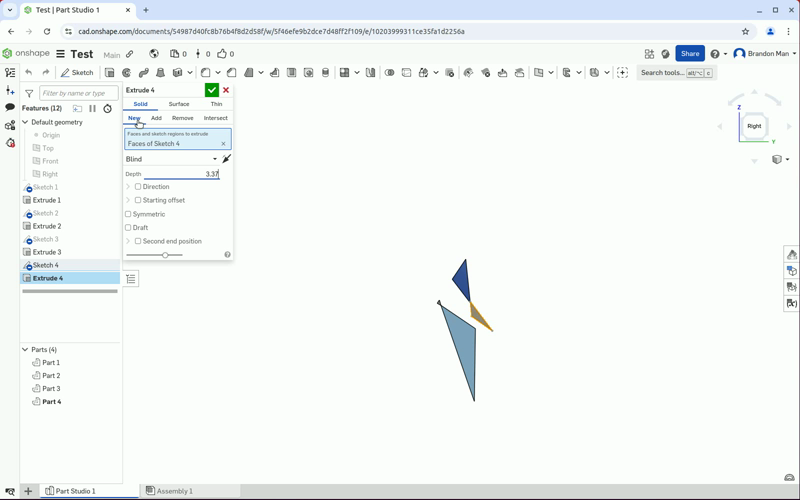
key(enter)
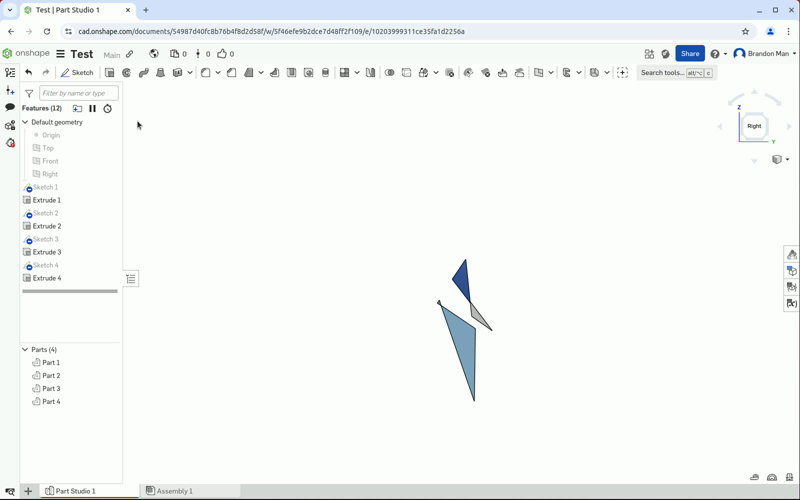
key(shift+h)
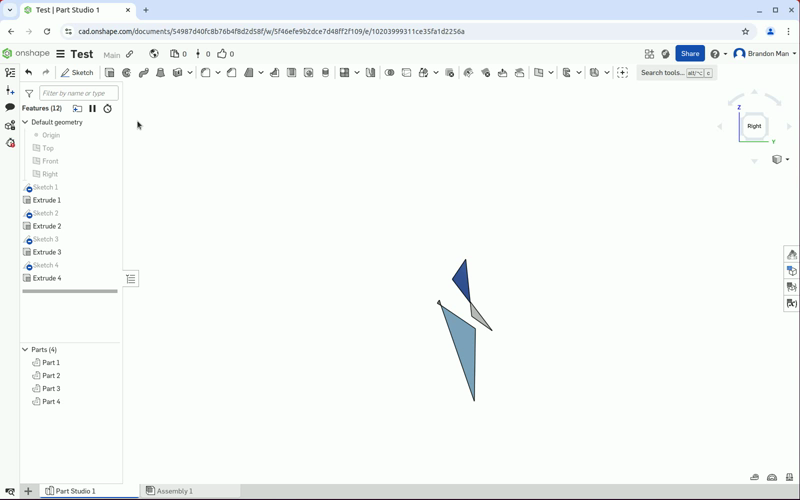
key(shift+h)
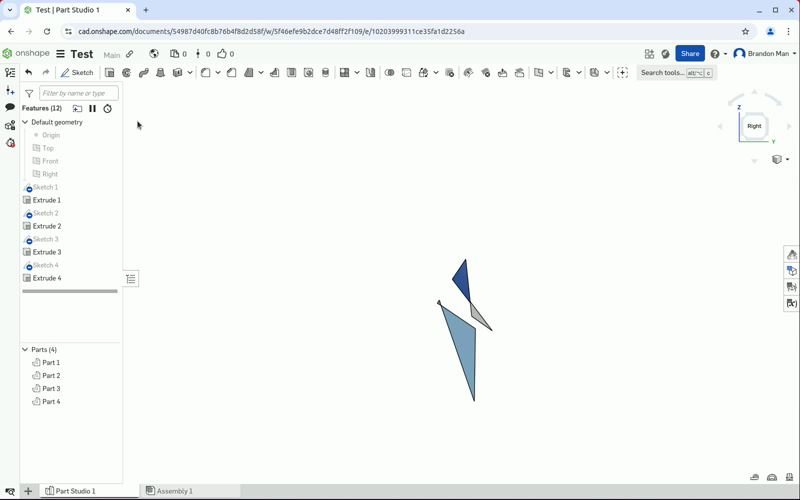
mouse_move(73, 189)
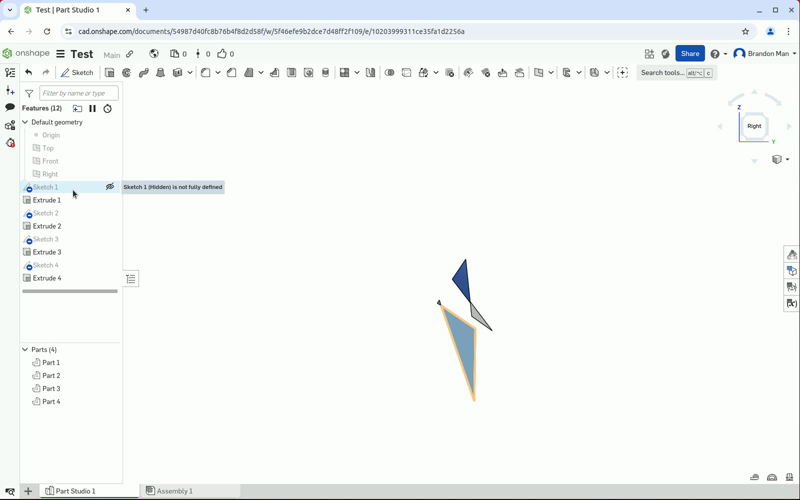
click(73, 189)
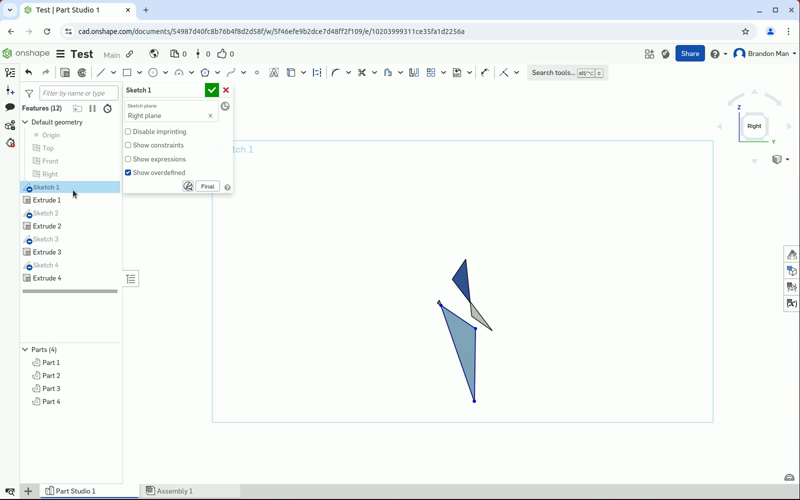
mouse_move(229, 92)
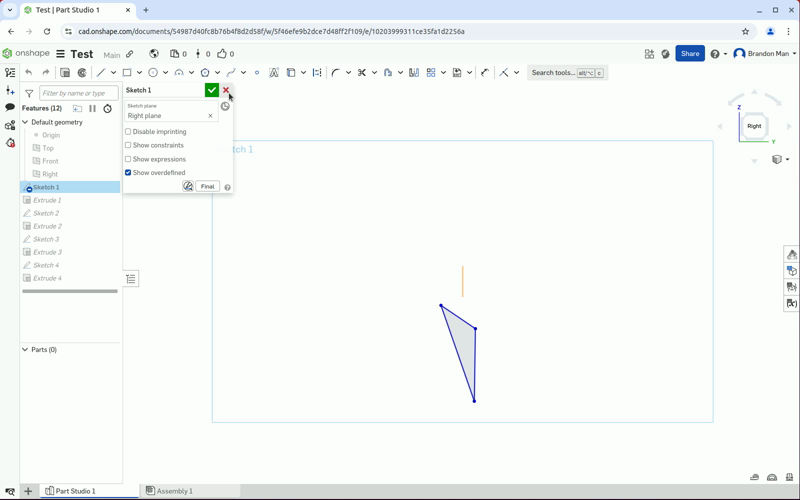
click(229, 92)
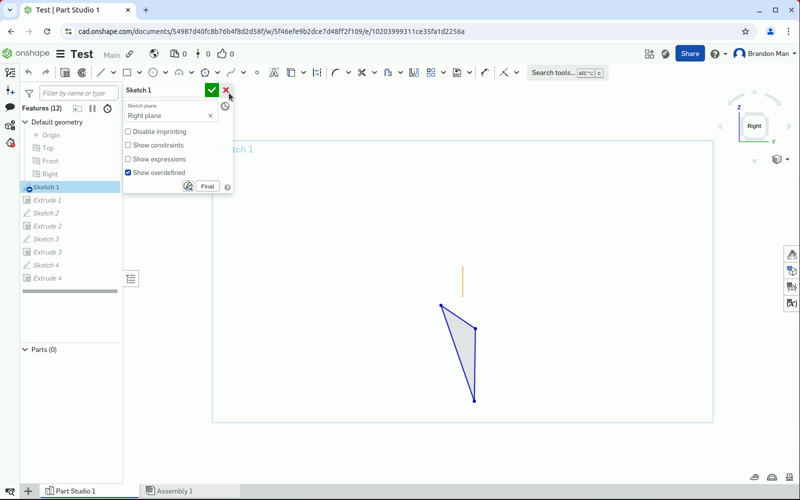
key(shift+s)
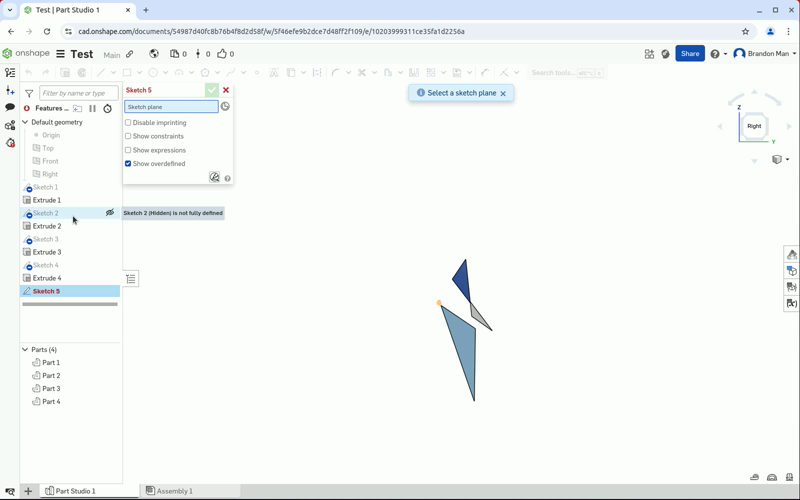
scroll(3)
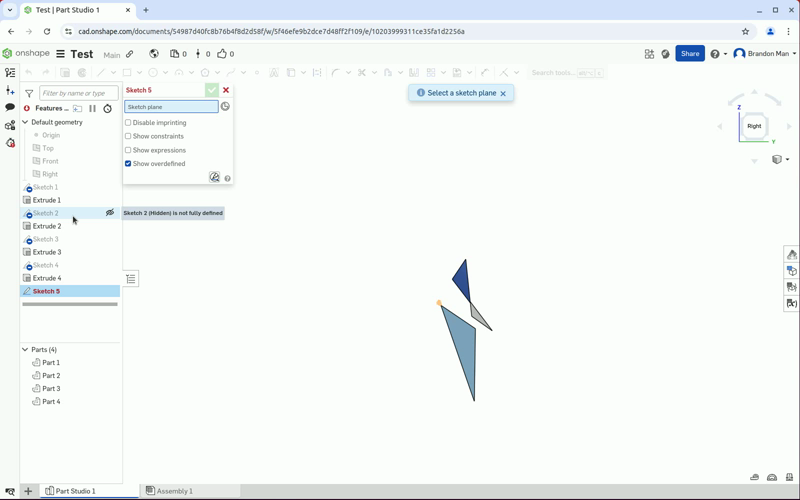
mouse_move(73, 176)
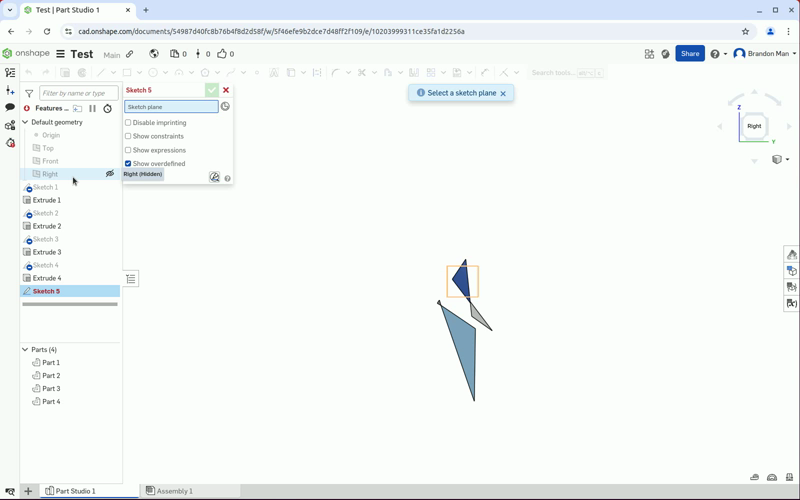
click(73, 176)
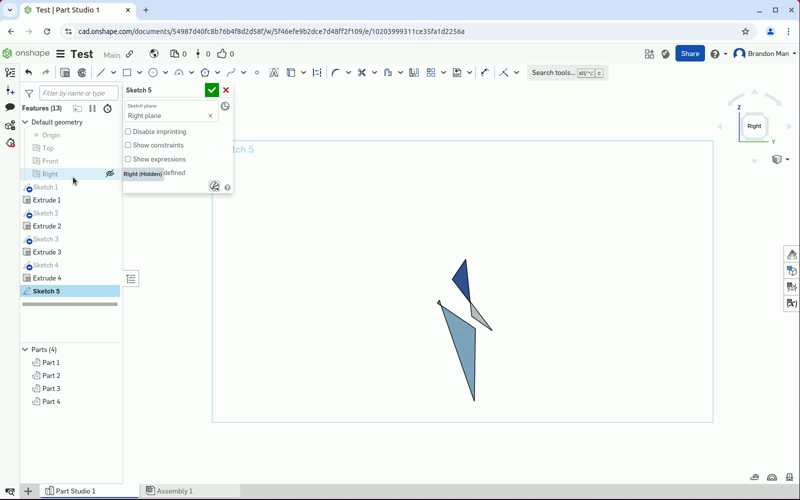
mouse_move(73, 352)
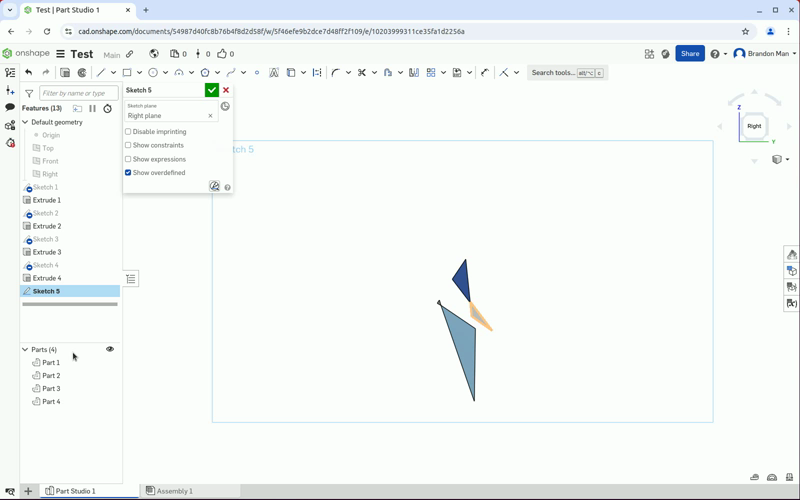
key(y)
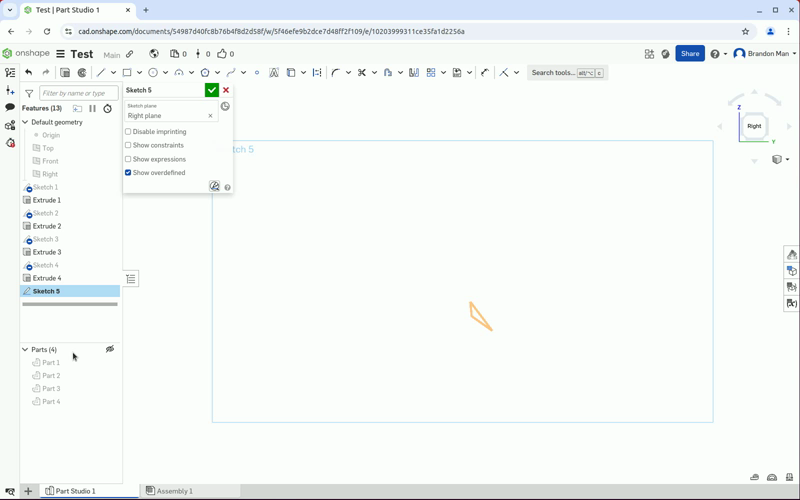
key(l)
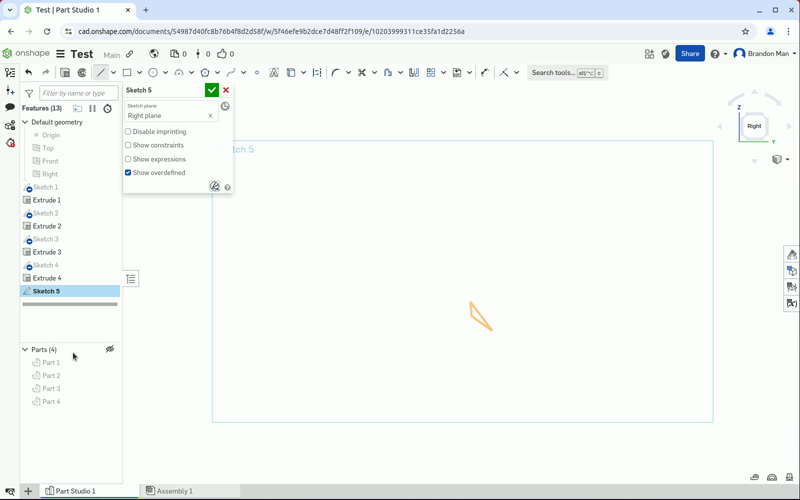
key_down(shift)
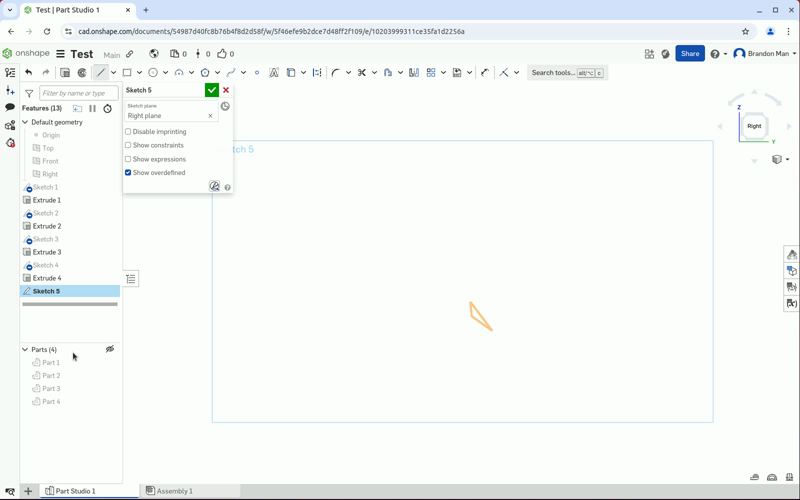
mouse_move(405, 217)
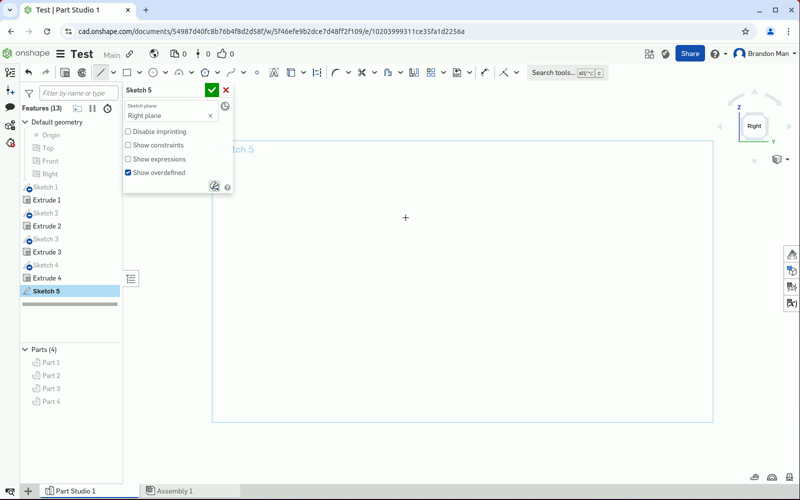
click(405, 217)
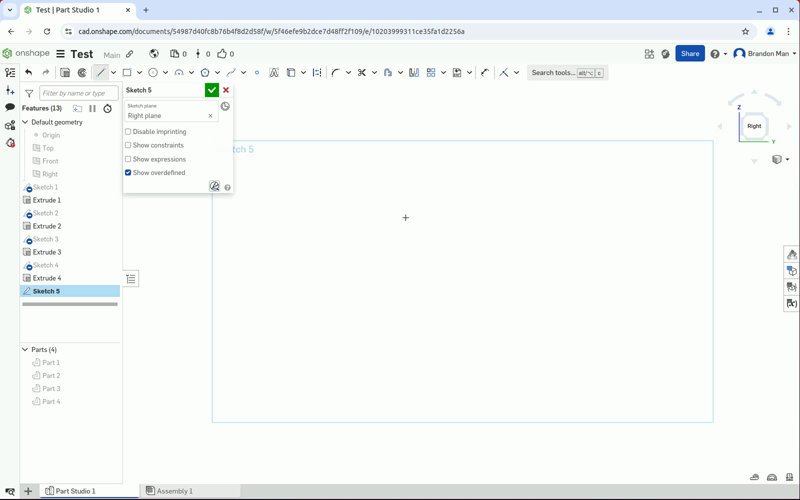
key_up(shift)
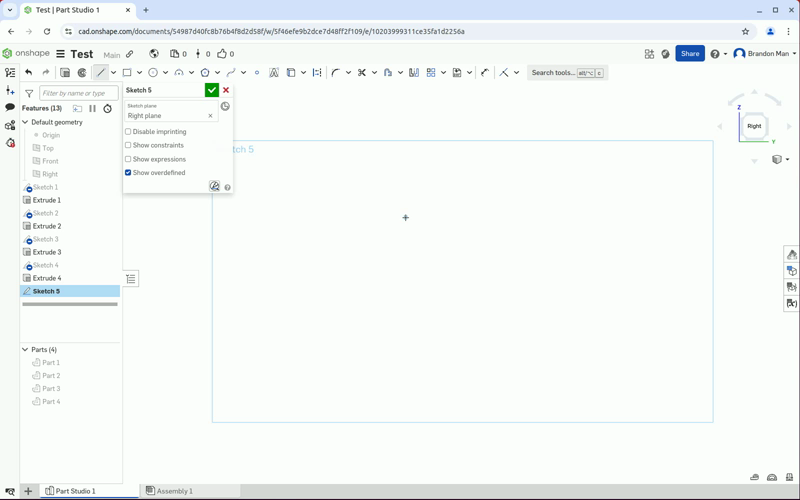
key_down(shift)
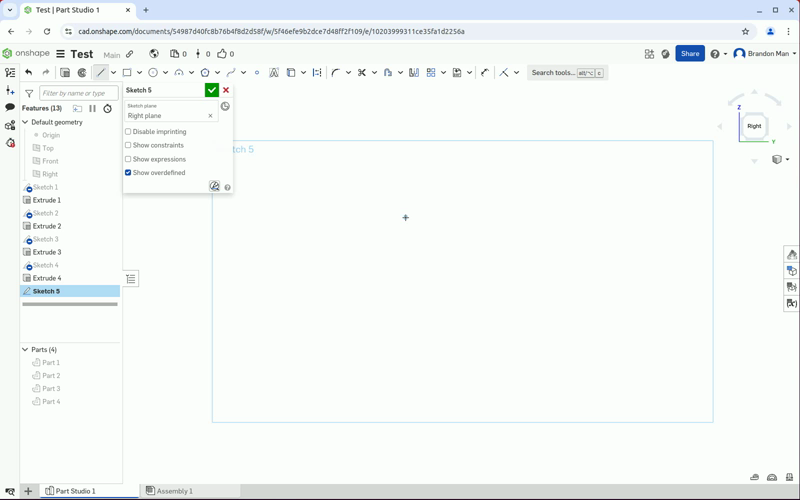
mouse_move(435, 291)
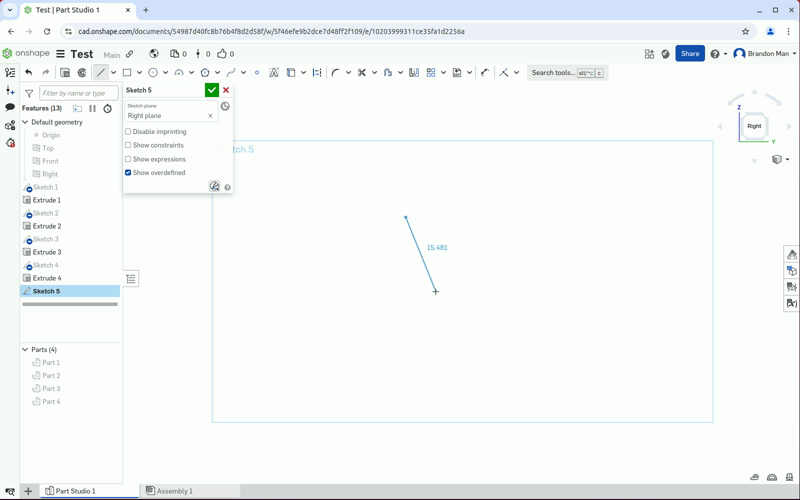
click(435, 291)
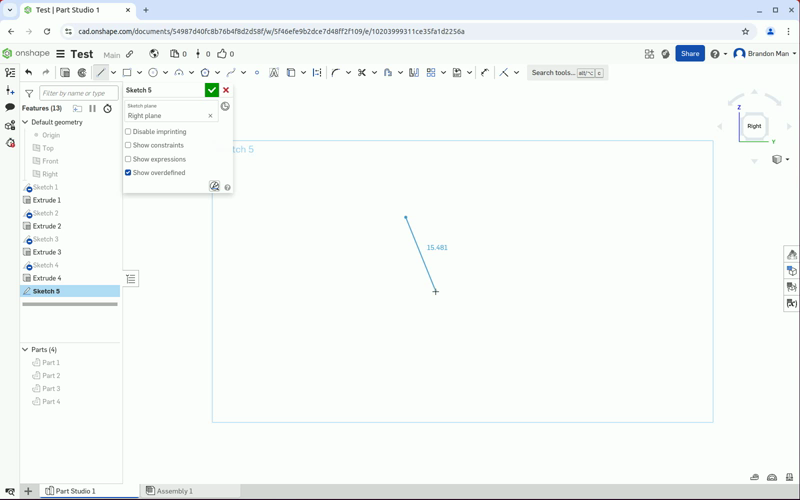
key_up(shift)
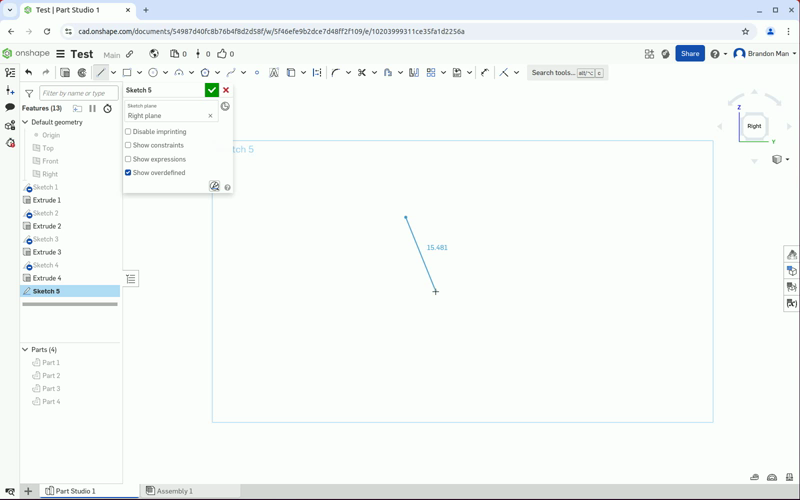
key_down(shift)
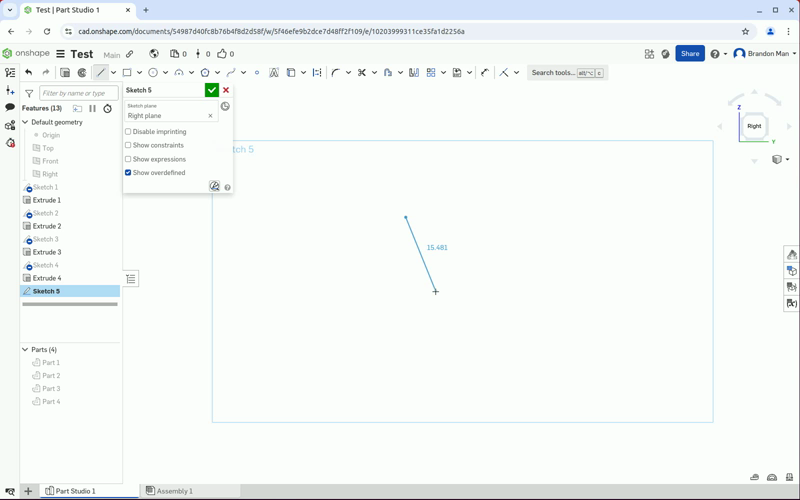
mouse_move(465, 291)
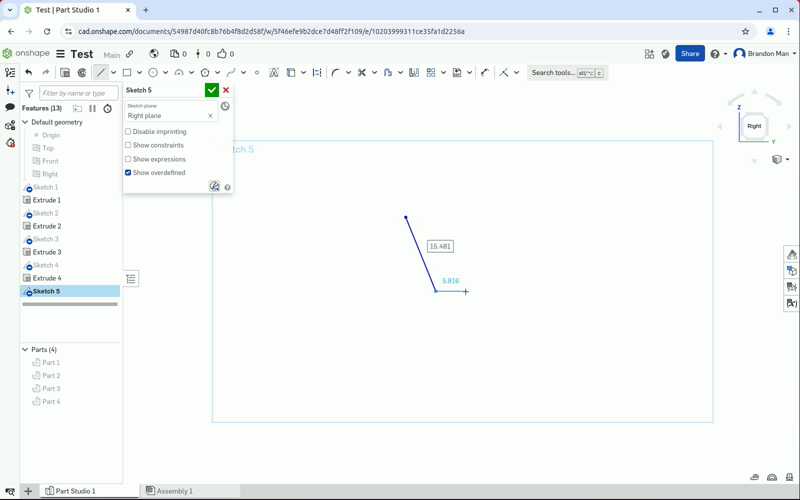
mouse_move(443, 296)
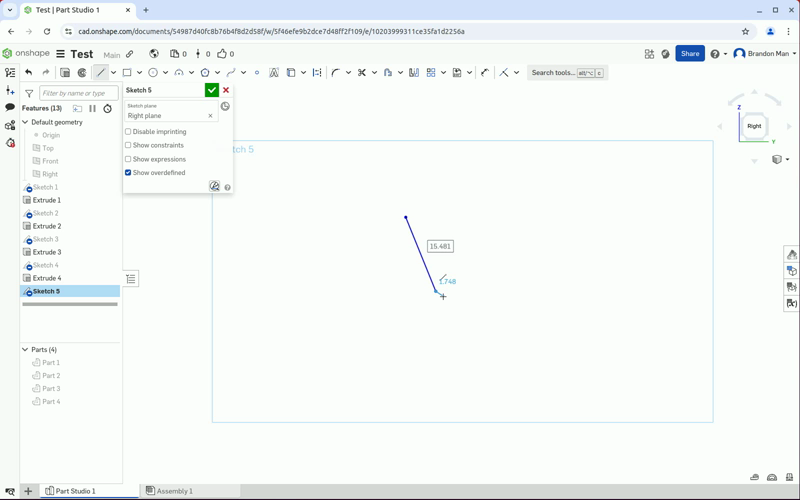
click(443, 296)
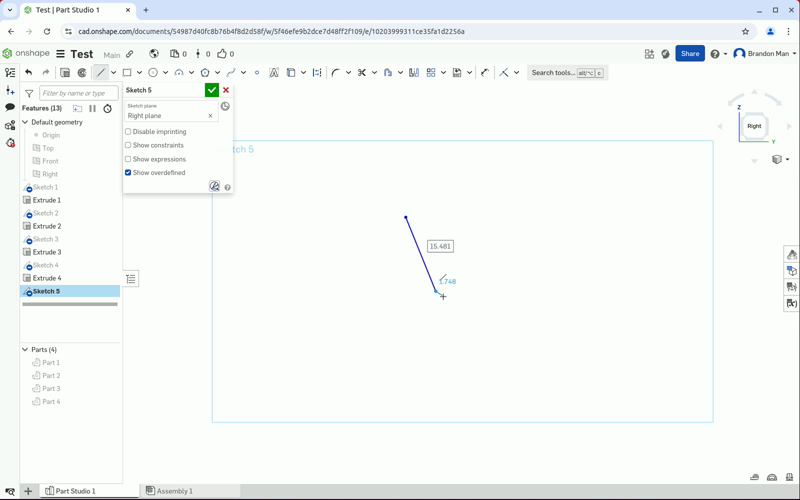
key_up(shift)
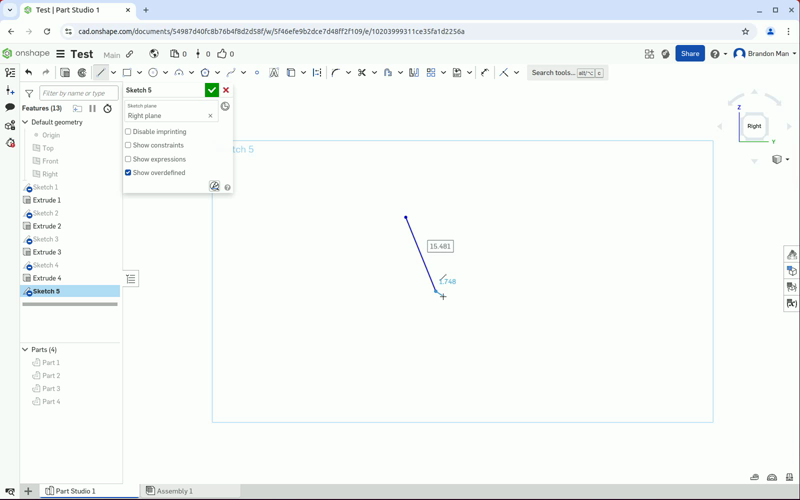
key_down(shift)
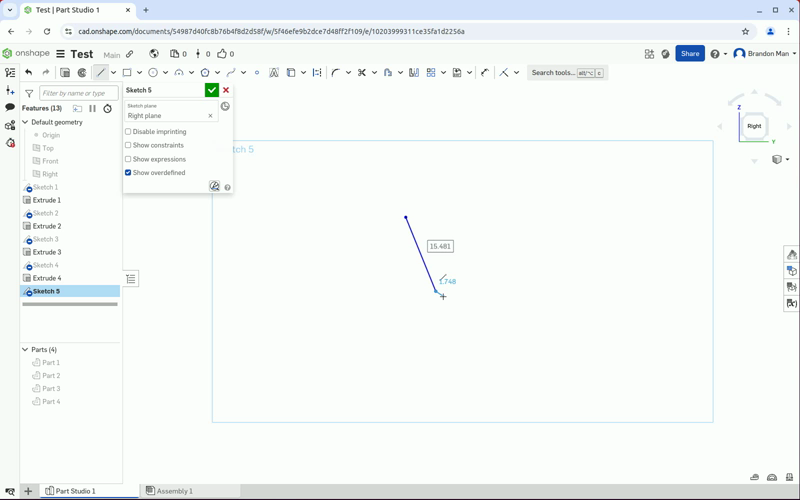
mouse_move(473, 296)
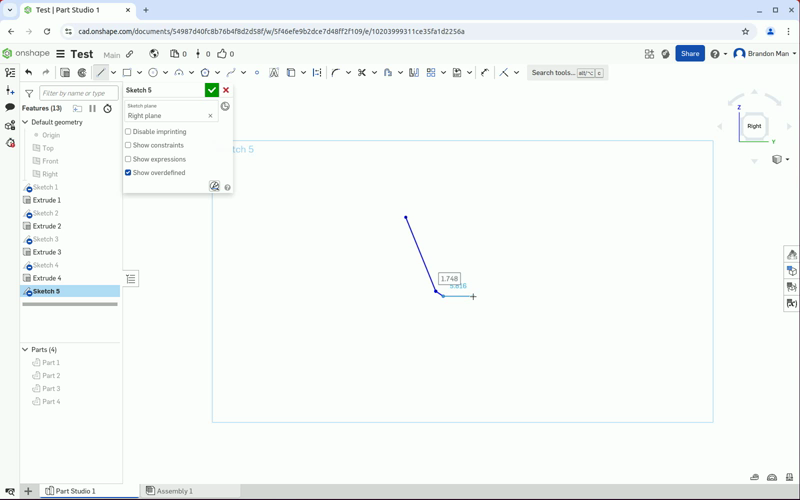
mouse_move(453, 279)
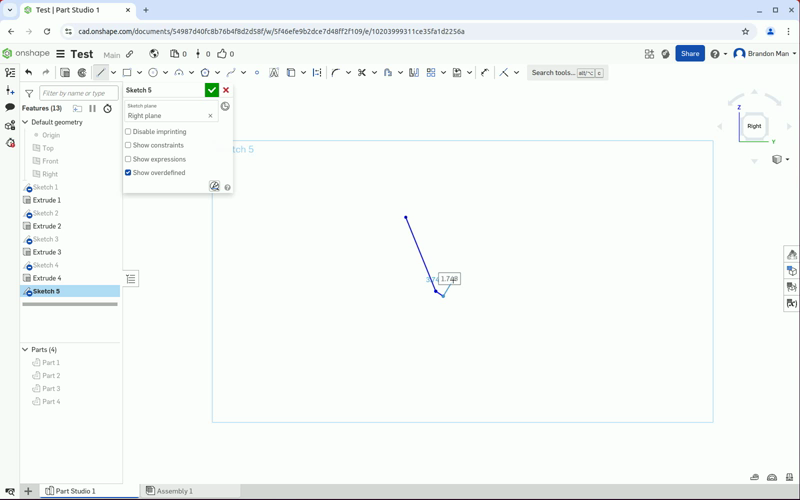
click(453, 279)
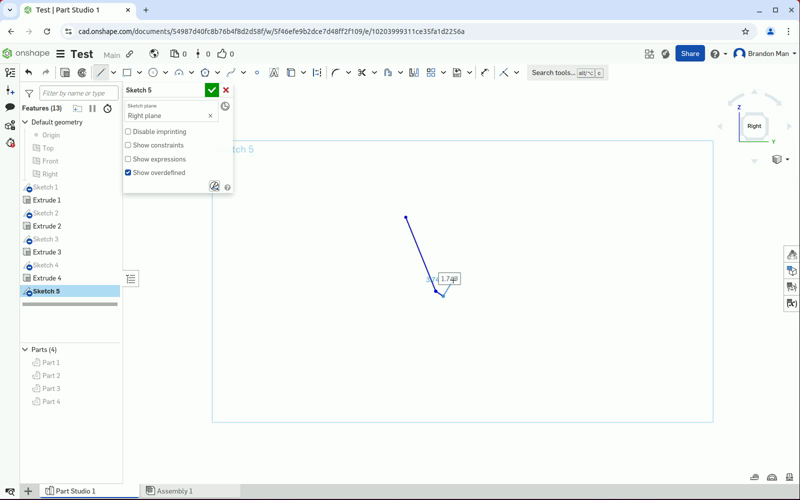
key_up(shift)
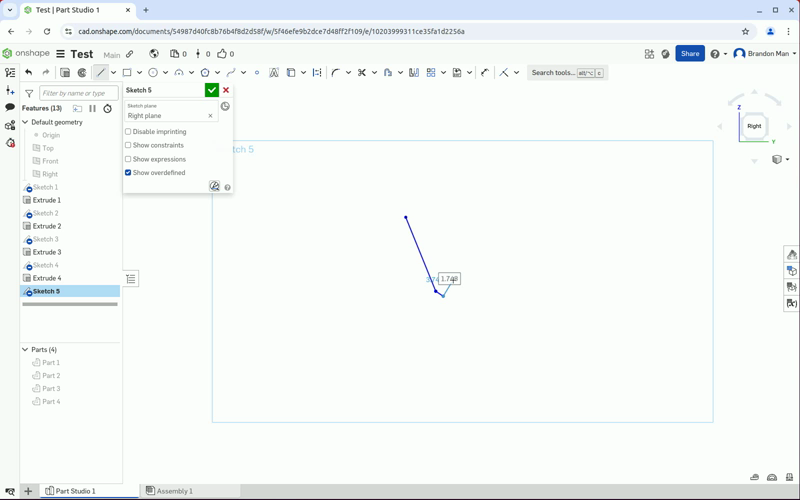
key_down(shift)
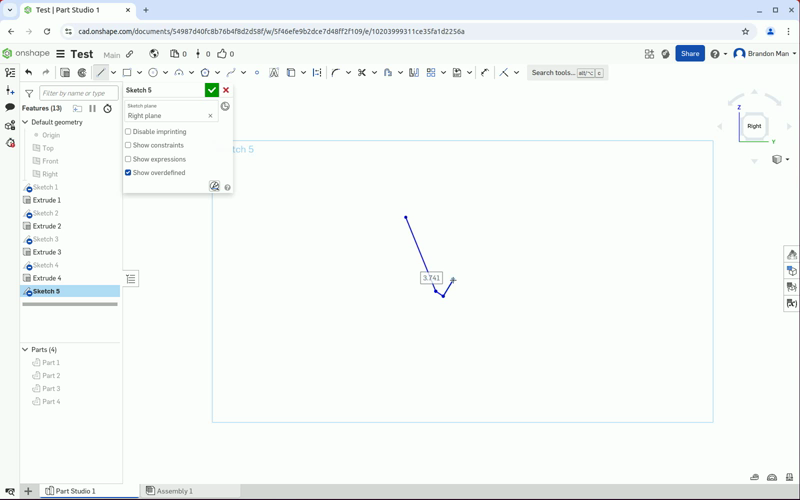
mouse_move(405, 217)
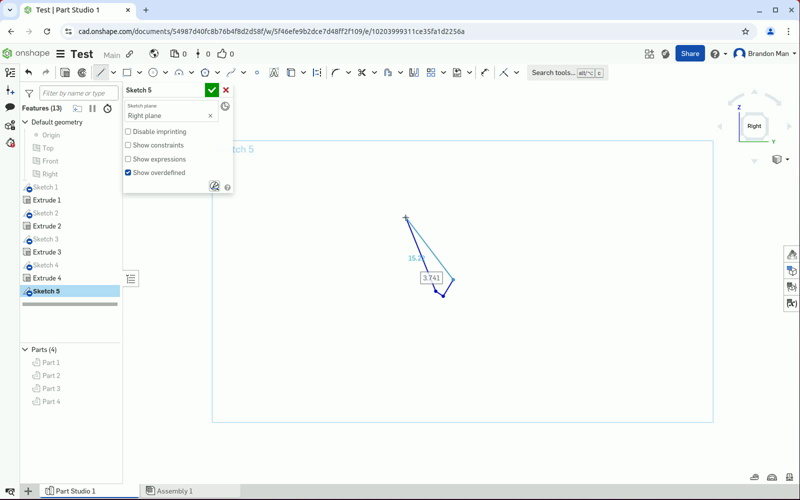
key_up(shift)
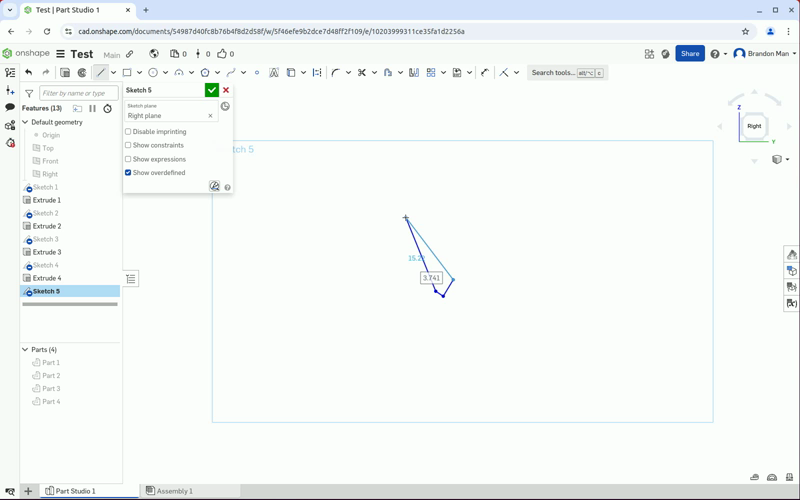
click(405, 217)
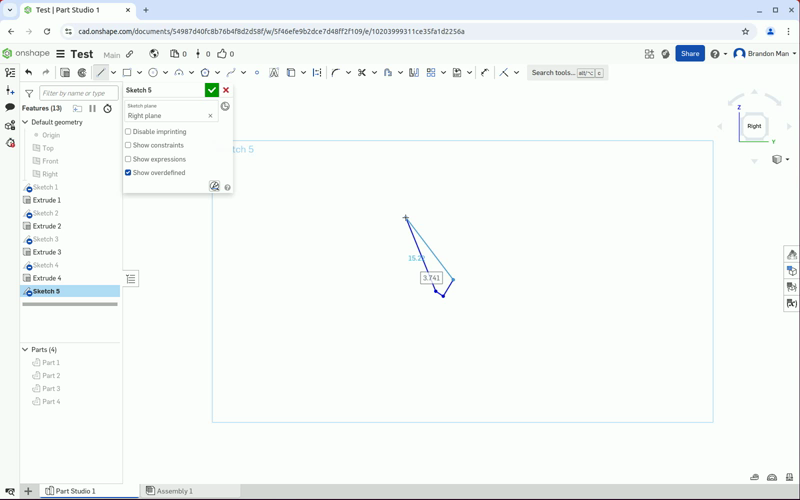
key(esc)
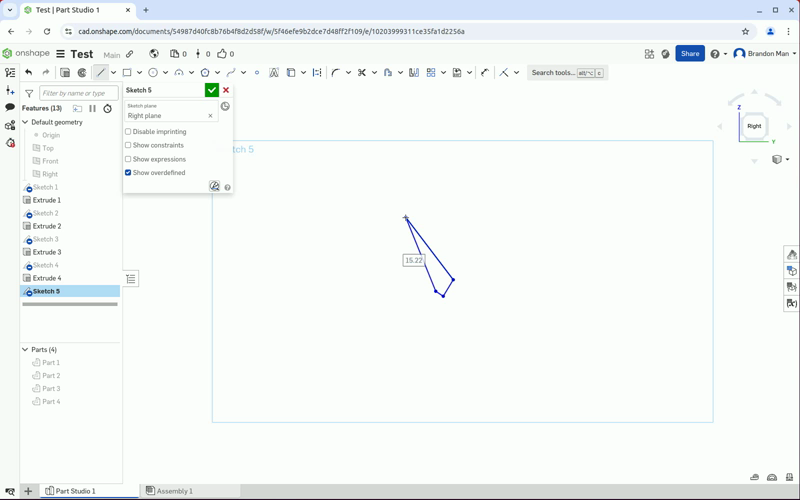
mouse_move(444, 279)
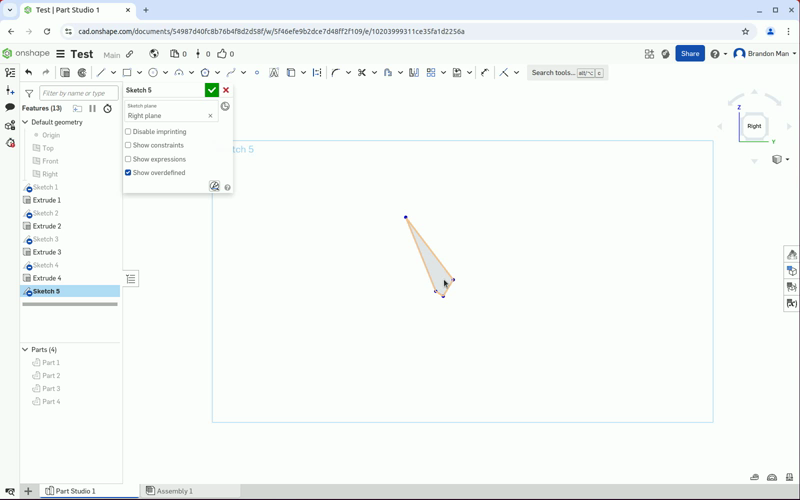
scroll(6)
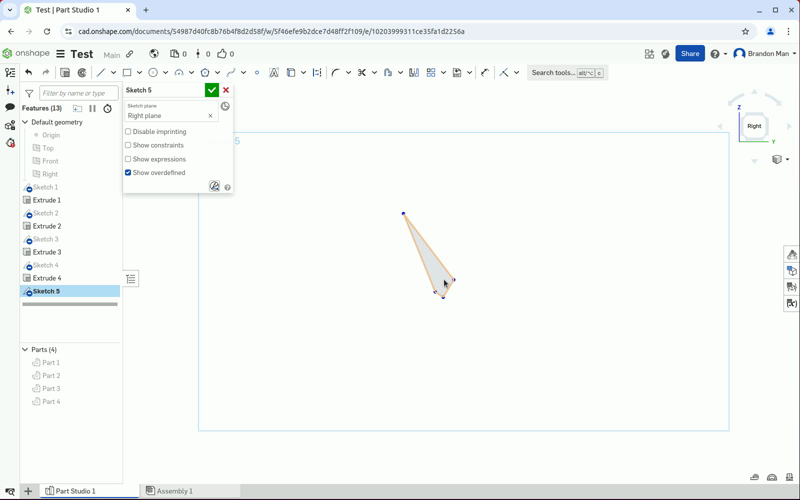
scroll(6)
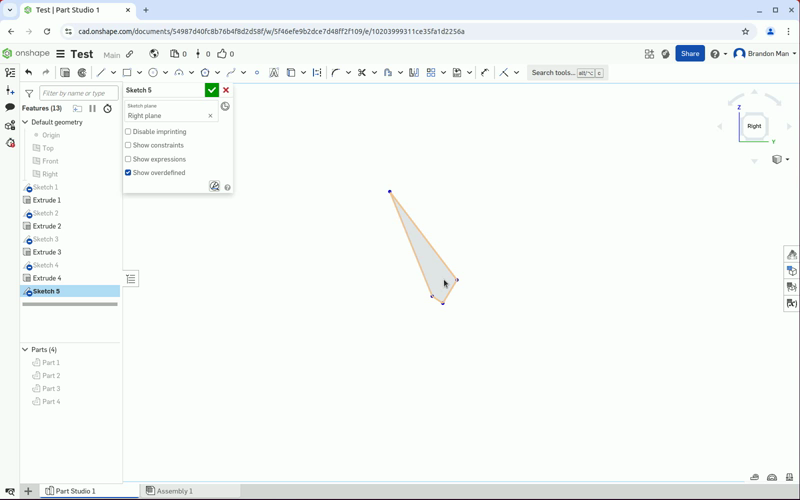
scroll(6)
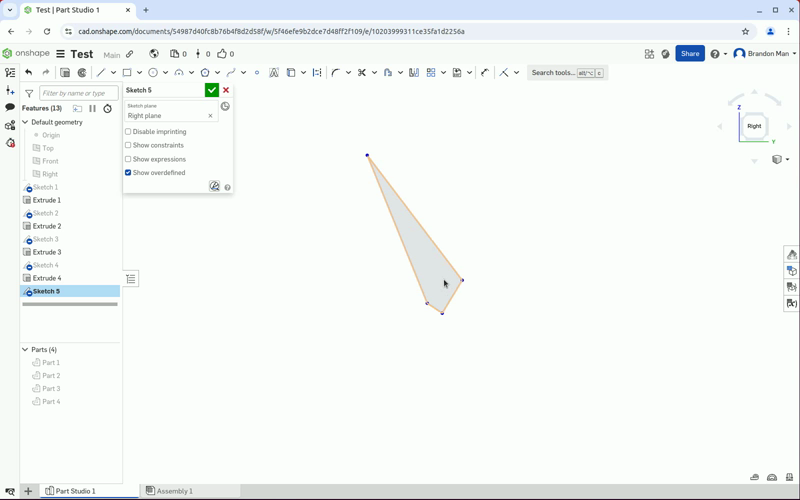
scroll(6)
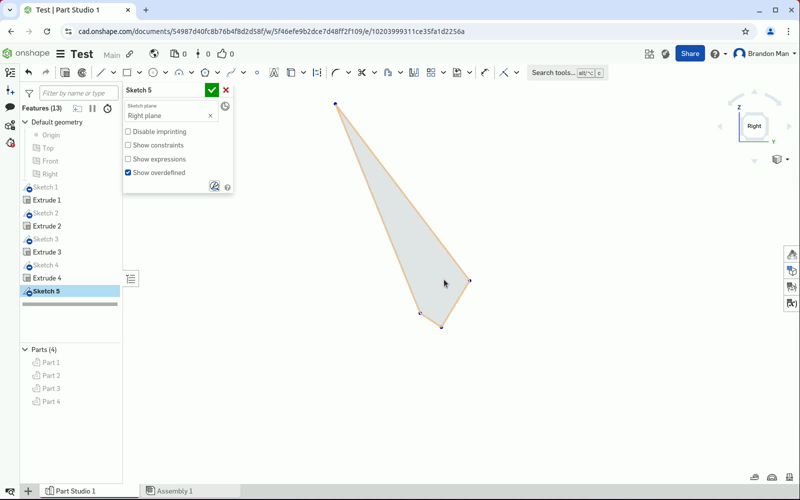
scroll(6)
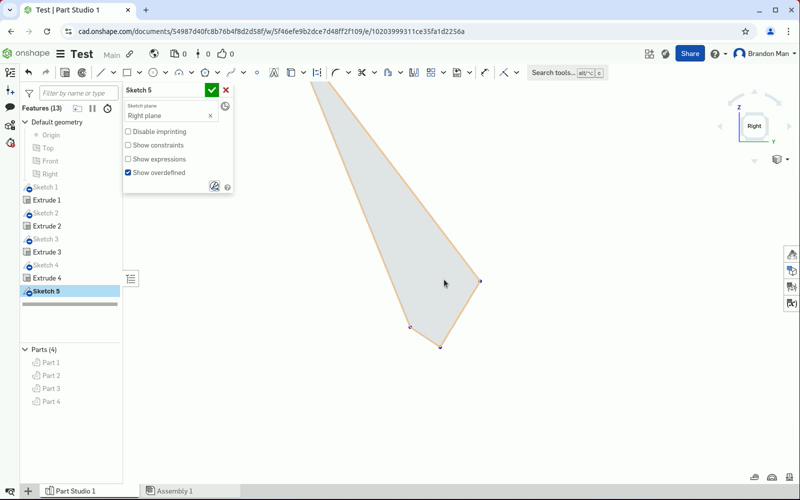
scroll(6)
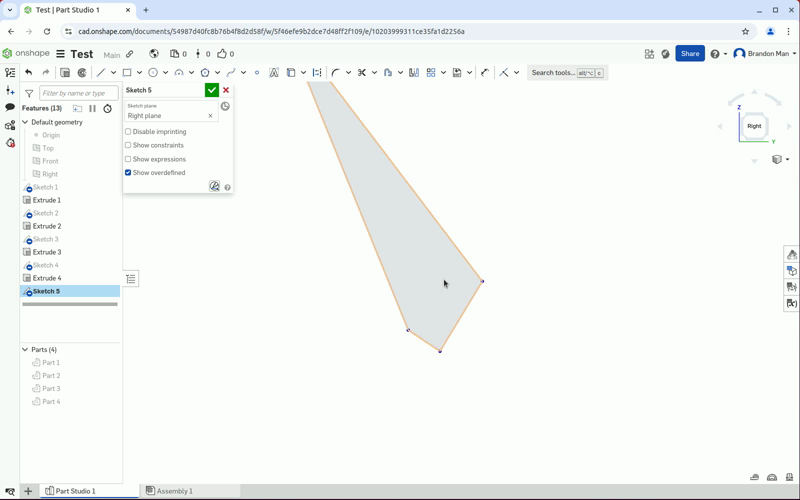
scroll(6)
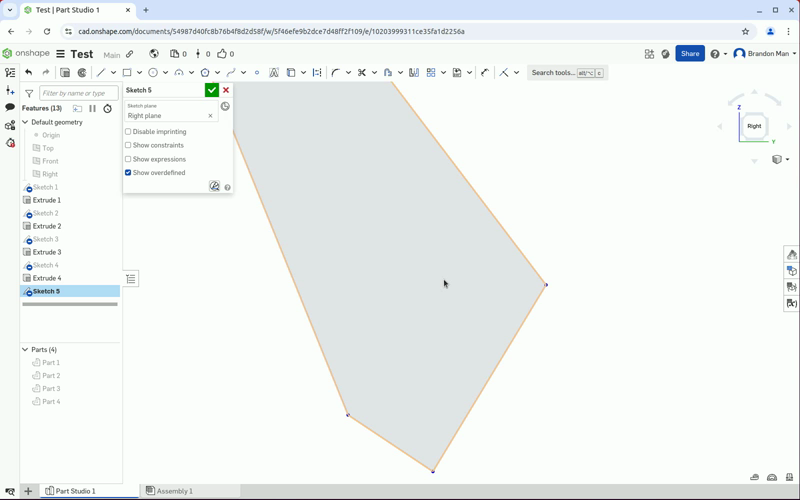
click(444, 279)
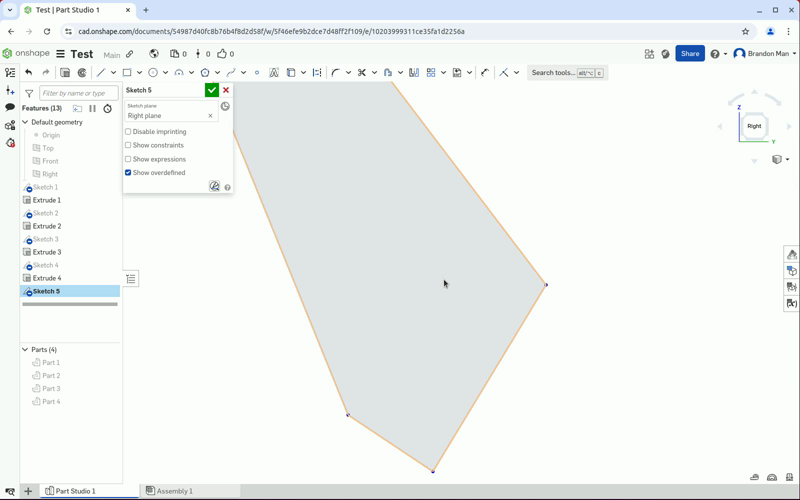
scroll(-6)
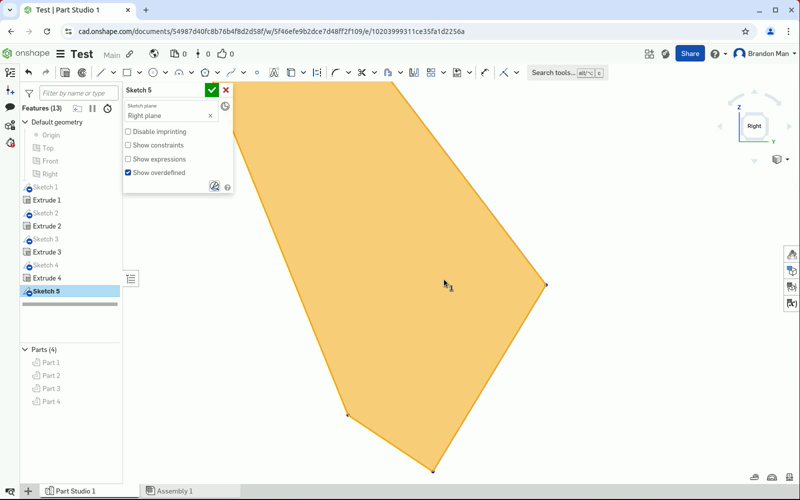
scroll(-6)
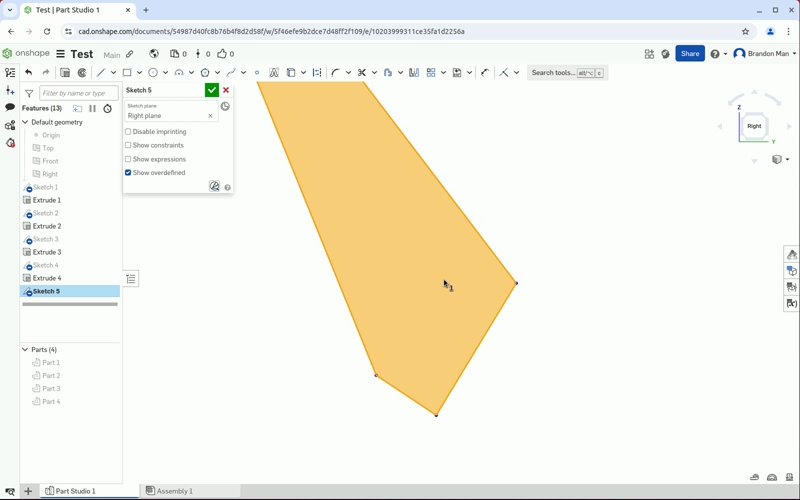
scroll(-6)
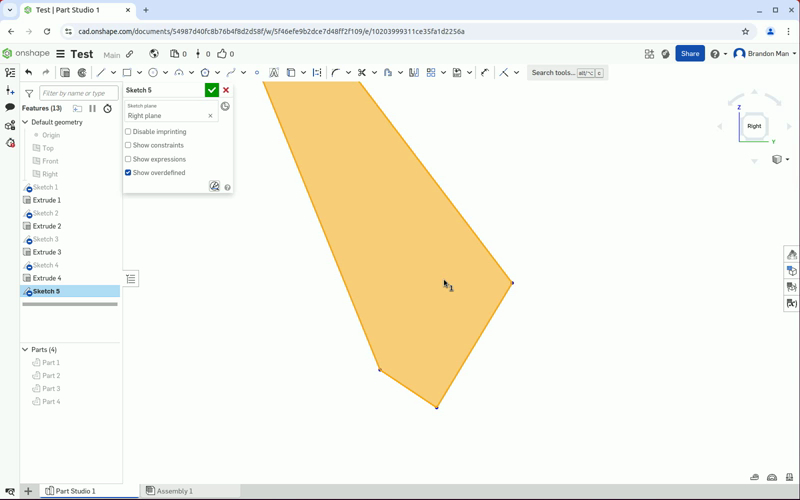
scroll(-6)
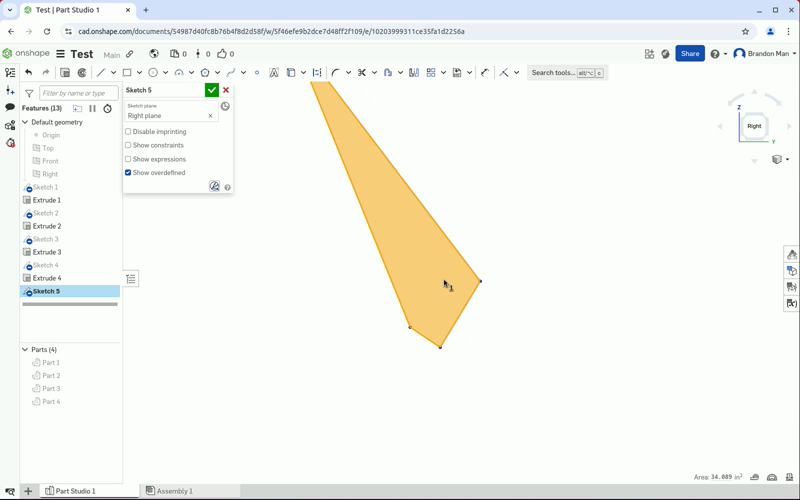
scroll(-6)
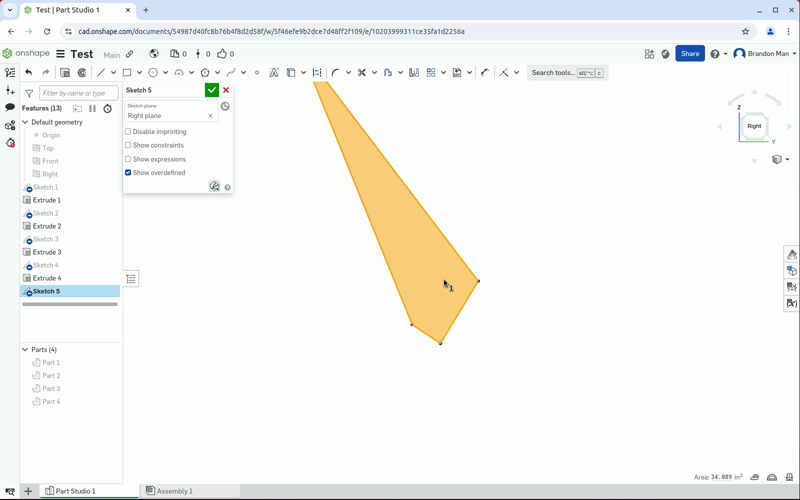
scroll(-6)
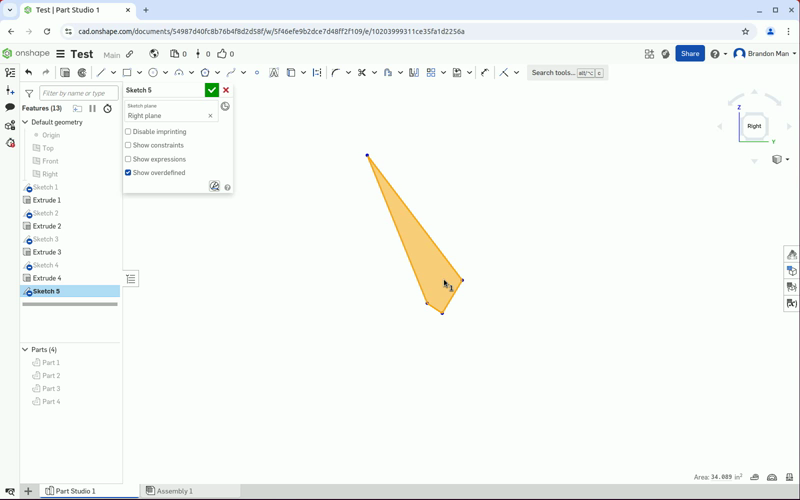
scroll(-6)
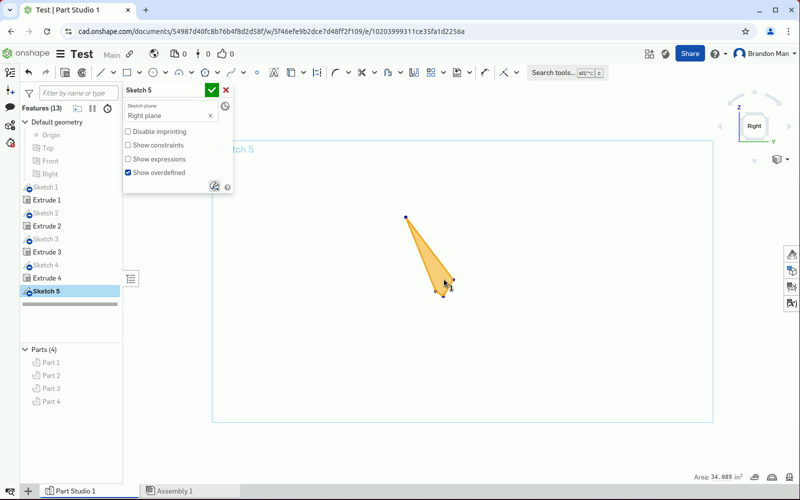
mouse_move(73, 352)
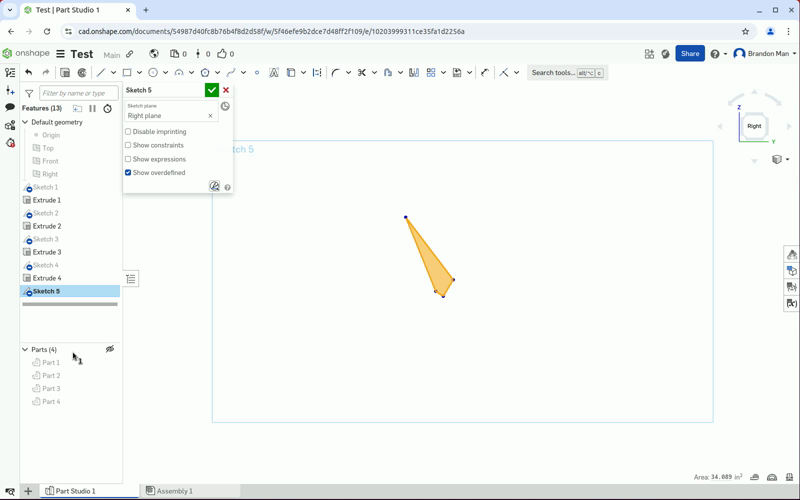
key(shift+y)
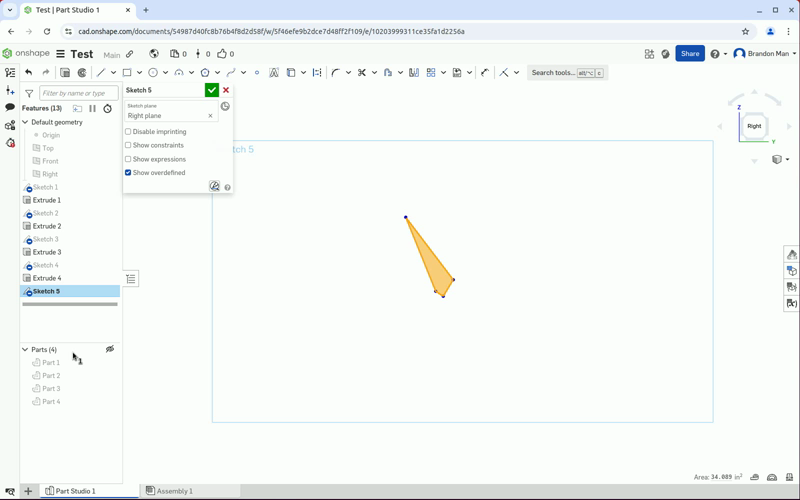
key(shift+e)
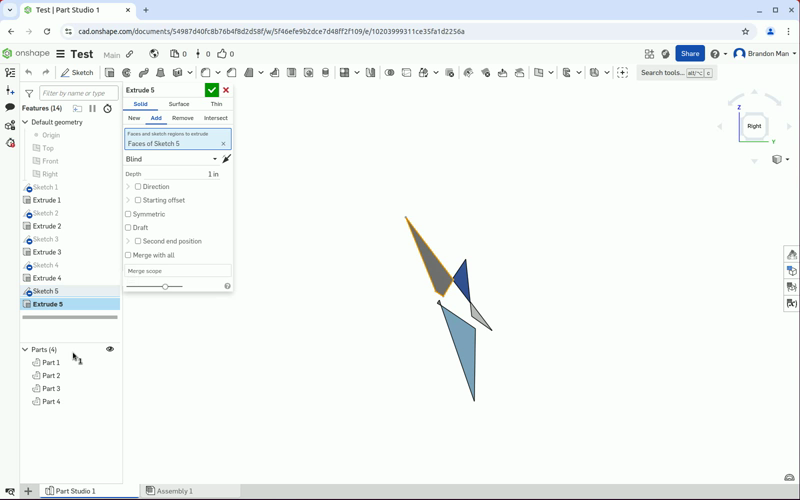
mouse_move(143, 106)
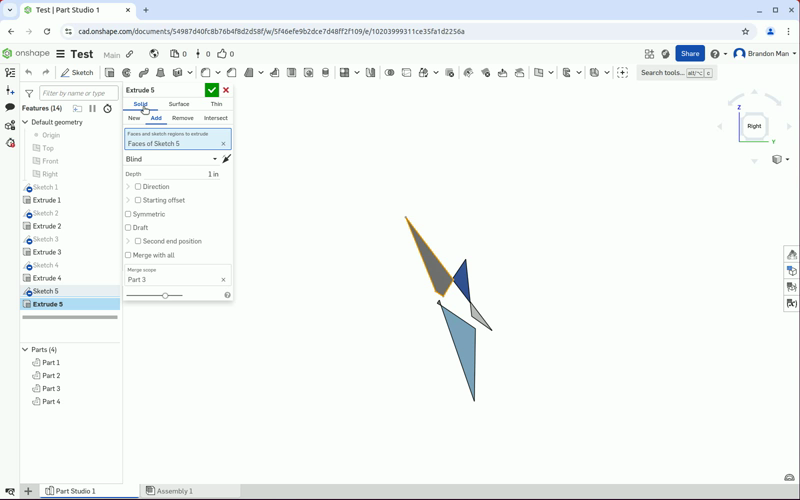
click(143, 106)
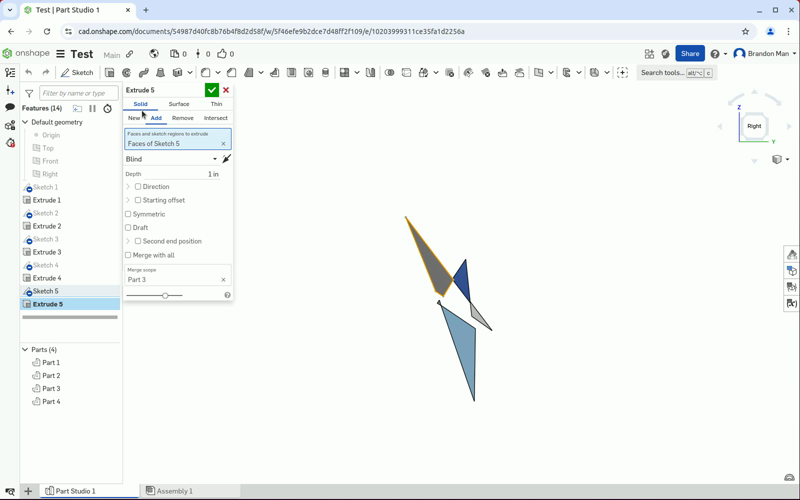
mouse_move(137, 120)
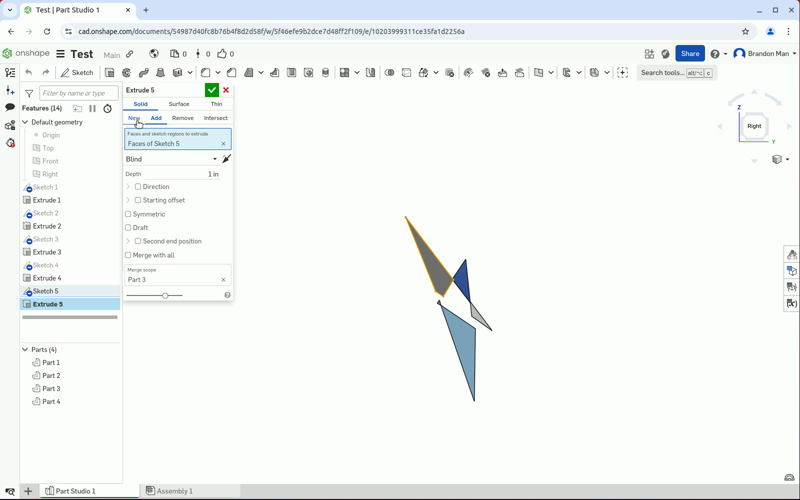
click(137, 120)
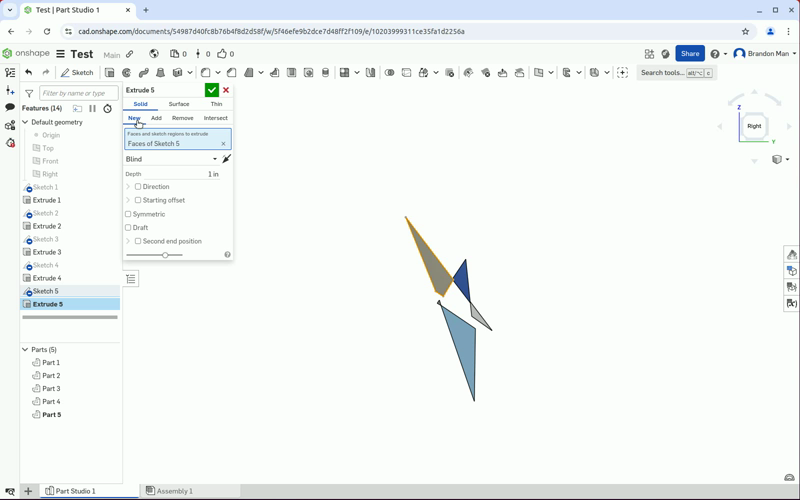
key(tab, 4)
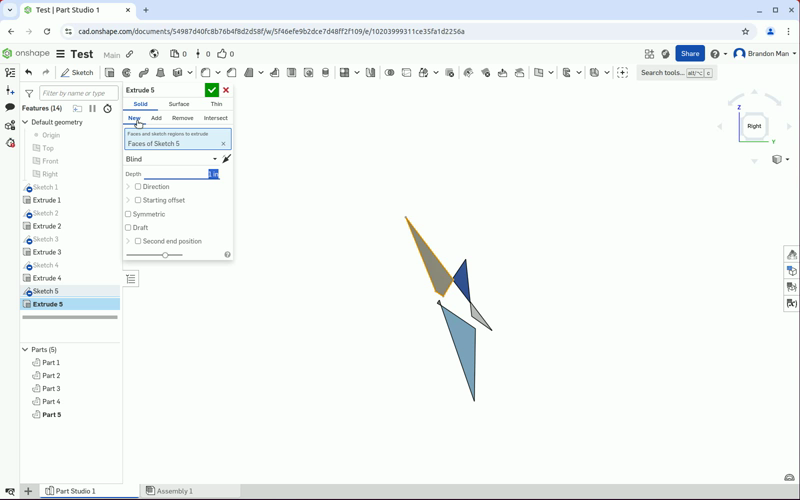
text(3.37)
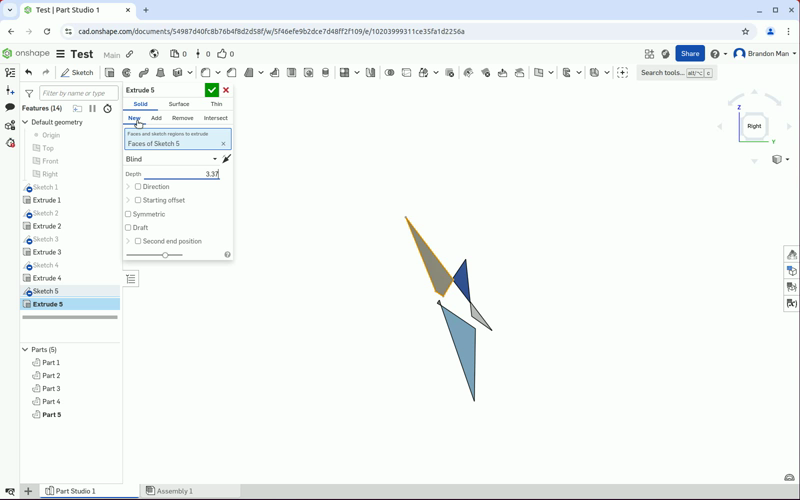
key(enter)
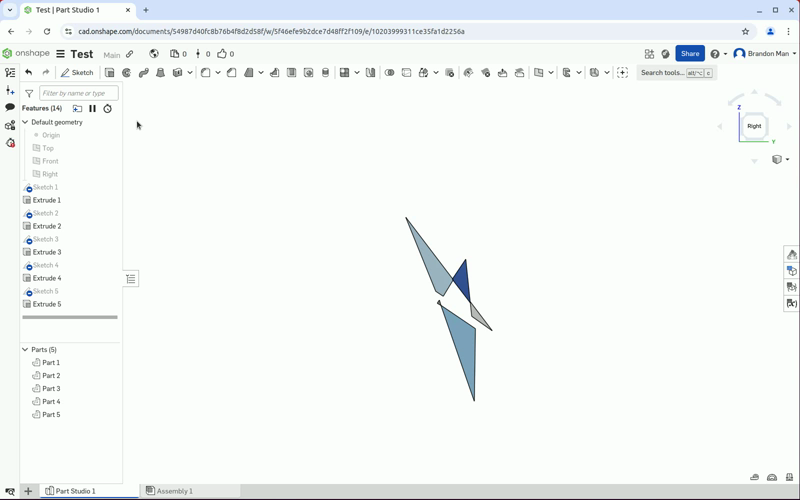
key(shift+h)
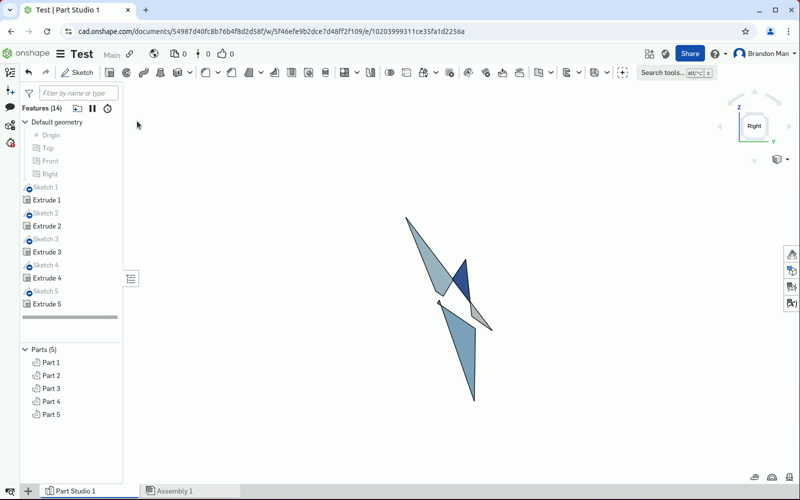
key(shift+h)
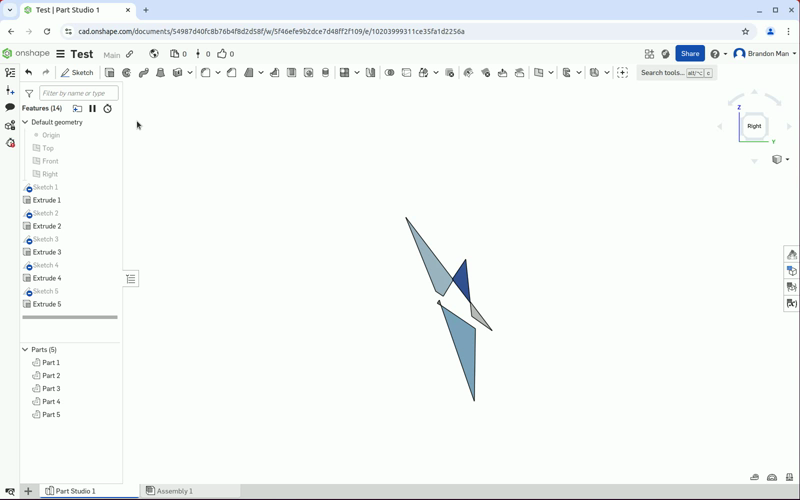
mouse_move(73, 189)
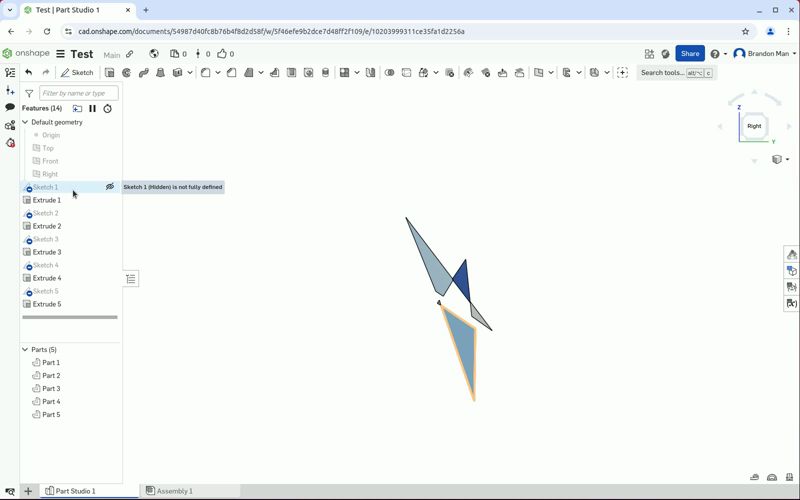
click(73, 189)
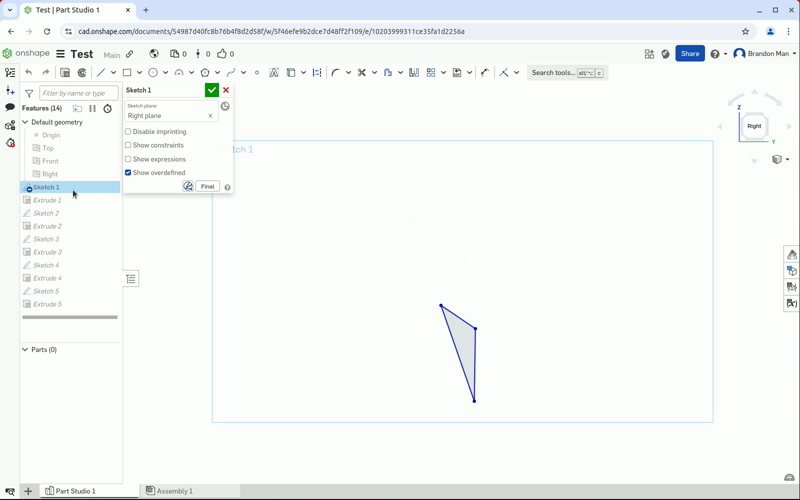
mouse_move(229, 92)
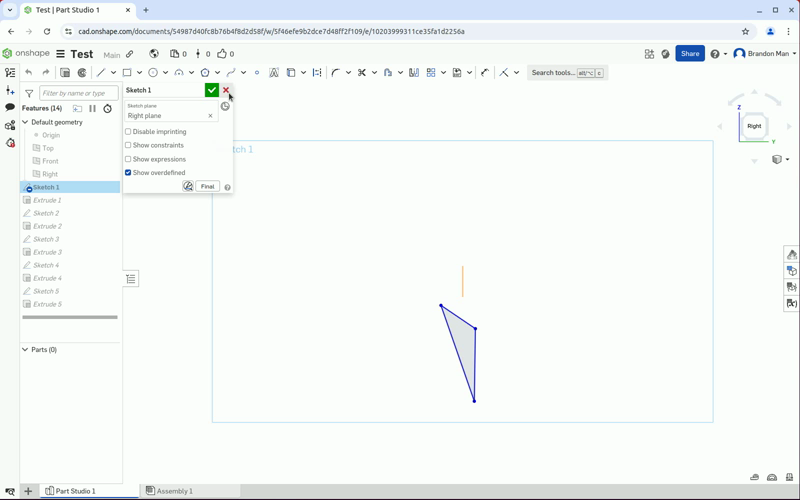
click(229, 92)
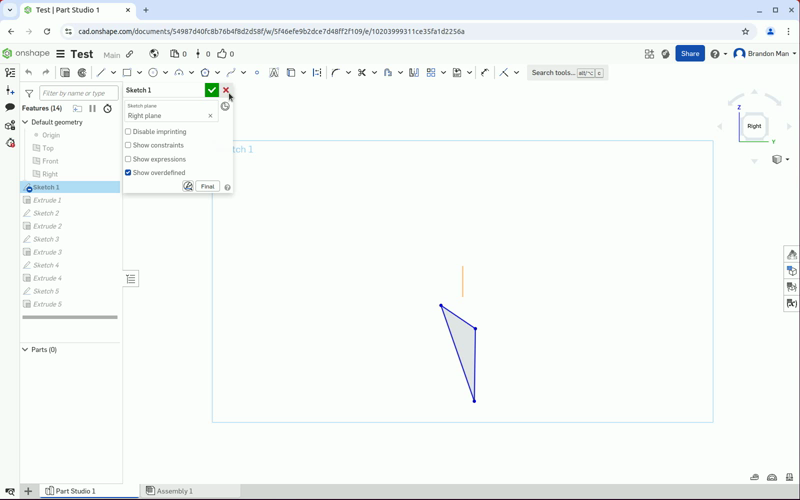
key(shift+s)
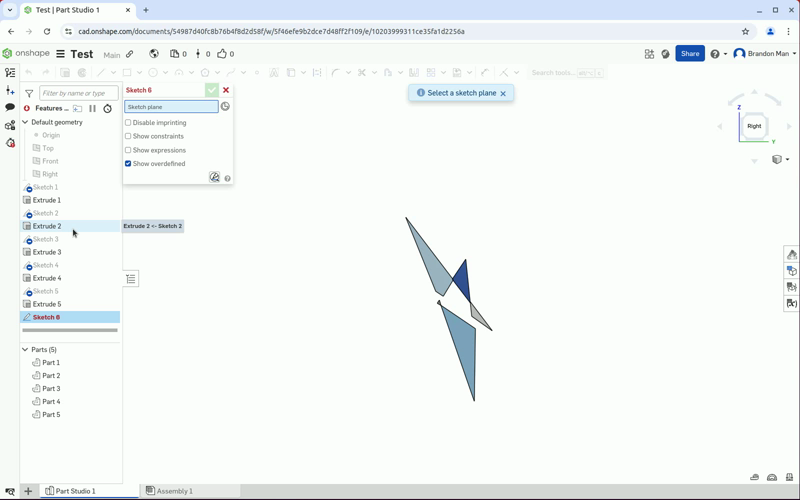
scroll(3)
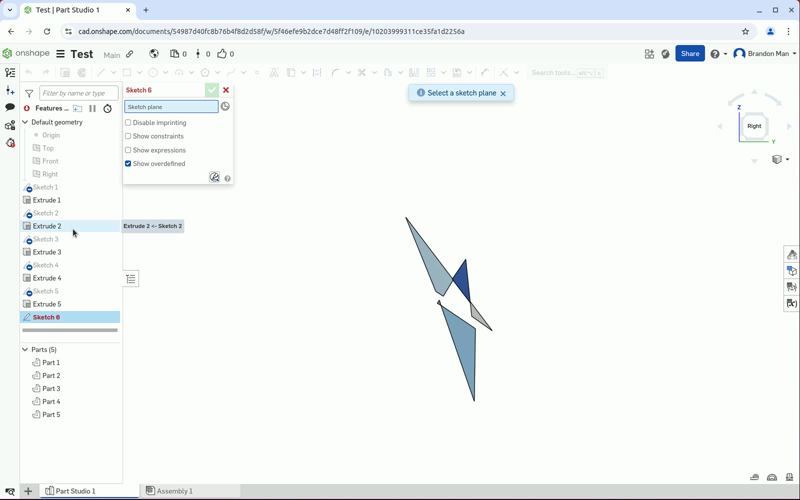
mouse_move(73, 176)
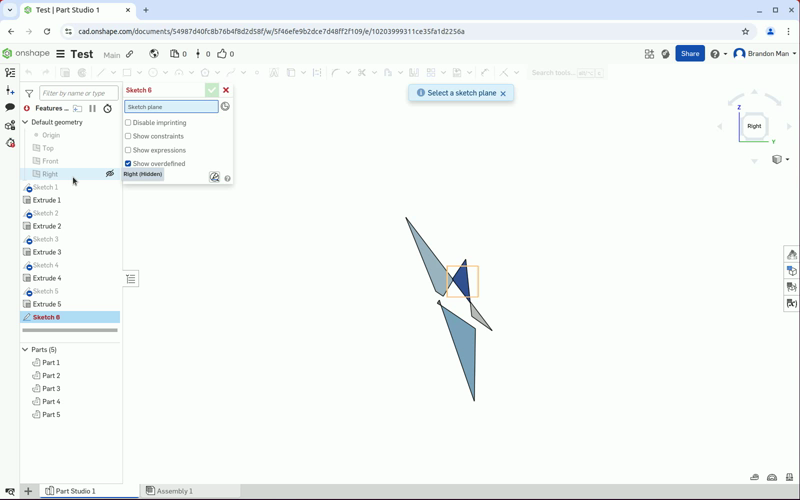
click(73, 176)
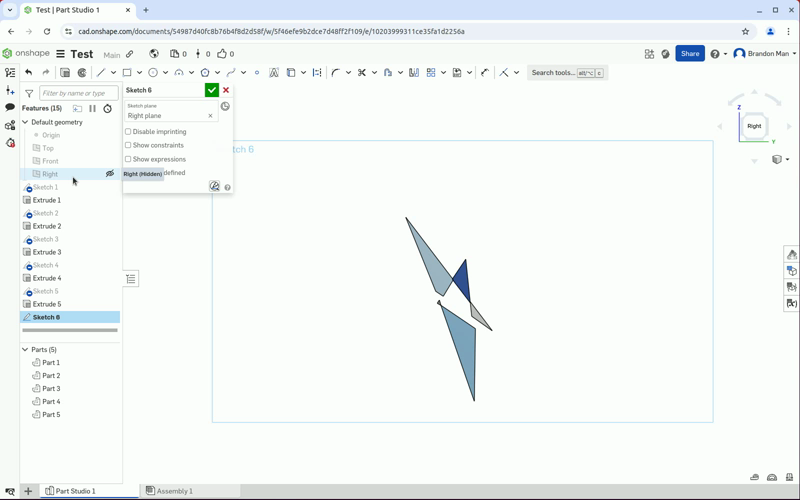
mouse_move(73, 352)
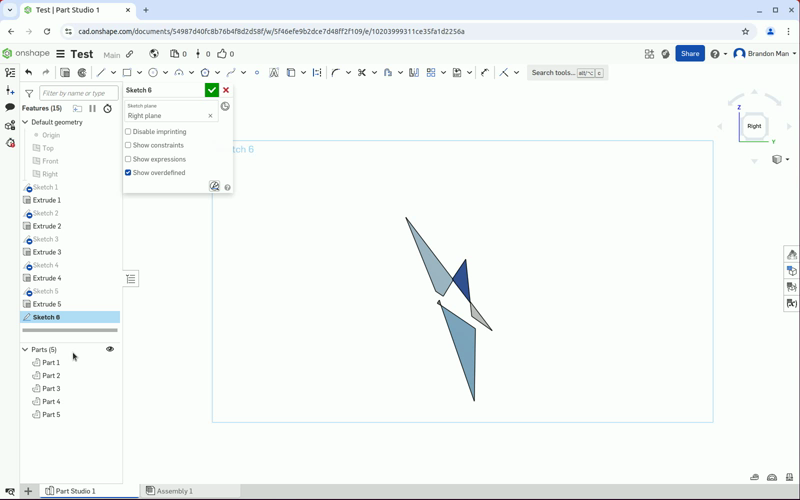
key(y)
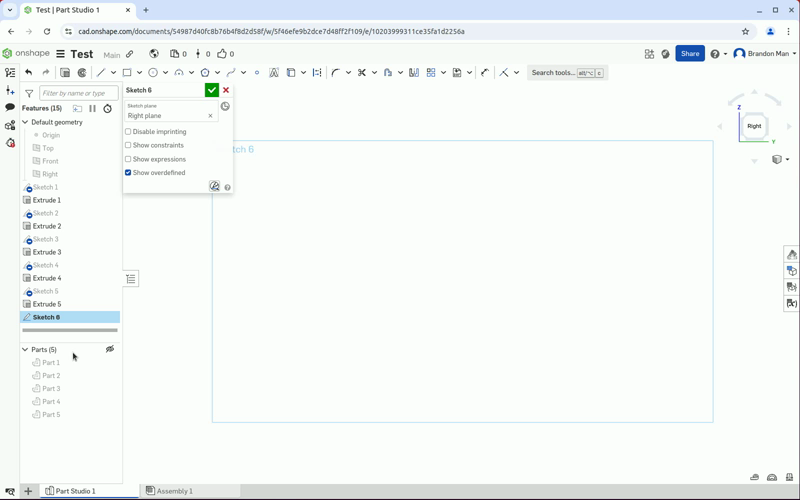
key(l)
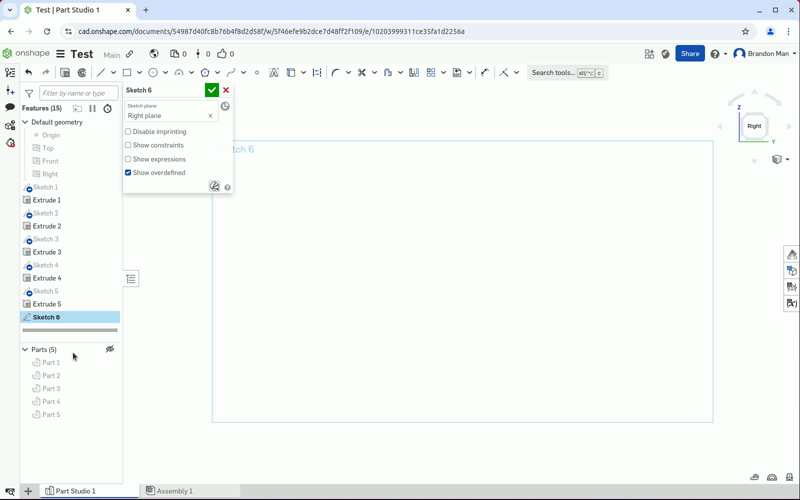
key_down(shift)
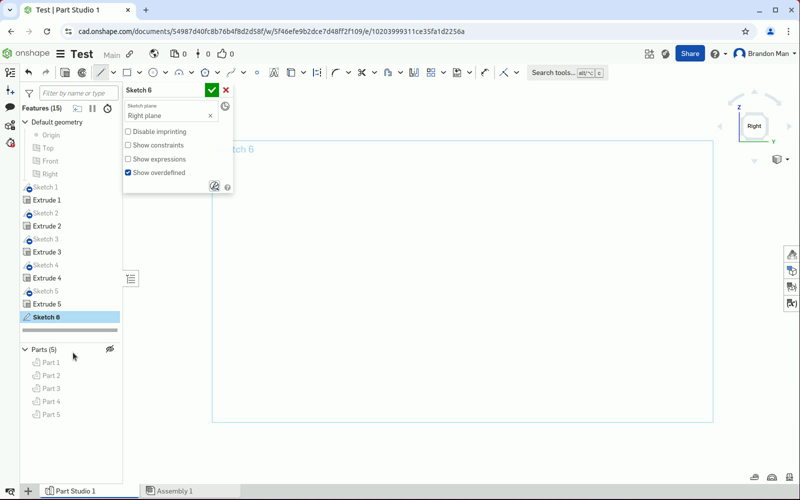
mouse_move(434, 291)
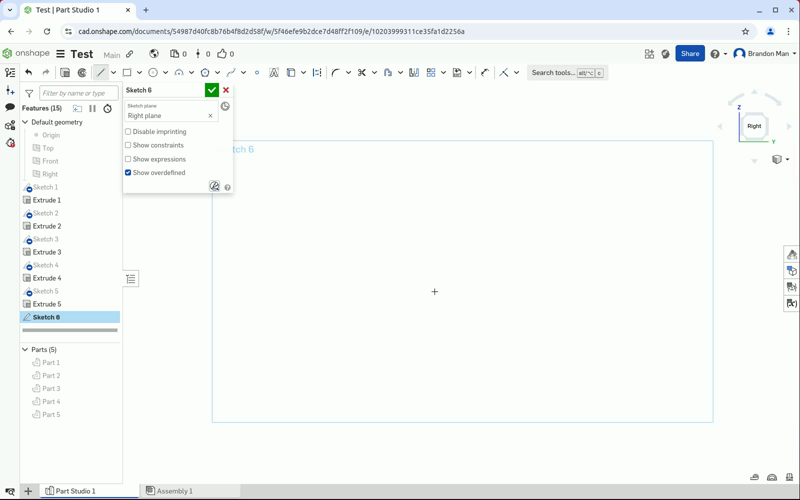
click(434, 291)
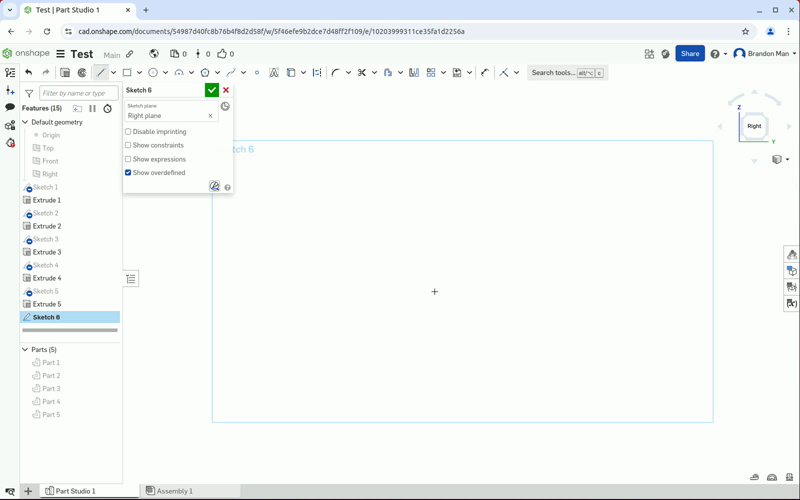
key_up(shift)
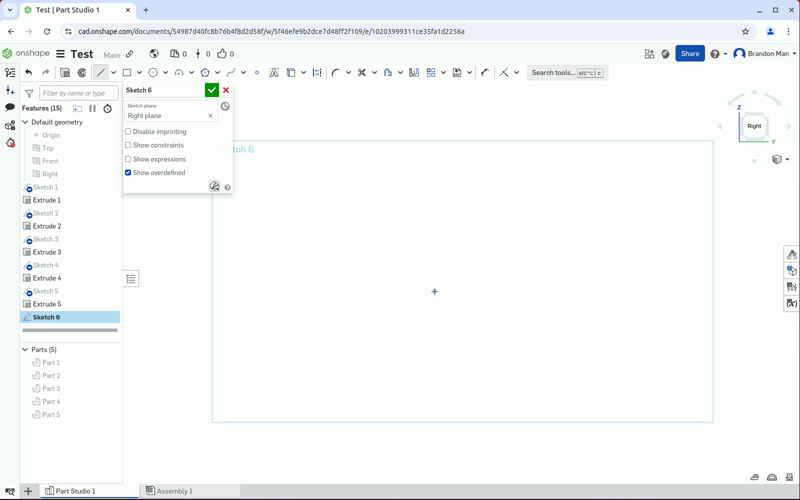
key_down(shift)
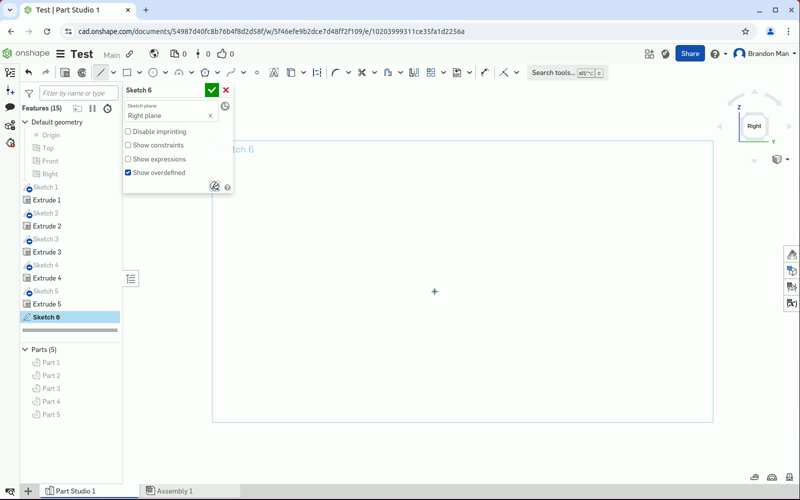
mouse_move(464, 291)
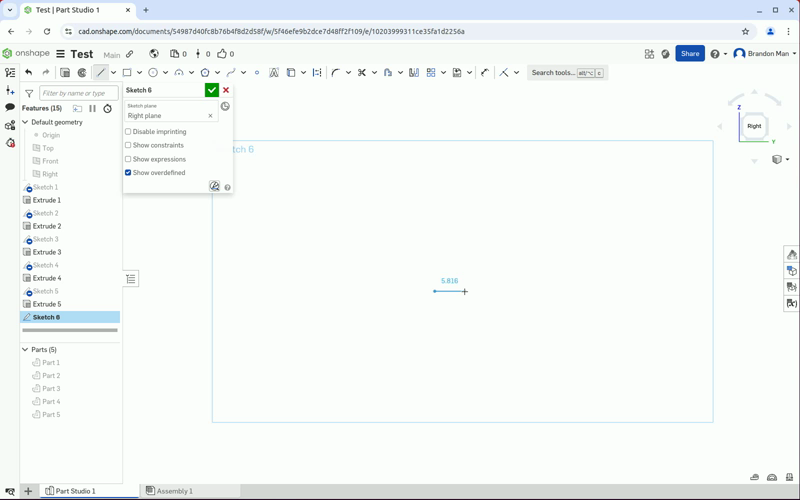
mouse_move(438, 302)
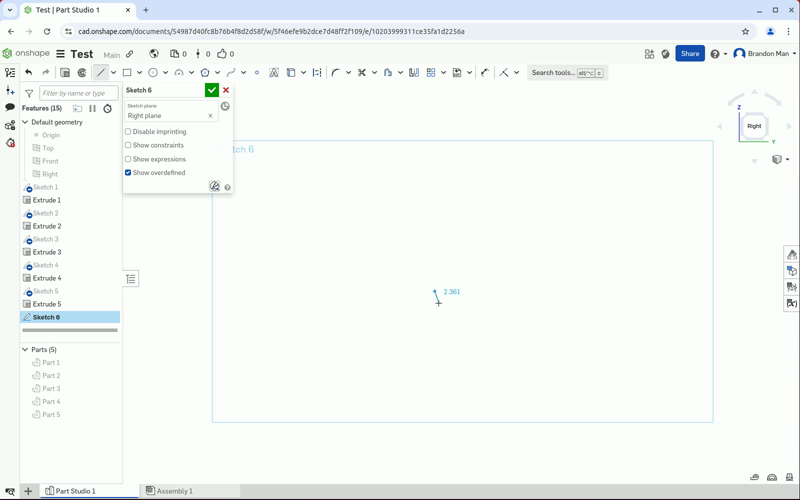
click(438, 302)
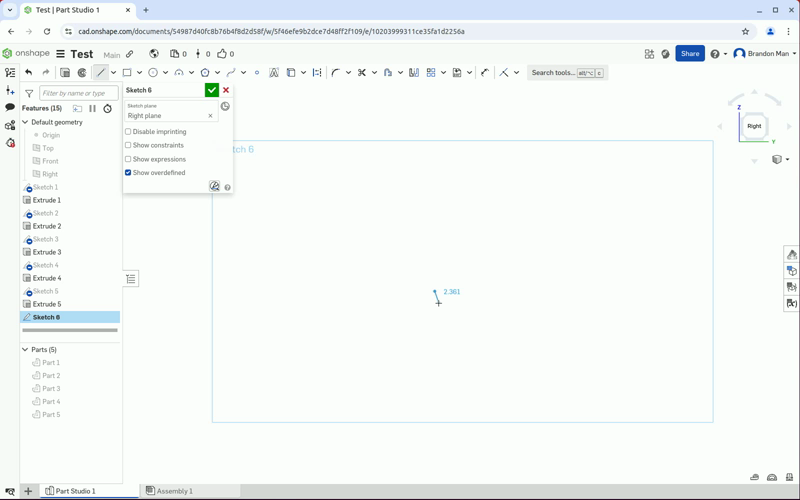
key_up(shift)
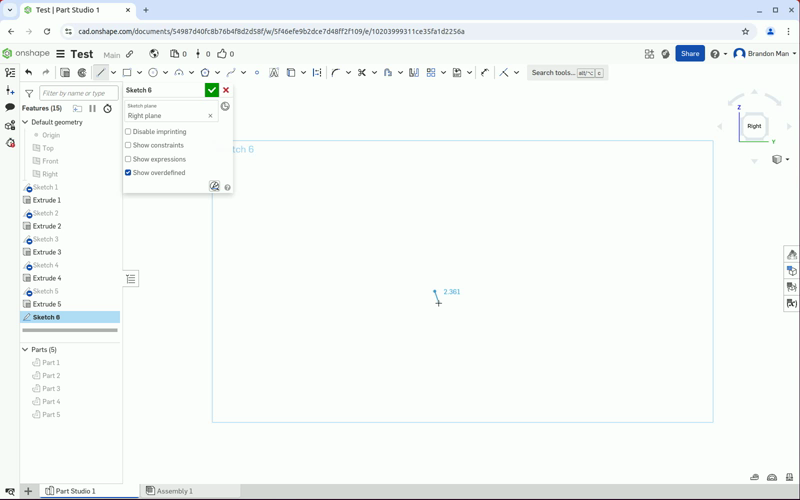
key_down(shift)
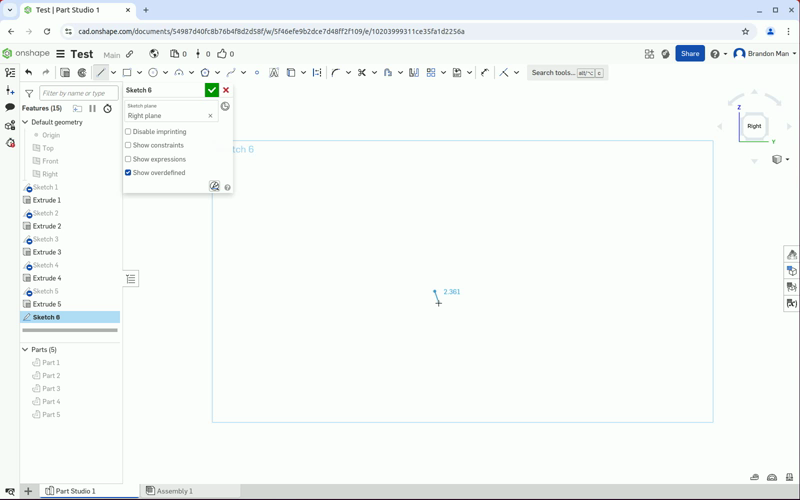
mouse_move(468, 302)
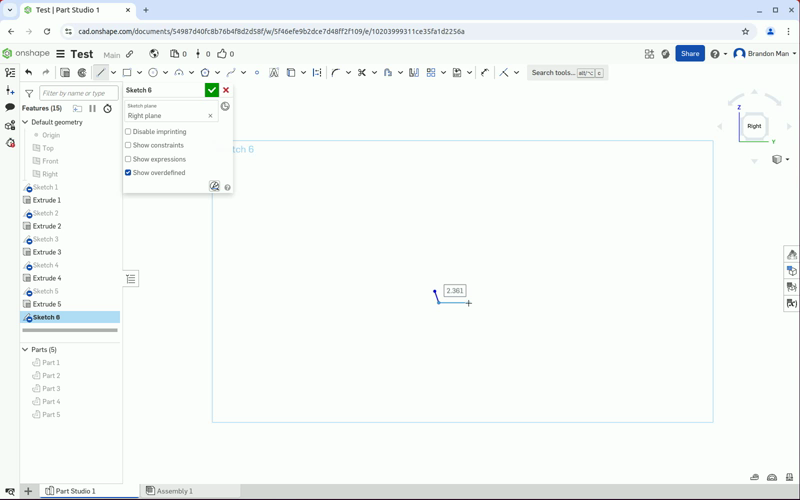
mouse_move(442, 296)
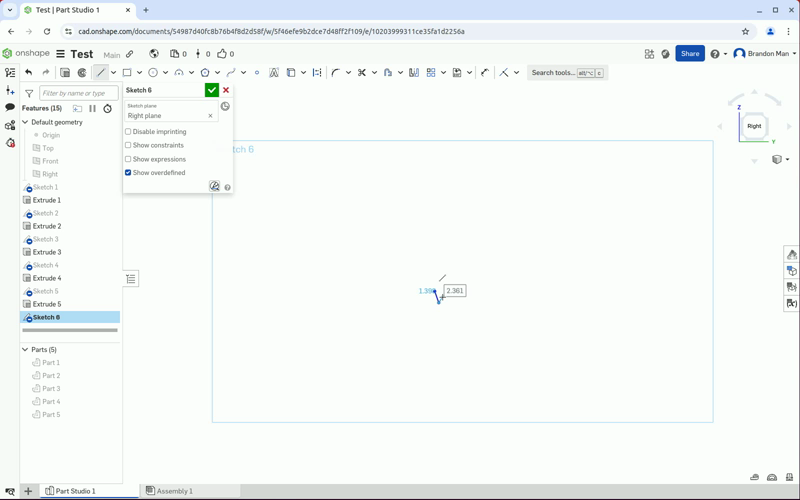
scroll(6)
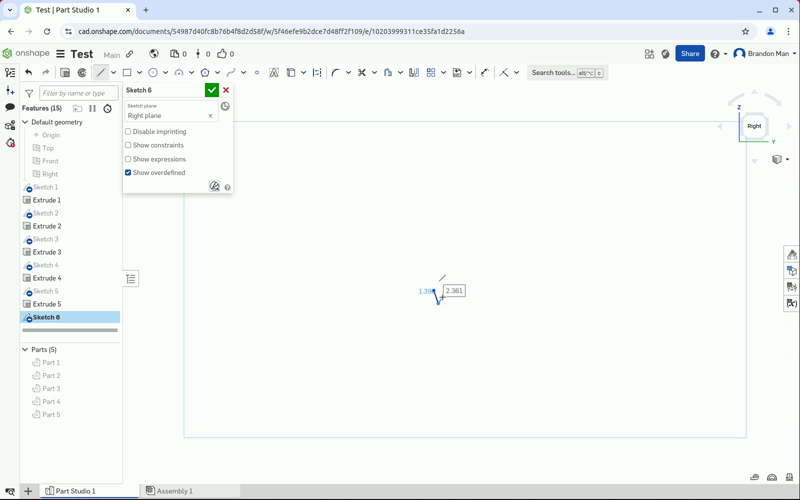
scroll(6)
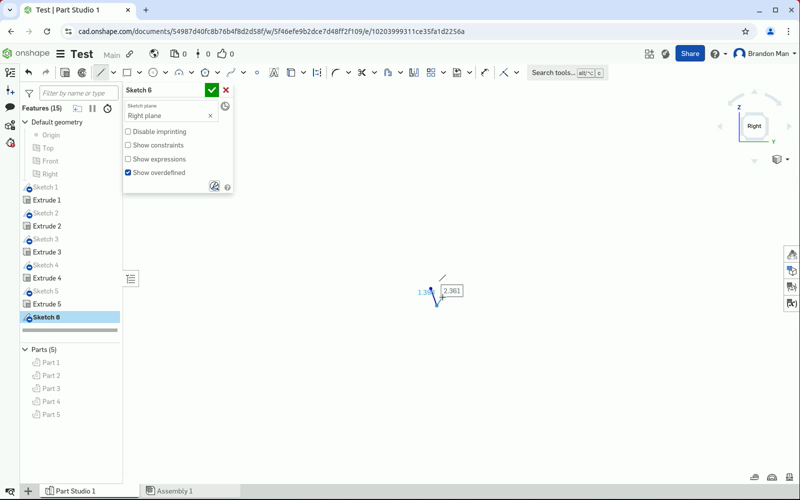
scroll(6)
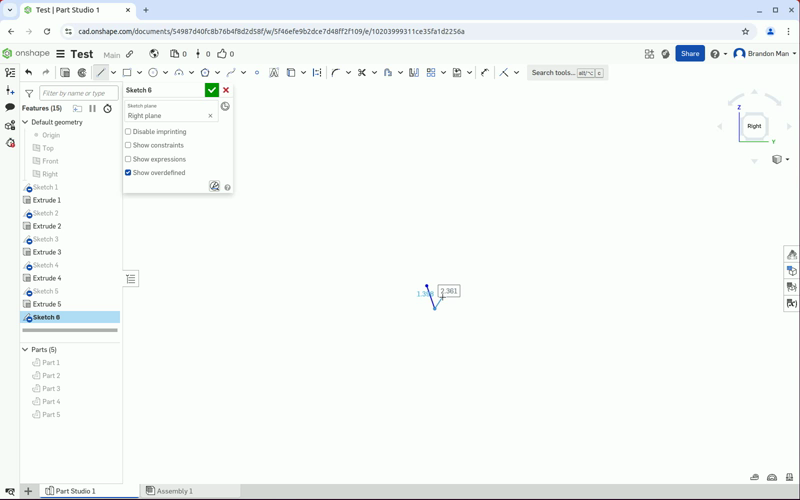
scroll(6)
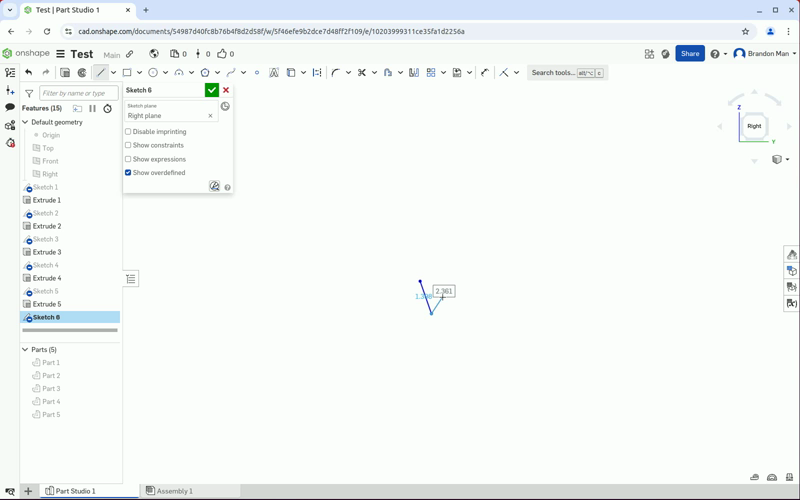
scroll(6)
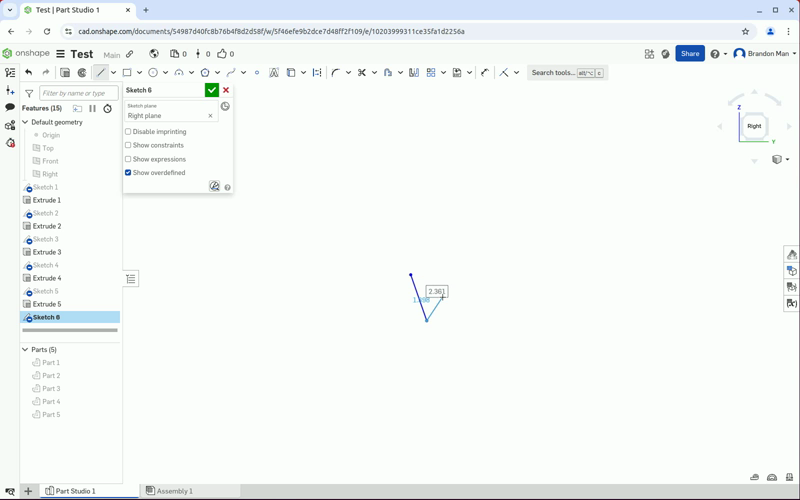
scroll(6)
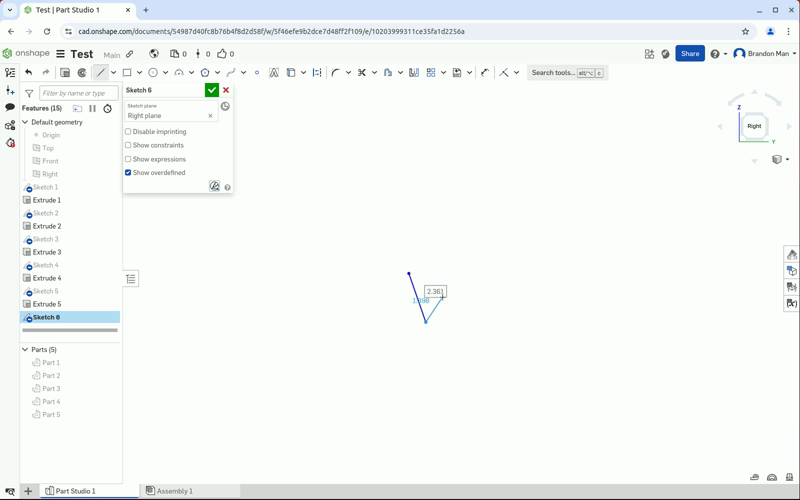
scroll(6)
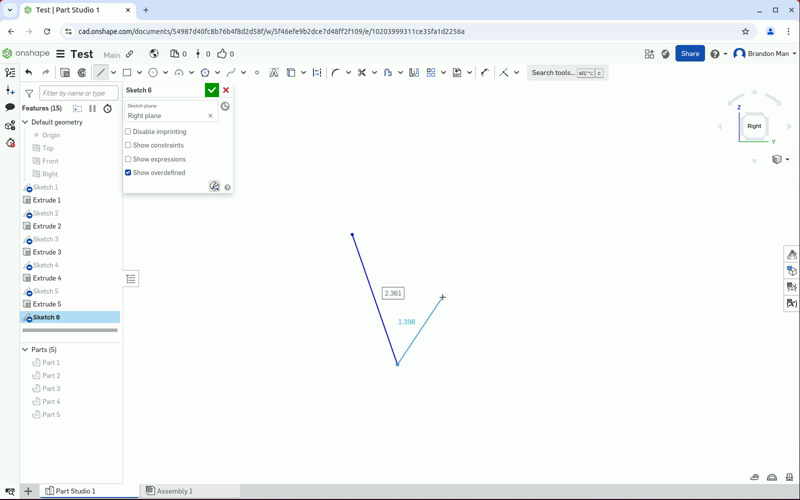
click(442, 296)
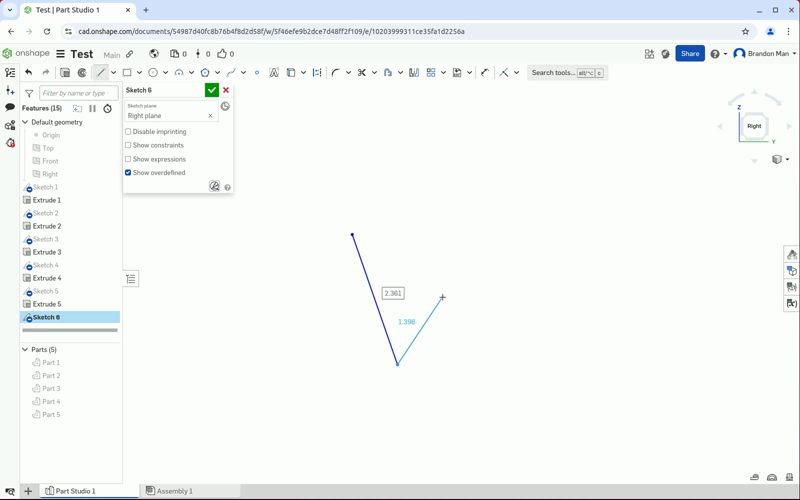
scroll(-6)
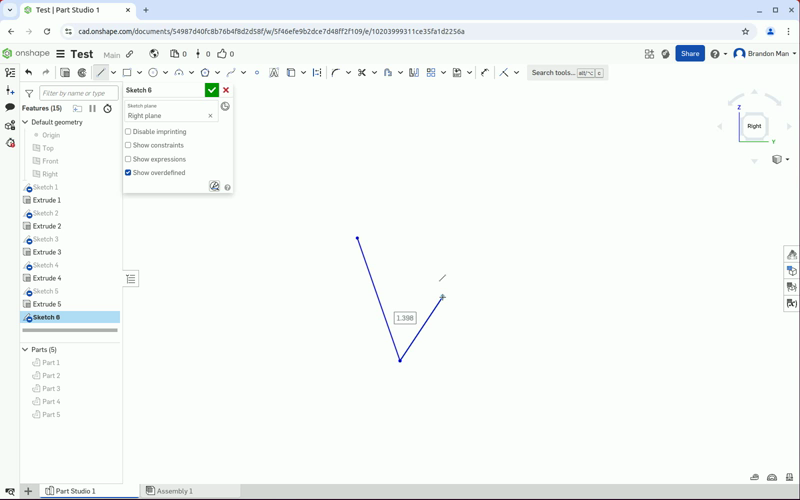
scroll(-6)
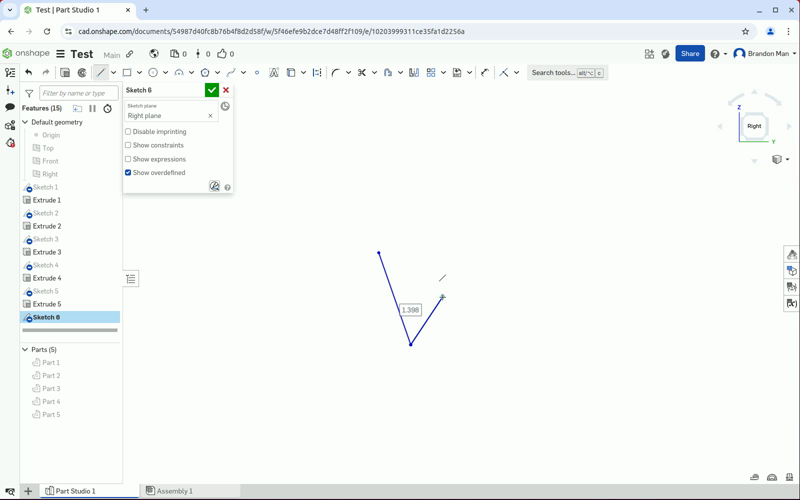
scroll(-6)
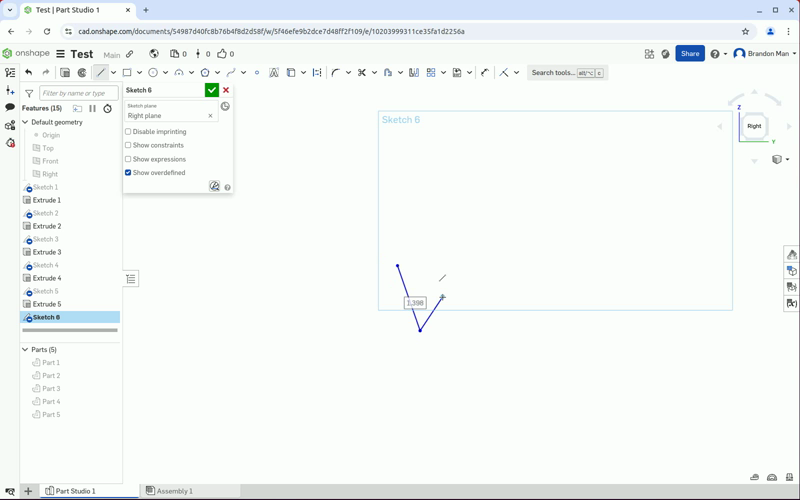
scroll(-6)
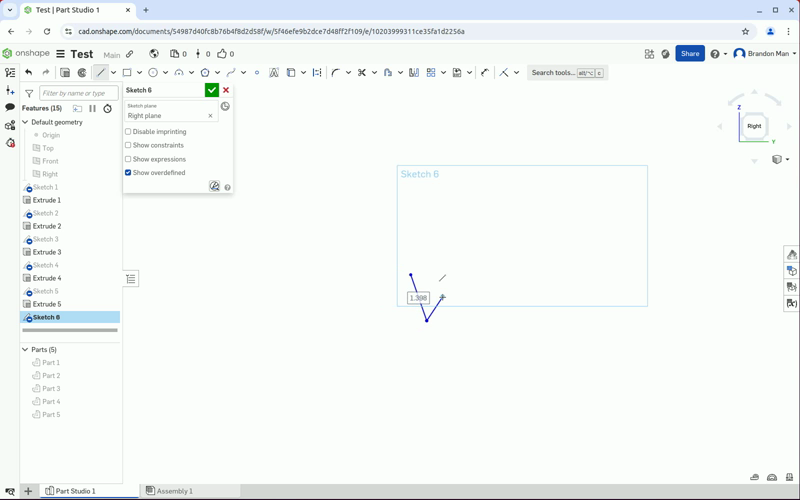
scroll(-6)
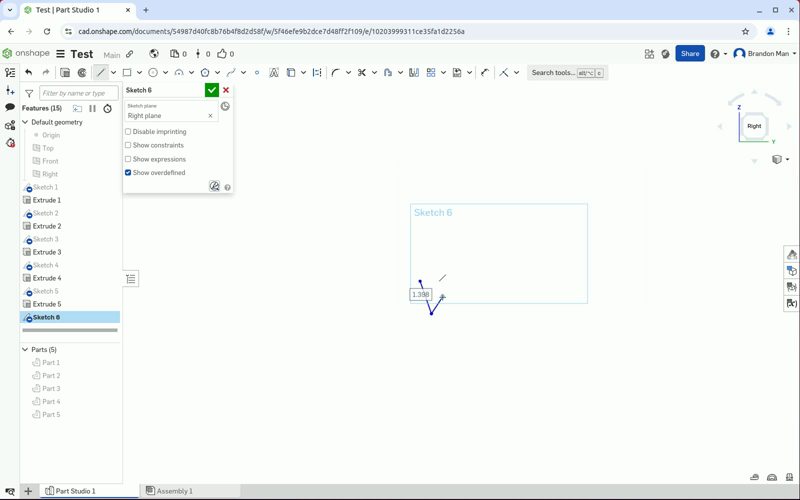
scroll(-6)
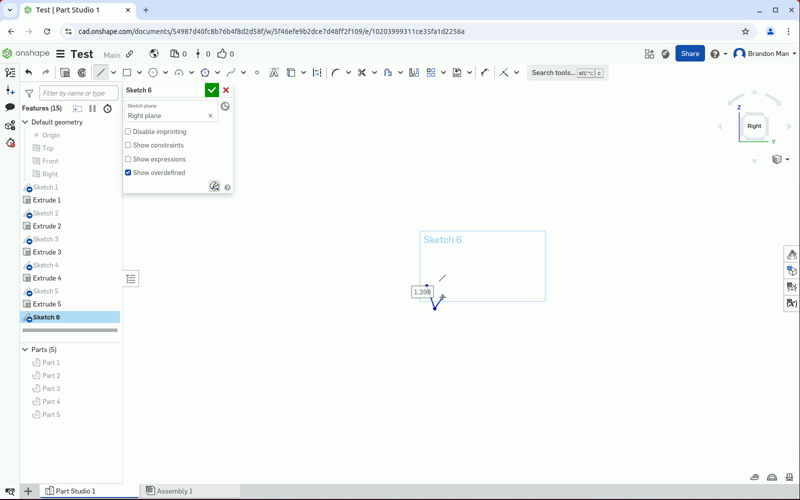
scroll(-6)
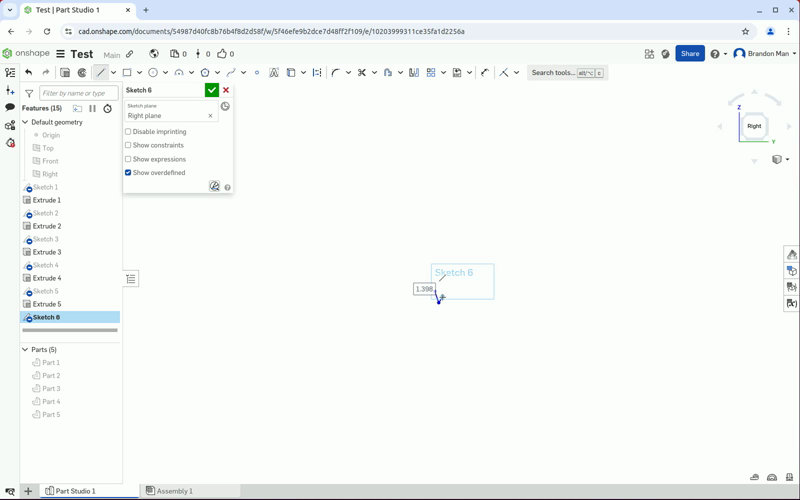
key_up(shift)
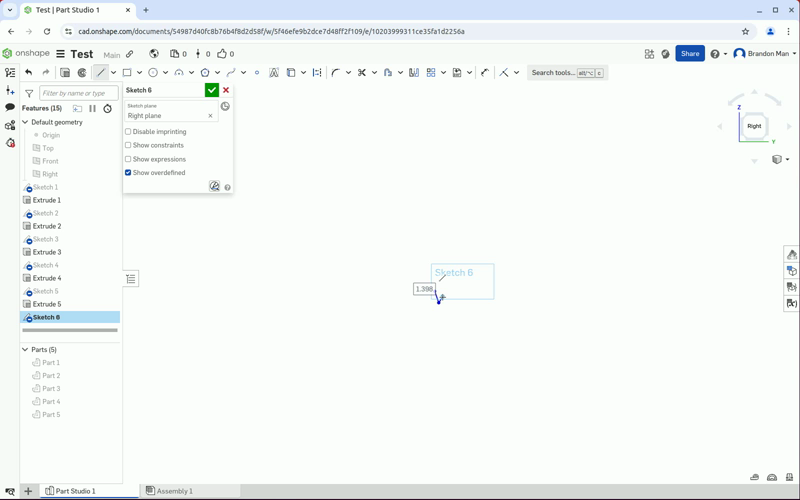
mouse_move(472, 296)
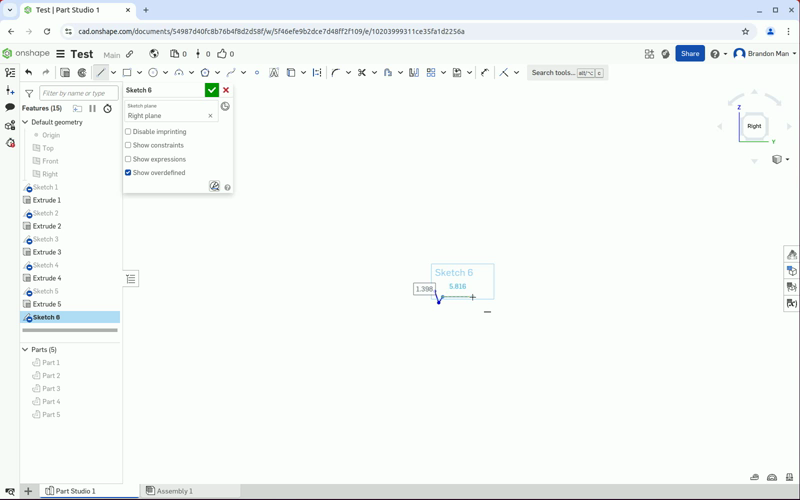
key_down(shift)
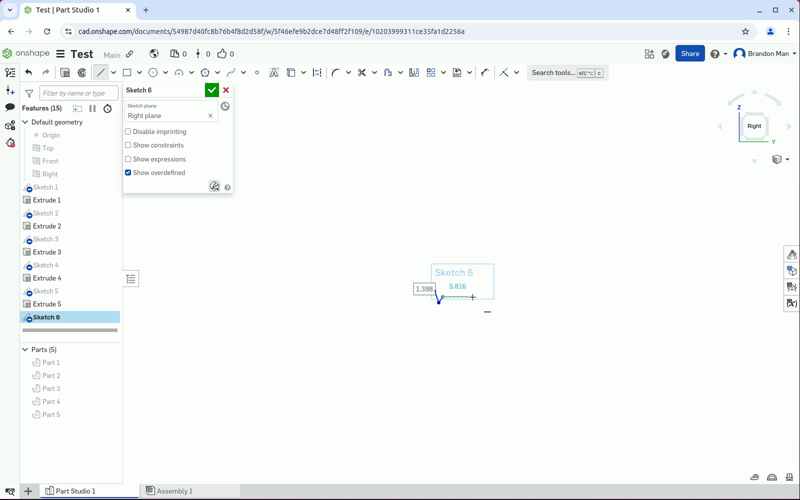
mouse_move(434, 291)
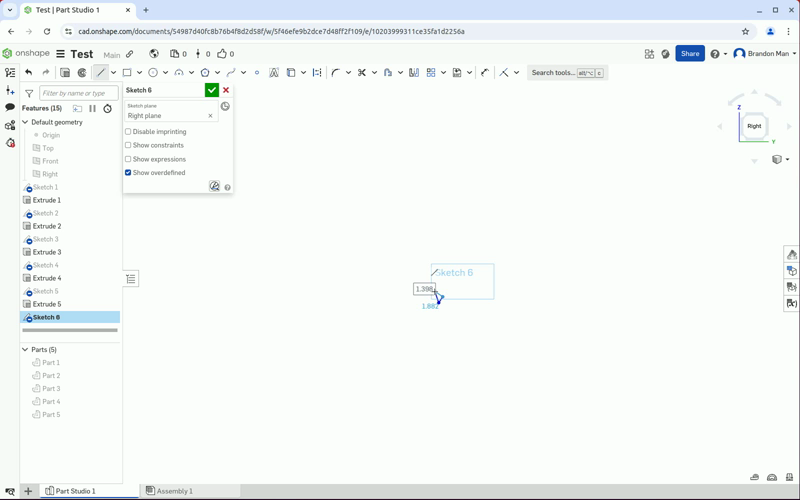
key_up(shift)
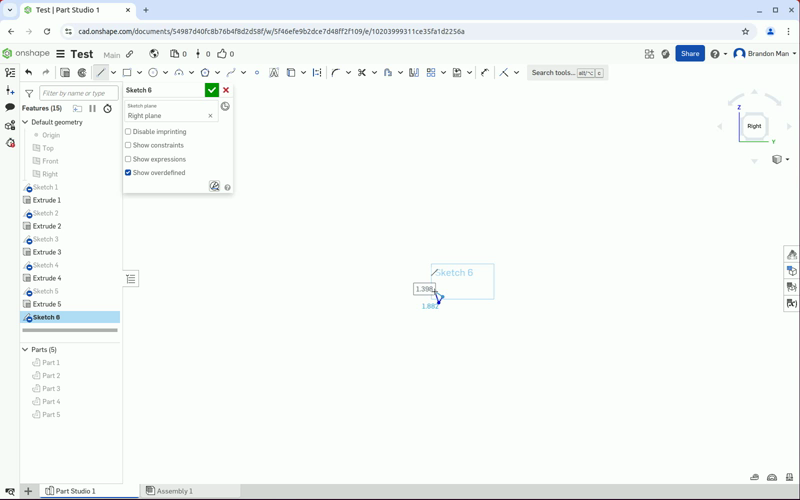
click(434, 291)
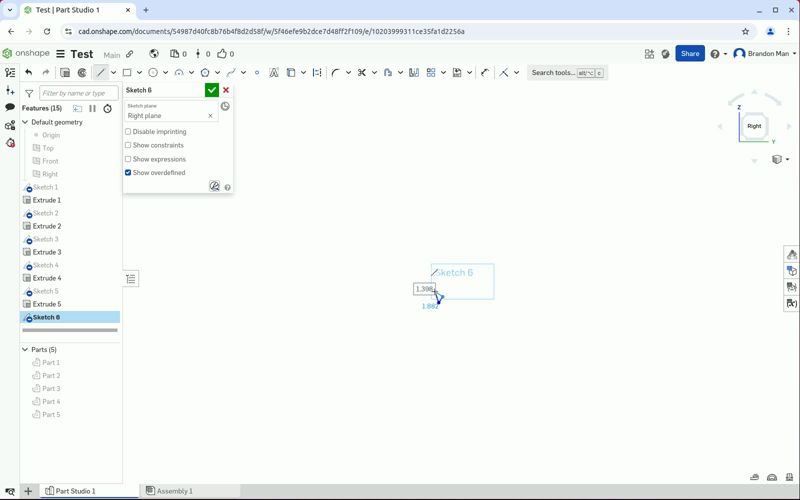
key(esc)
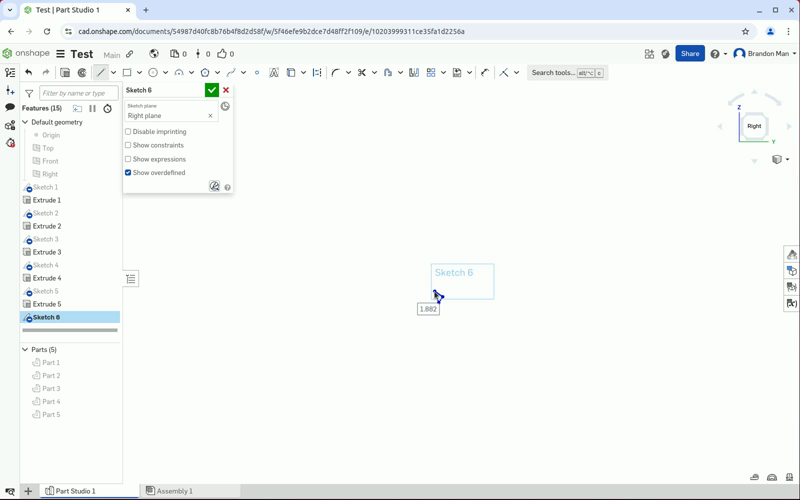
mouse_move(439, 294)
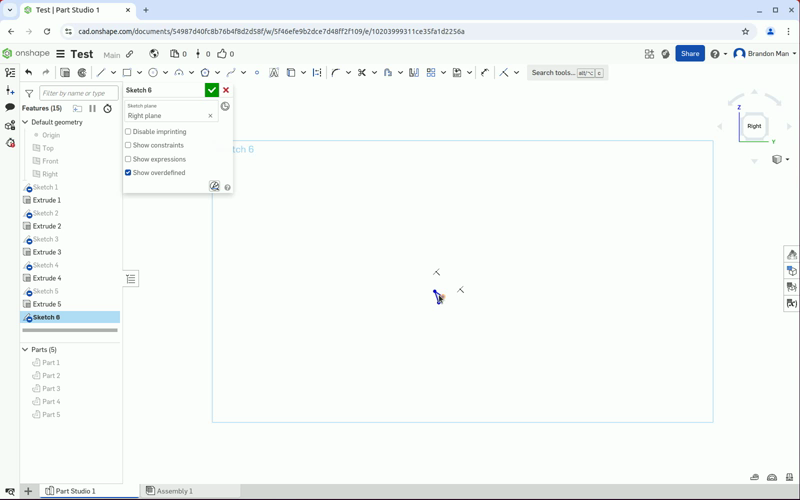
scroll(6)
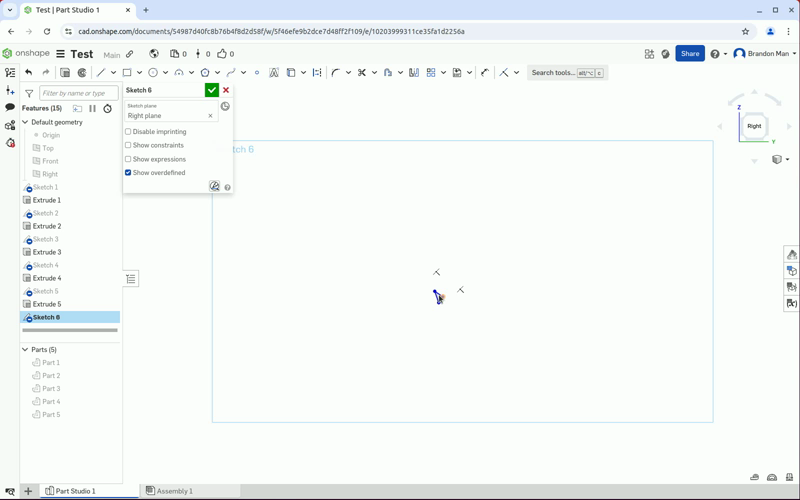
scroll(6)
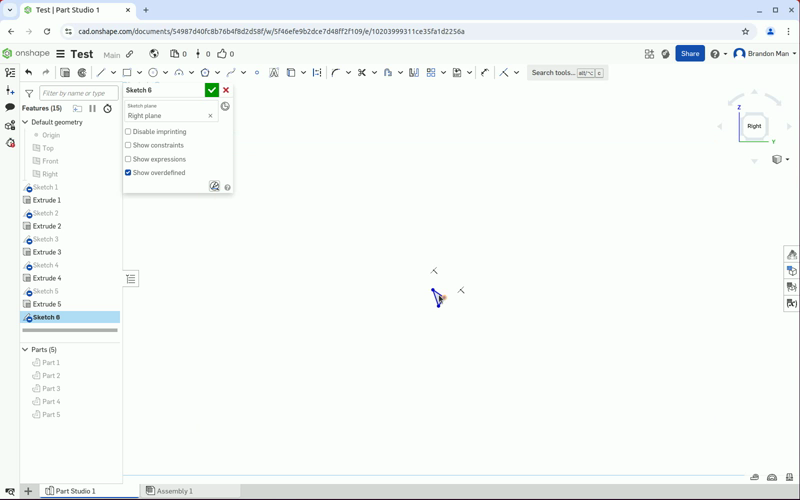
scroll(6)
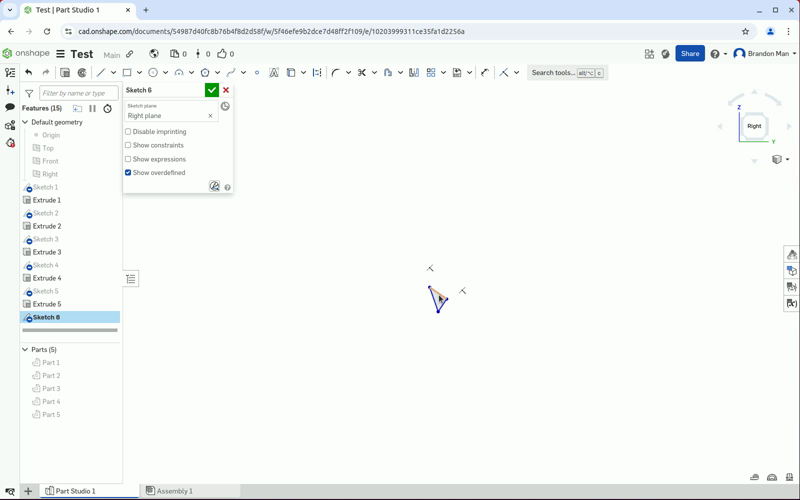
scroll(6)
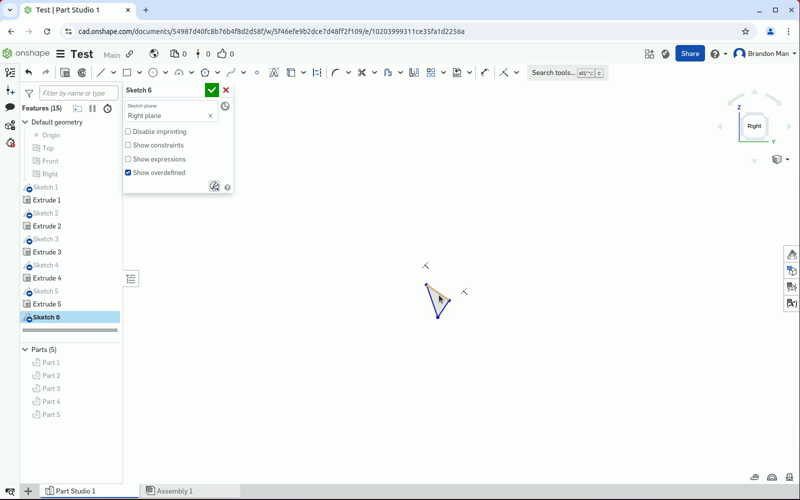
scroll(6)
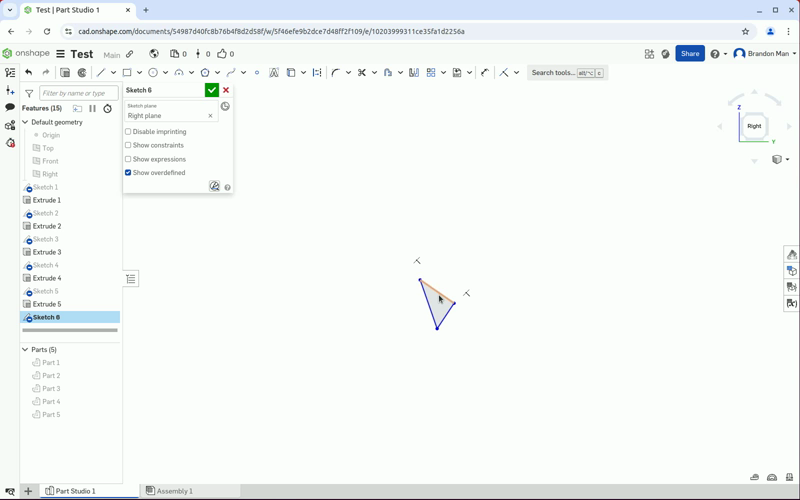
scroll(6)
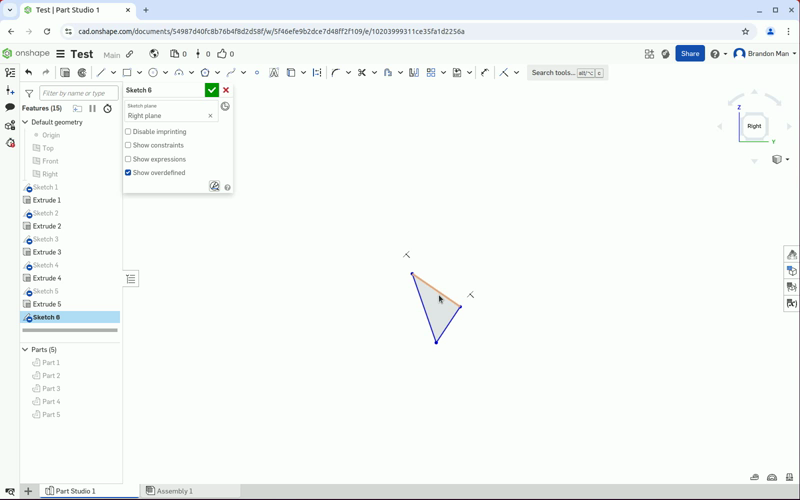
scroll(6)
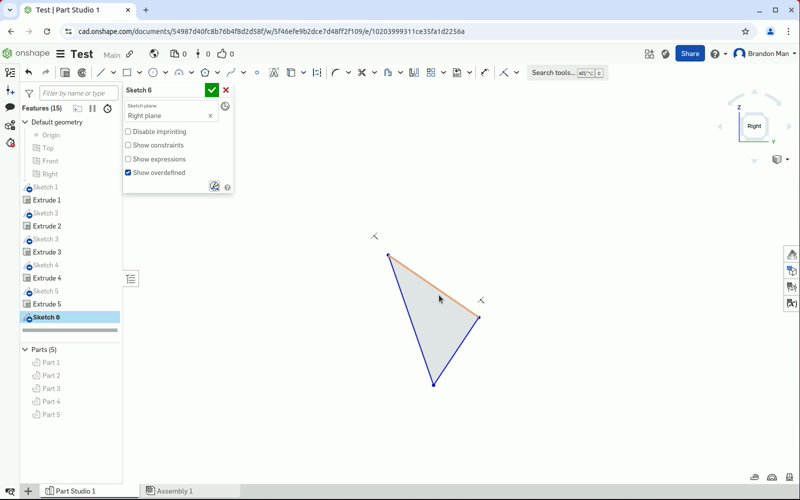
click(439, 294)
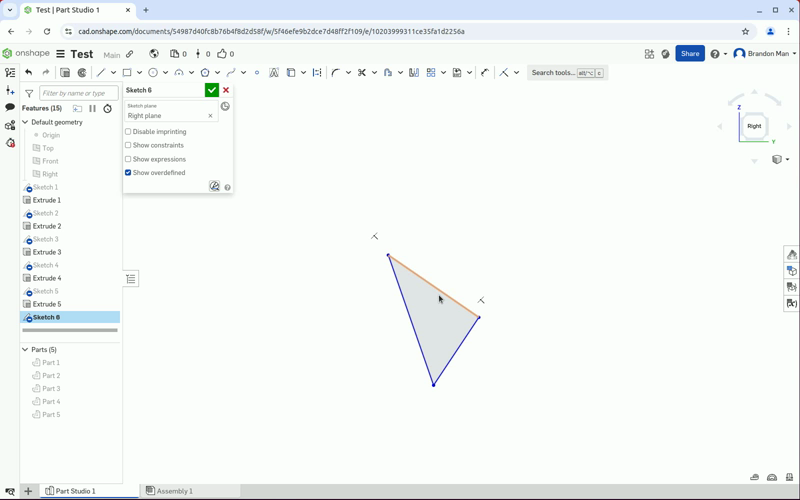
scroll(-6)
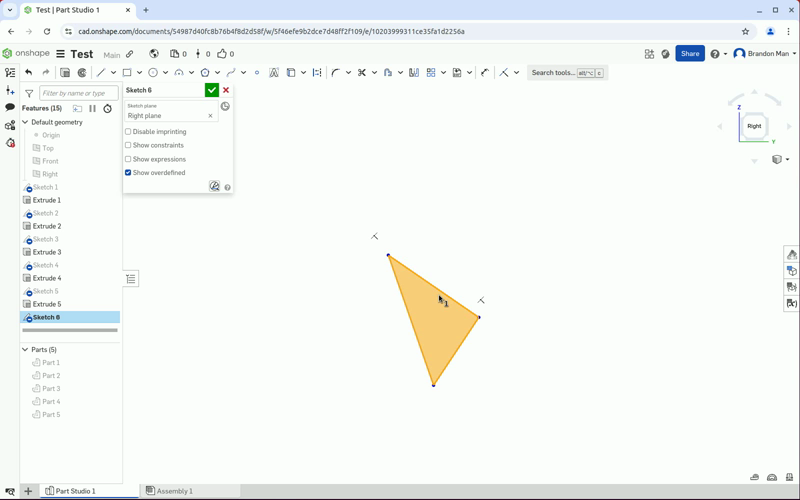
scroll(-6)
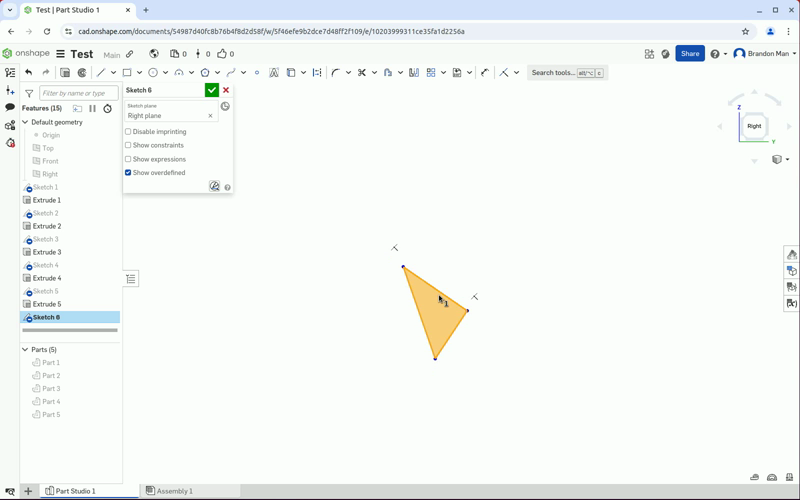
scroll(-6)
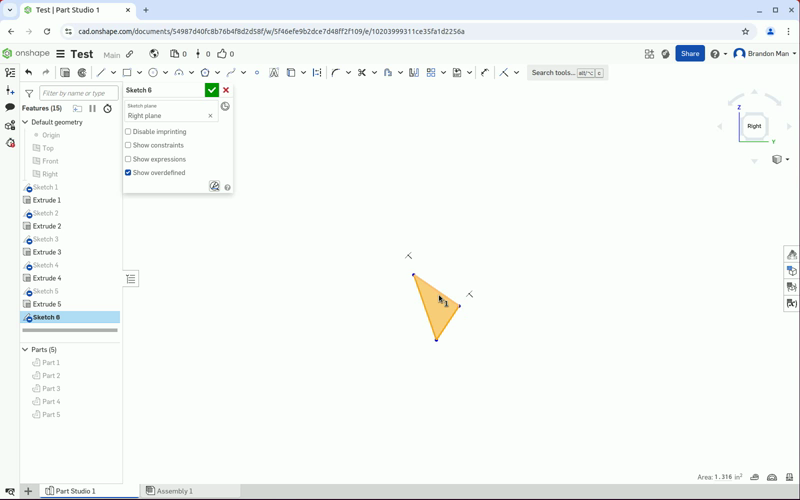
scroll(-6)
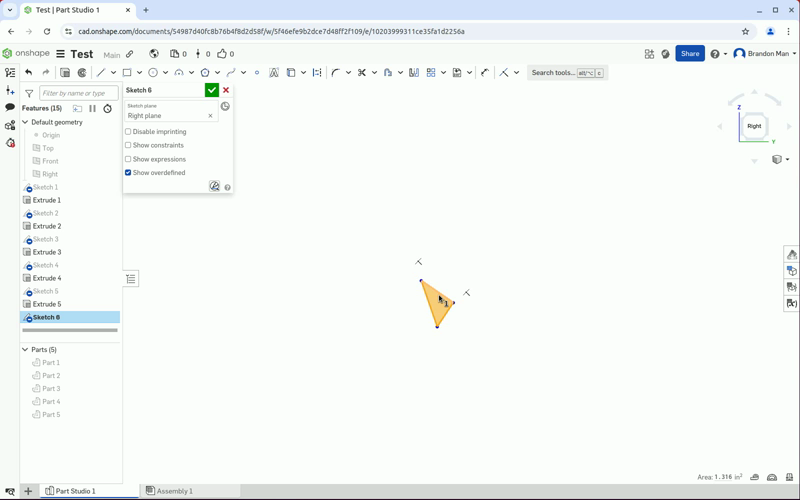
scroll(-6)
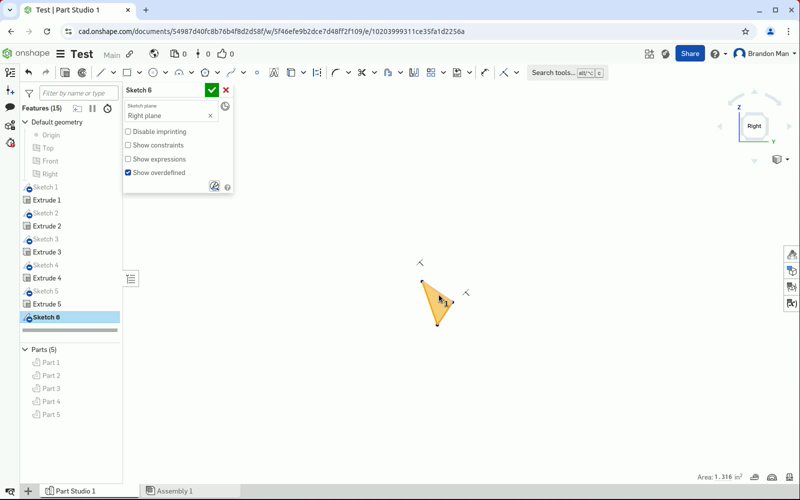
scroll(-6)
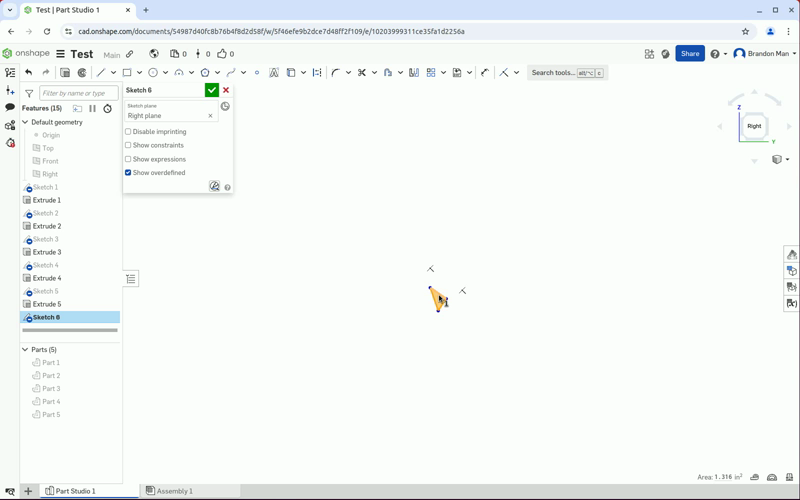
scroll(-6)
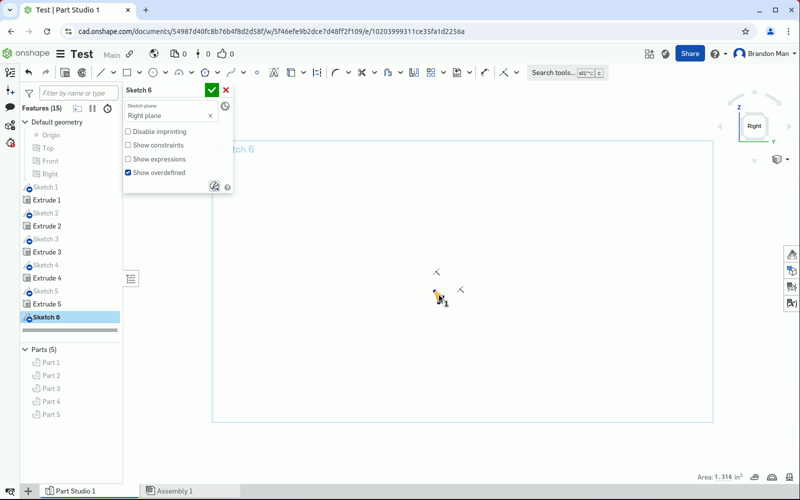
mouse_move(73, 352)
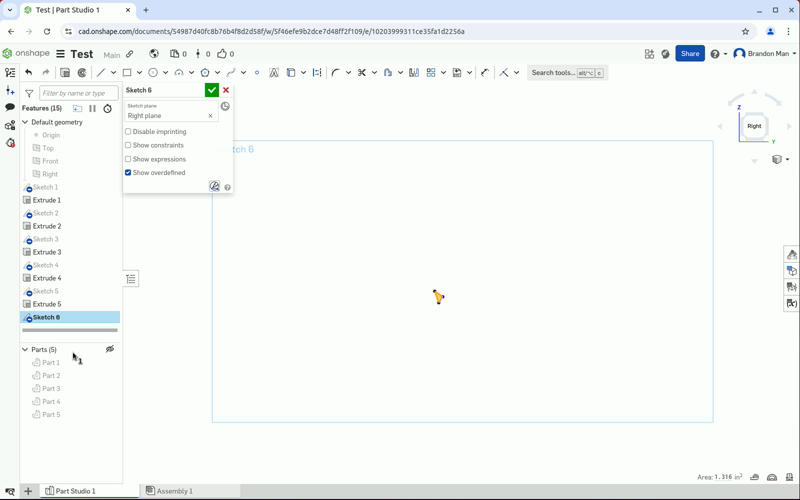
key(shift+y)
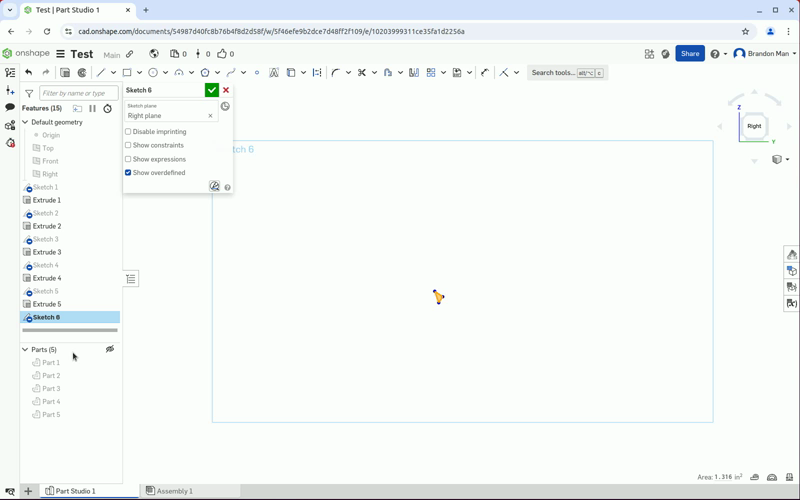
key(shift+e)
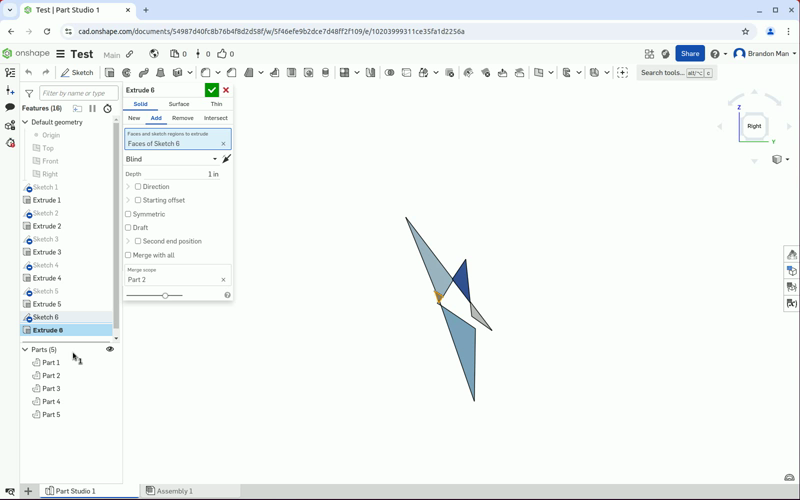
mouse_move(143, 106)
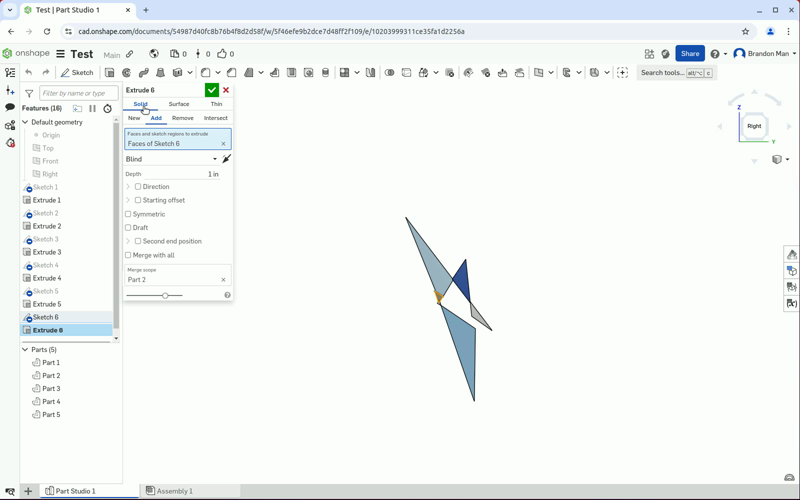
click(143, 106)
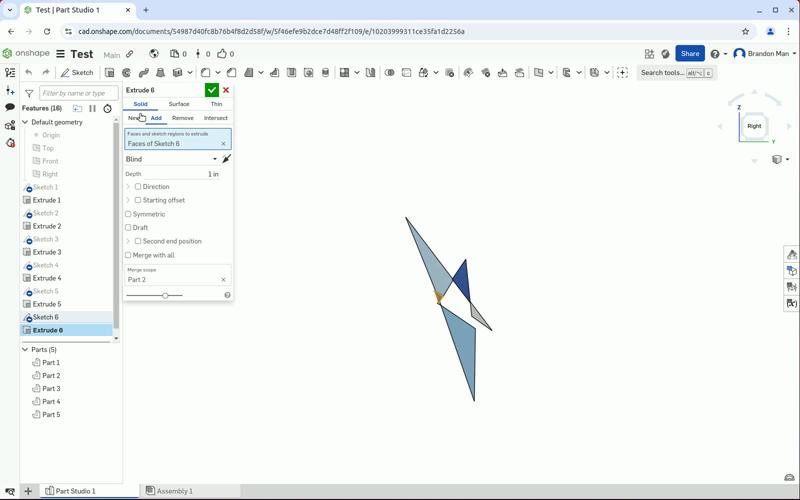
mouse_move(137, 120)
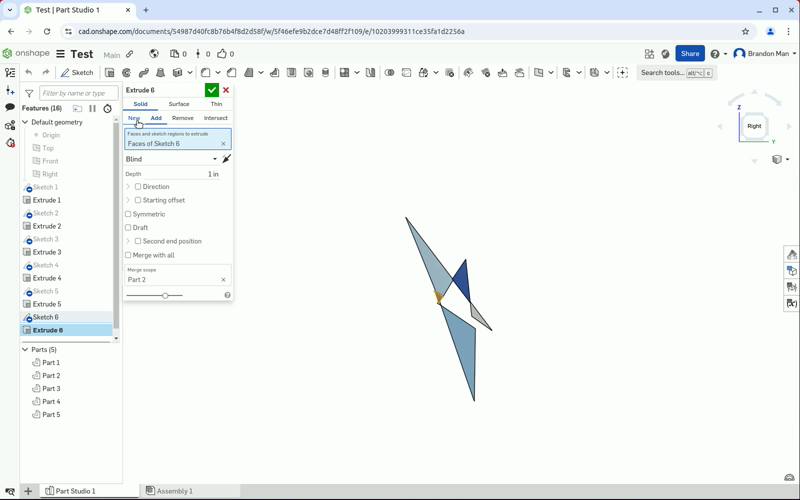
click(137, 120)
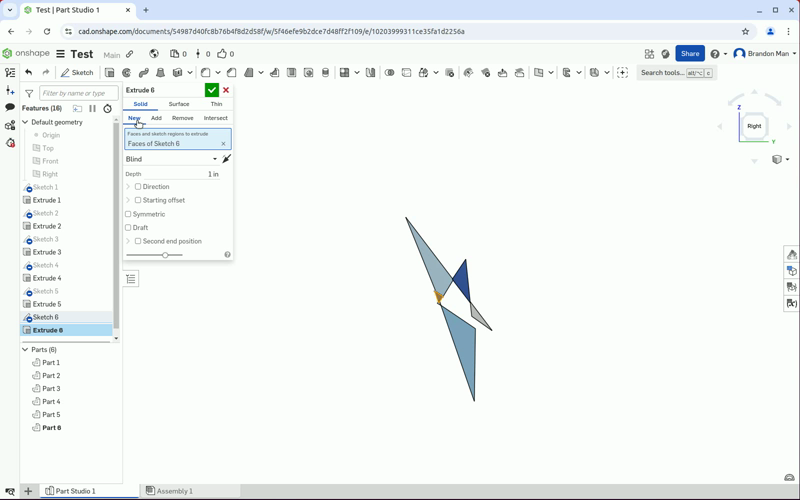
key(tab, 4)
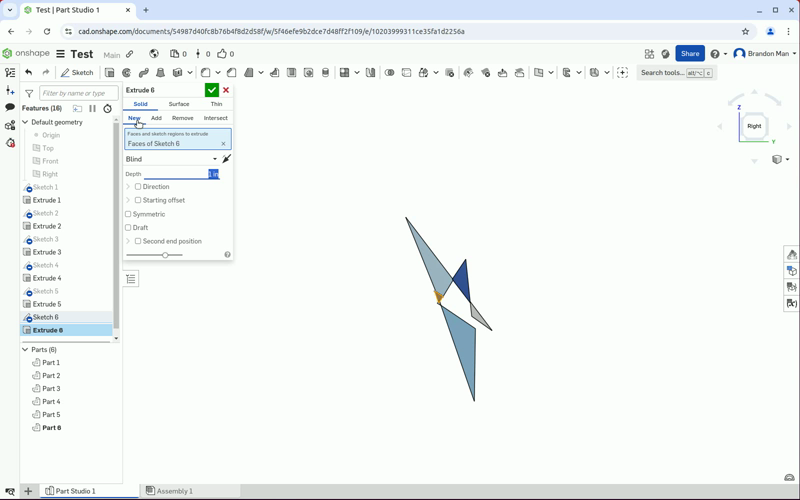
text(3.37)
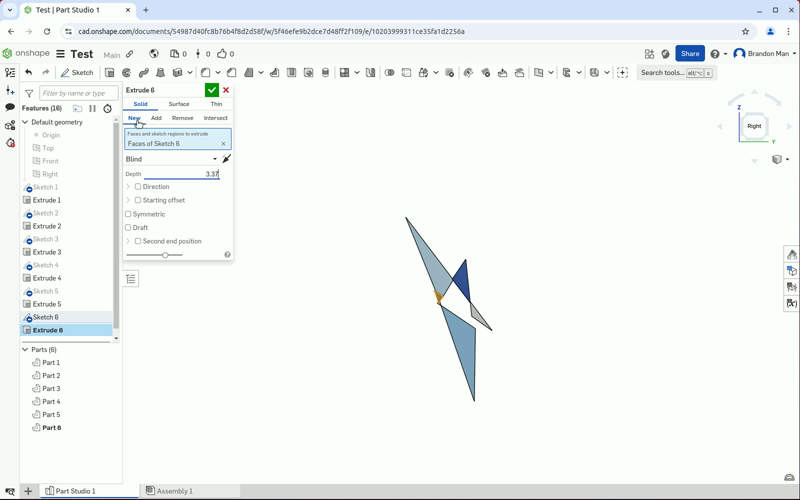
key(enter)
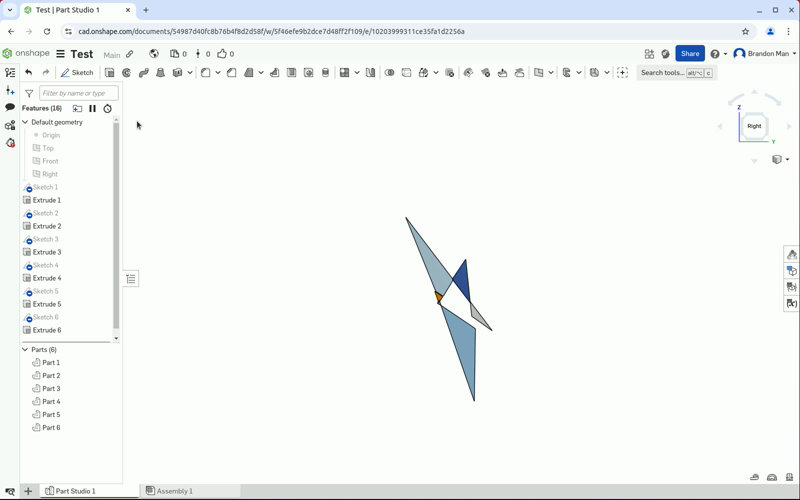
key(shift+h)
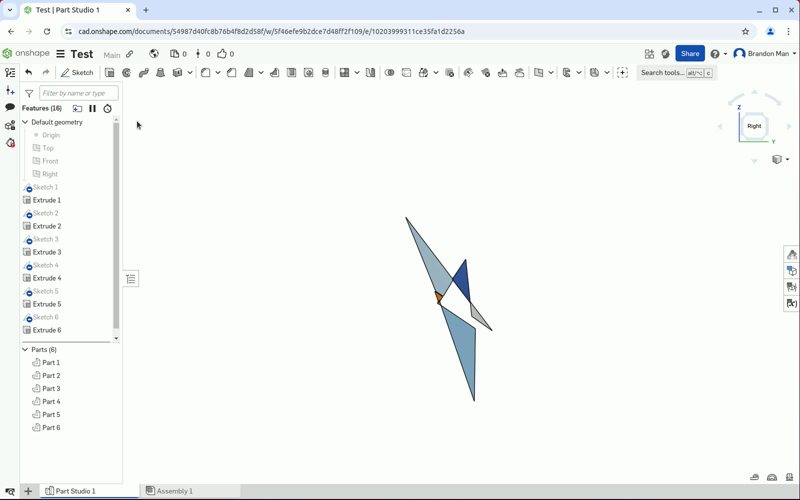
key(shift+h)
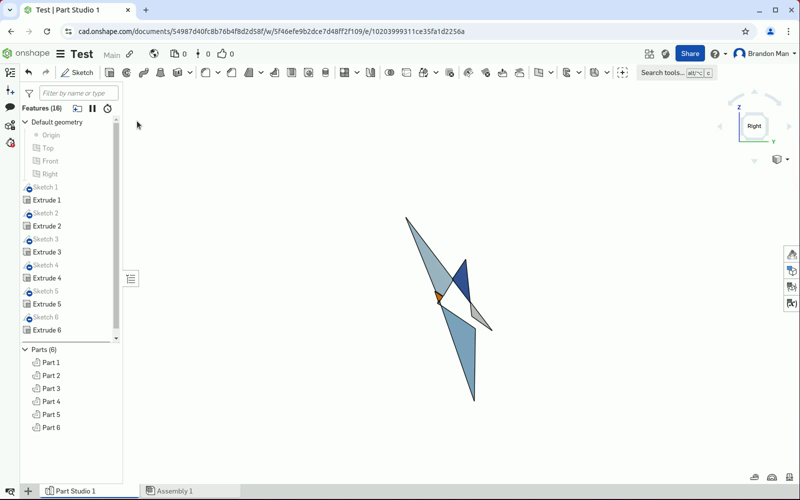
mouse_move(69, 189)
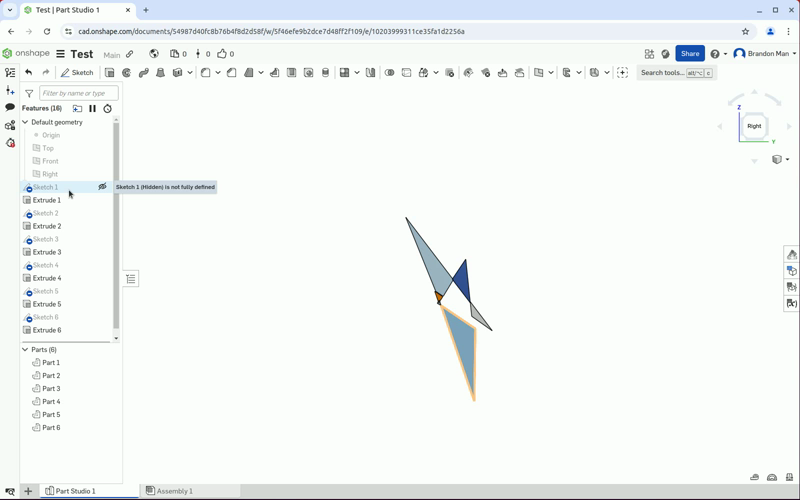
click(69, 189)
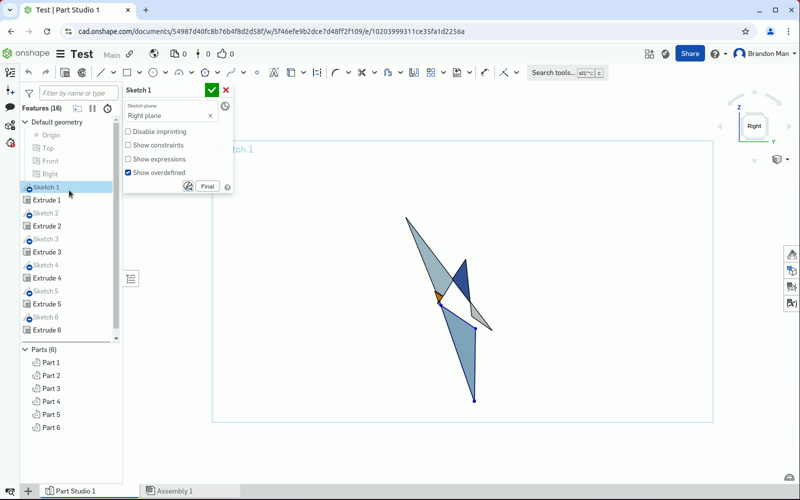
mouse_move(229, 92)
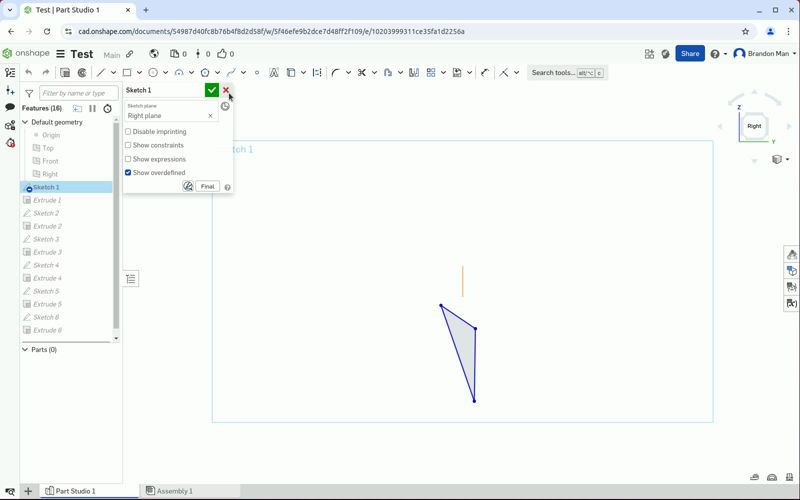
click(229, 92)
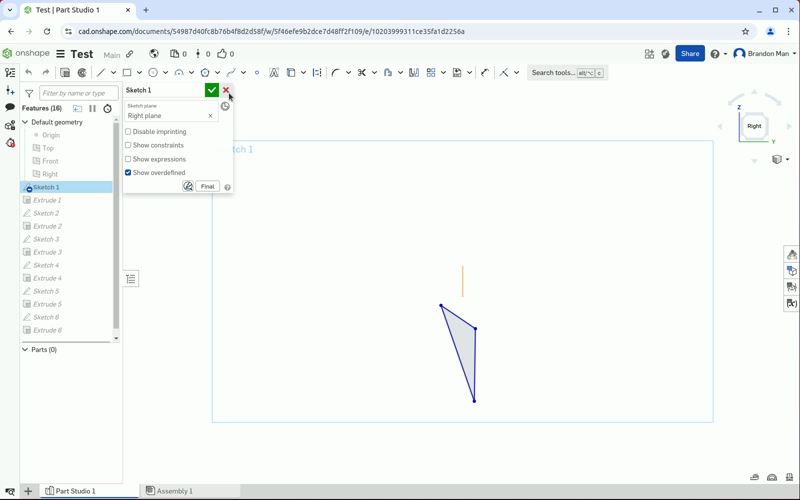
key(shift+s)
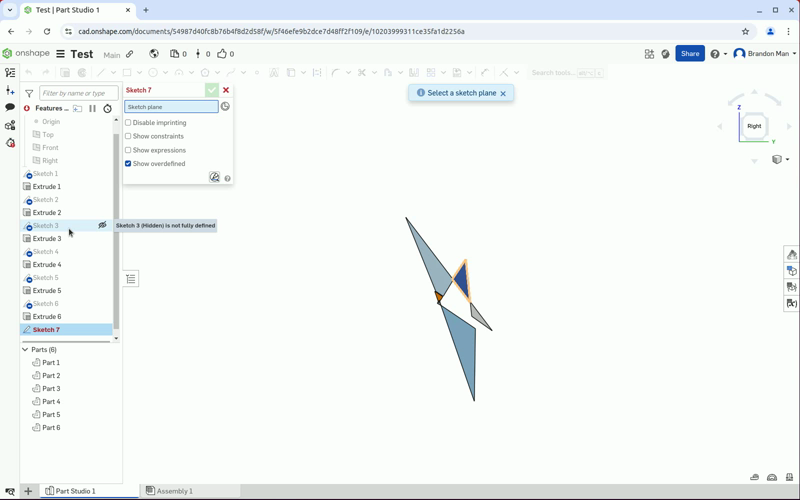
scroll(3)
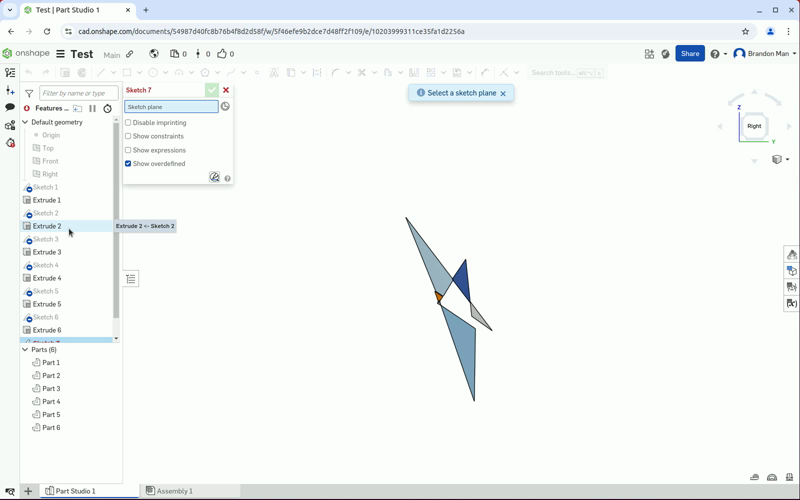
mouse_move(69, 176)
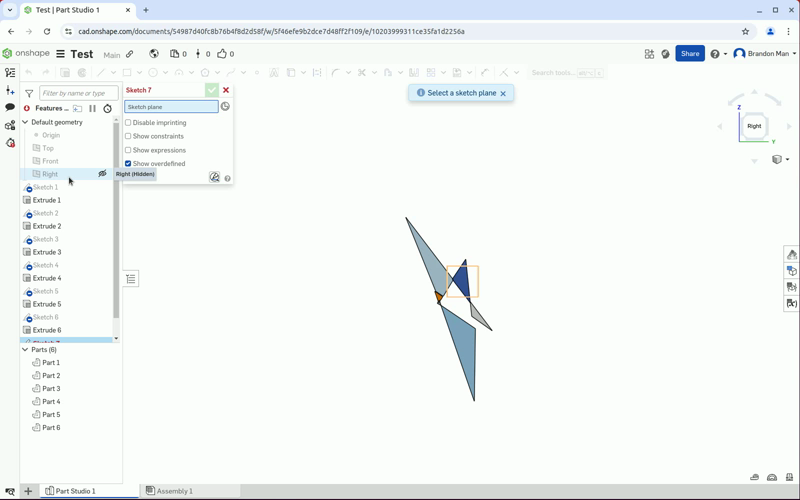
click(69, 176)
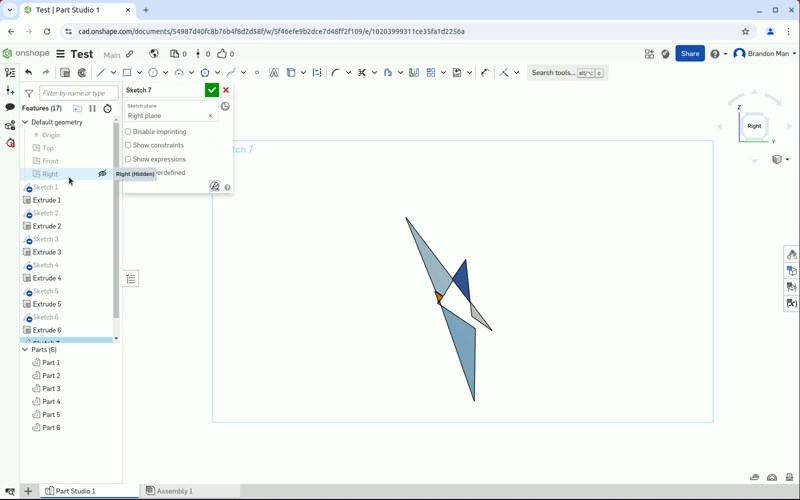
mouse_move(73, 352)
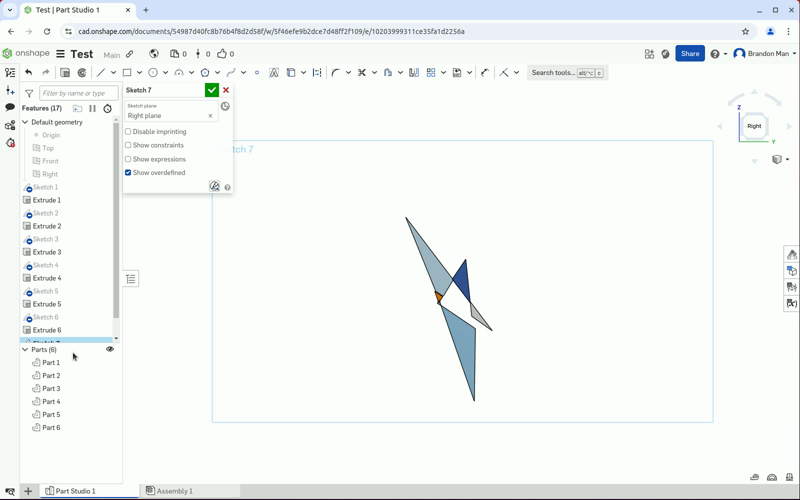
key(y)
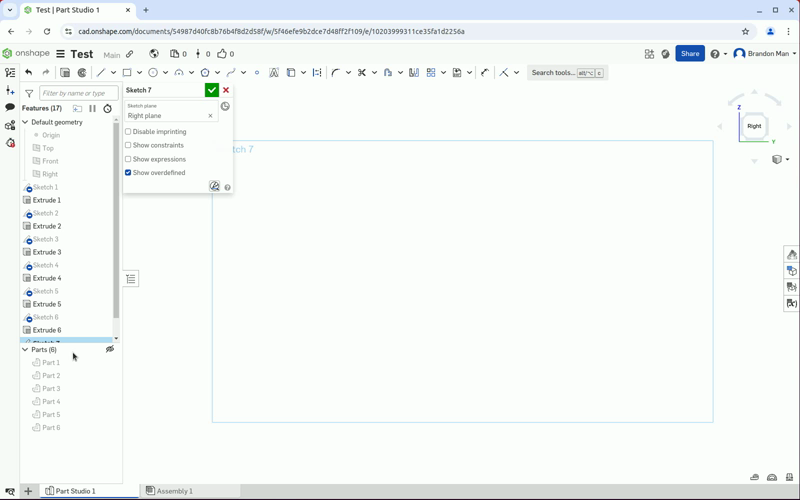
key(l)
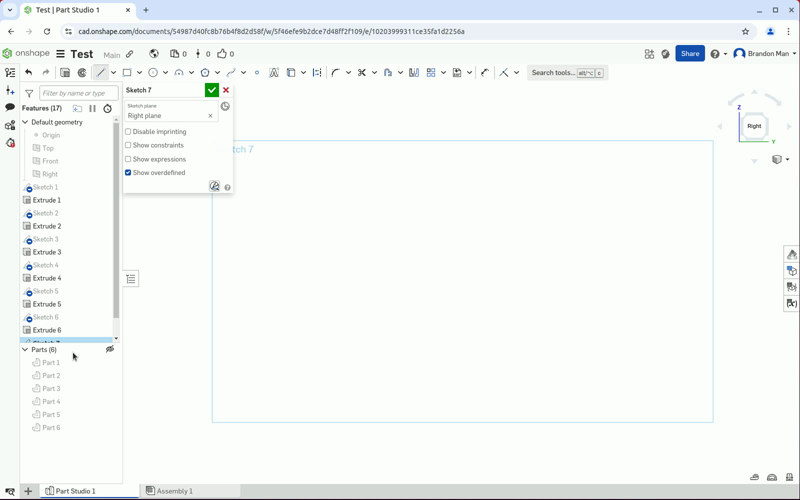
key_down(shift)
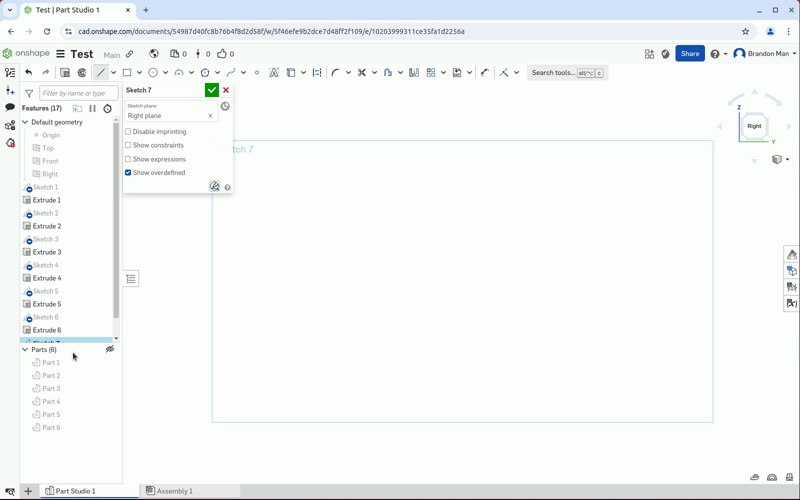
mouse_move(438, 300)
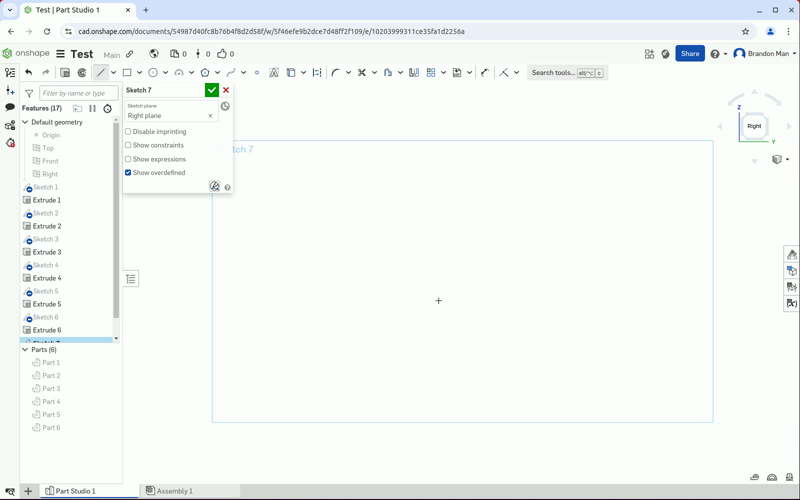
click(438, 300)
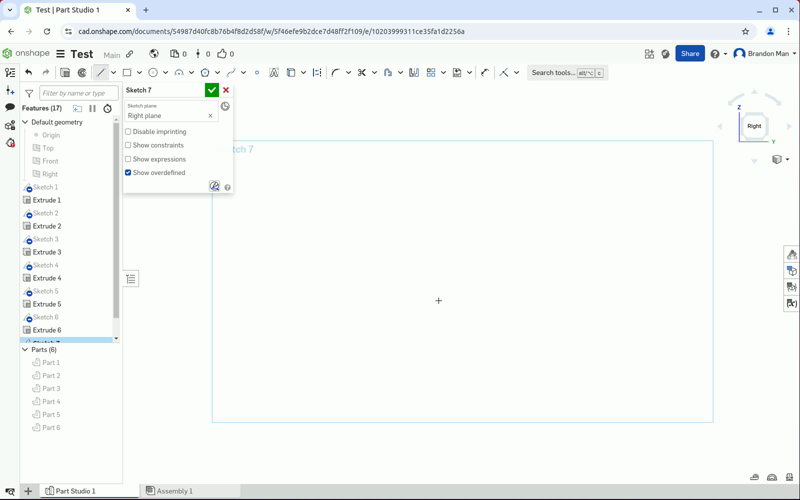
key_up(shift)
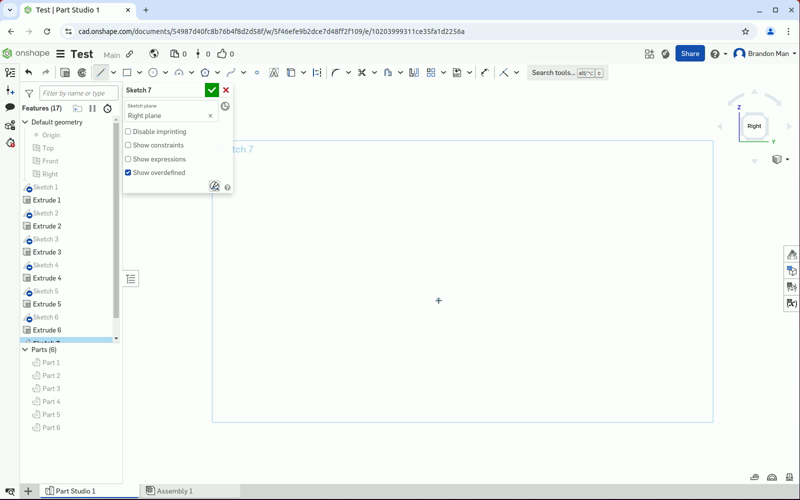
key_down(shift)
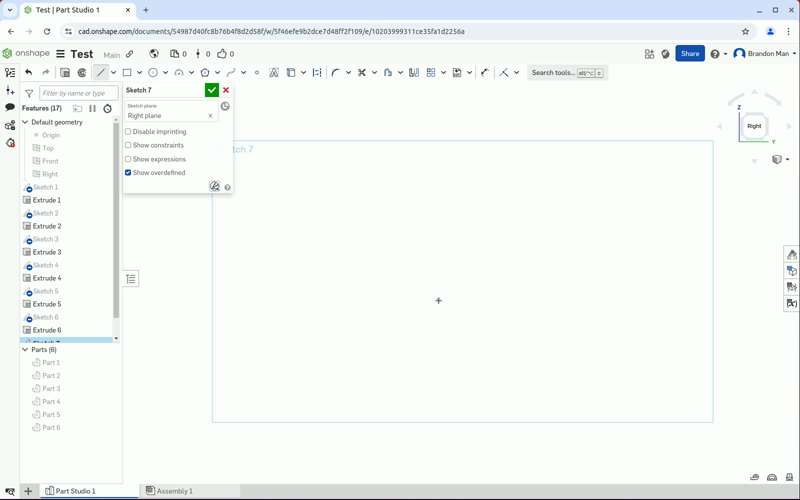
mouse_move(468, 300)
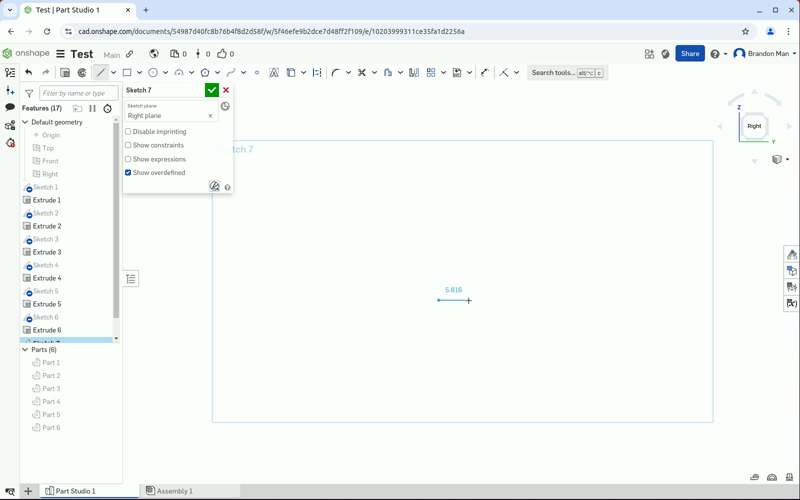
mouse_move(440, 304)
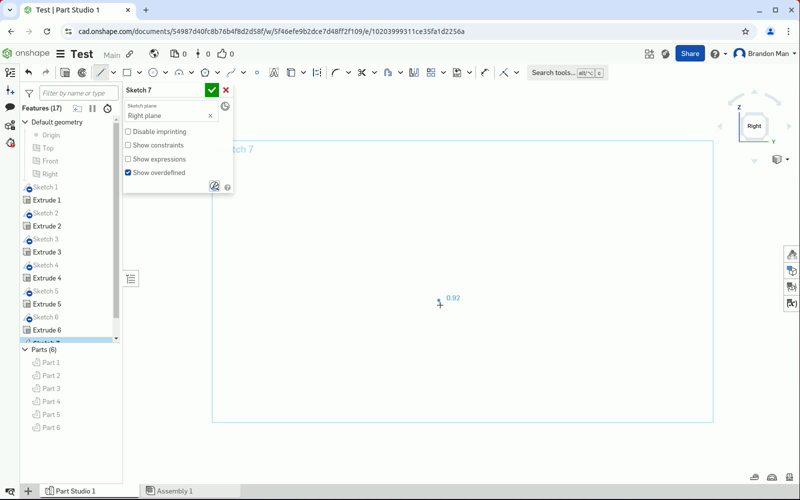
scroll(6)
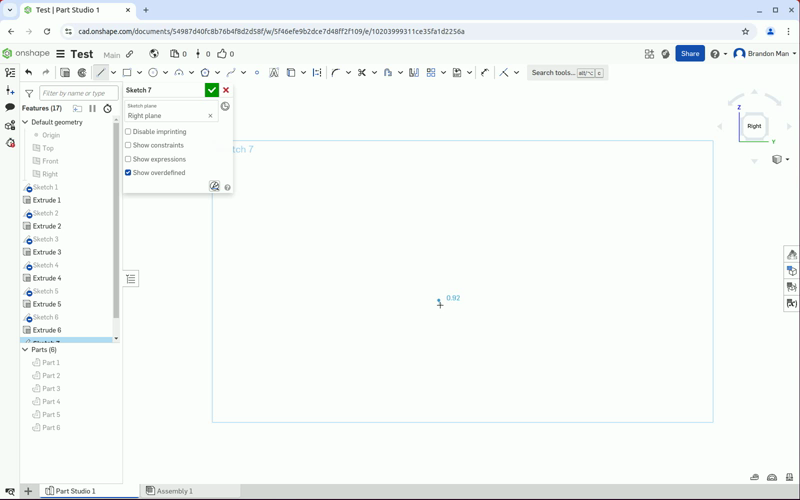
scroll(6)
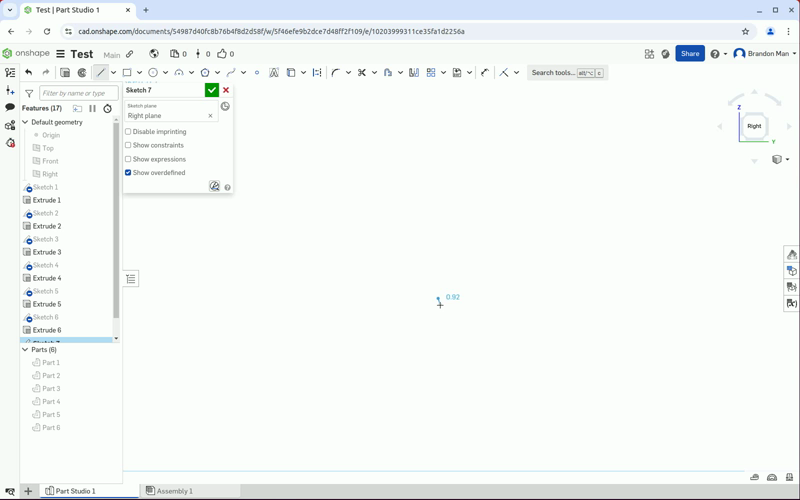
scroll(6)
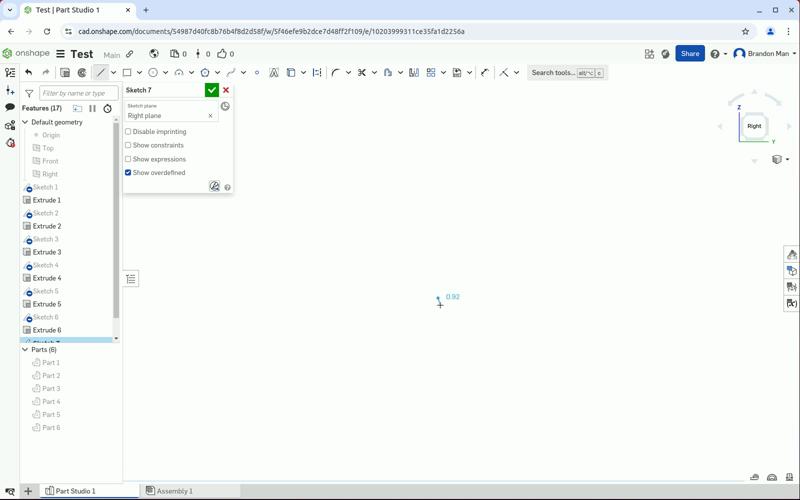
scroll(6)
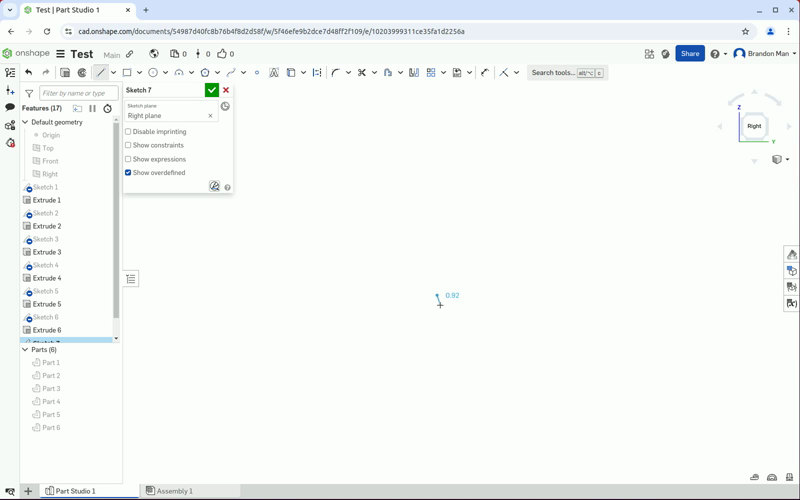
scroll(6)
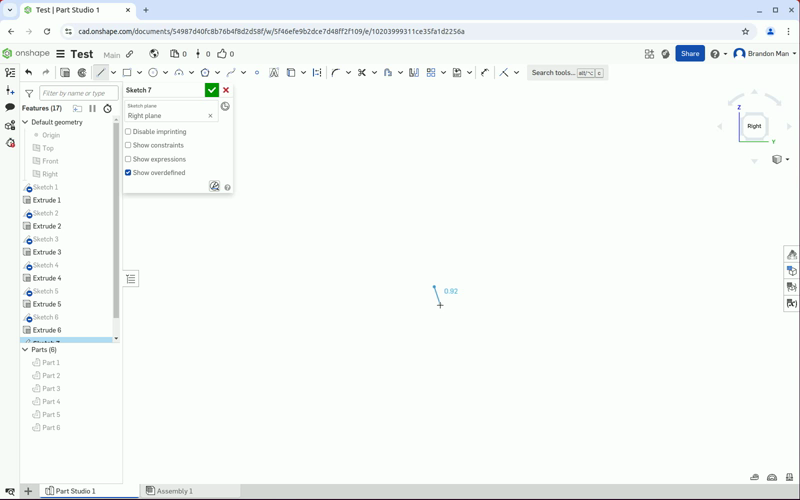
scroll(6)
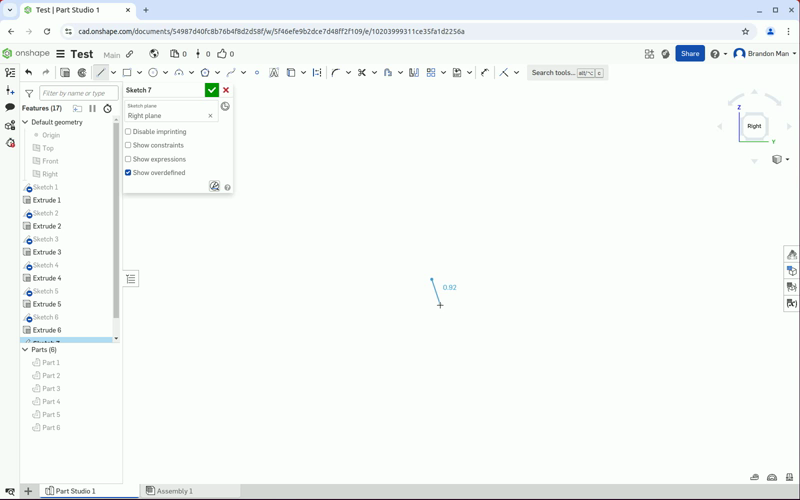
scroll(6)
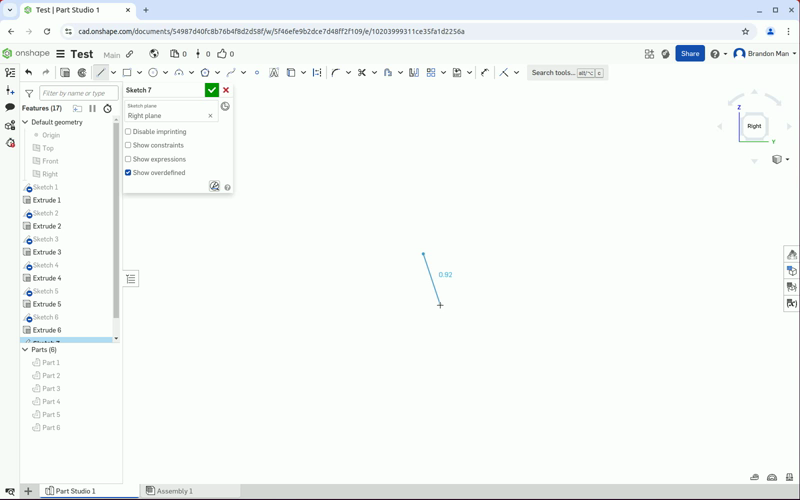
click(440, 304)
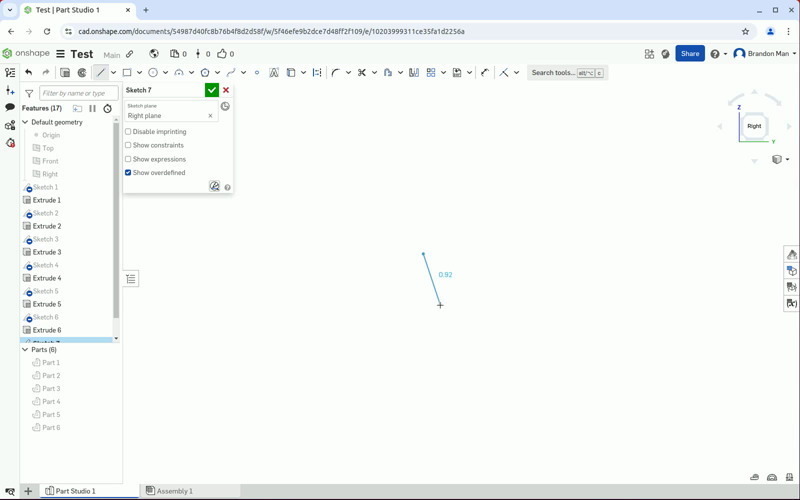
scroll(-6)
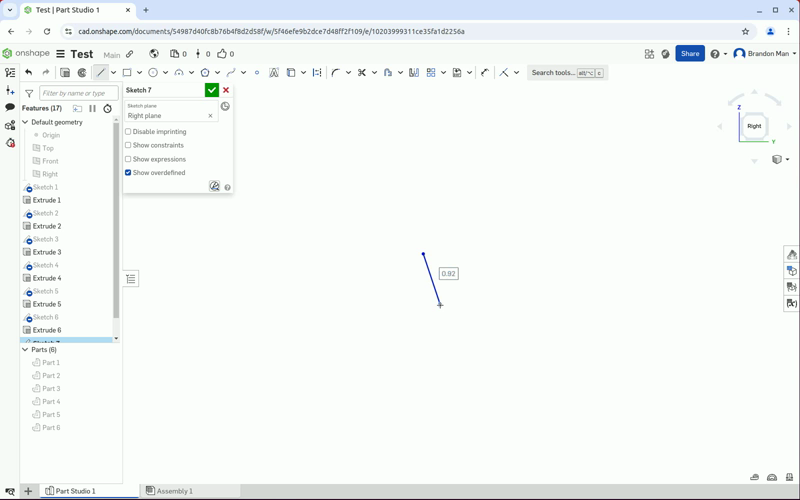
scroll(-6)
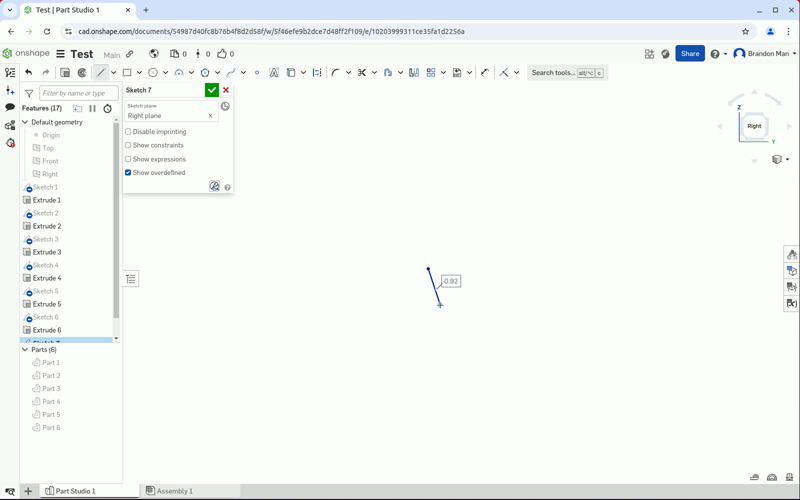
scroll(-6)
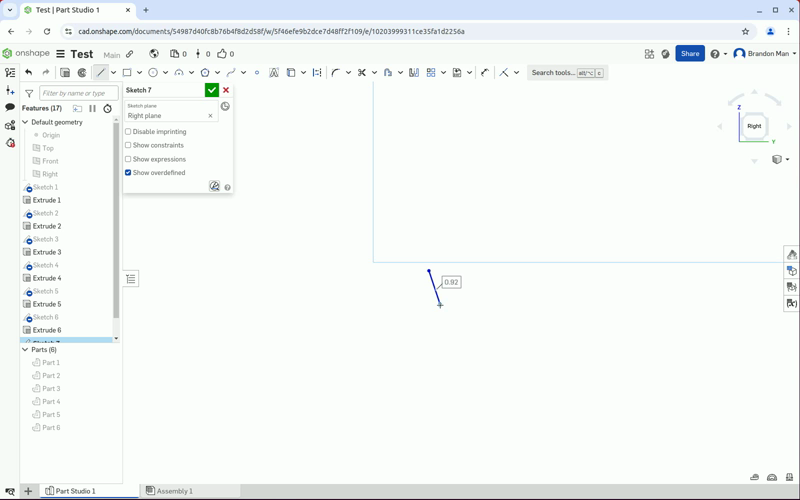
scroll(-6)
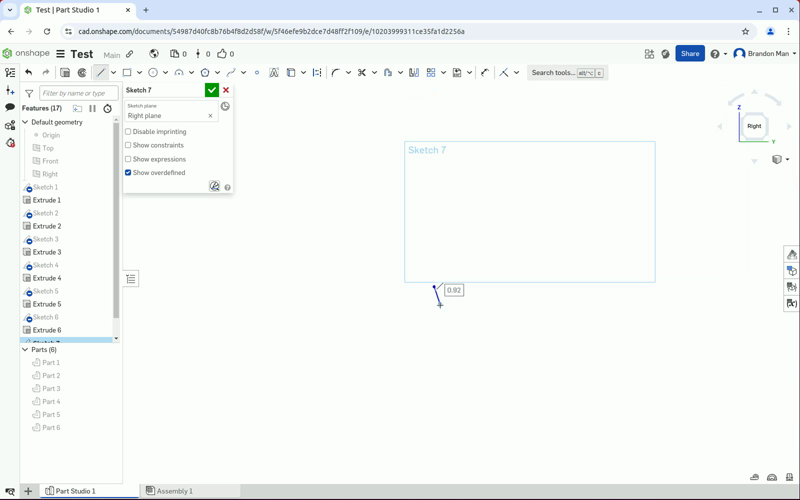
scroll(-6)
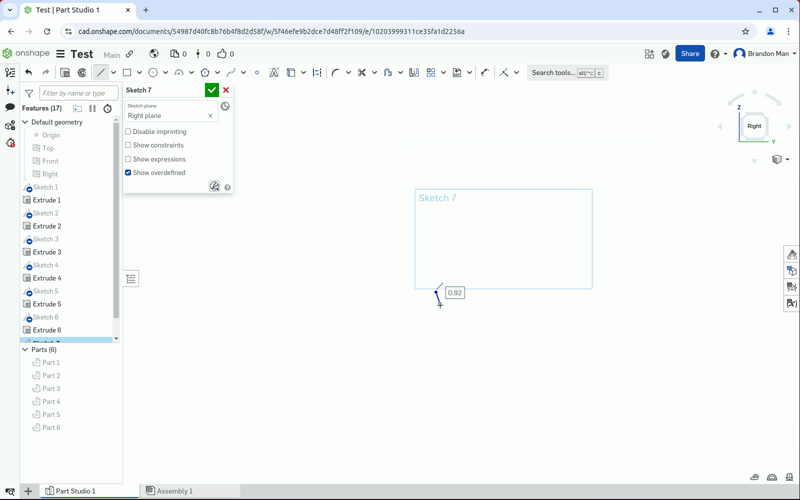
scroll(-6)
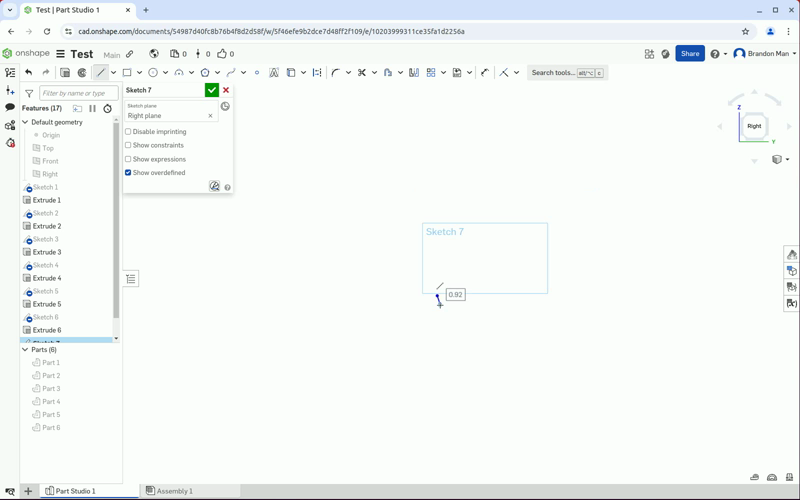
scroll(-6)
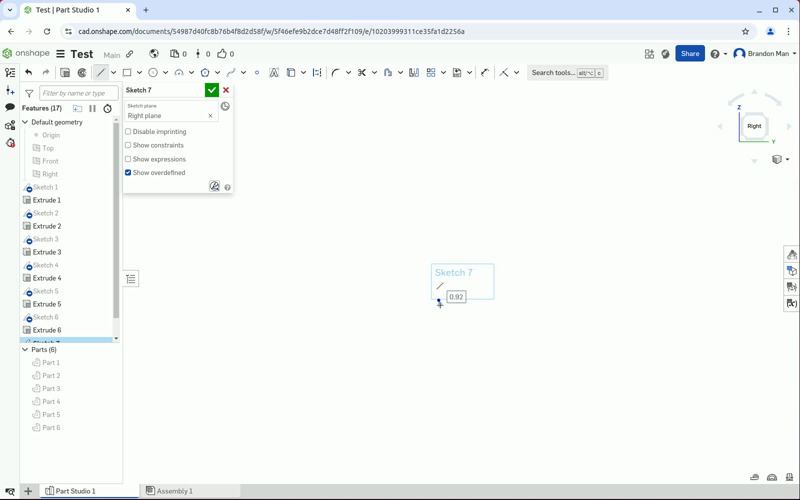
key_up(shift)
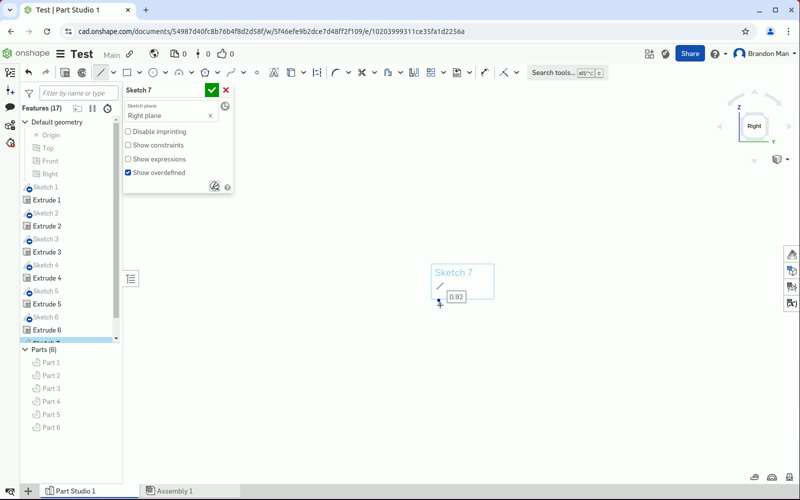
key_down(shift)
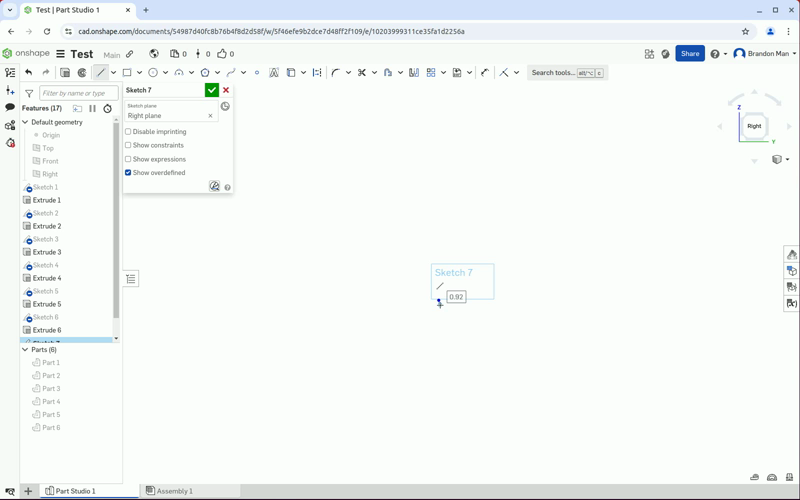
mouse_move(470, 304)
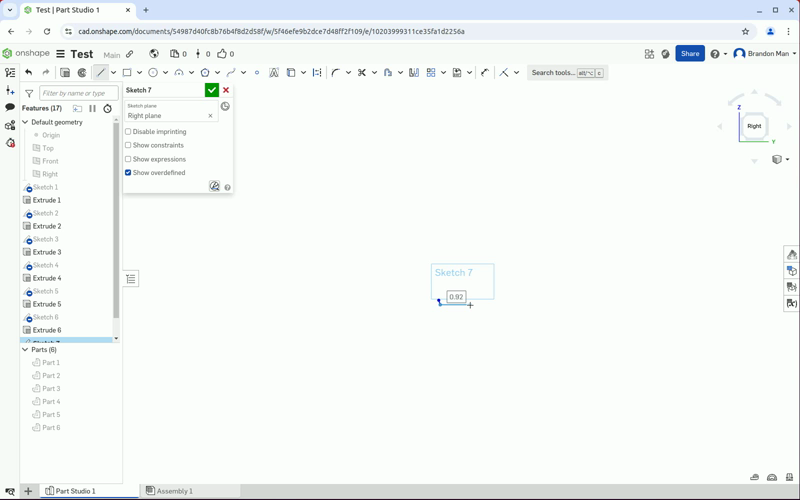
mouse_move(473, 327)
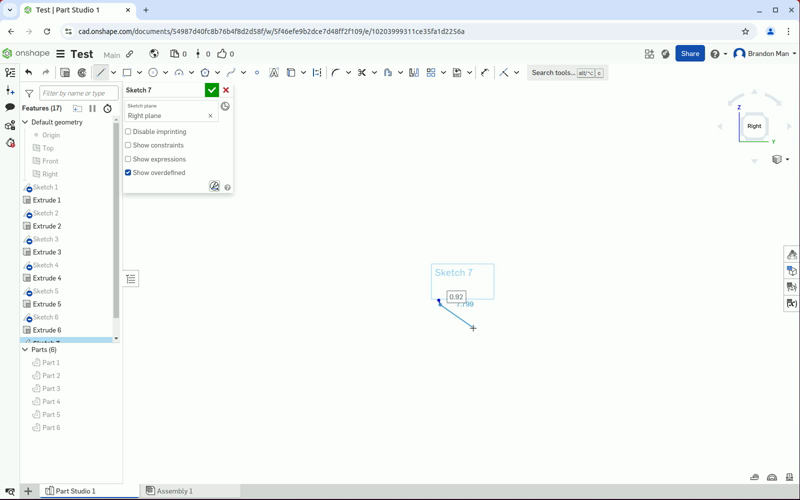
click(473, 327)
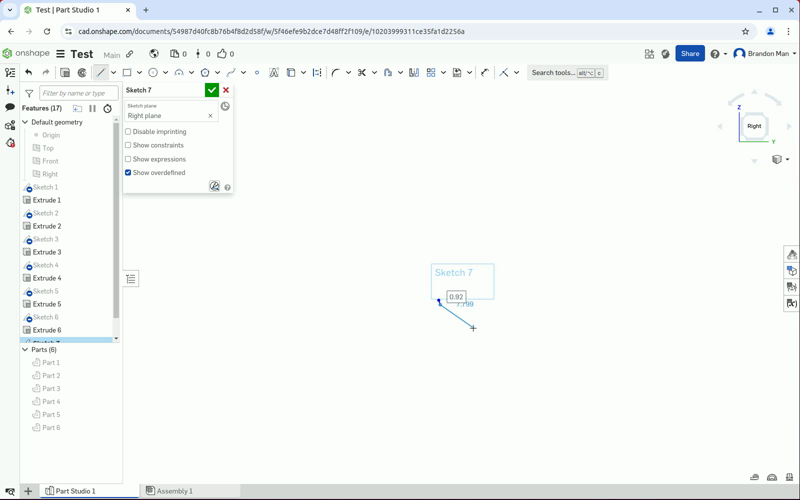
key_up(shift)
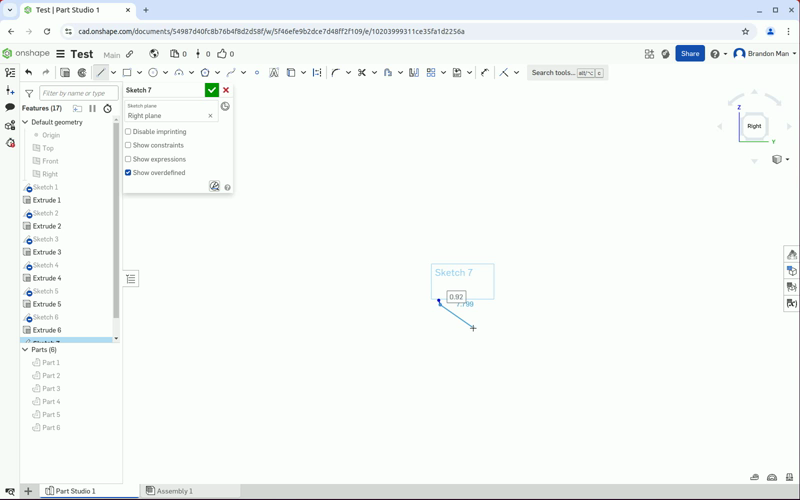
key_down(shift)
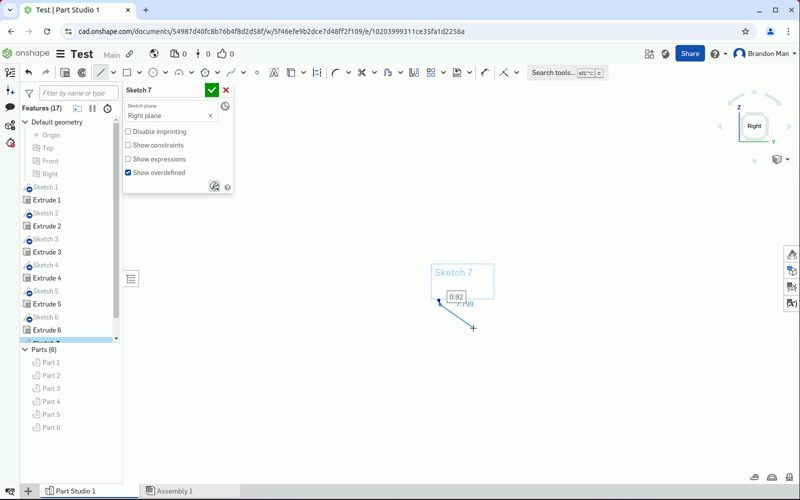
mouse_move(503, 327)
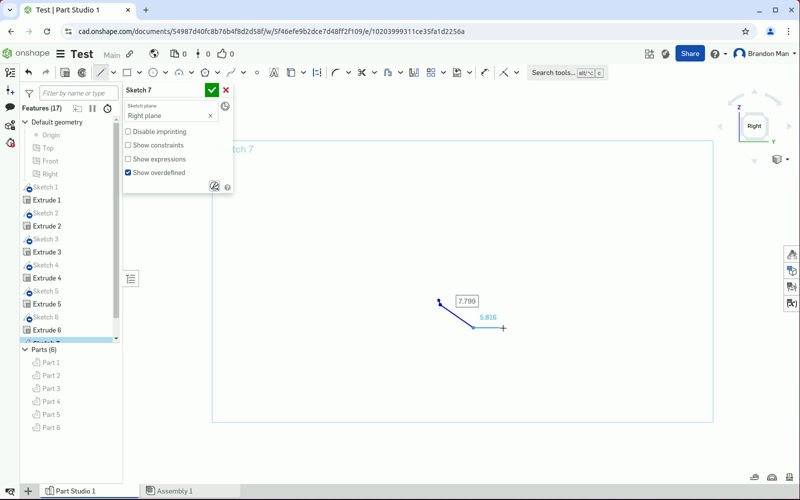
mouse_move(472, 315)
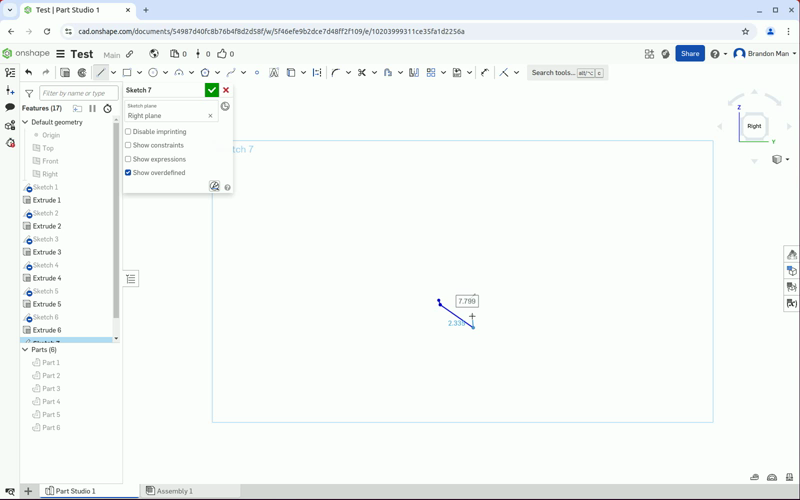
click(472, 315)
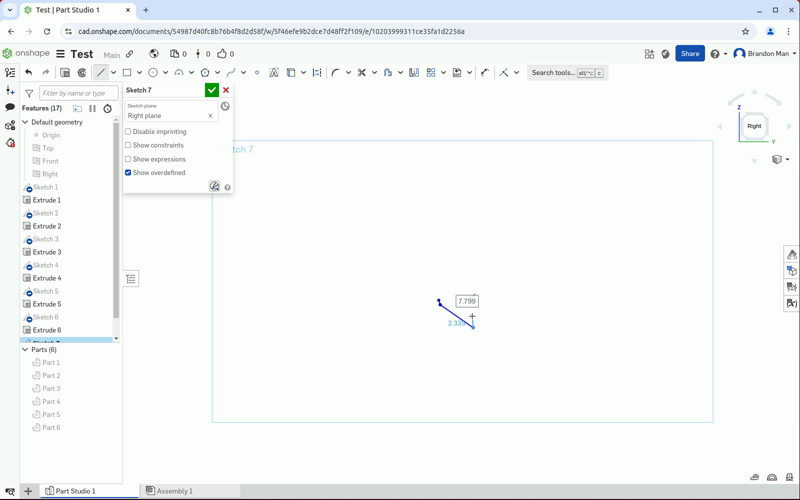
key_up(shift)
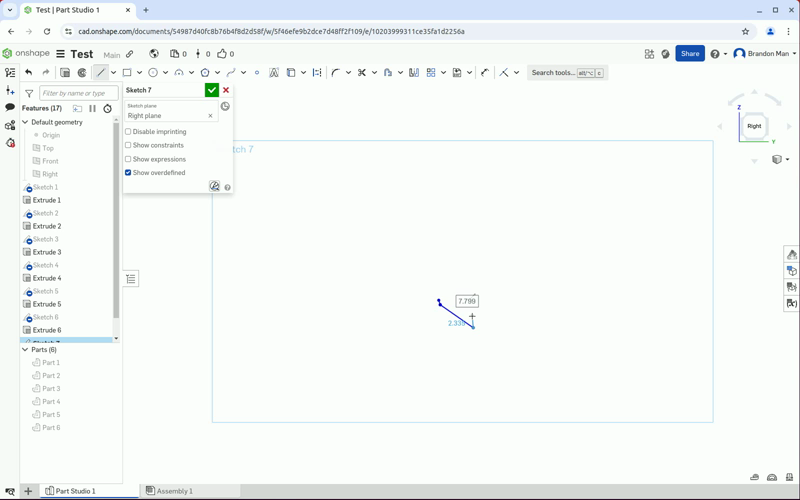
key_down(shift)
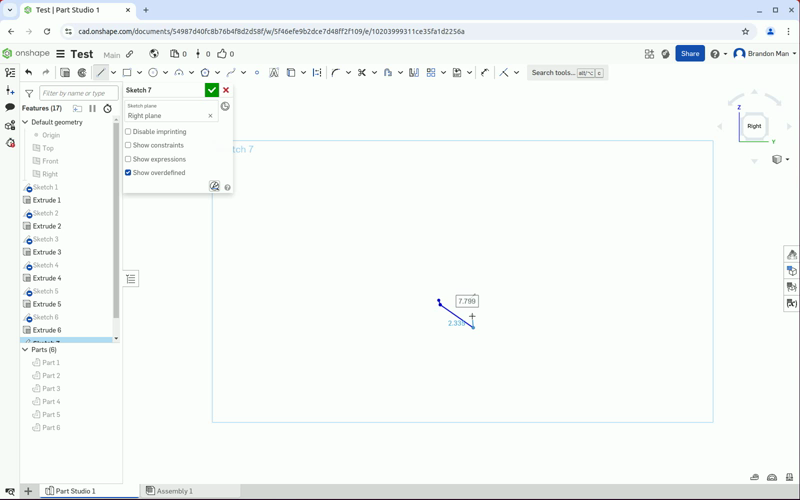
mouse_move(502, 315)
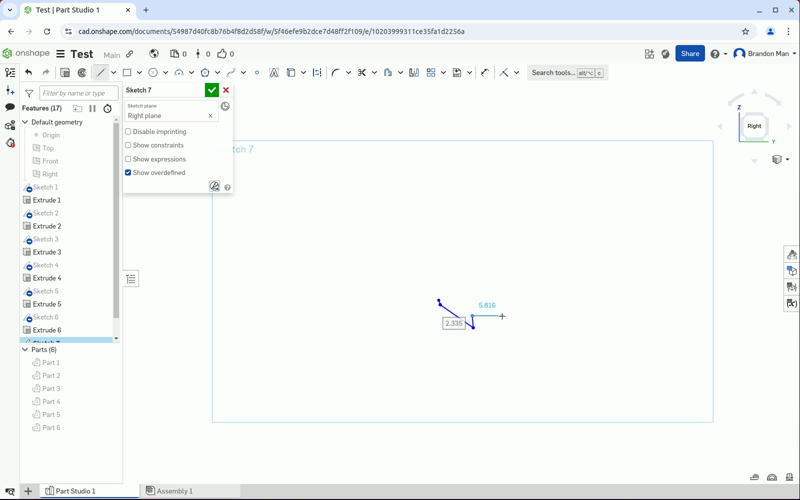
mouse_move(442, 294)
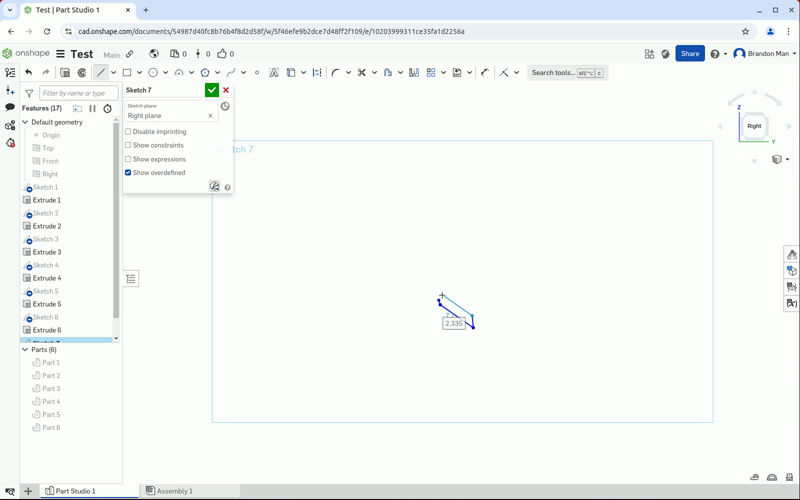
click(442, 294)
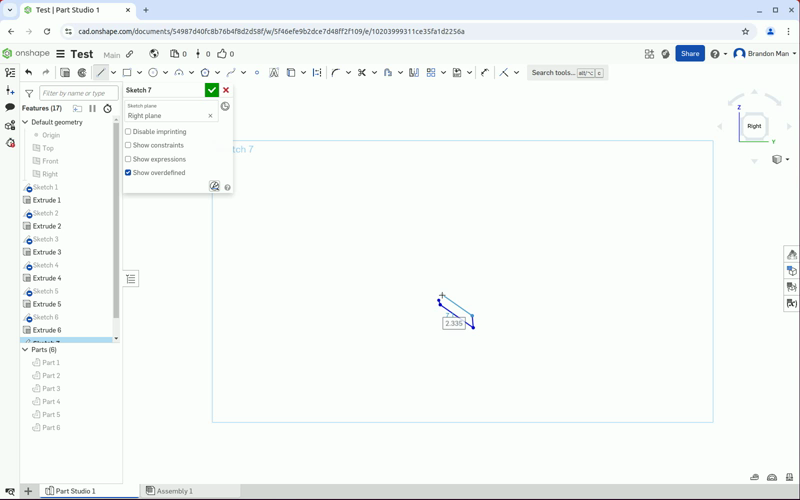
key_up(shift)
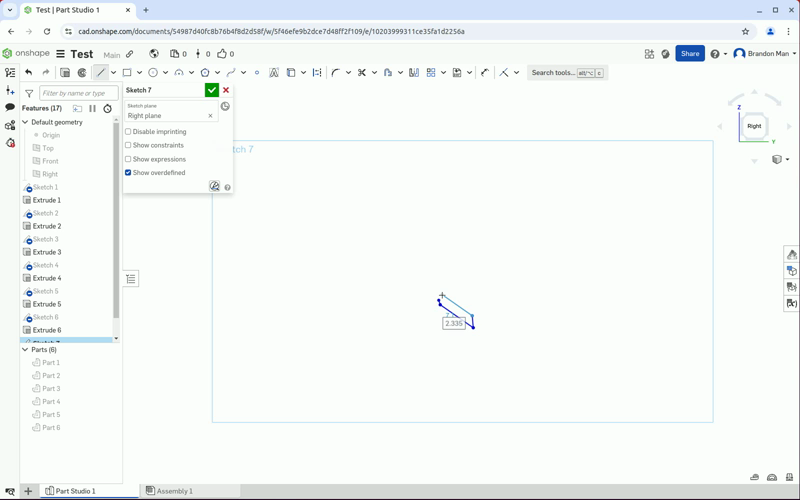
mouse_move(472, 294)
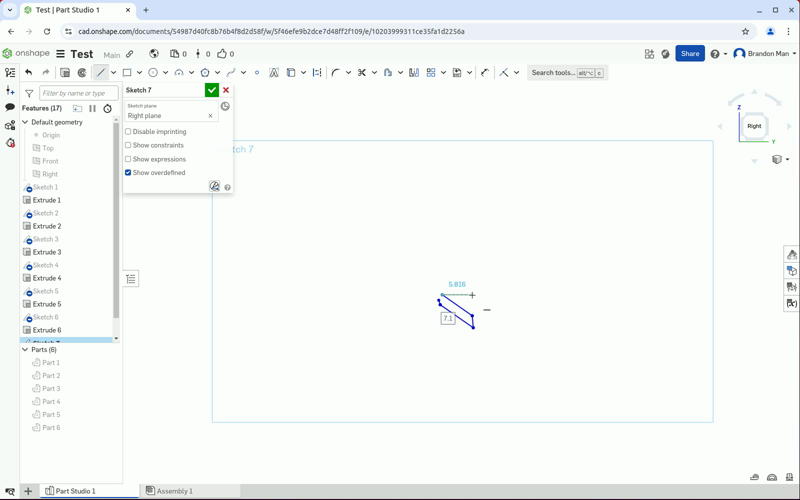
key_down(shift)
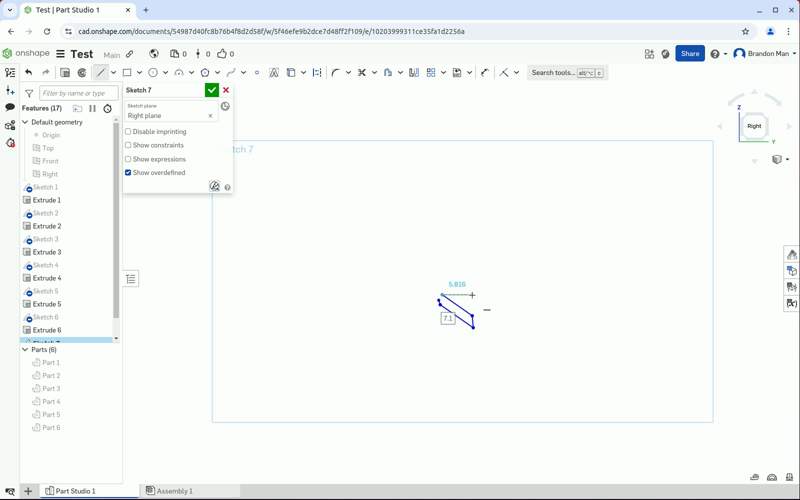
mouse_move(438, 300)
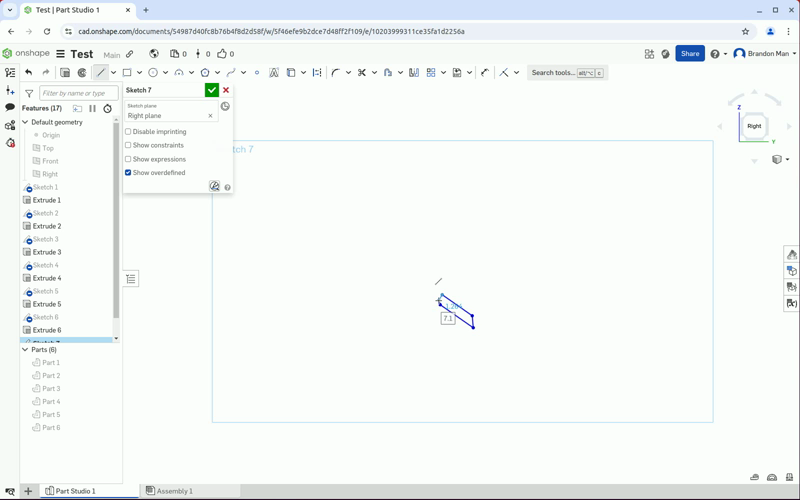
scroll(6)
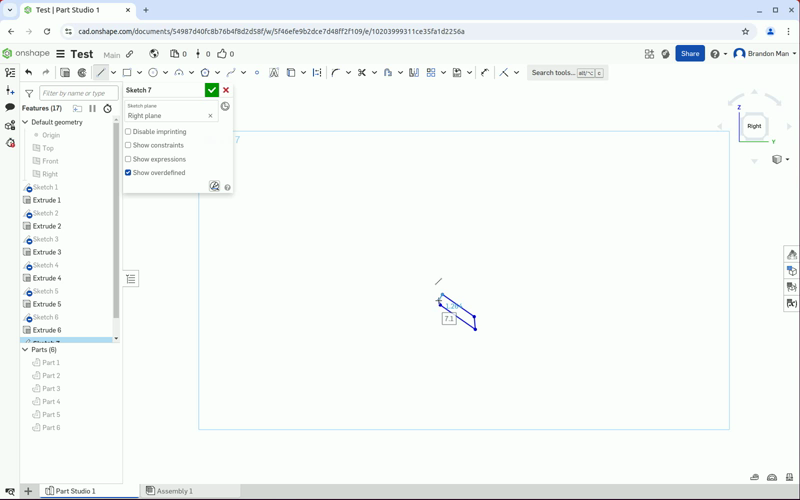
scroll(6)
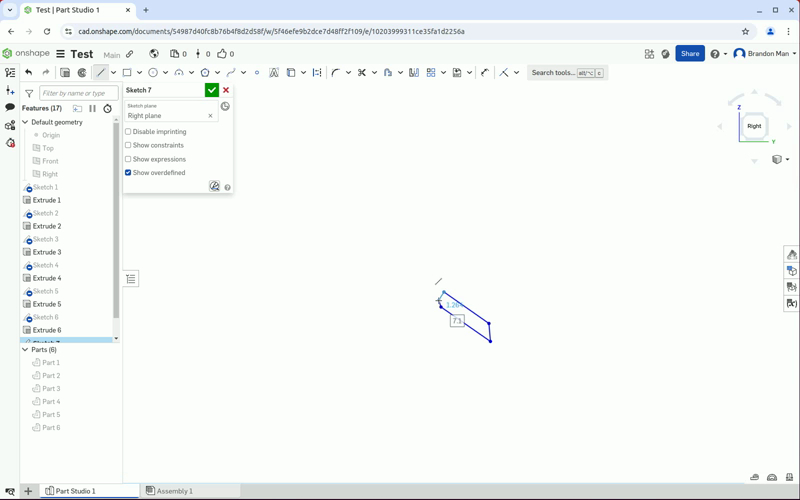
scroll(6)
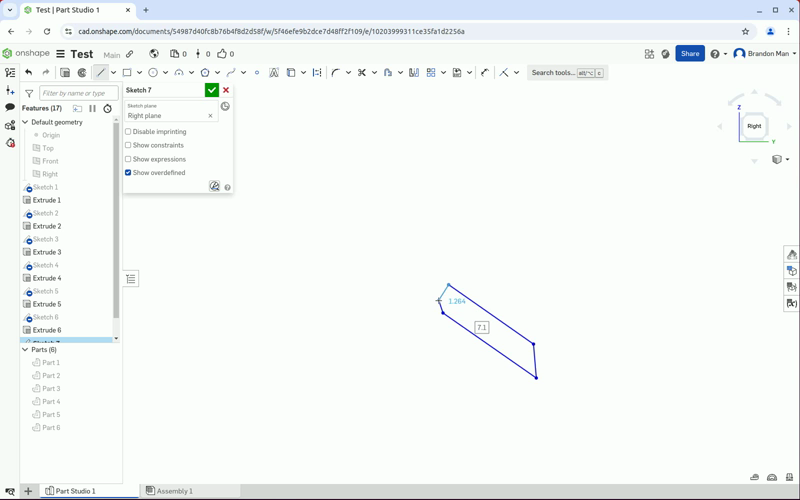
scroll(6)
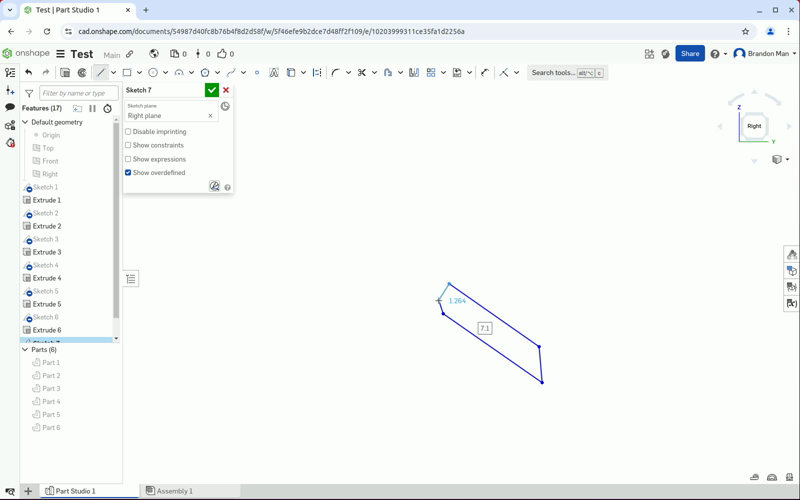
scroll(6)
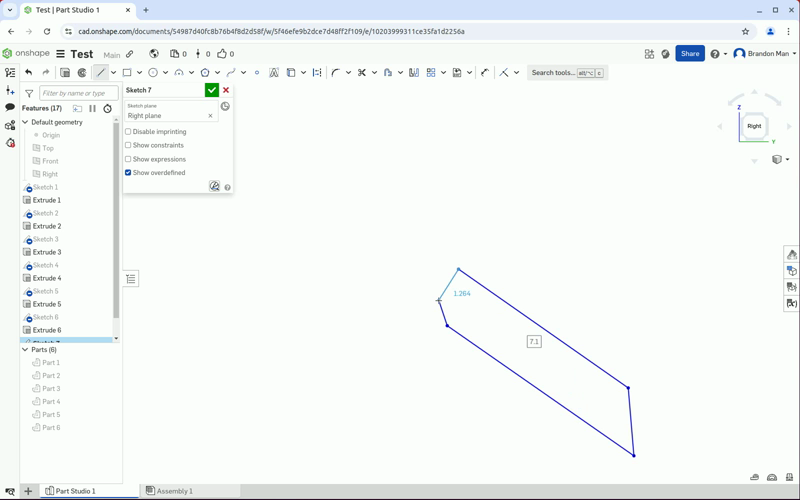
scroll(6)
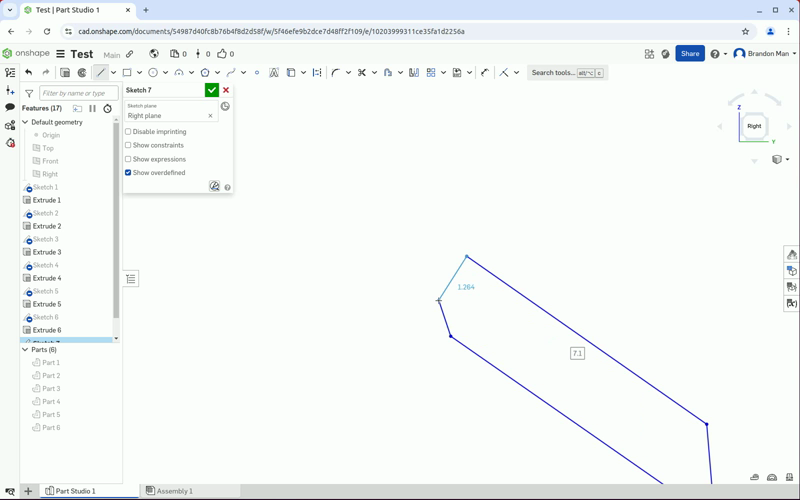
scroll(6)
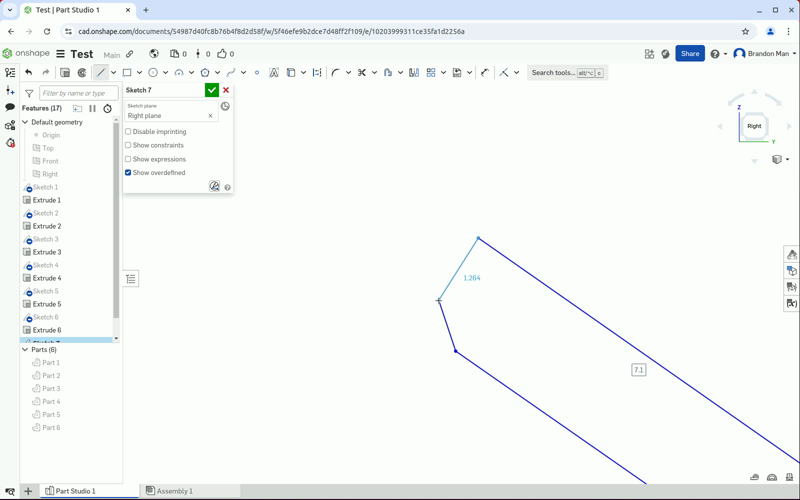
key_up(shift)
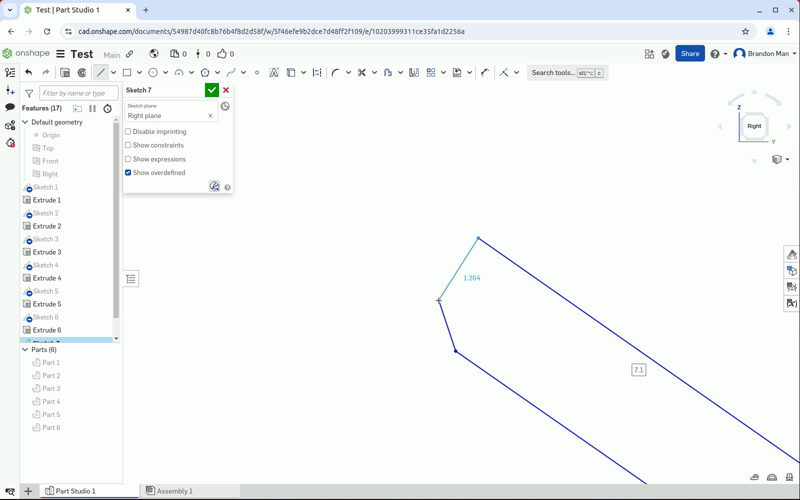
click(438, 300)
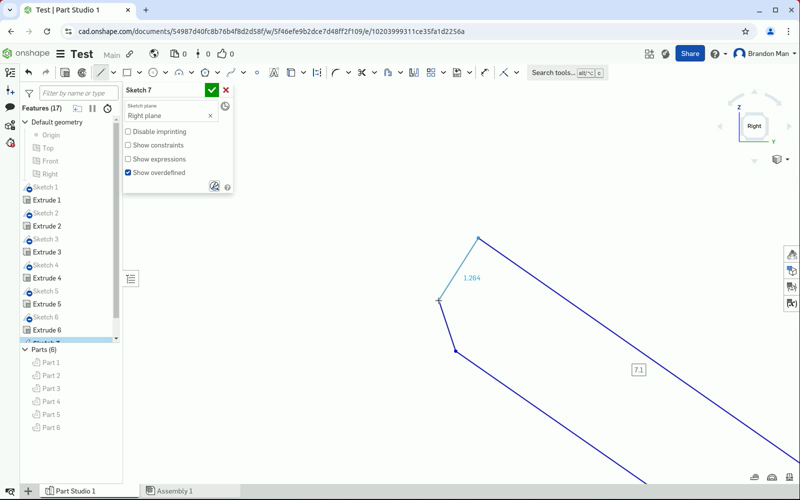
scroll(-6)
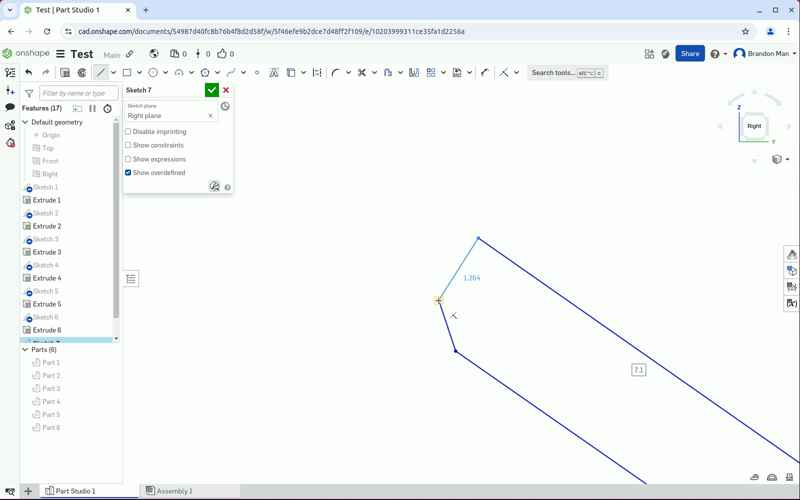
scroll(-6)
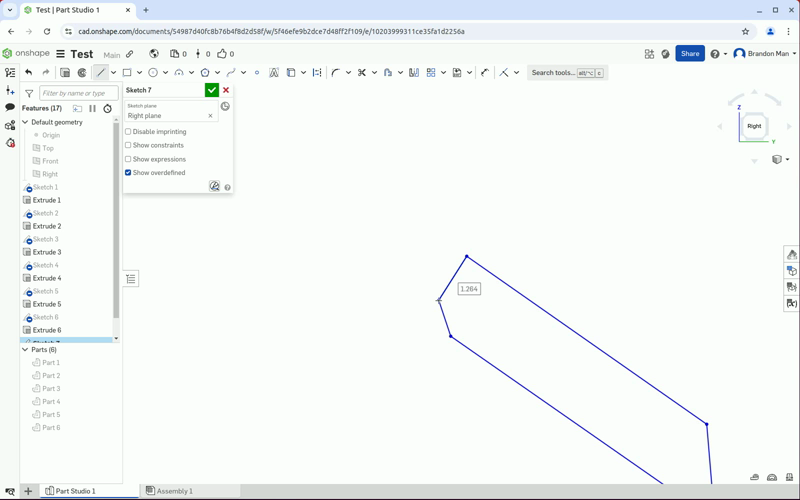
scroll(-6)
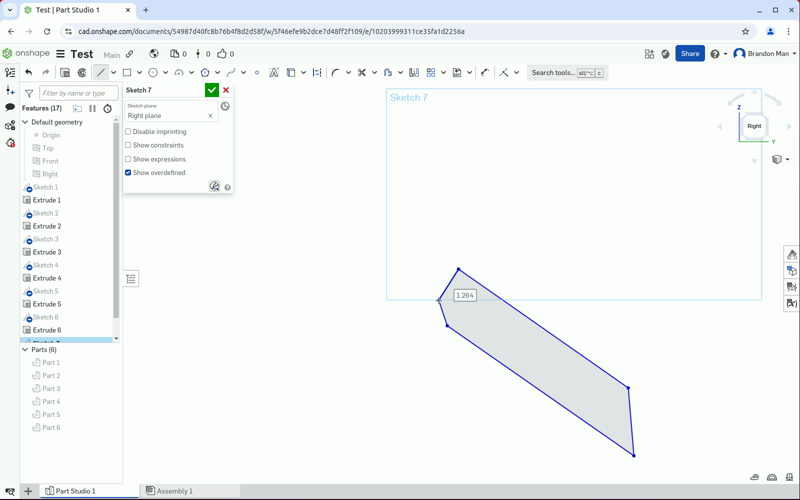
scroll(-6)
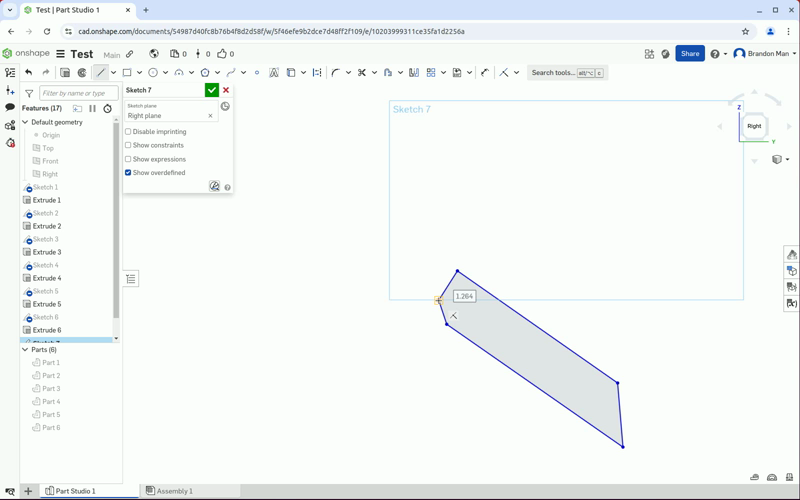
scroll(-6)
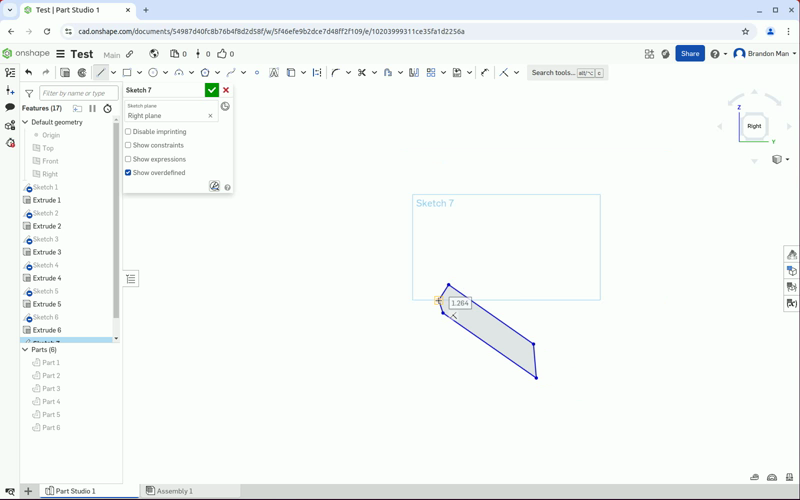
scroll(-6)
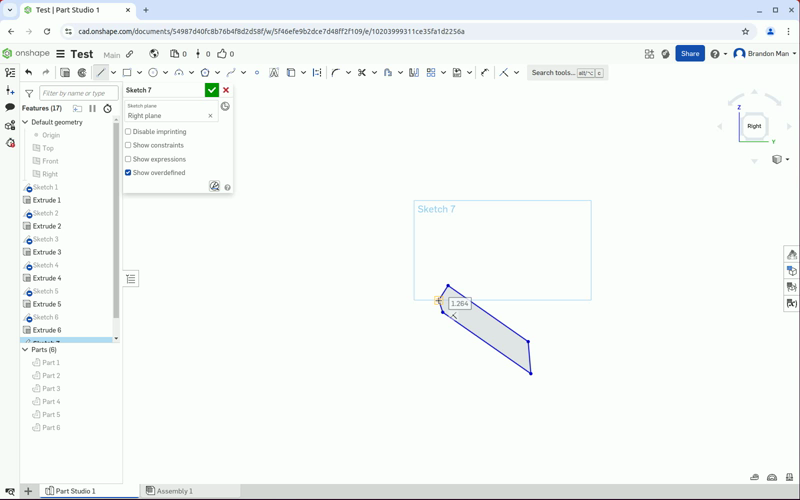
scroll(-6)
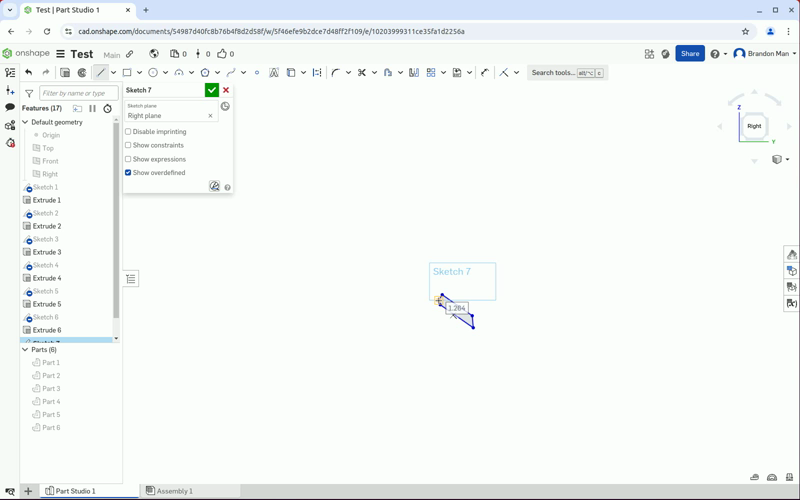
key(esc)
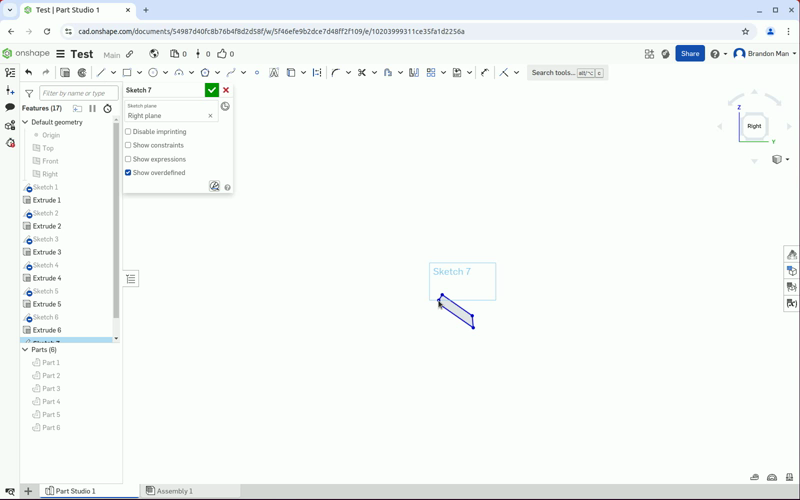
mouse_move(454, 312)
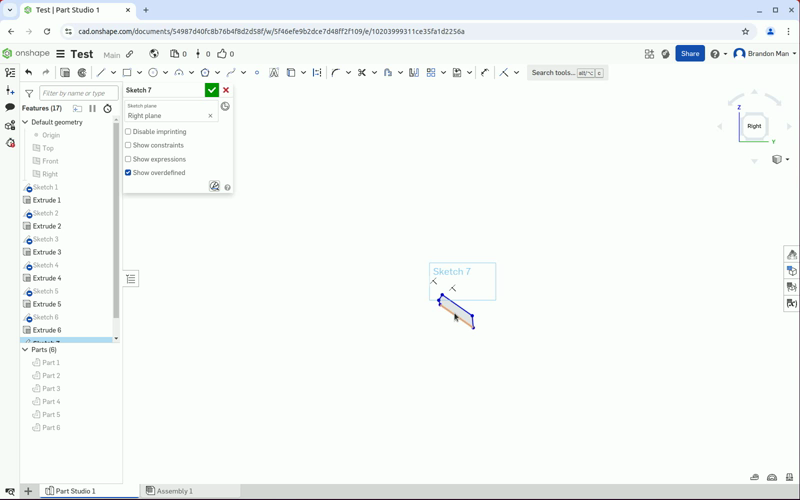
scroll(6)
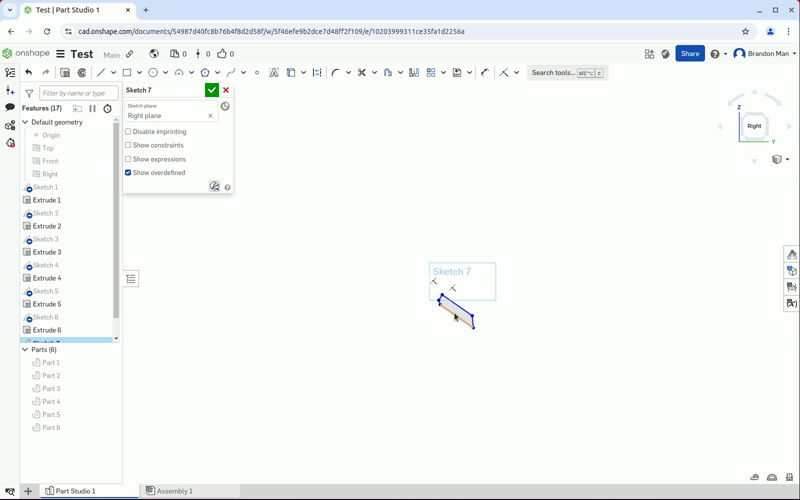
scroll(6)
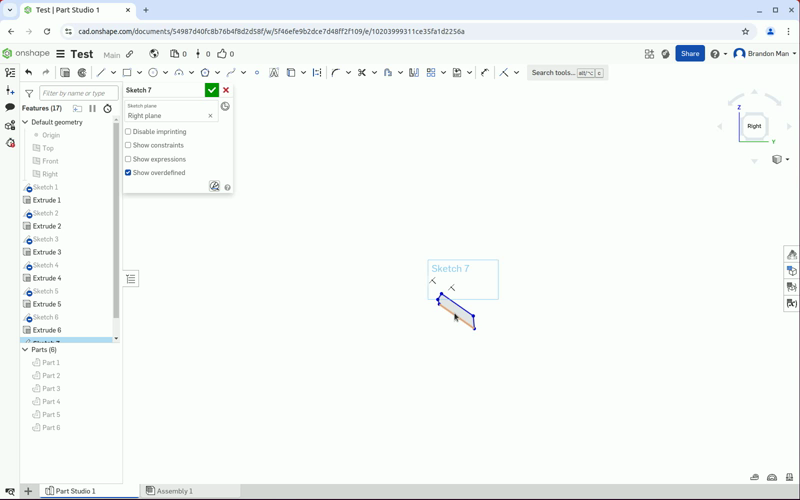
scroll(6)
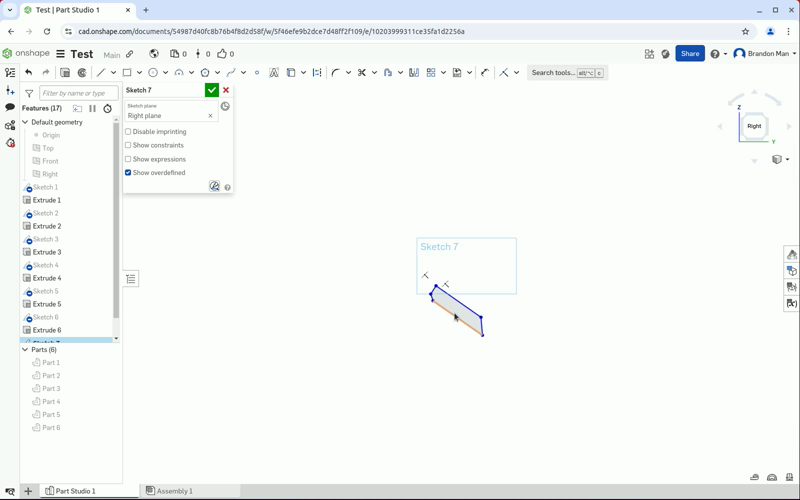
scroll(6)
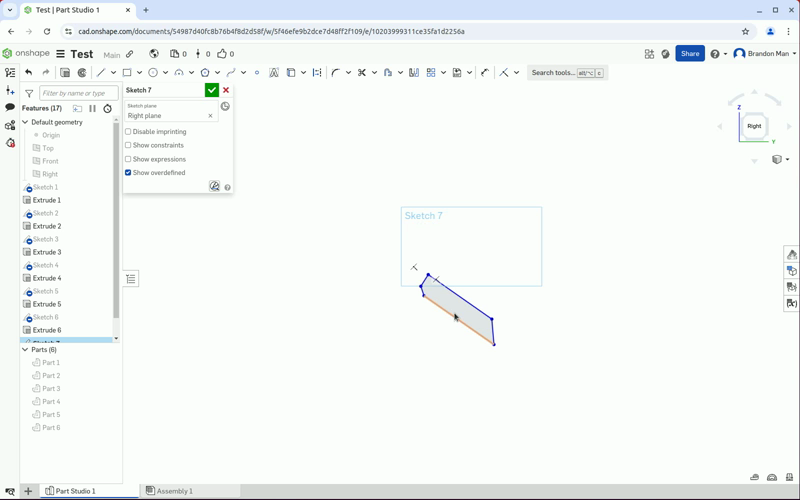
scroll(6)
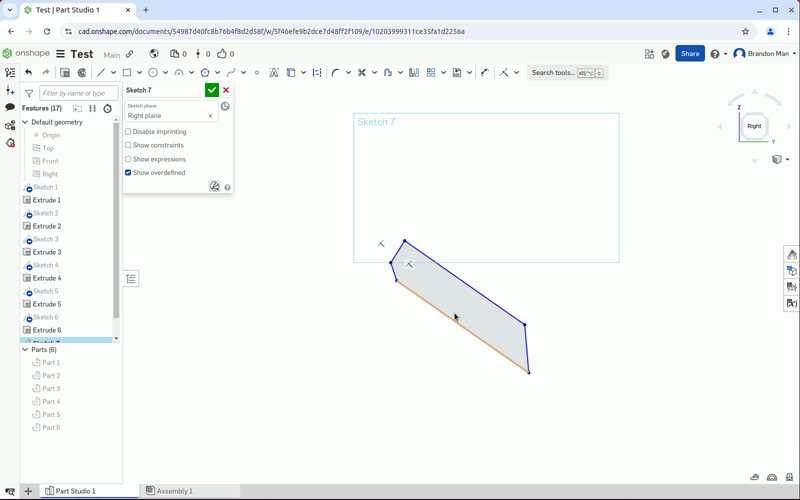
scroll(6)
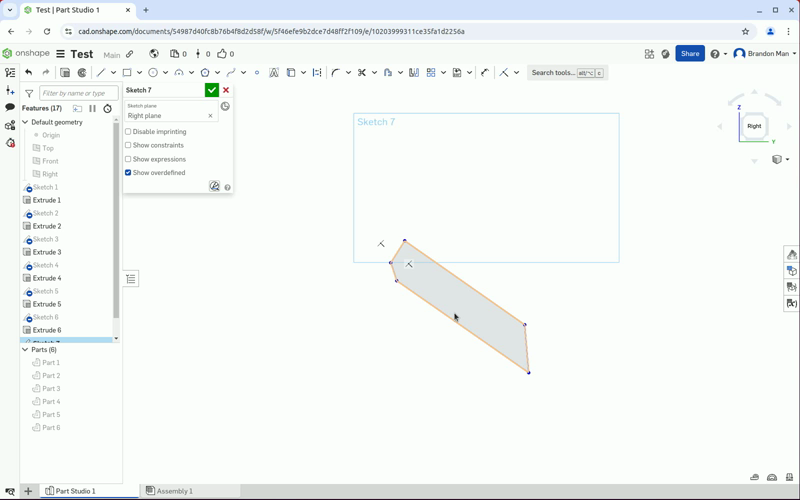
scroll(6)
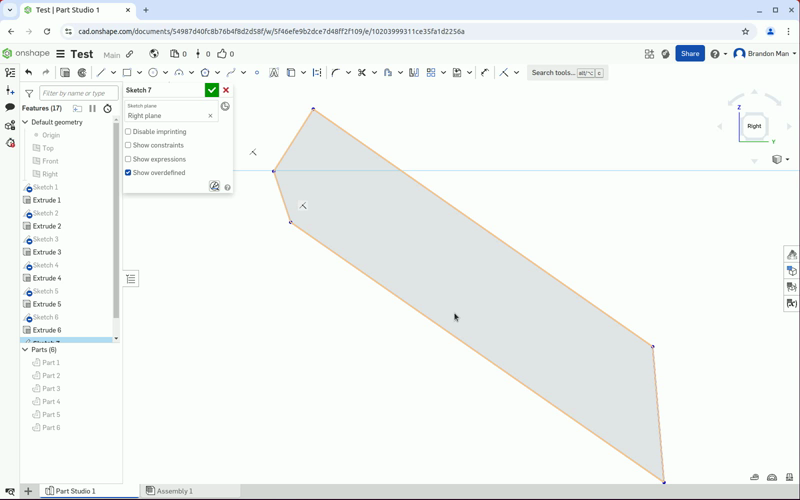
click(454, 312)
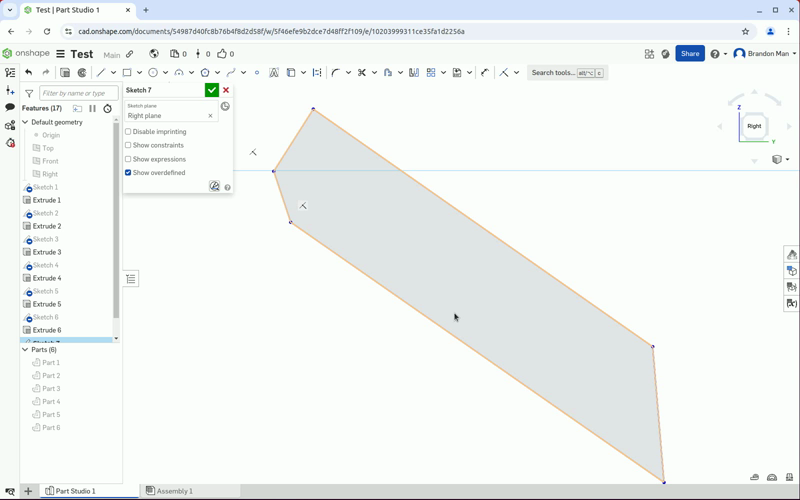
scroll(-6)
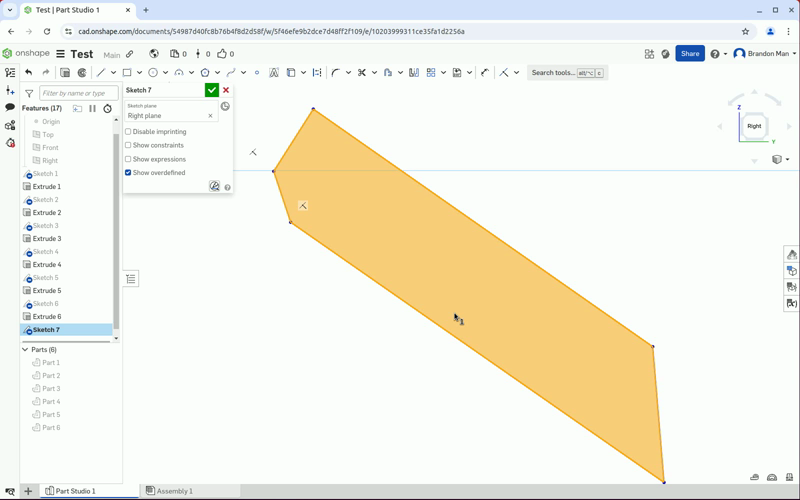
scroll(-6)
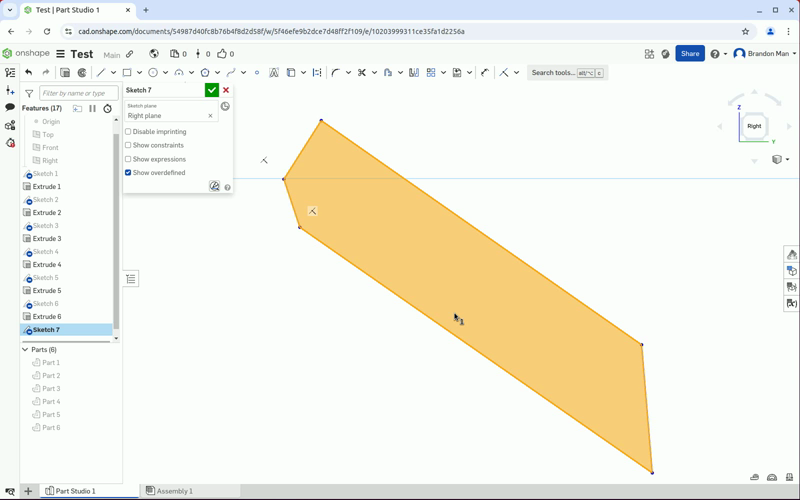
scroll(-6)
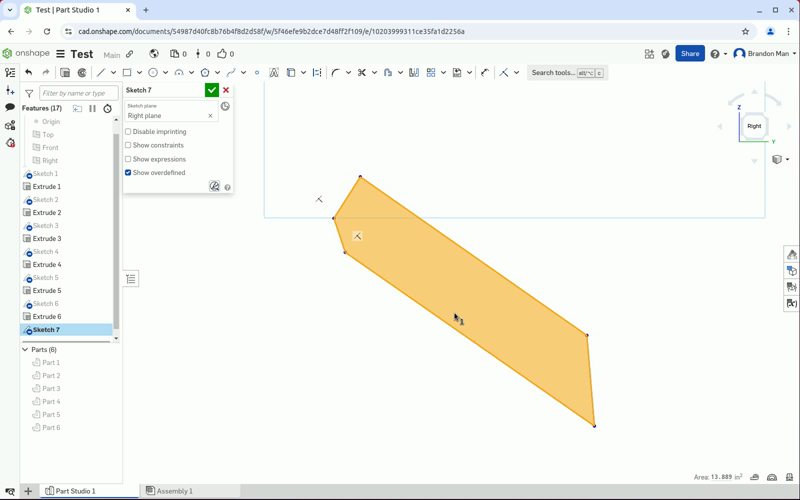
scroll(-6)
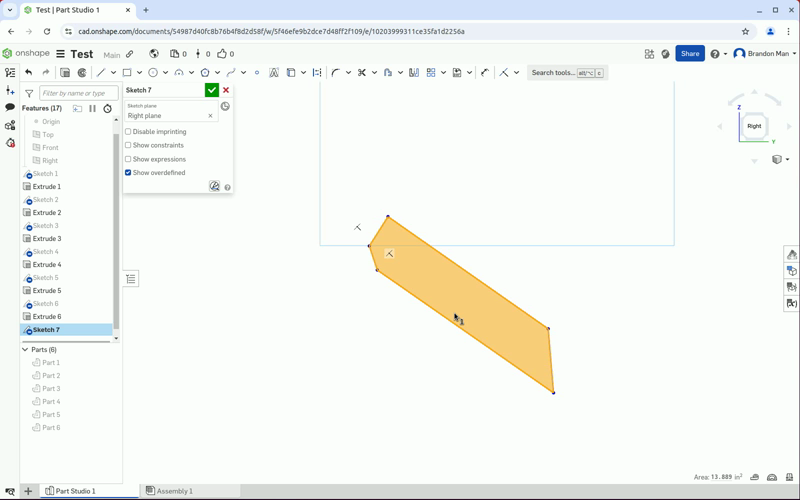
scroll(-6)
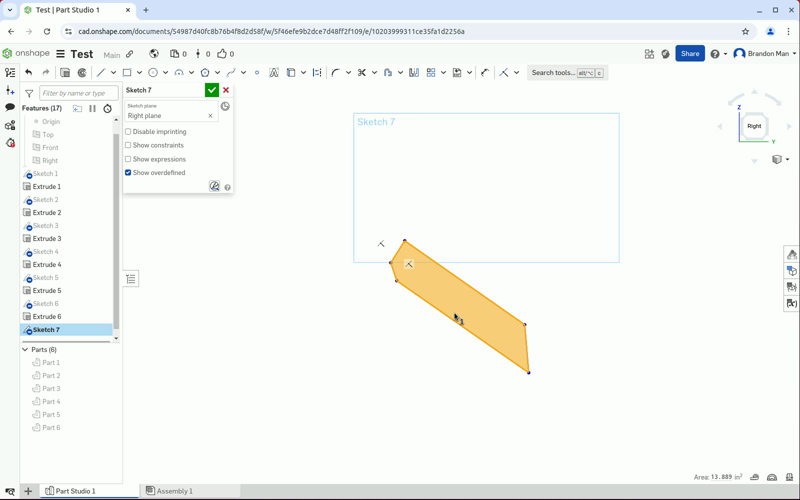
scroll(-6)
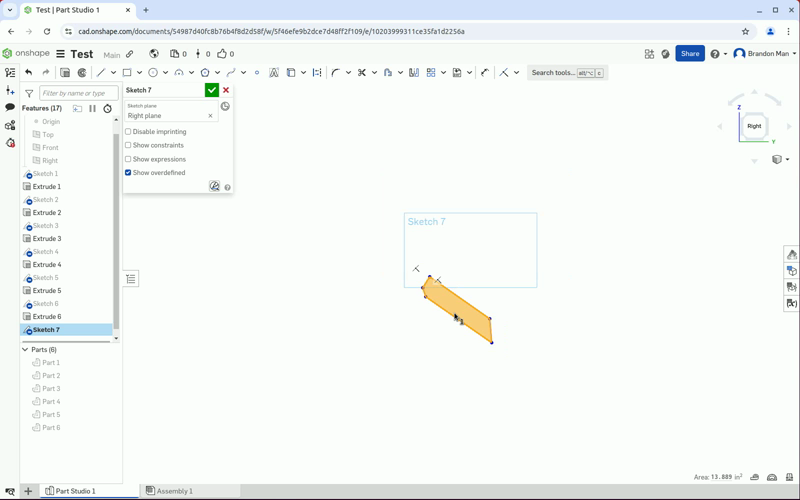
scroll(-6)
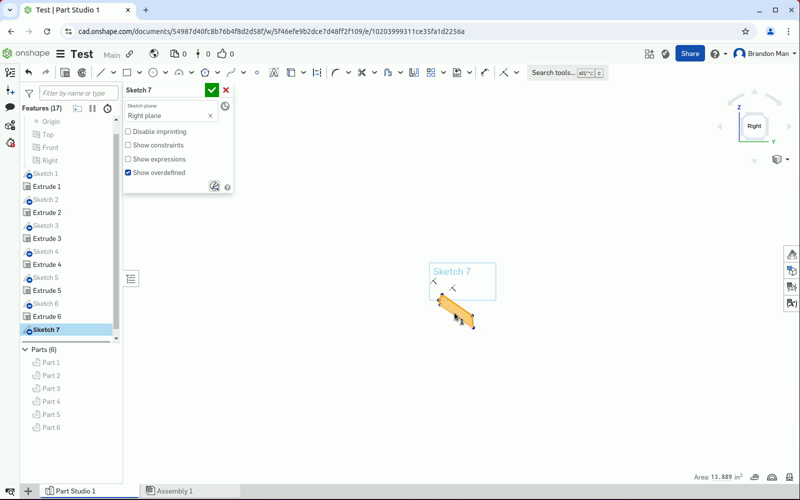
mouse_move(73, 352)
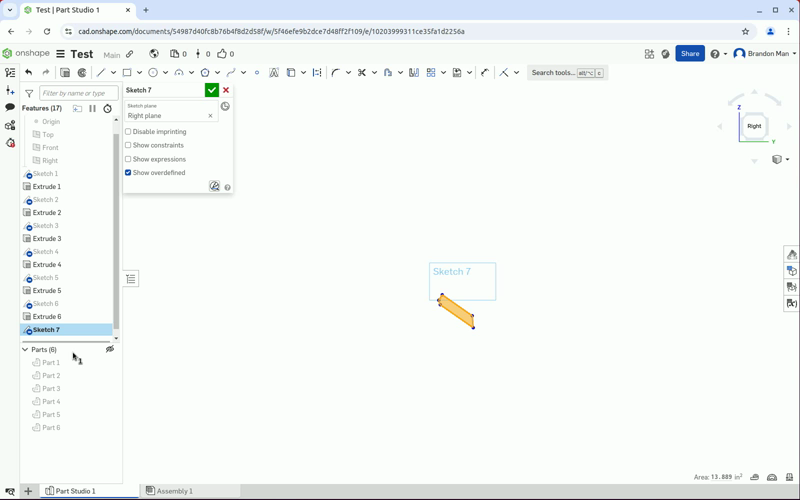
key(shift+y)
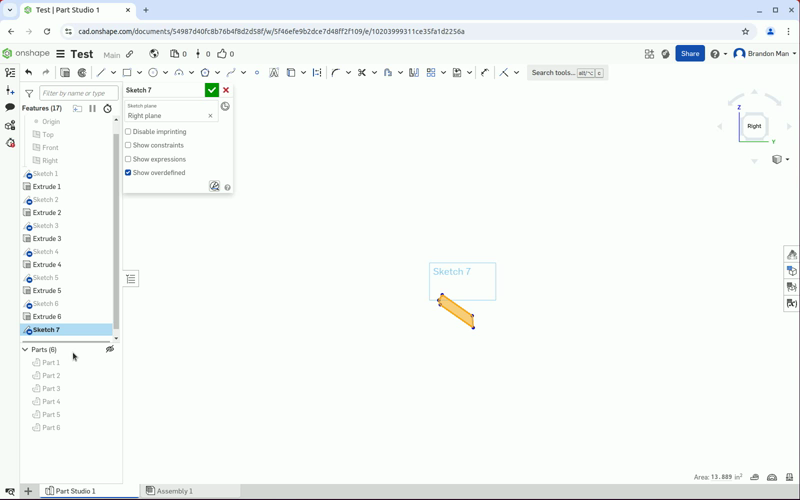
key(shift+e)
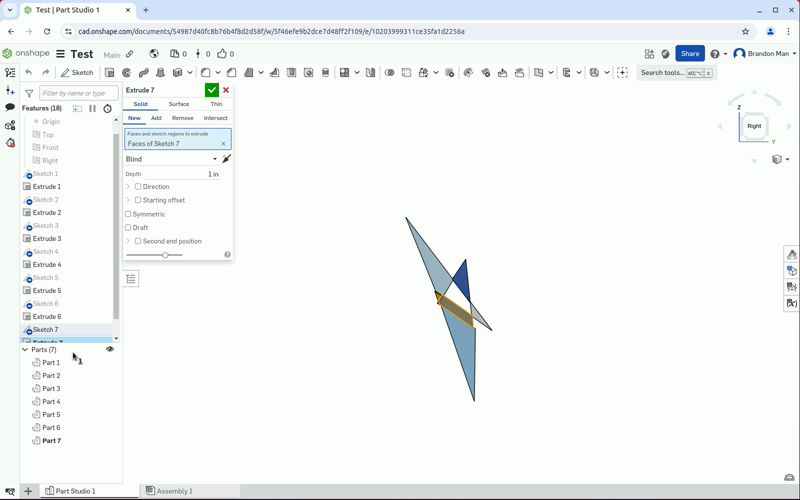
mouse_move(143, 106)
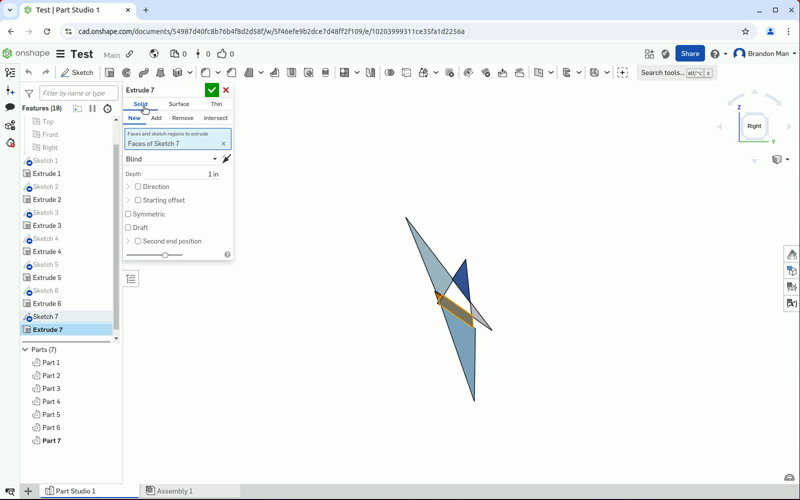
click(143, 106)
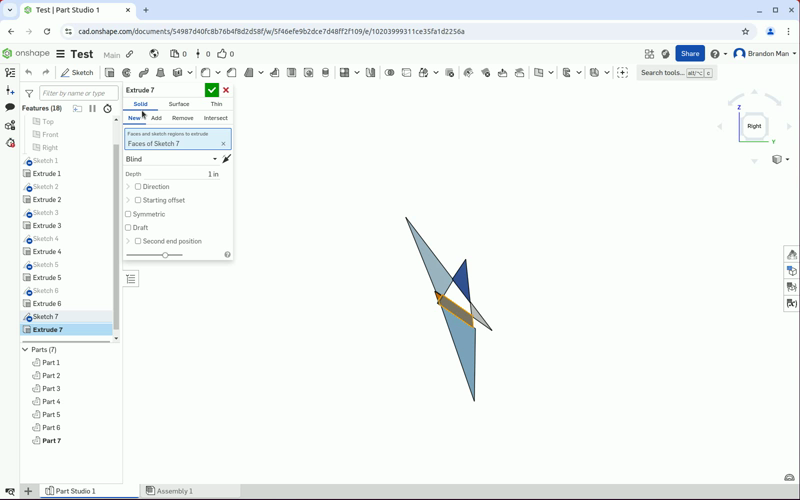
mouse_move(137, 120)
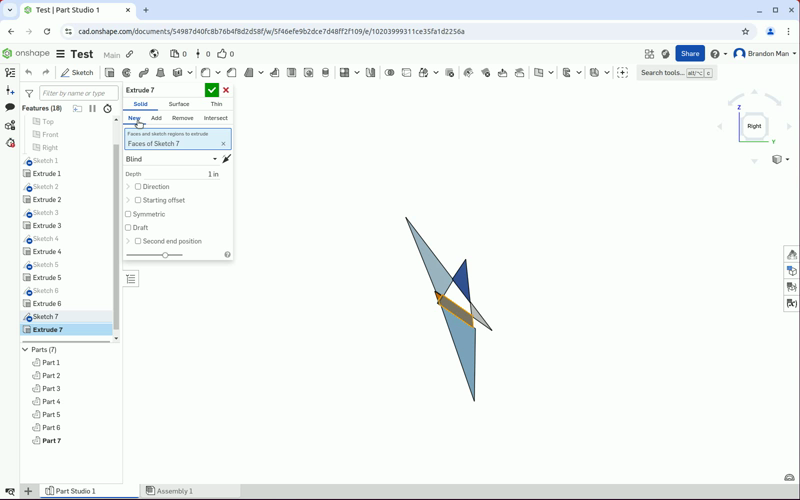
click(137, 120)
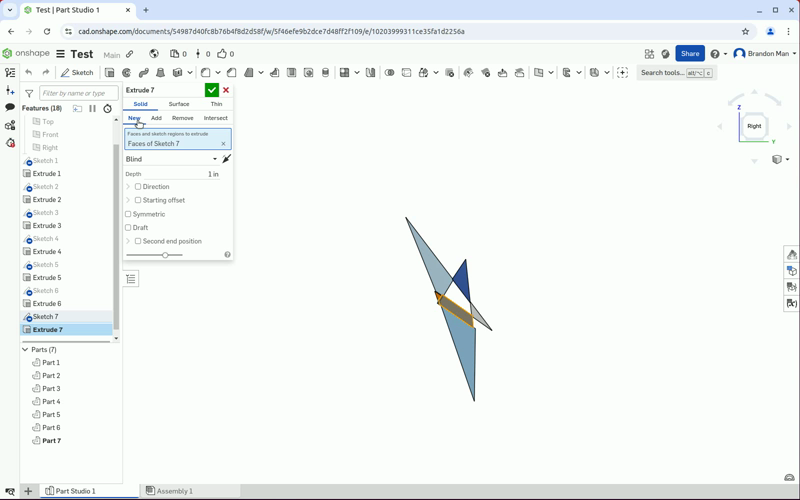
key(tab, 4)
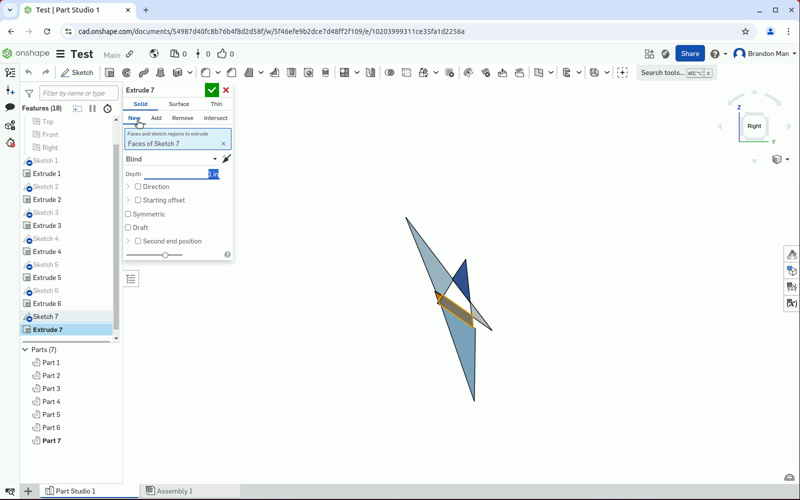
text(3.37)
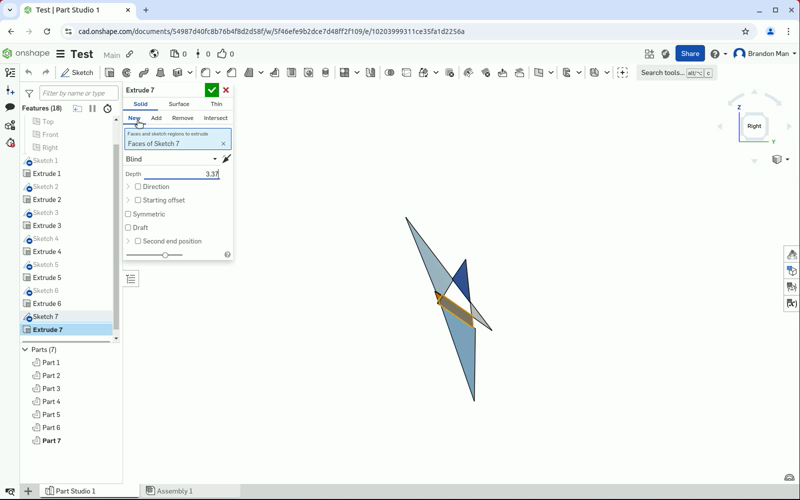
key(enter)
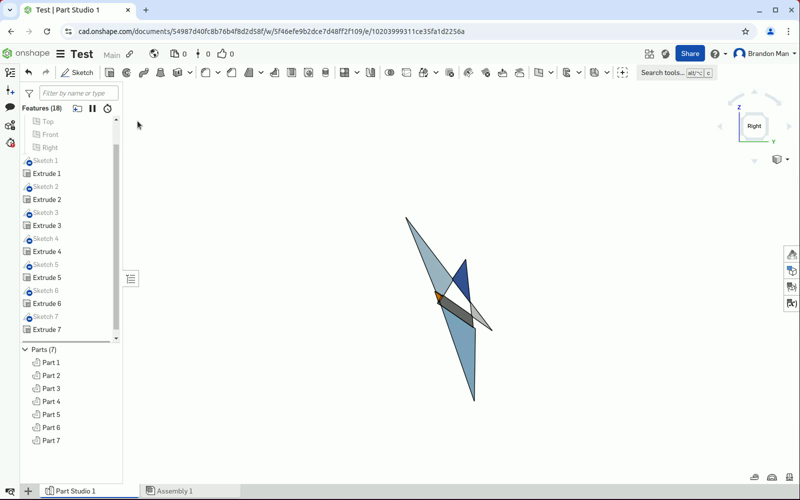
key(shift+h)
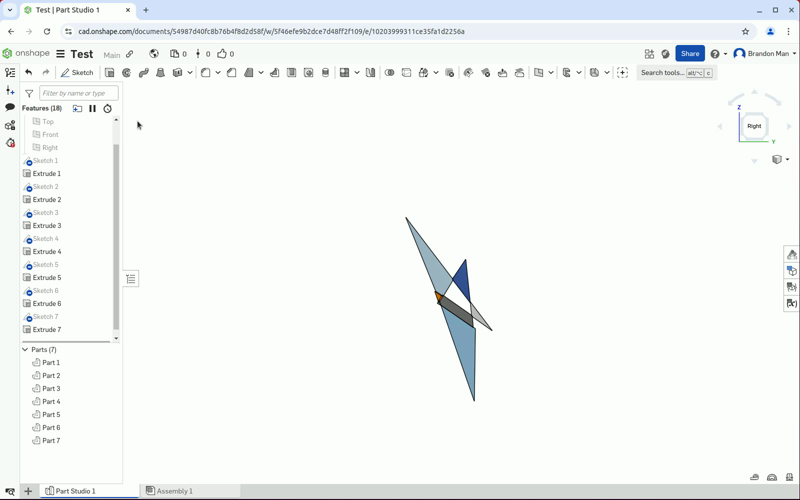
key(shift+h)
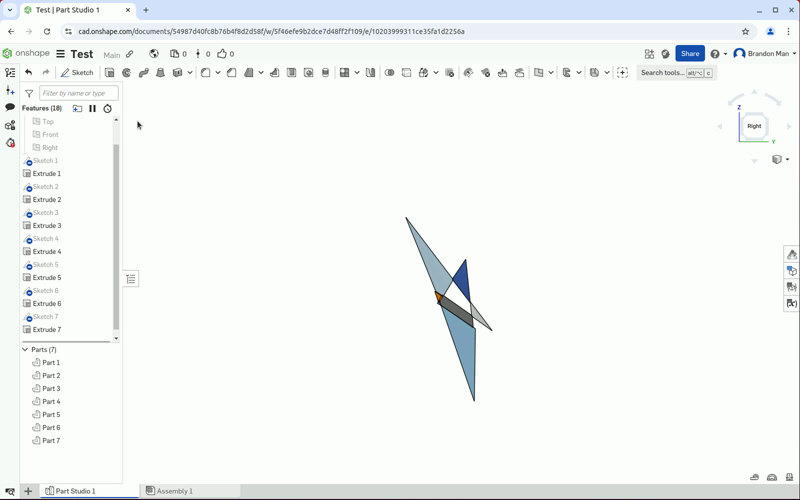
mouse_move(69, 163)
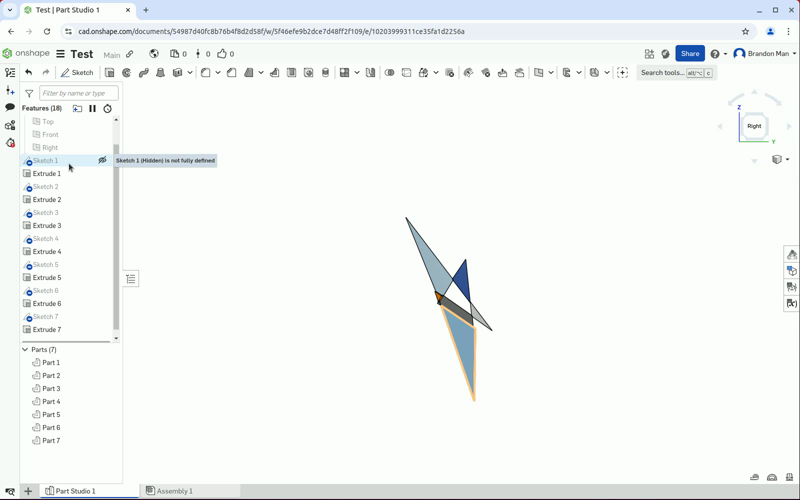
click(69, 163)
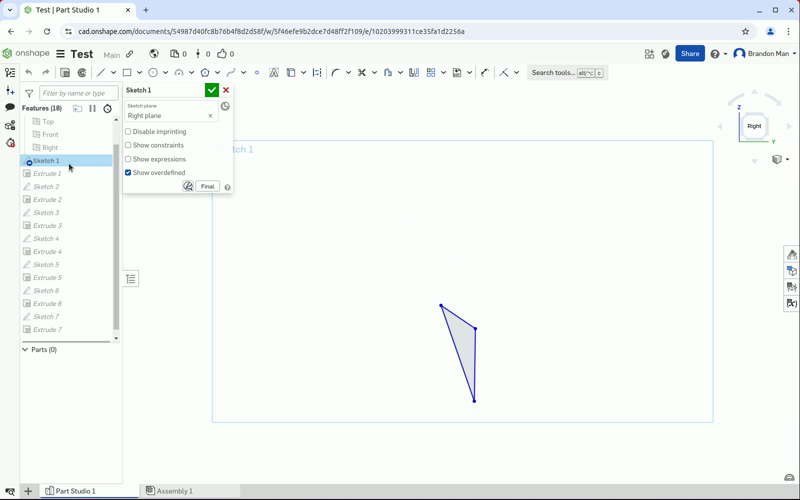
mouse_move(229, 92)
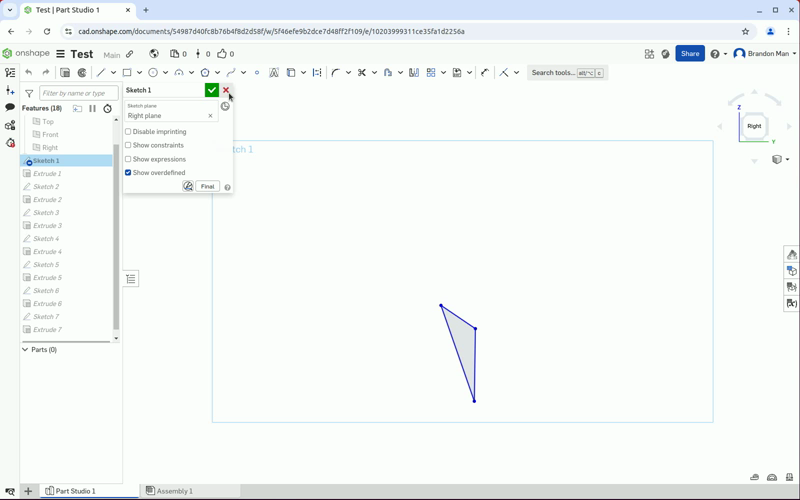
click(229, 92)
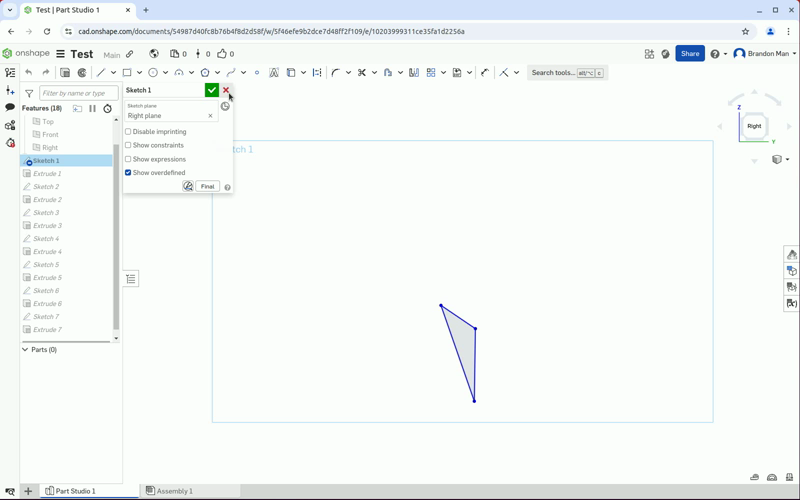
key(shift+s)
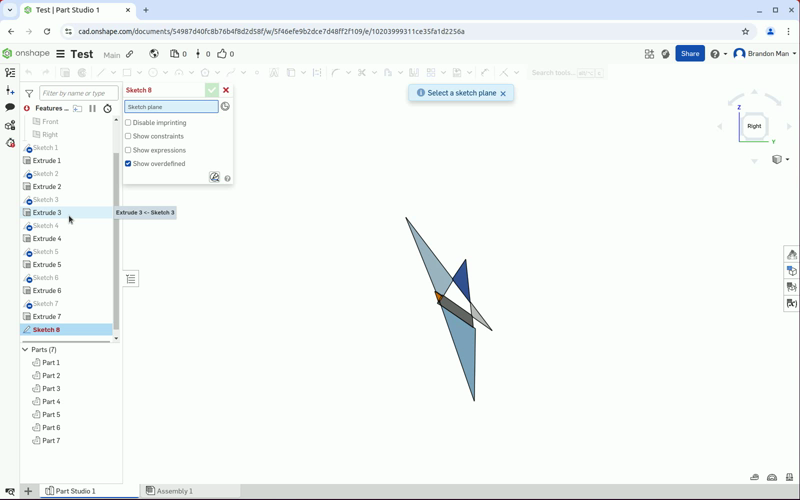
scroll(3)
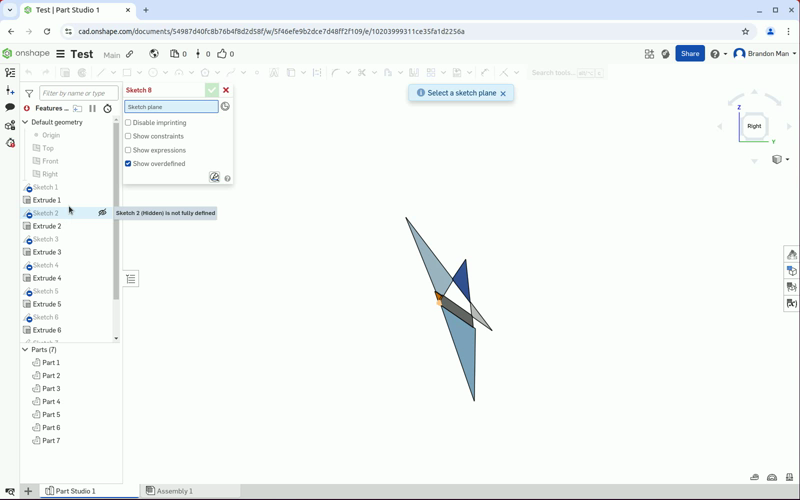
mouse_move(69, 176)
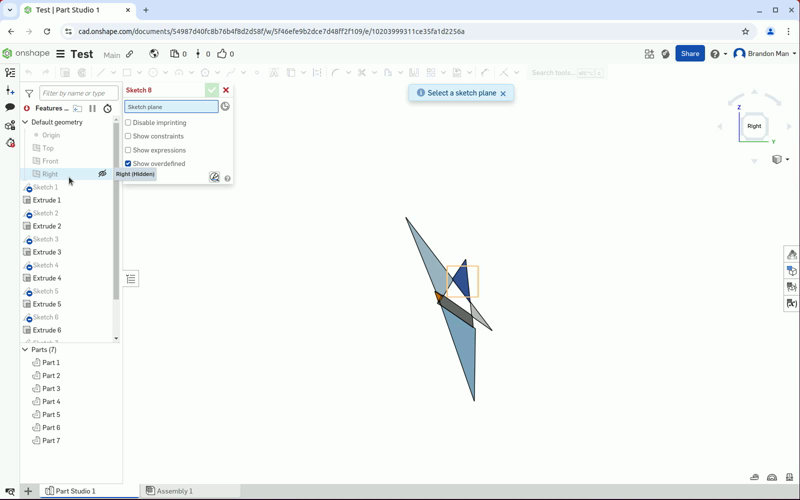
click(69, 176)
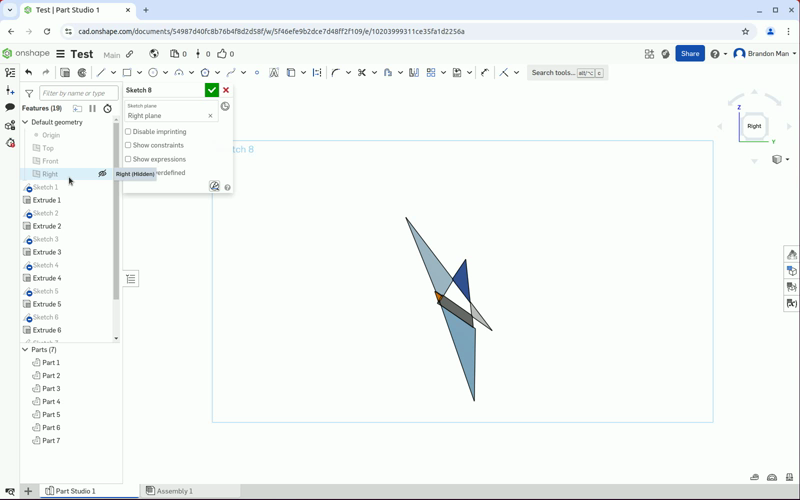
mouse_move(73, 352)
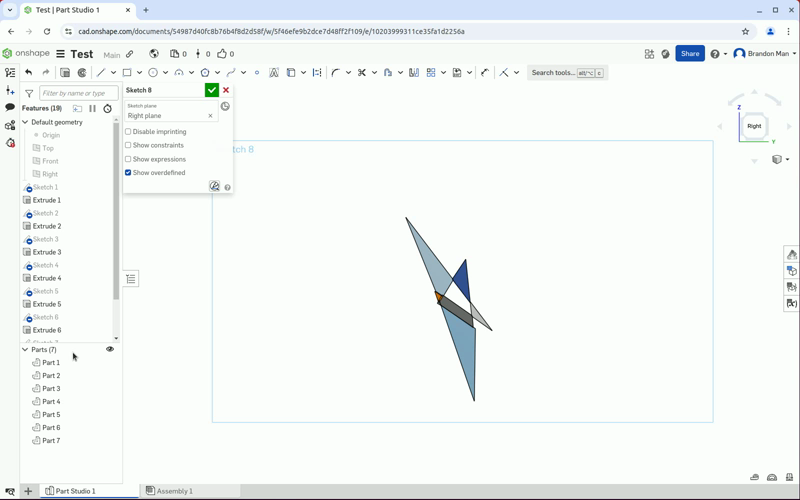
key(y)
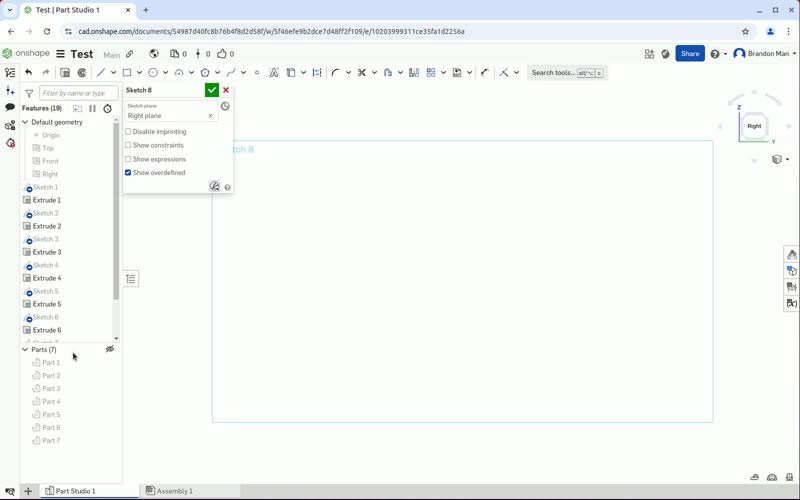
key(l)
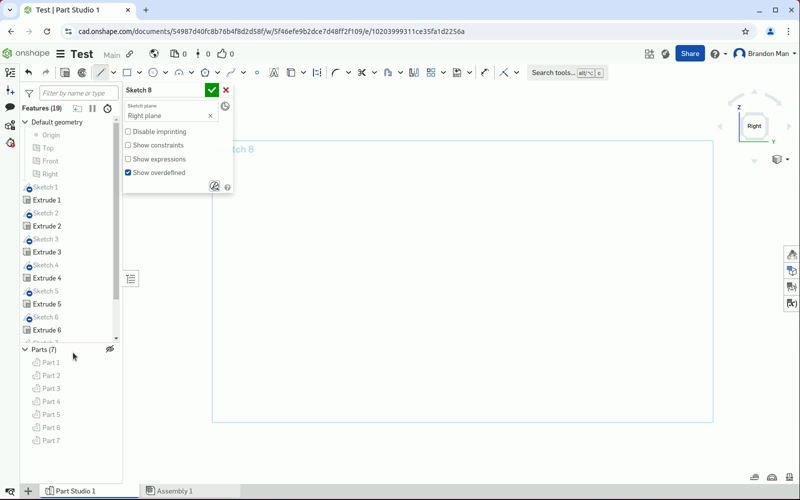
key_down(shift)
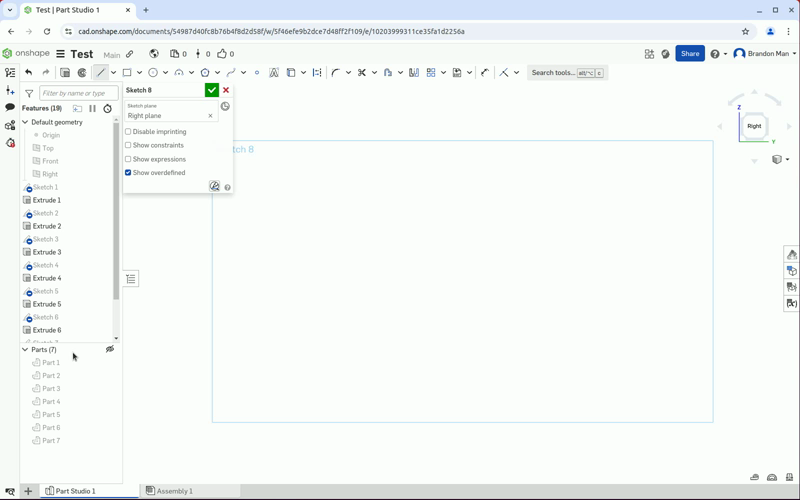
mouse_move(441, 295)
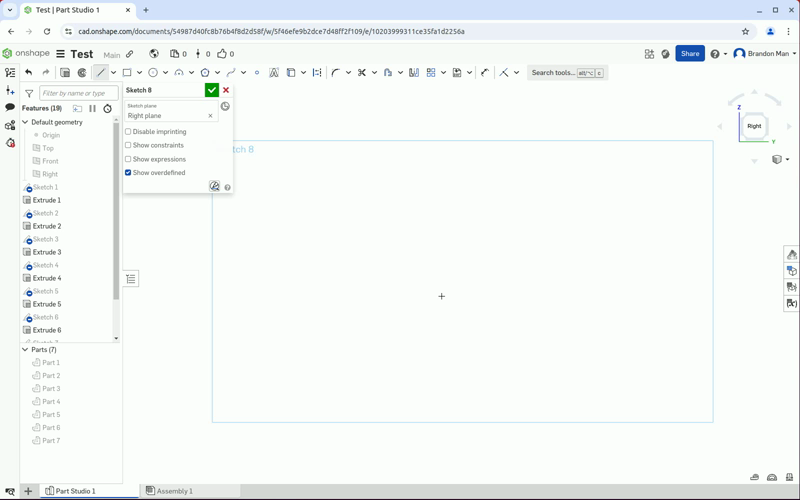
click(441, 295)
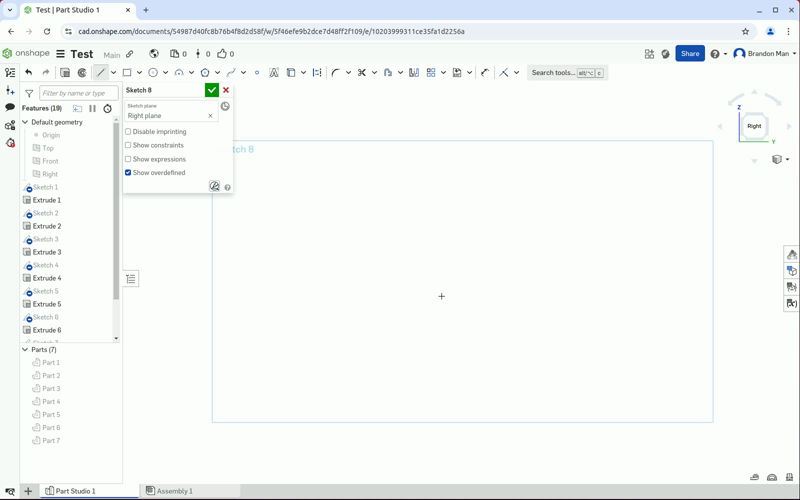
key_up(shift)
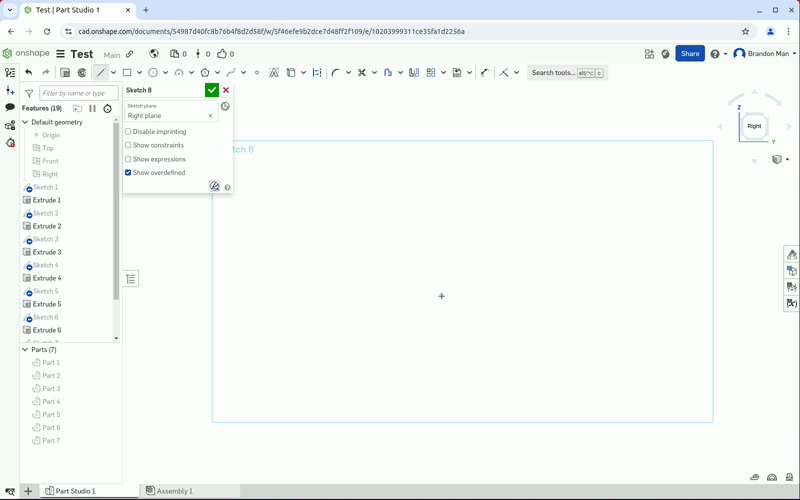
key_down(shift)
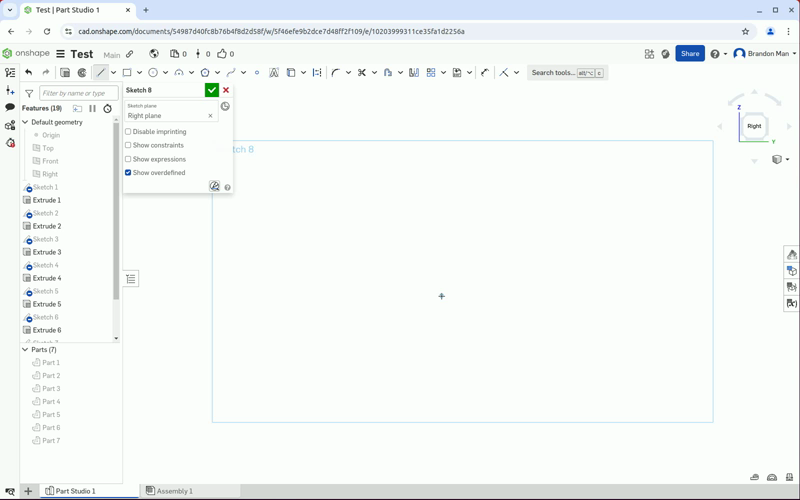
mouse_move(471, 295)
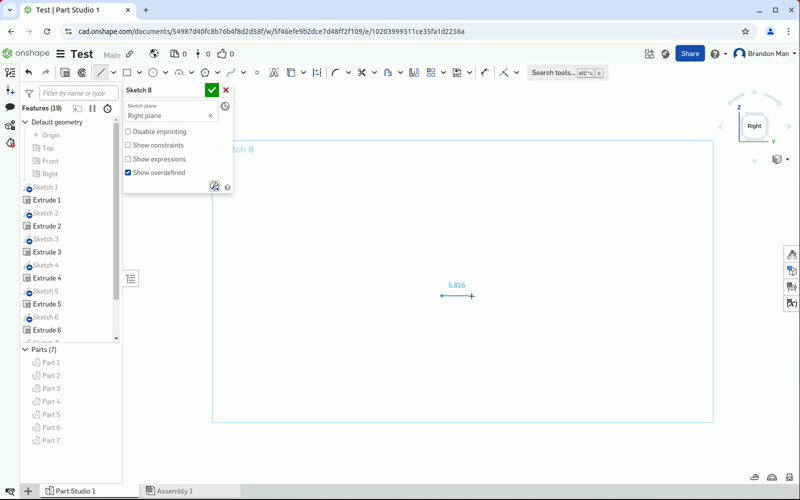
mouse_move(472, 316)
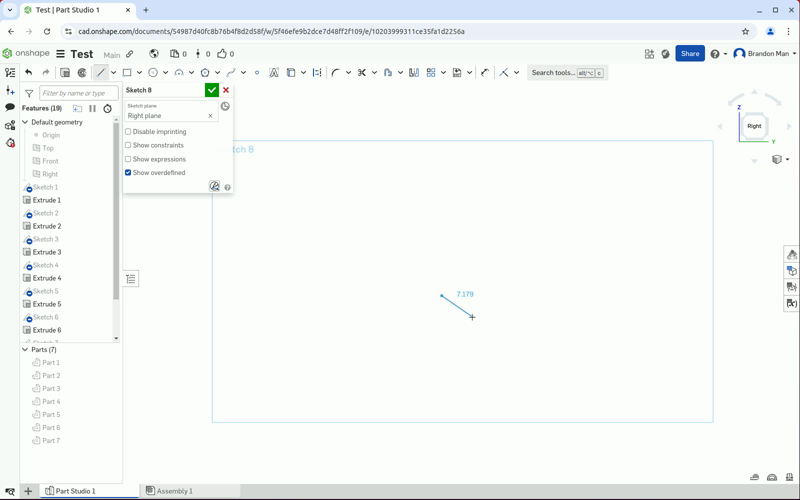
click(472, 316)
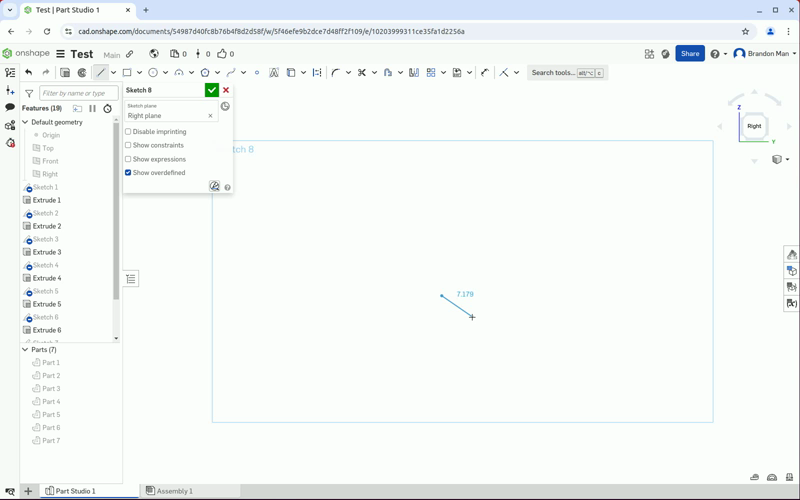
key_up(shift)
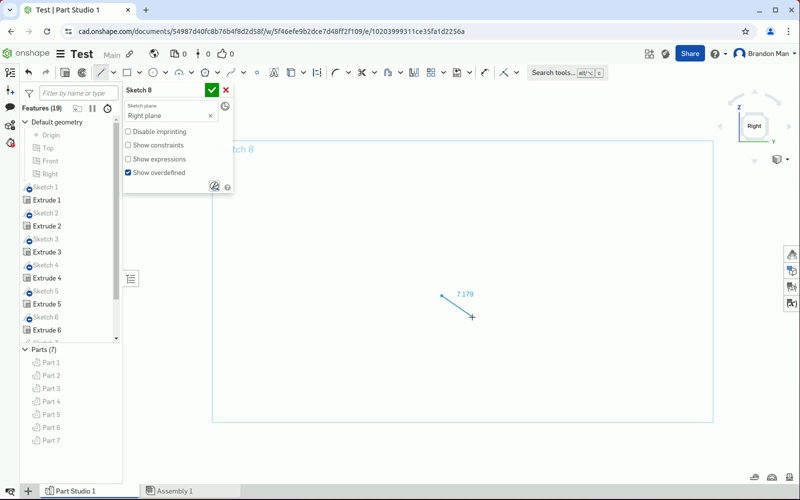
key_down(shift)
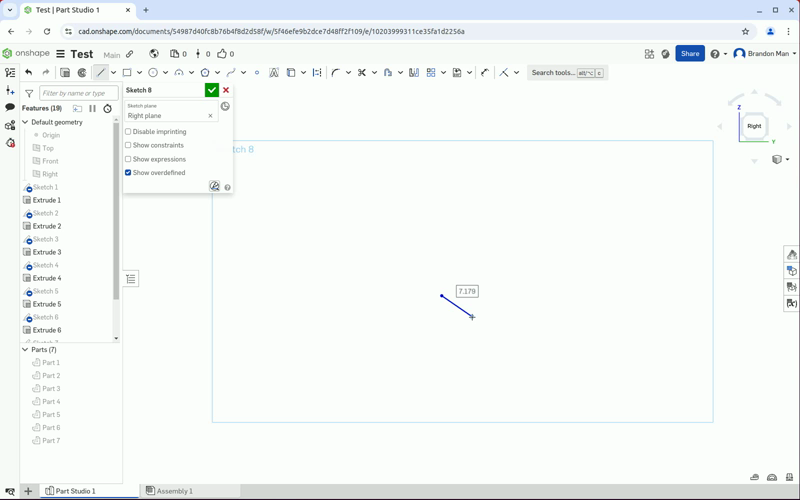
mouse_move(502, 316)
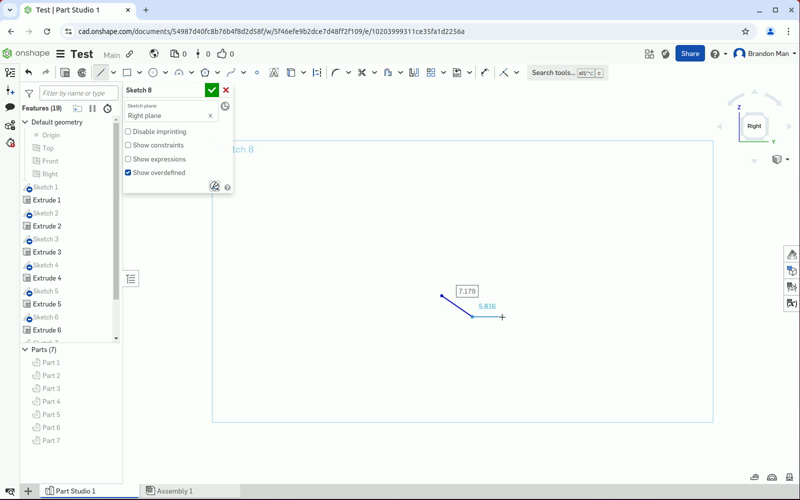
mouse_move(470, 301)
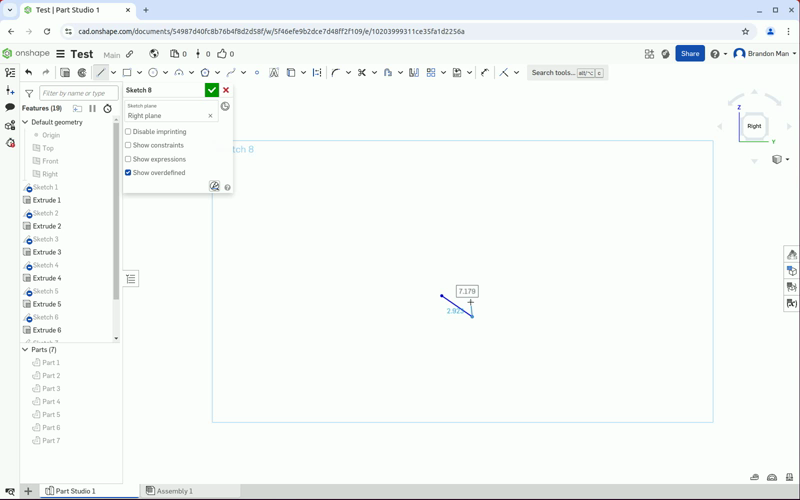
click(470, 301)
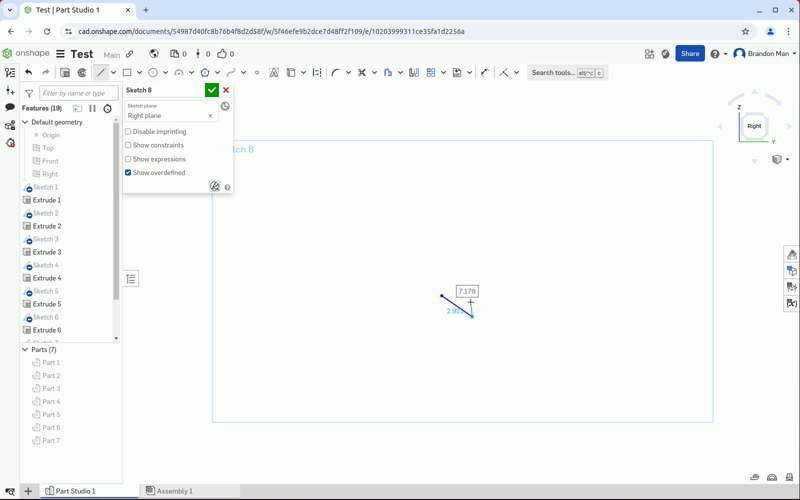
key_up(shift)
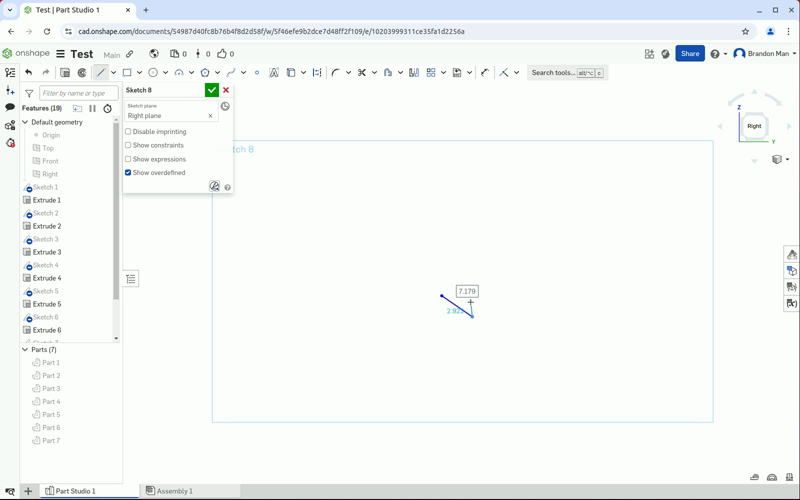
key_down(shift)
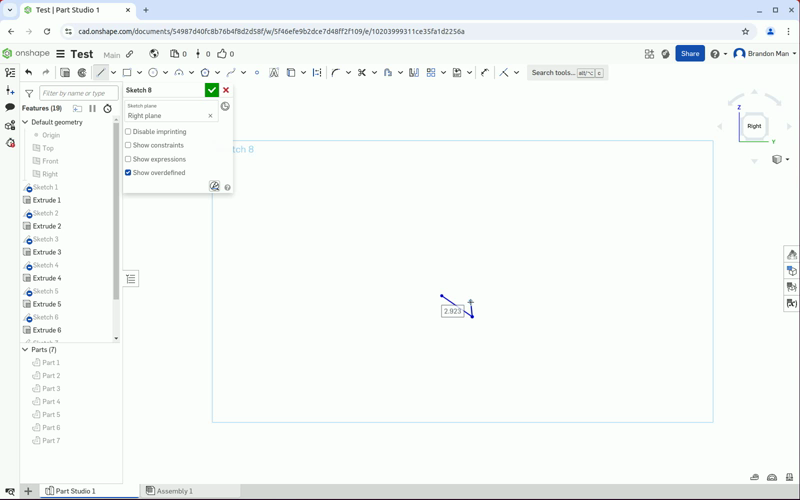
mouse_move(500, 301)
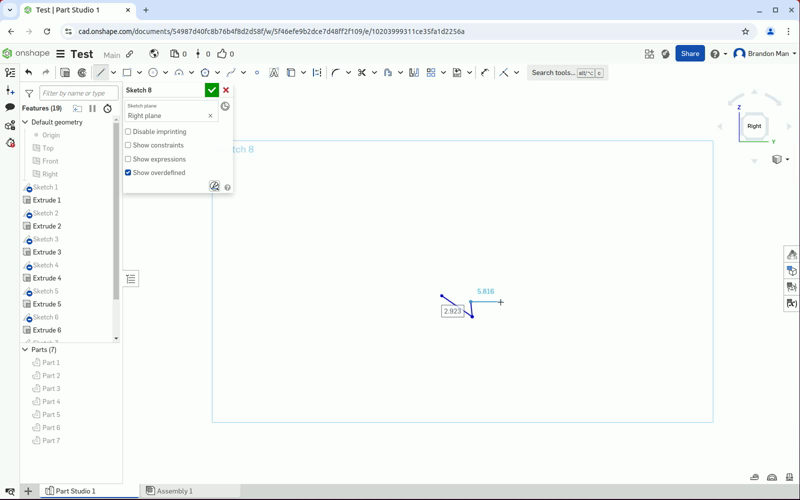
mouse_move(453, 279)
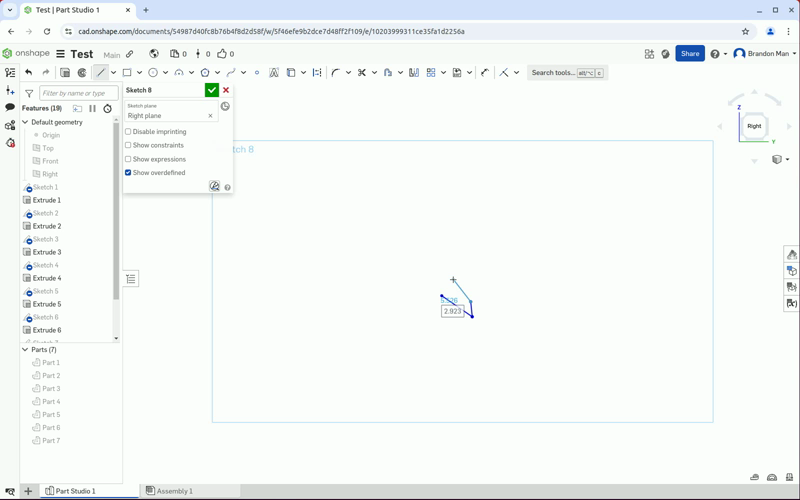
click(453, 279)
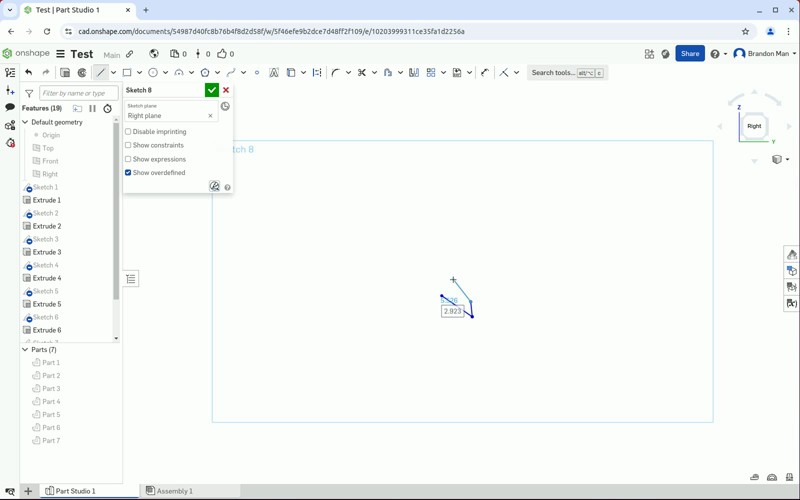
key_up(shift)
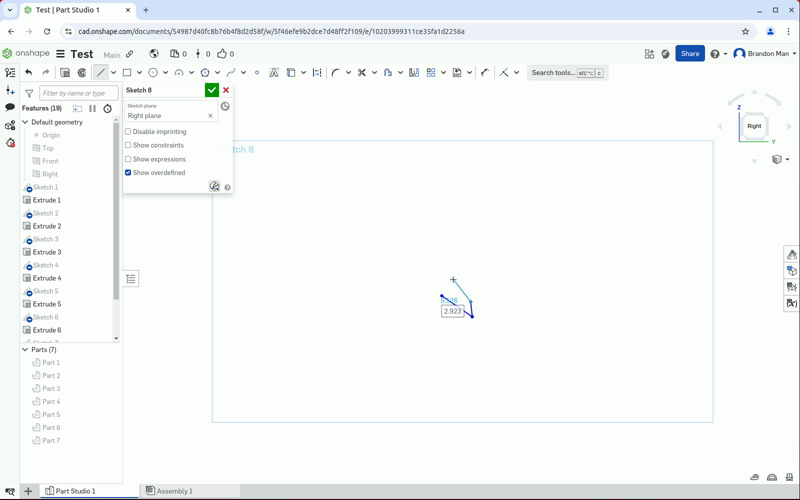
mouse_move(483, 279)
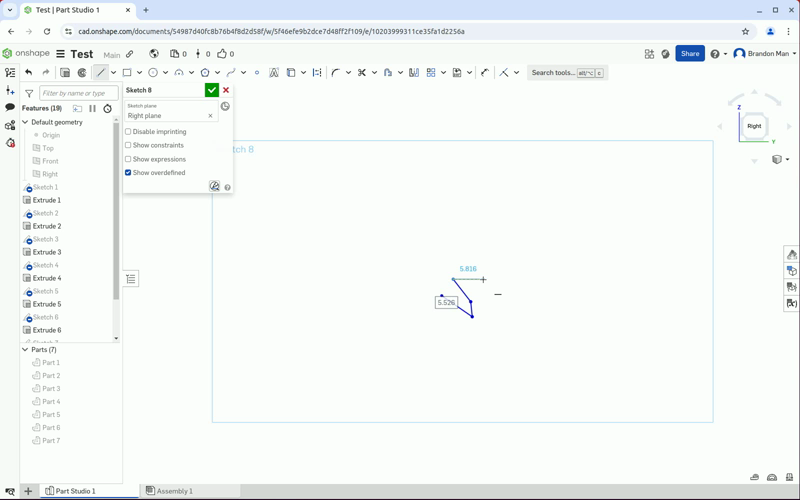
key_down(shift)
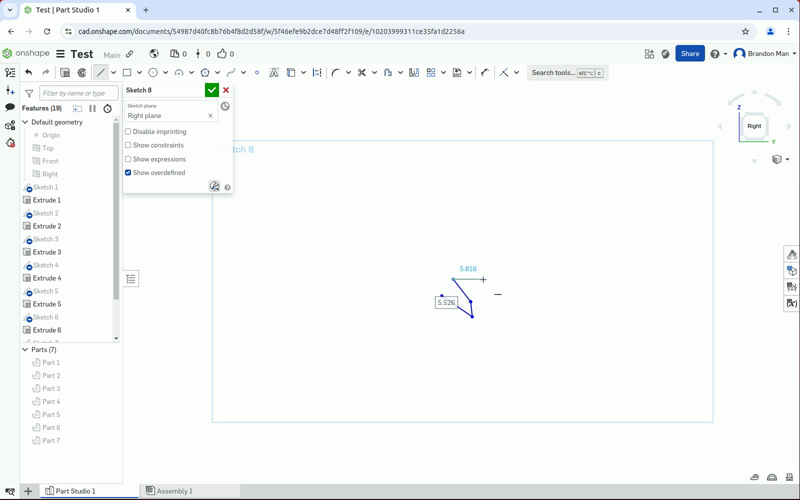
mouse_move(441, 295)
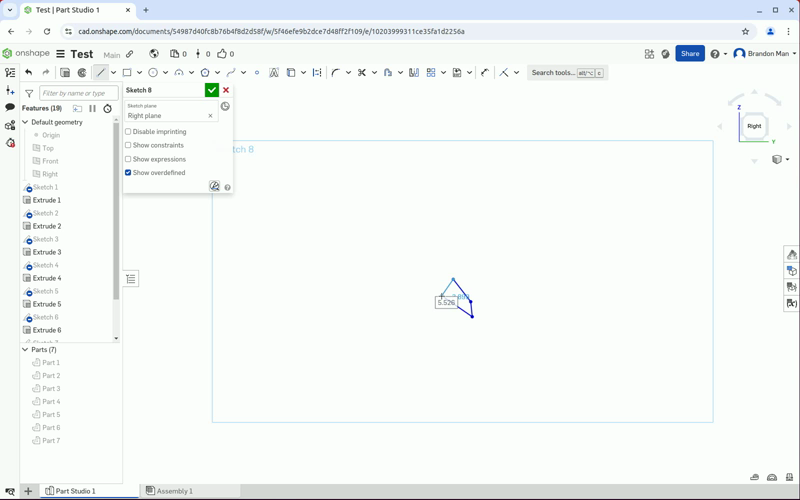
key_up(shift)
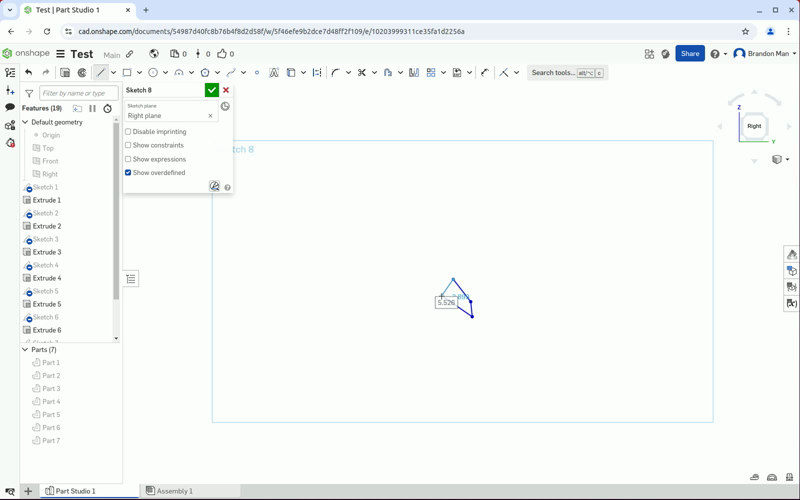
click(441, 295)
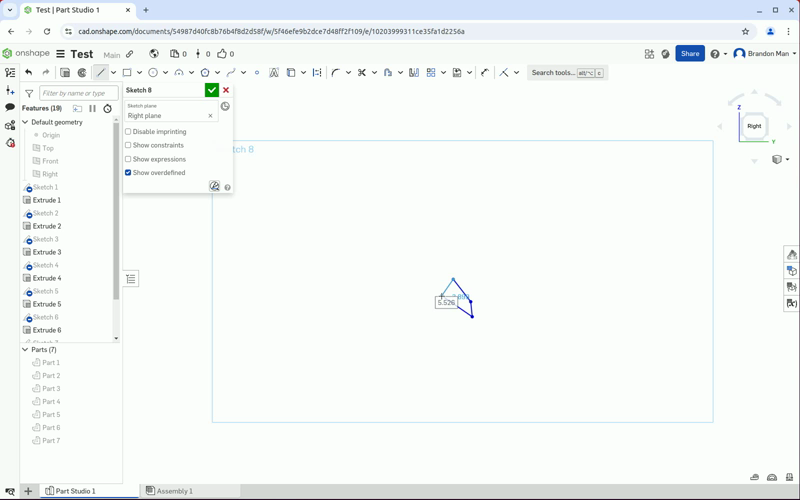
key(esc)
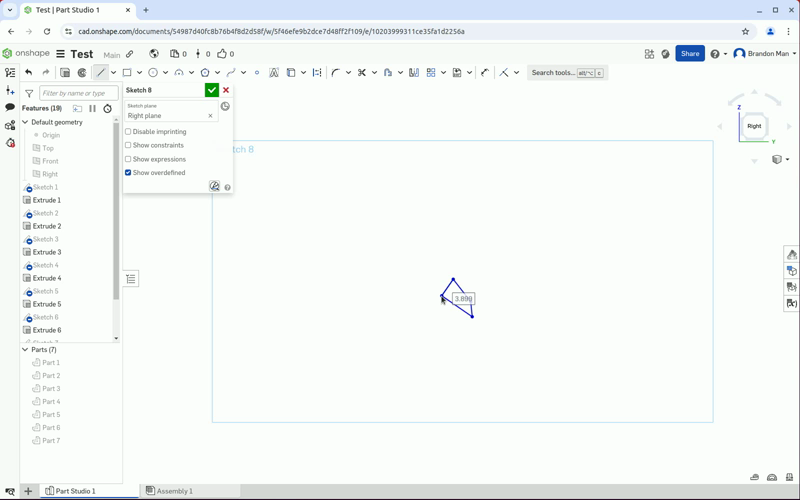
mouse_move(457, 305)
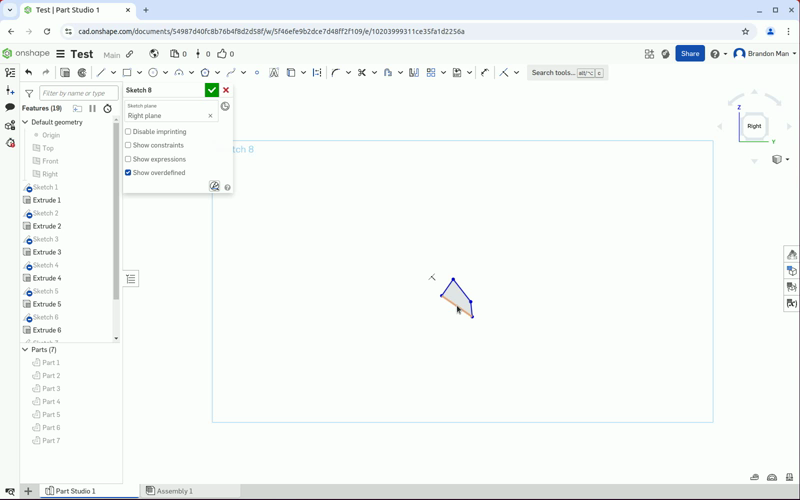
scroll(6)
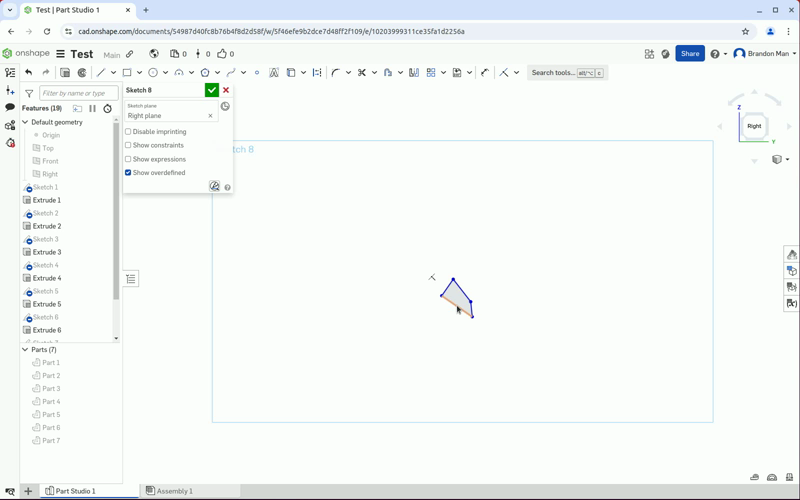
scroll(6)
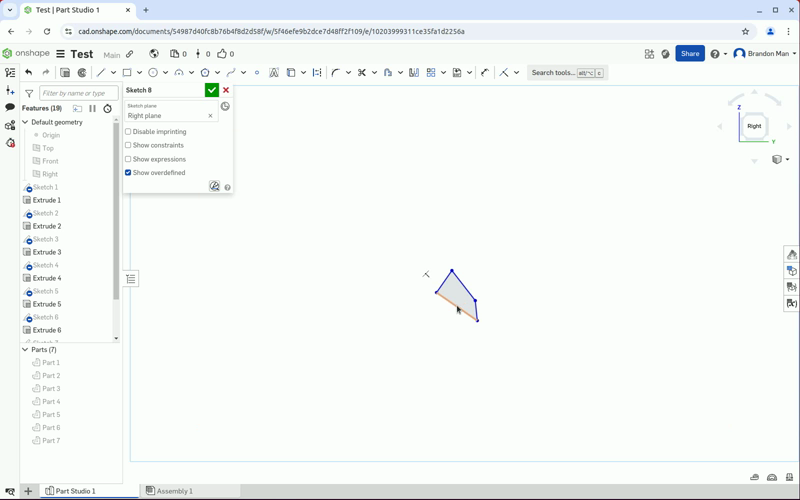
scroll(6)
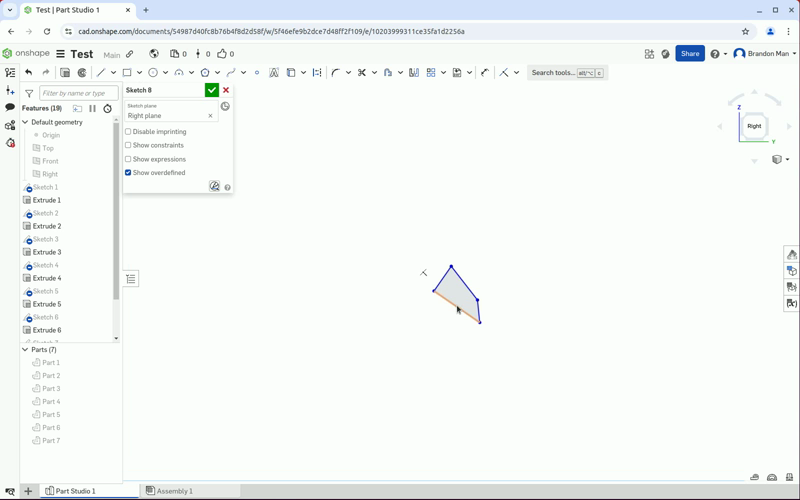
scroll(6)
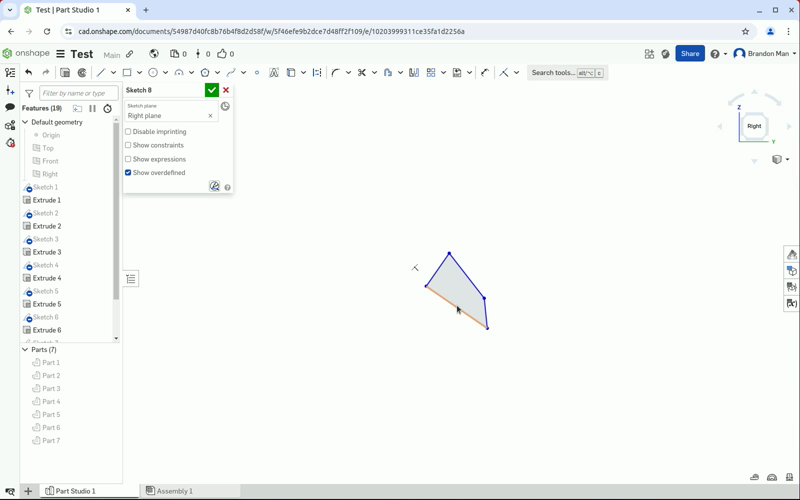
scroll(6)
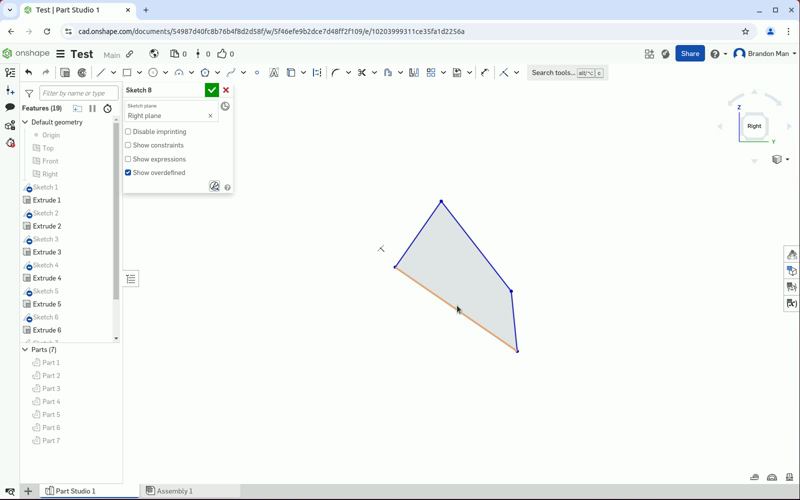
scroll(6)
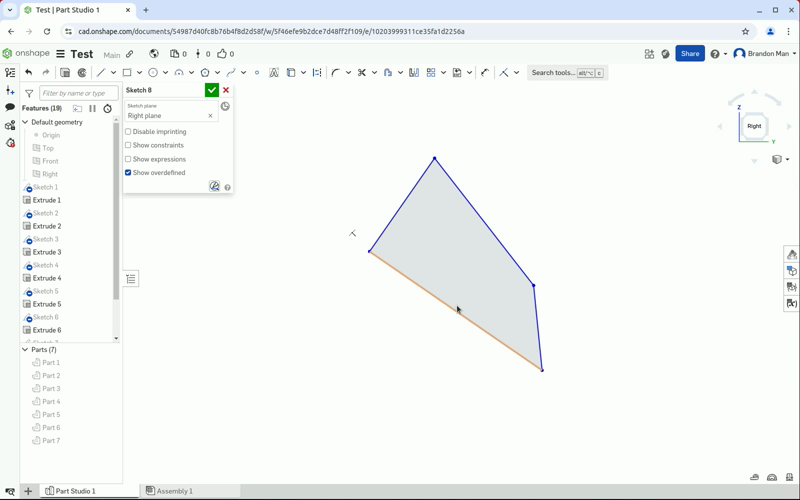
scroll(6)
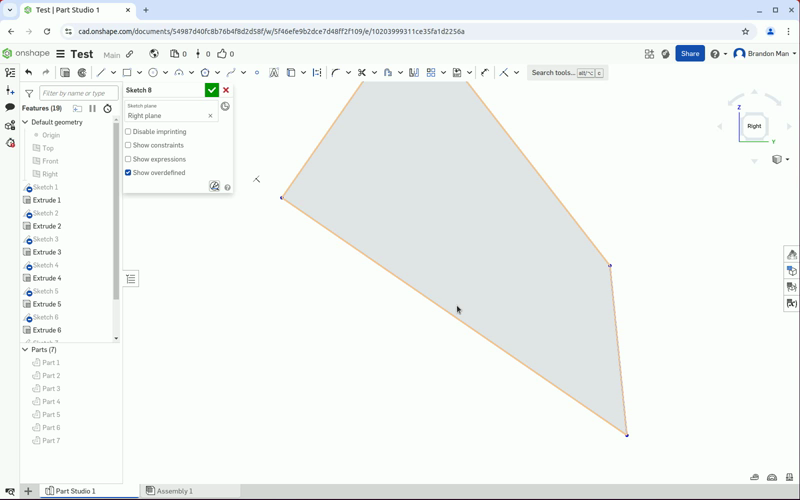
click(457, 305)
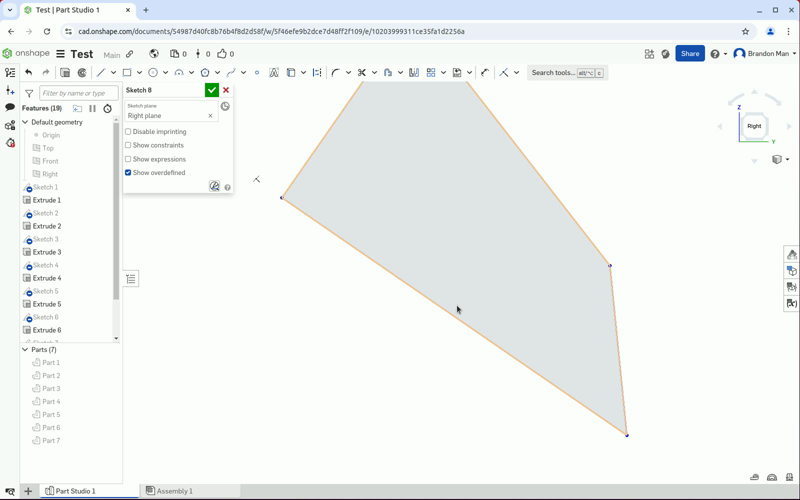
scroll(-6)
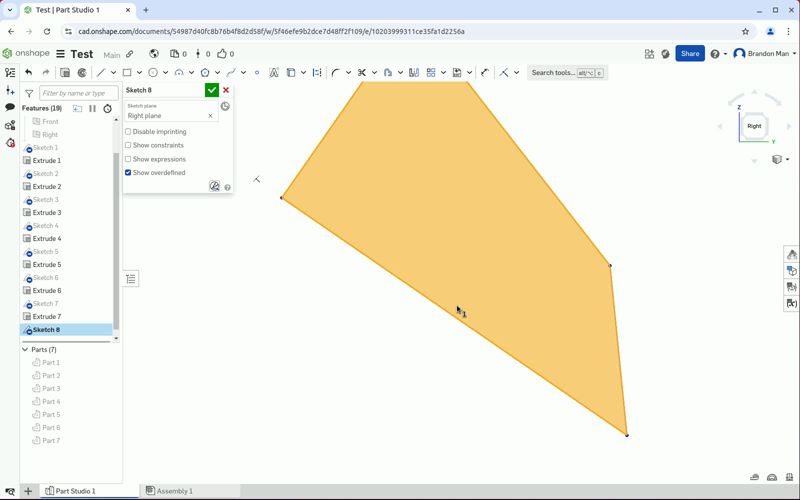
scroll(-6)
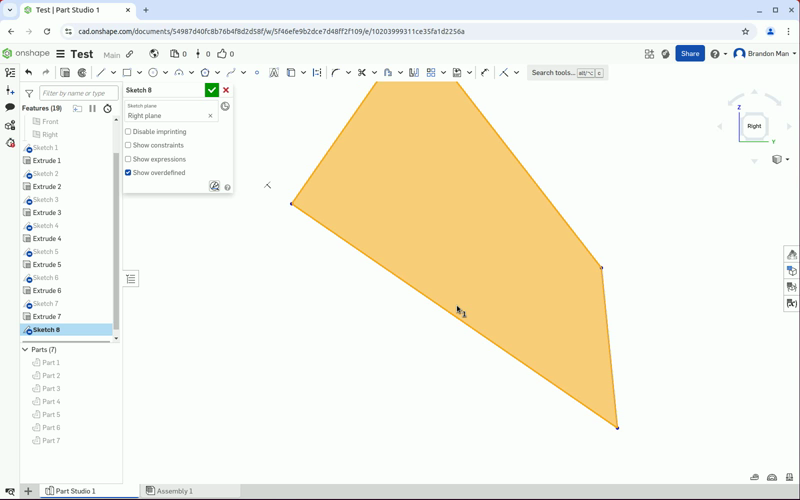
scroll(-6)
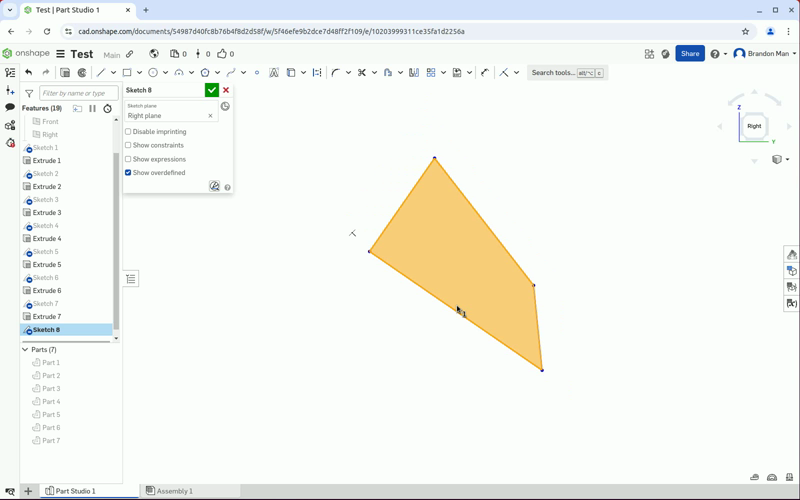
scroll(-6)
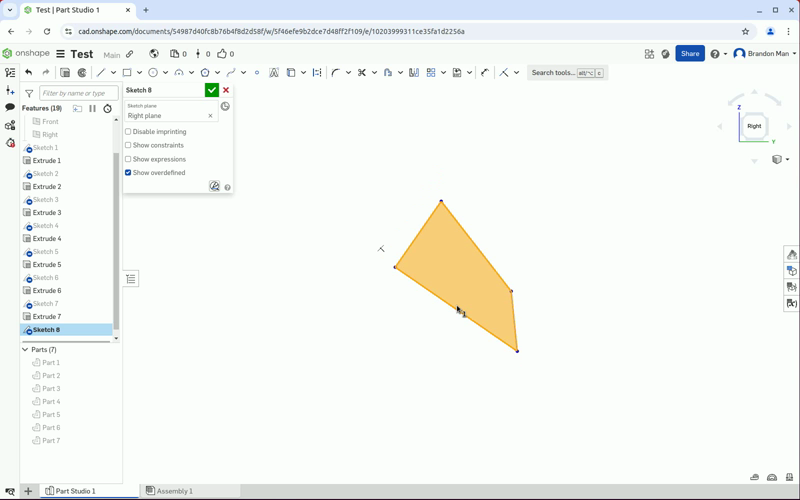
scroll(-6)
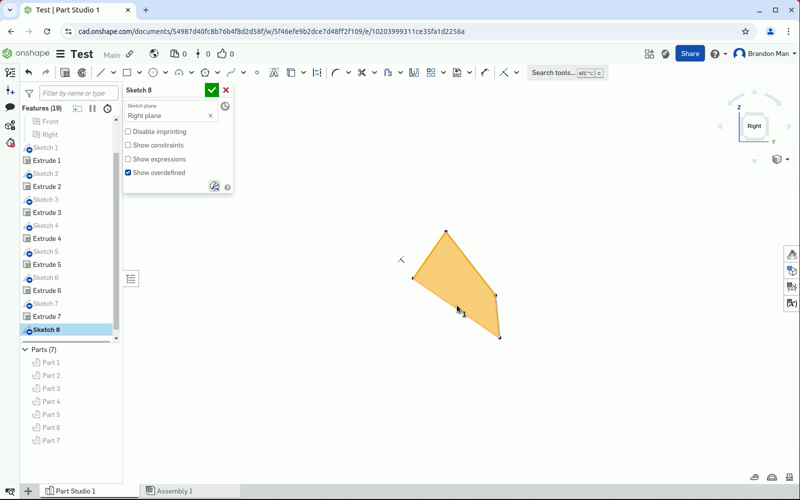
scroll(-6)
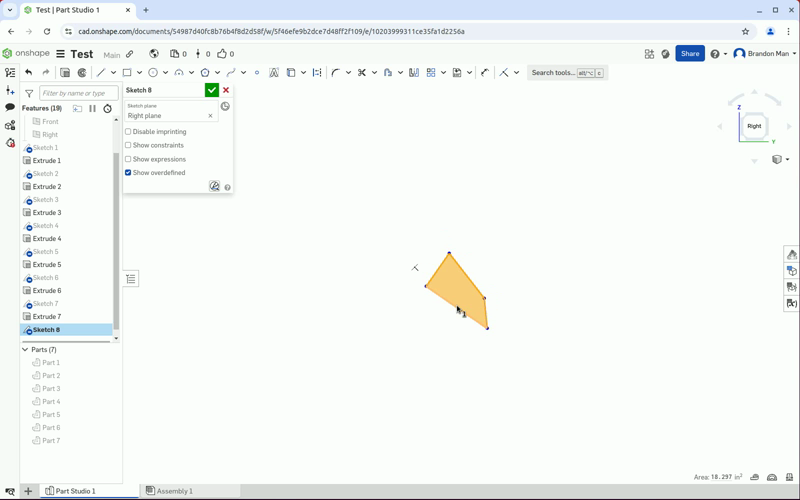
scroll(-6)
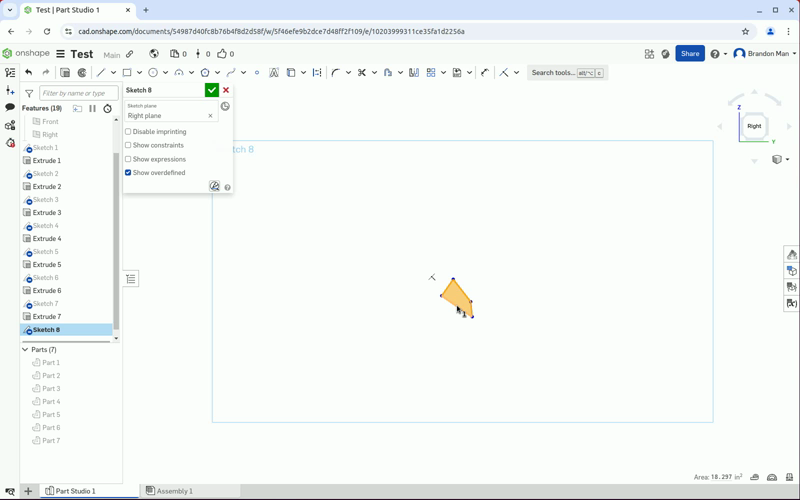
mouse_move(73, 352)
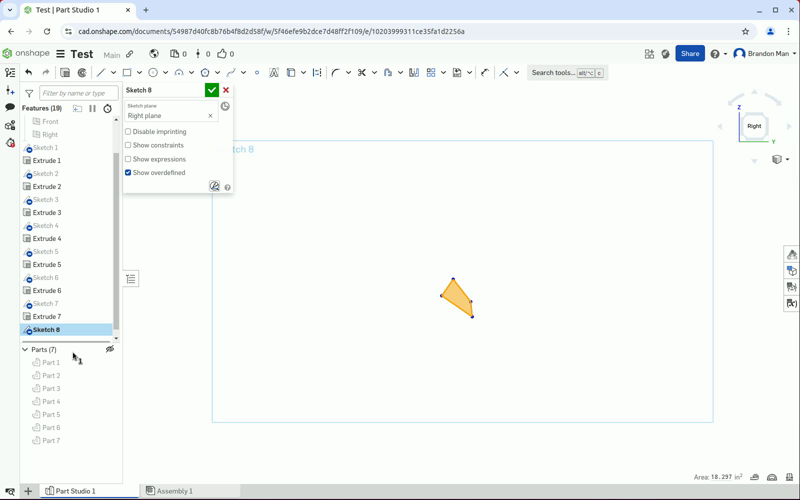
key(shift+y)
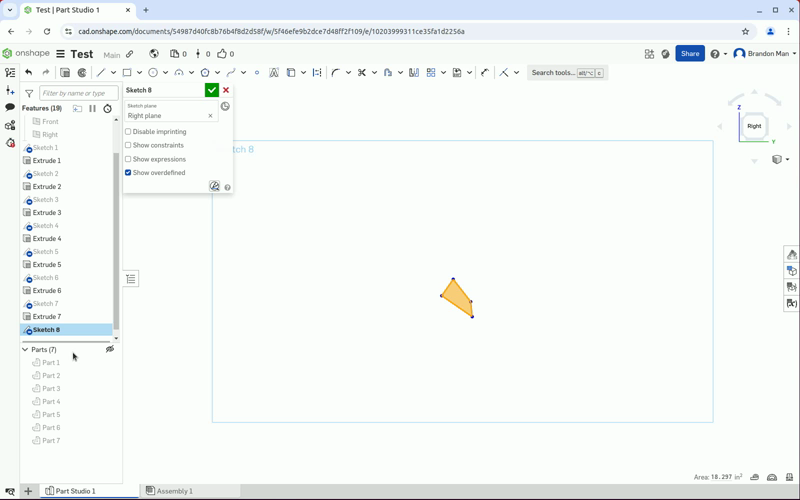
key(shift+e)
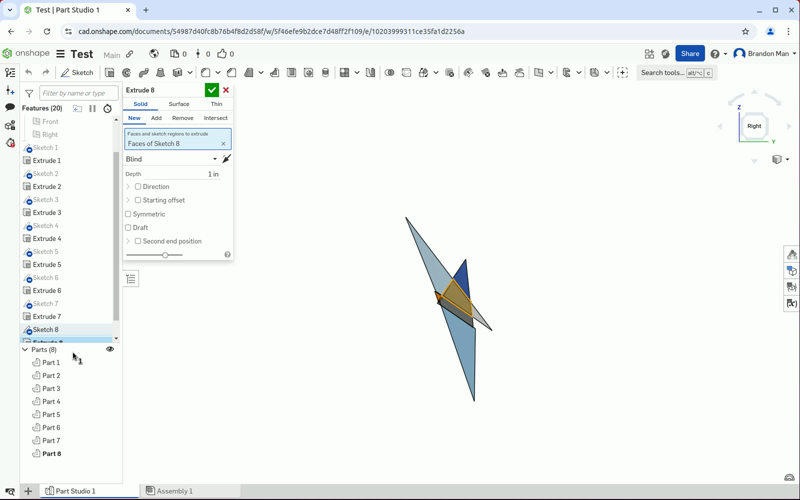
mouse_move(143, 106)
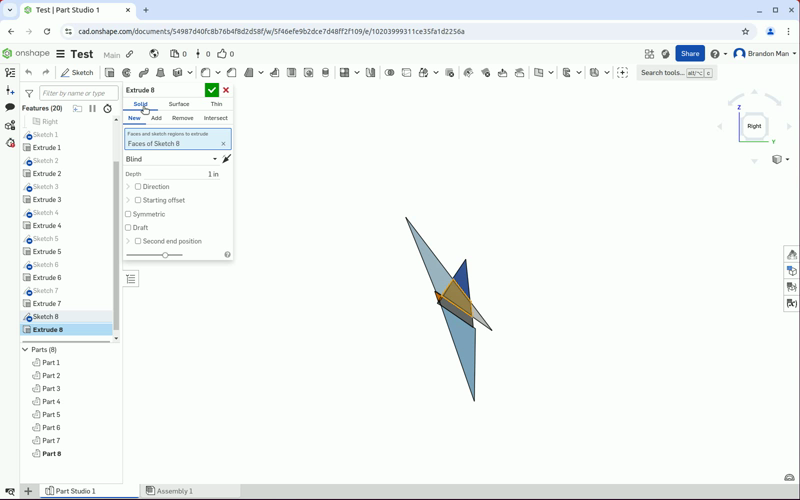
click(143, 106)
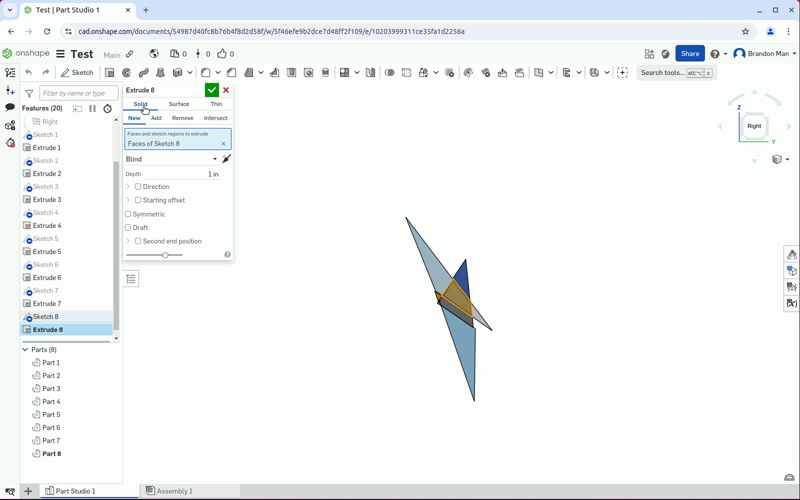
mouse_move(137, 120)
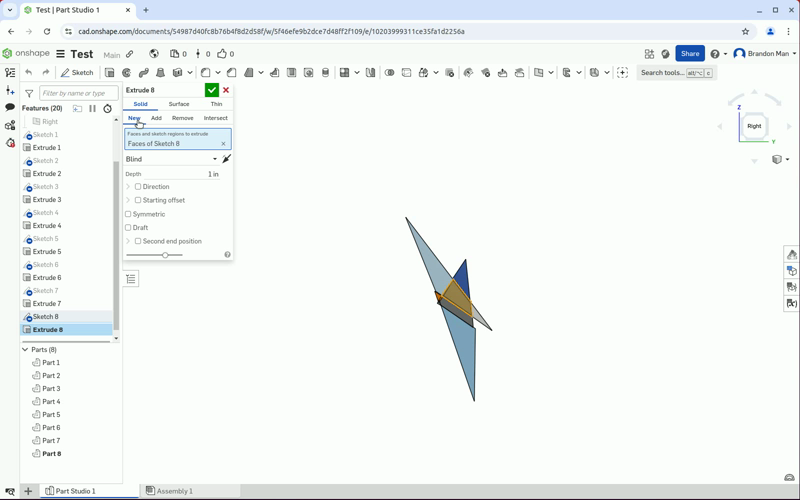
click(137, 120)
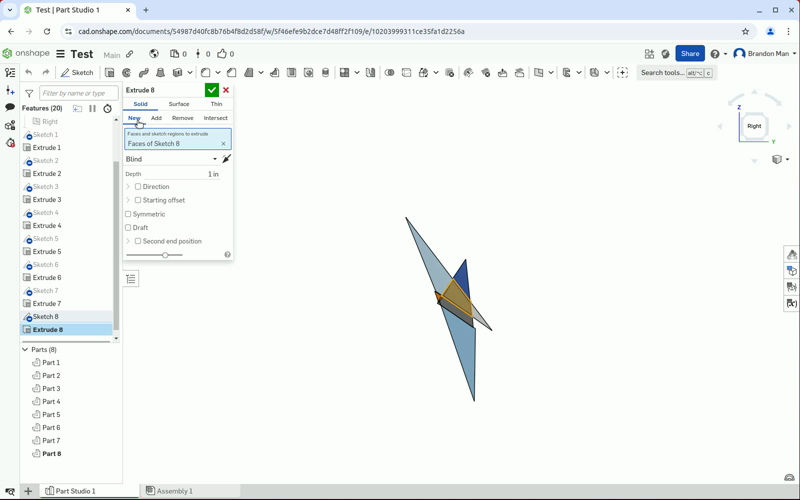
key(tab, 4)
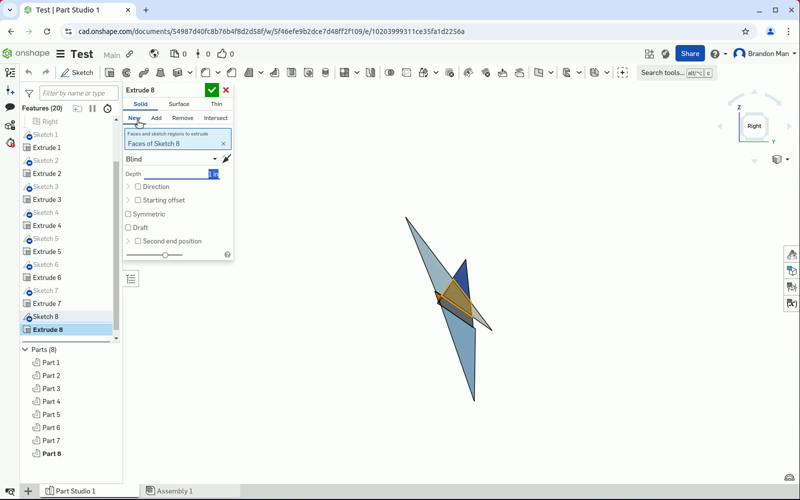
text(3.37)
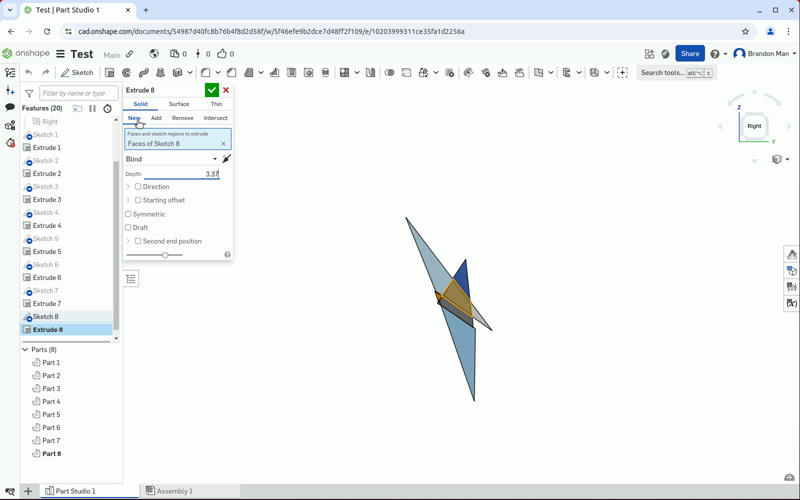
key(enter)
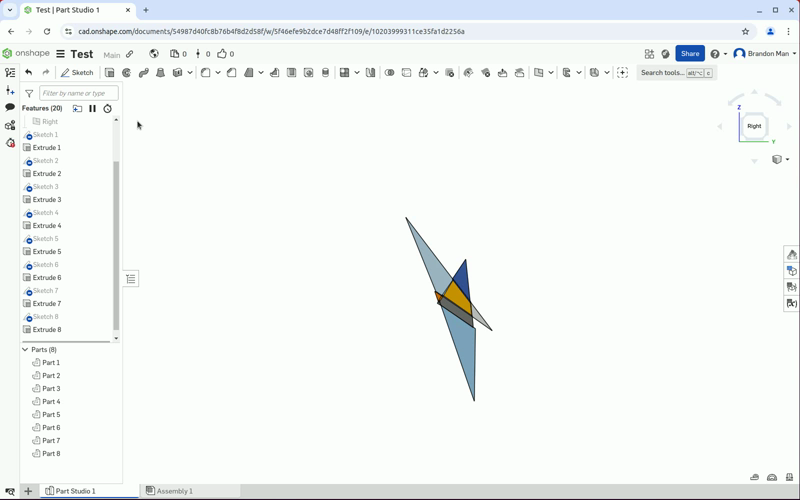
key(shift+h)
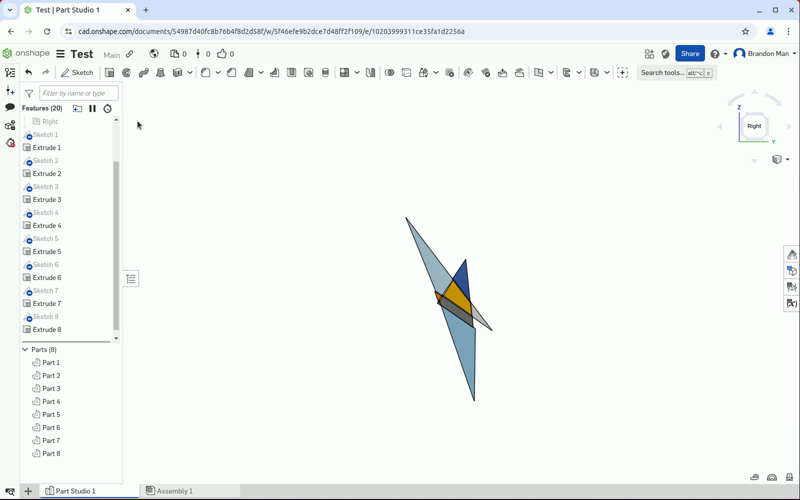
key(shift+h)
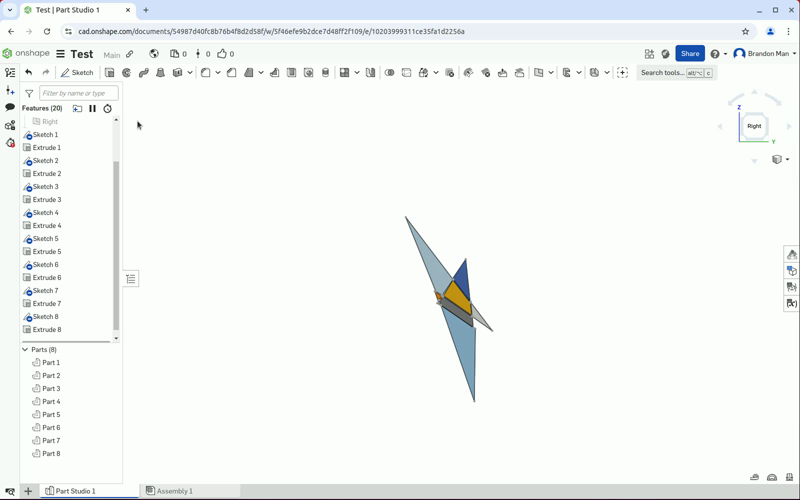
key(shift+7)
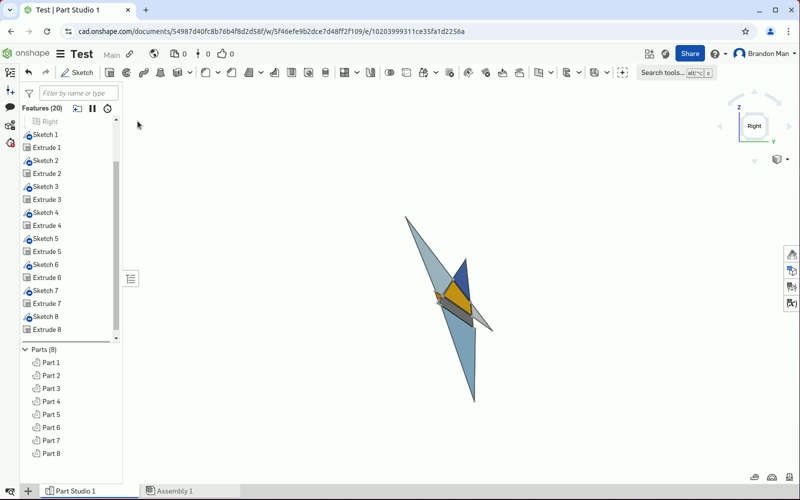
key(right, 2)
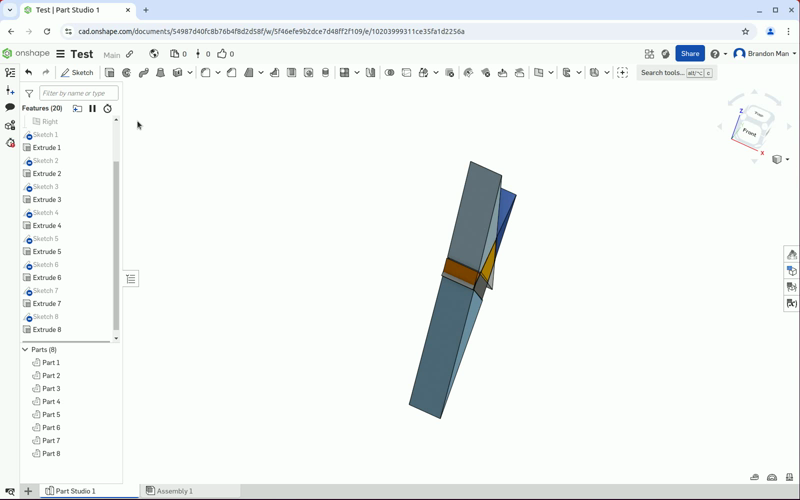
key(down, 2)
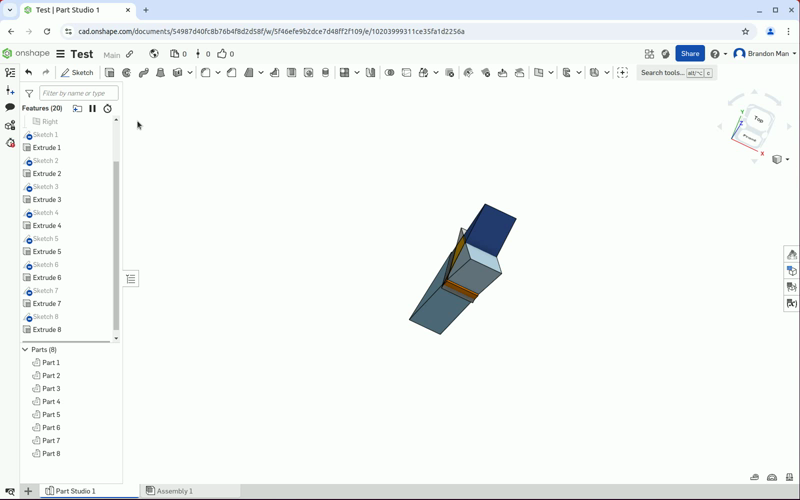
key(up, 2)
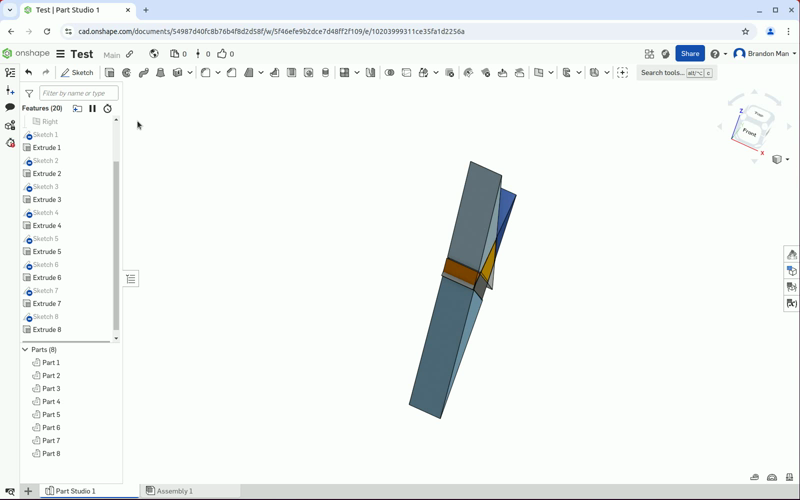
key(left, 2)
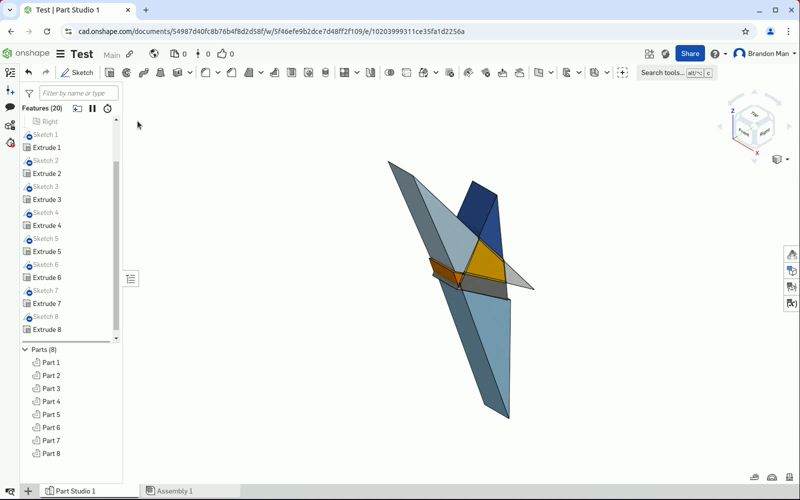
mouse_move(69, 137)
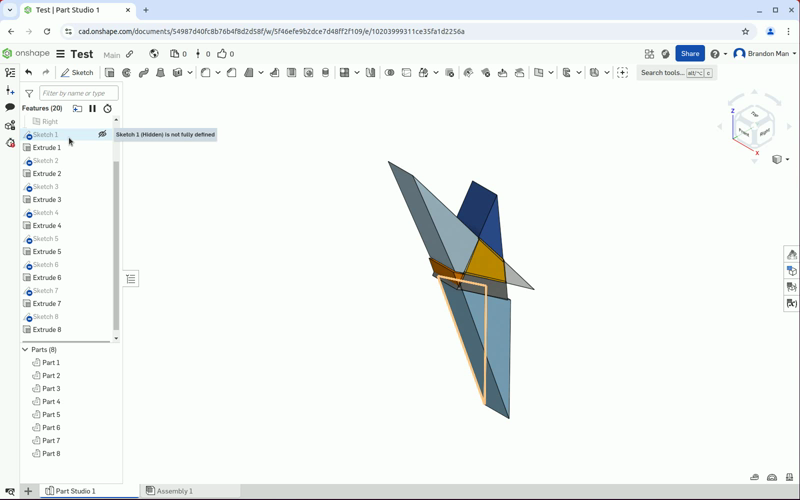
click(69, 137)